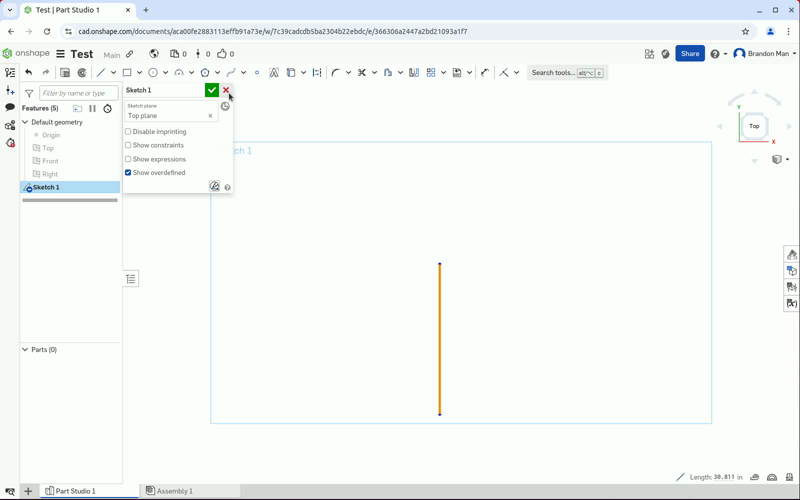
key(shift+h)
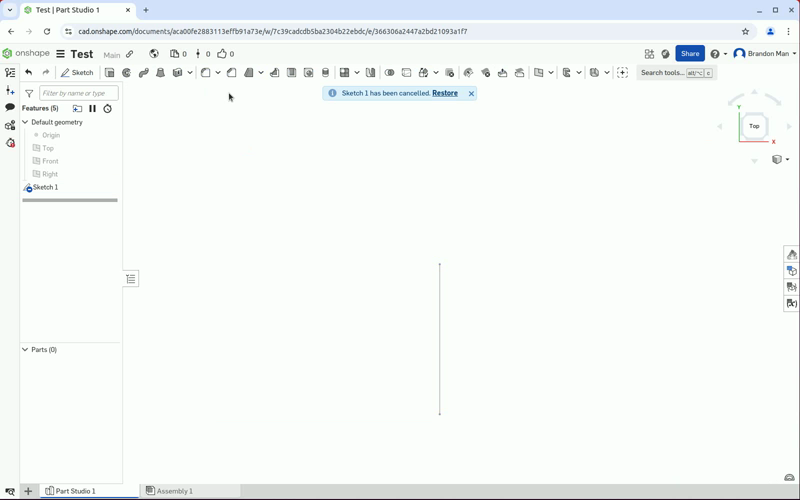
key(shift+s)
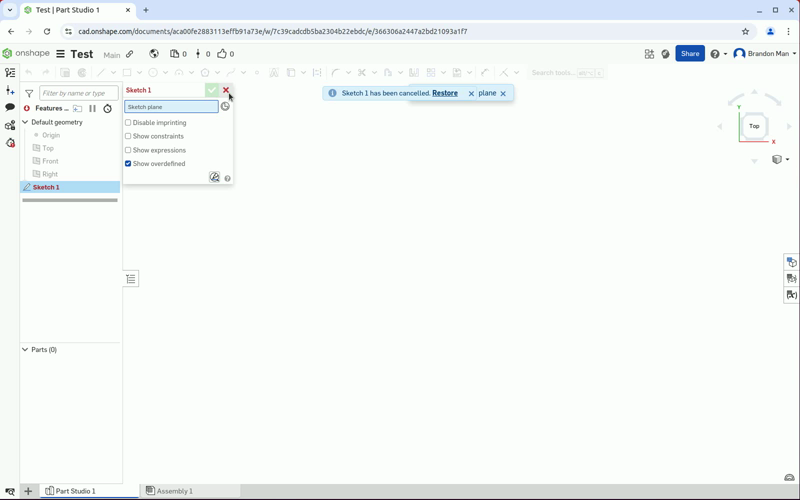
mouse_move(73, 150)
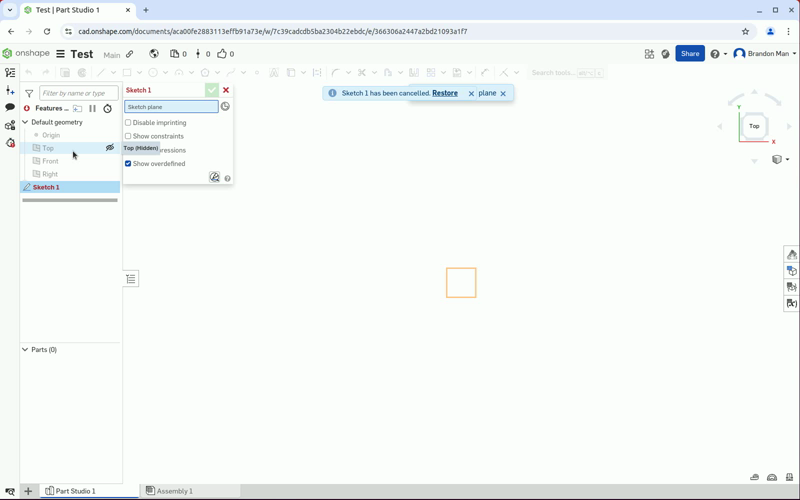
click(73, 150)
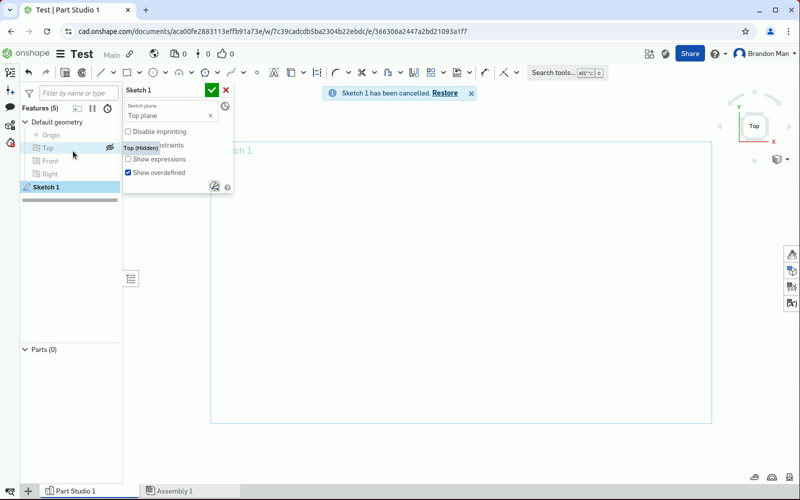
mouse_move(73, 352)
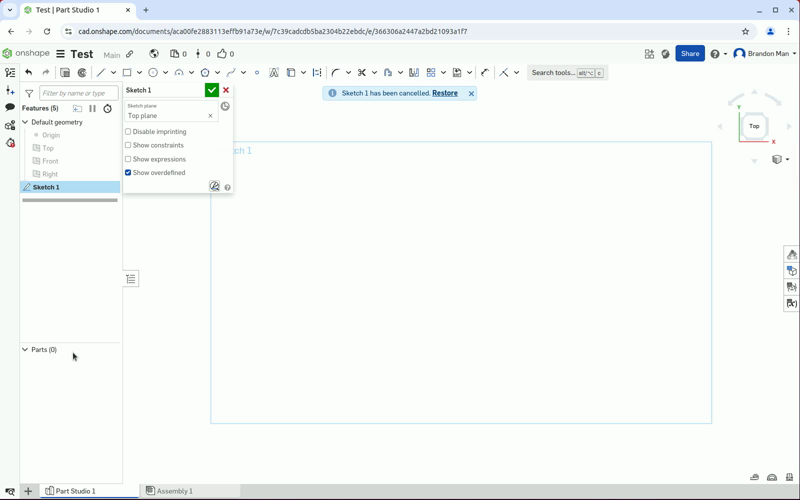
key(y)
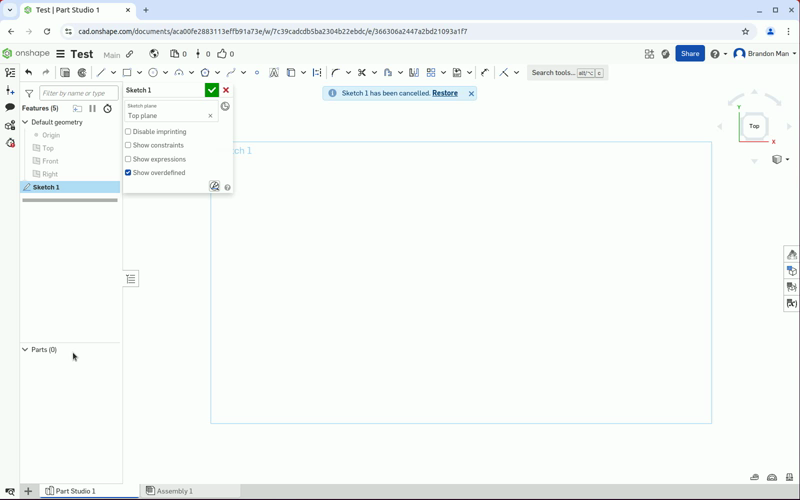
key(l)
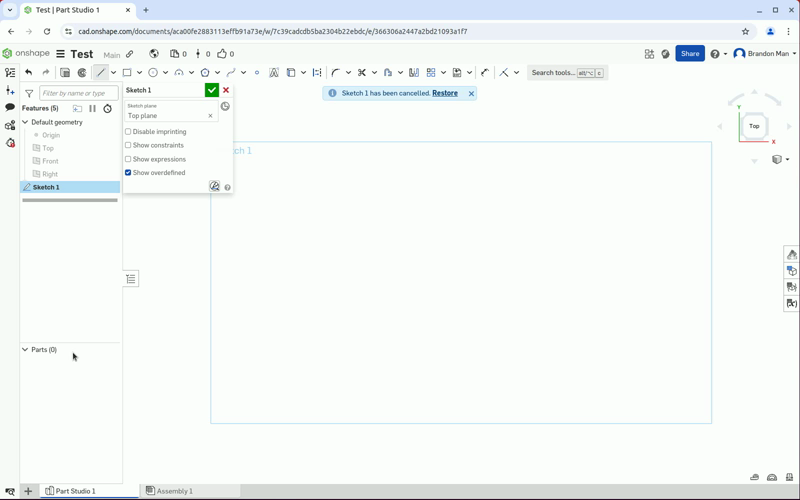
key_down(shift)
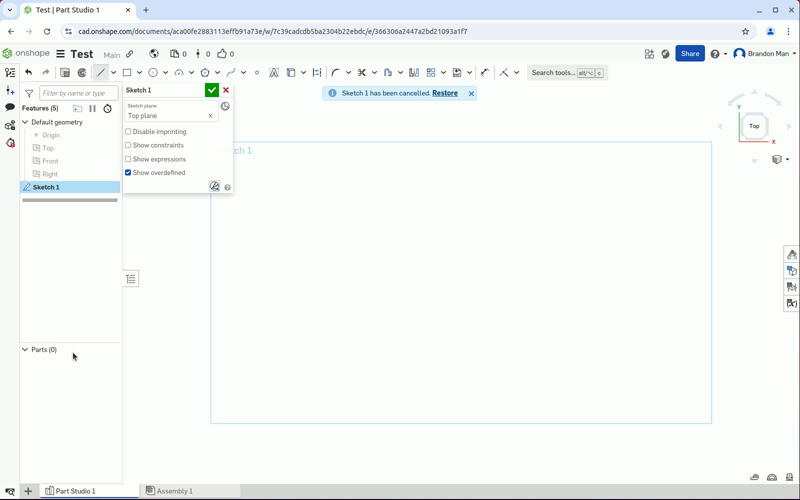
mouse_move(392, 239)
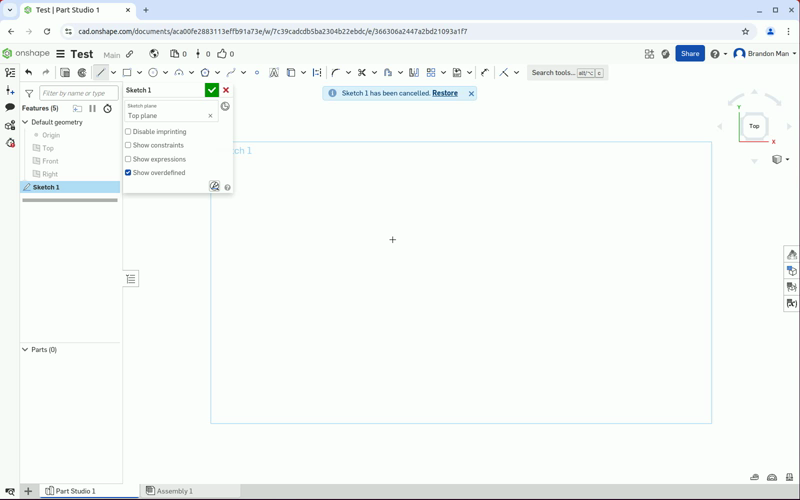
click(392, 239)
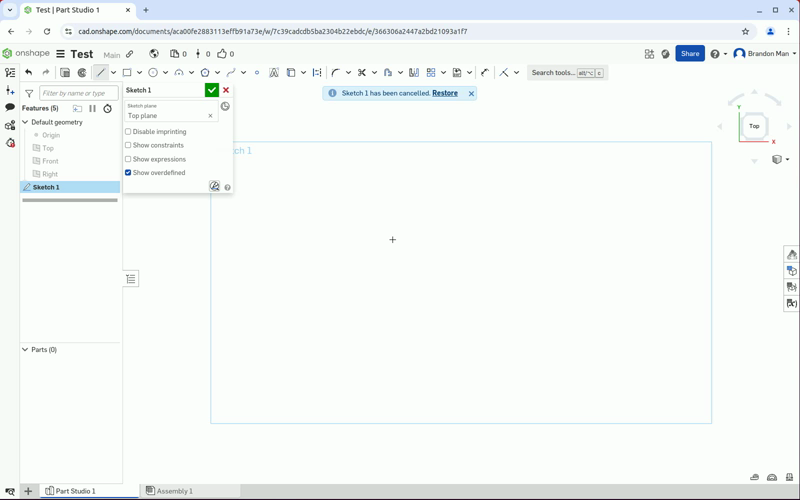
key_up(shift)
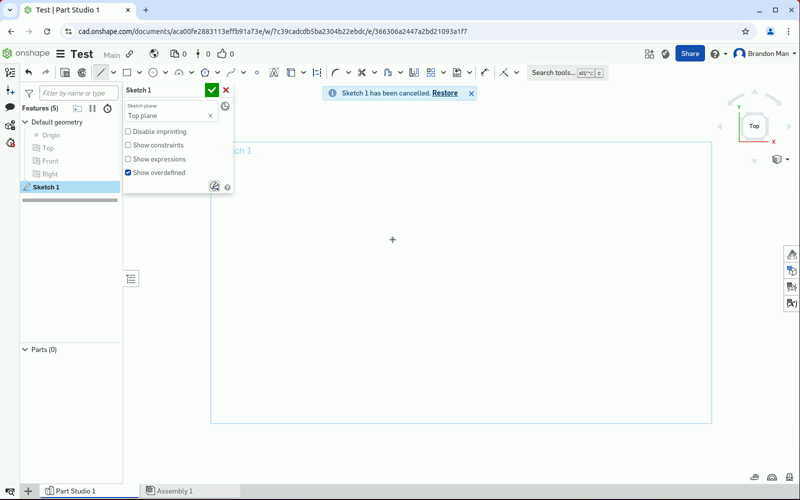
key_down(shift)
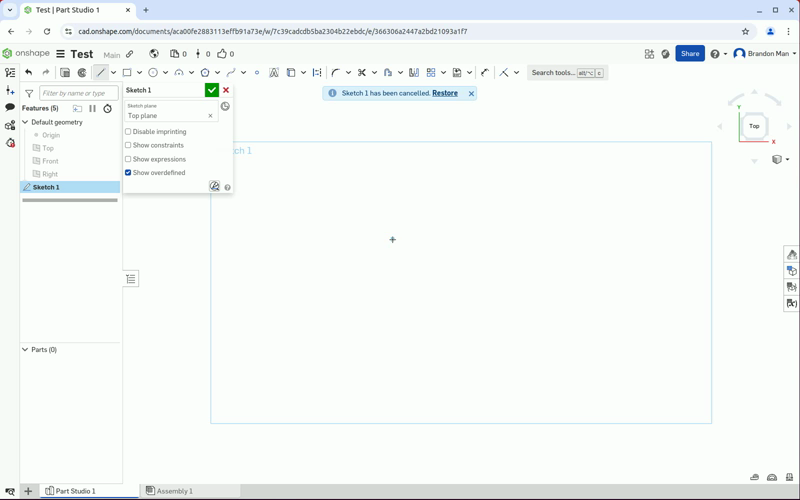
mouse_move(422, 239)
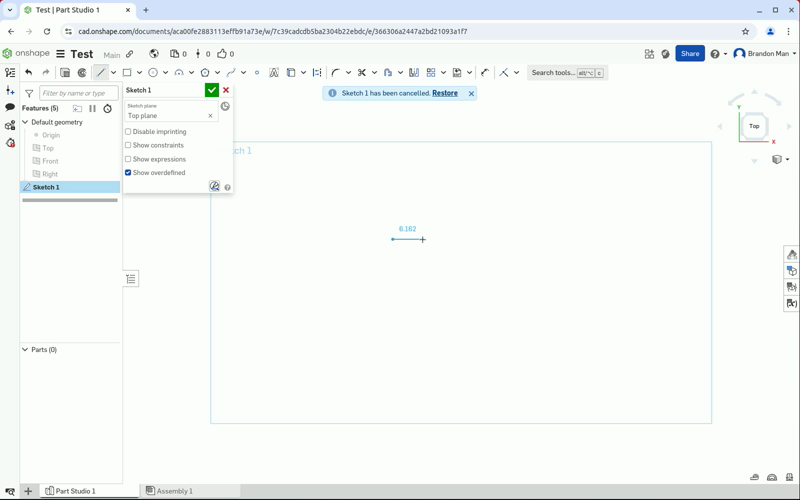
mouse_move(440, 239)
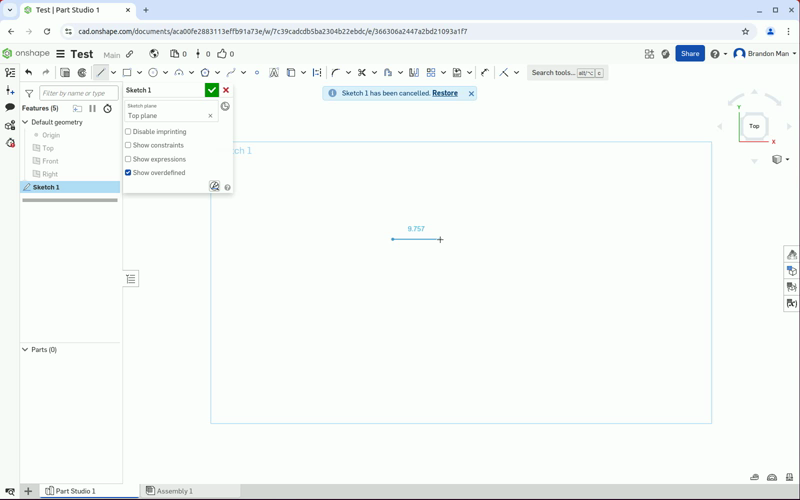
click(440, 239)
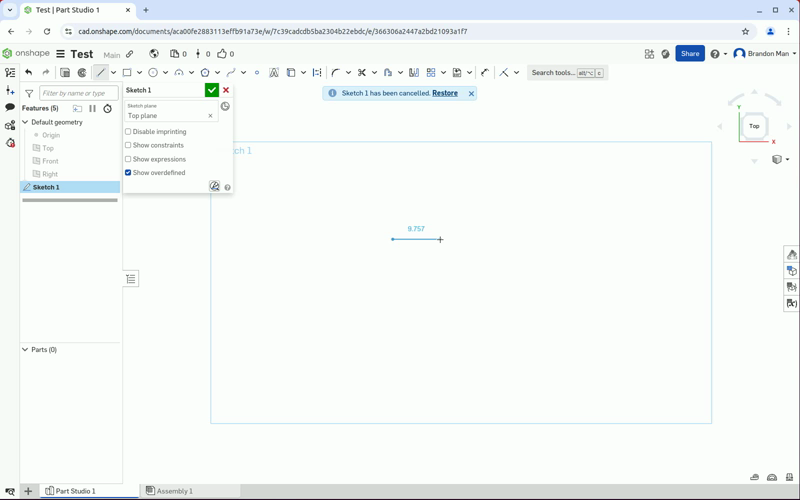
key_up(shift)
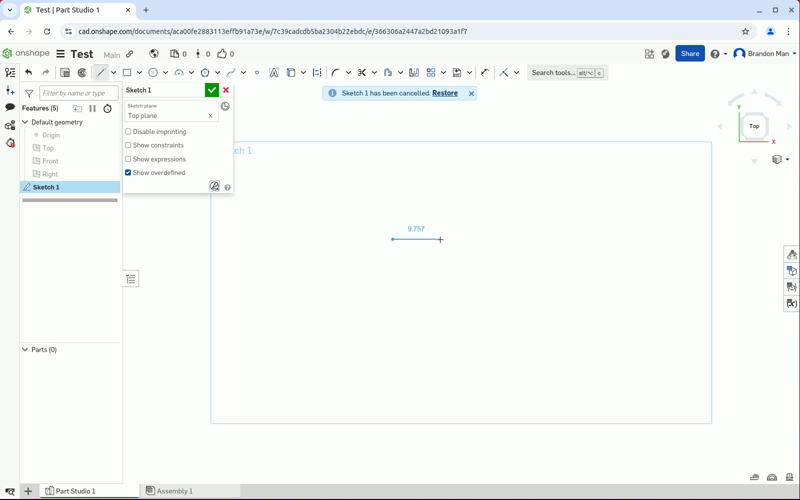
key_down(shift)
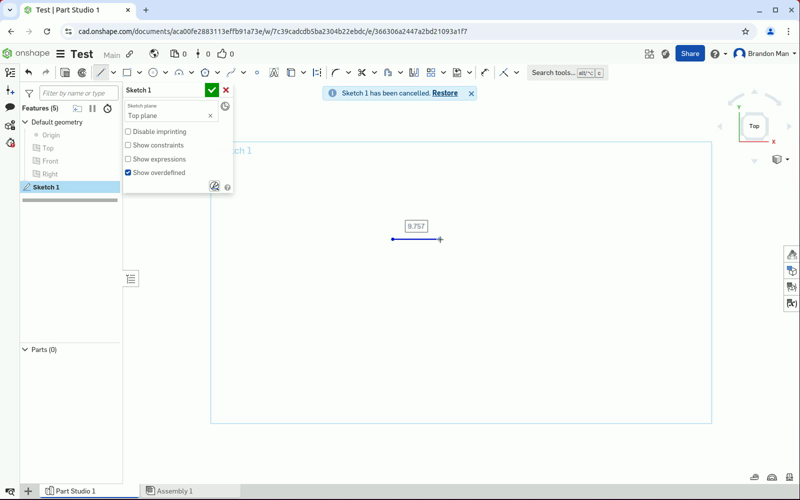
mouse_move(394, 313)
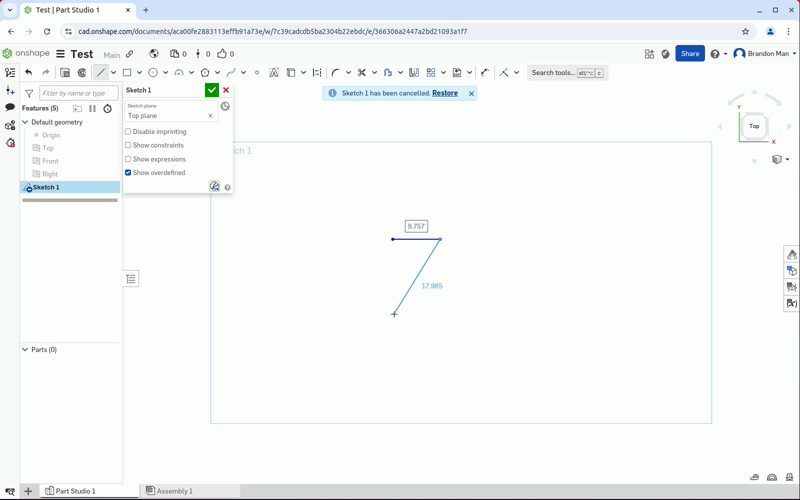
click(394, 313)
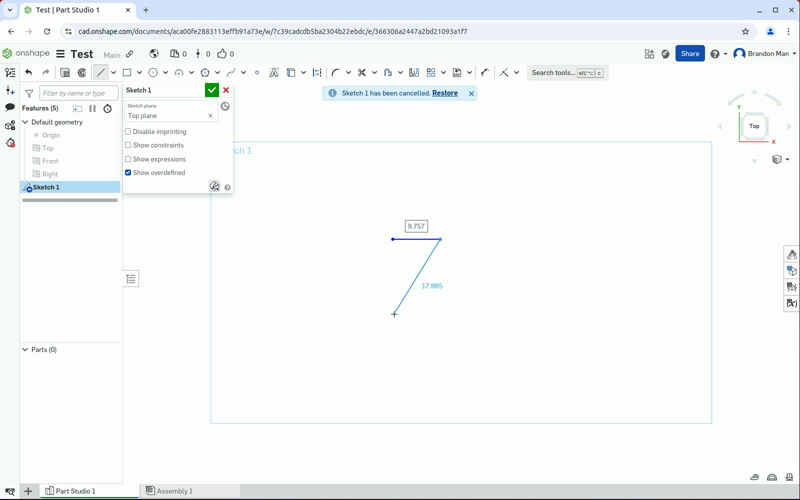
key_up(shift)
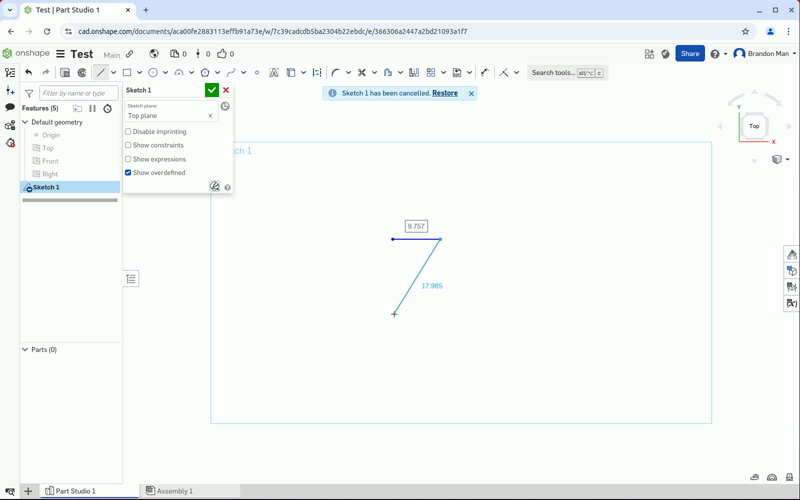
key_down(shift)
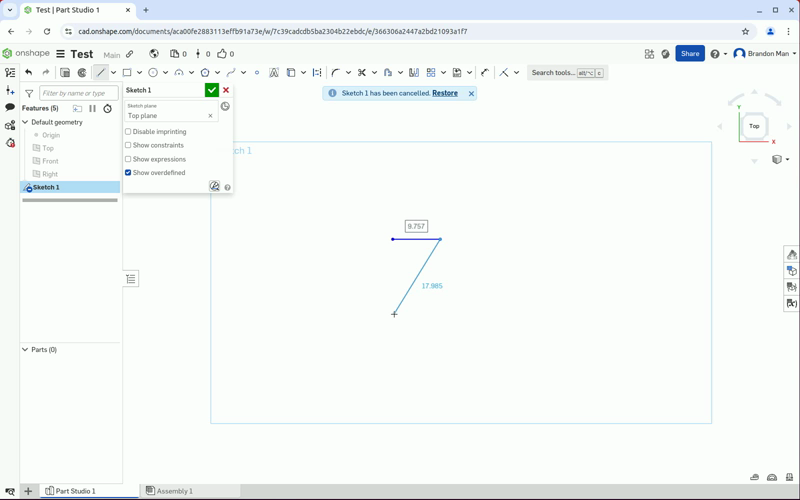
mouse_move(424, 313)
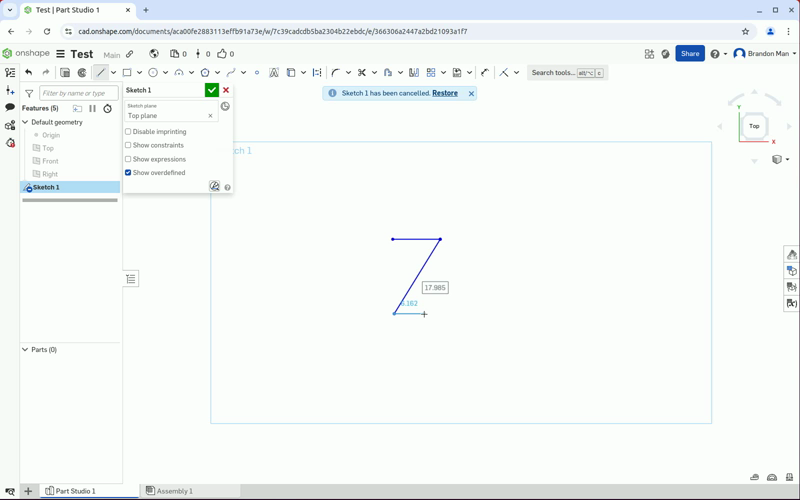
mouse_move(440, 313)
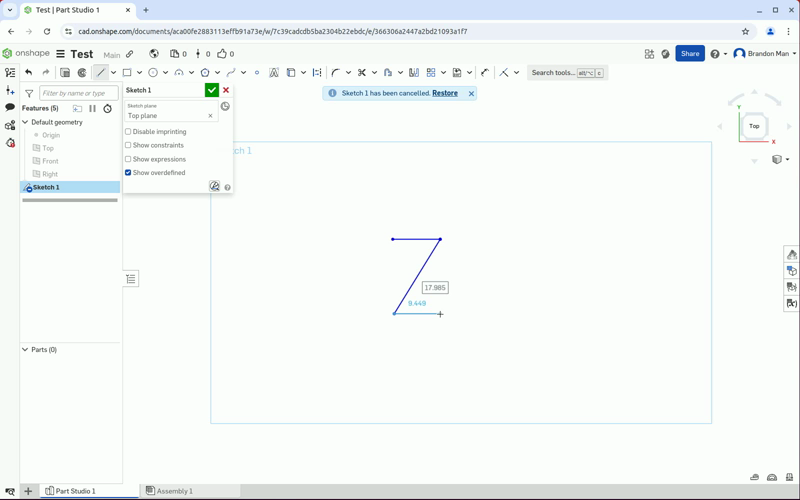
click(440, 313)
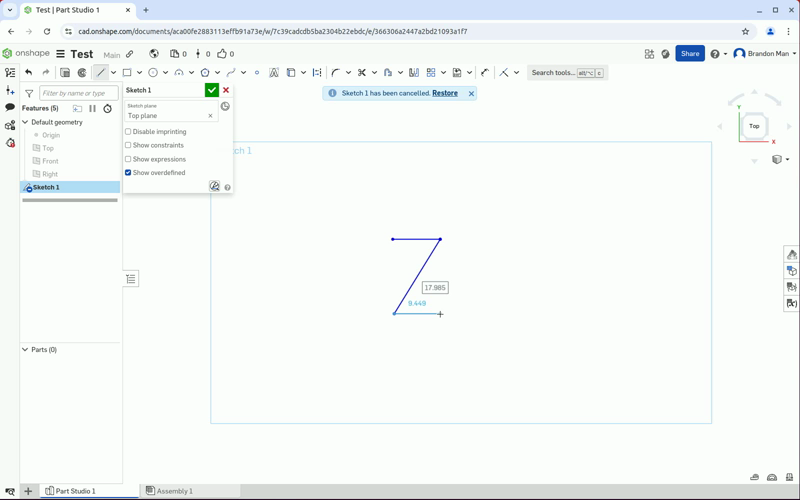
key_up(shift)
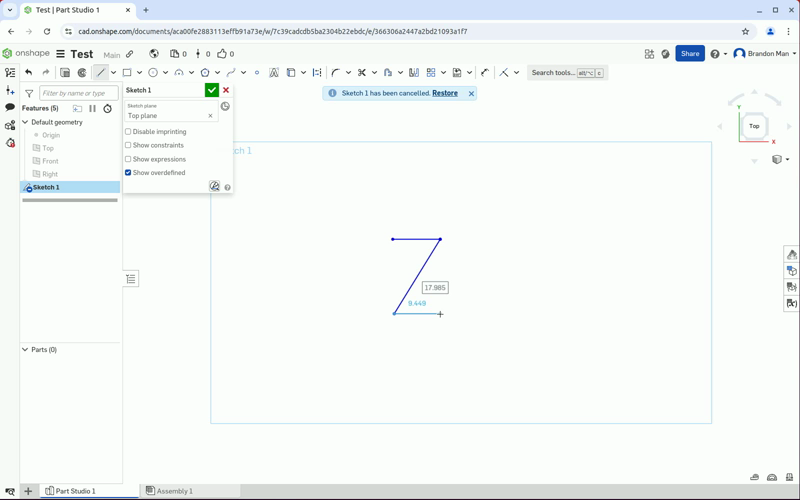
key_down(shift)
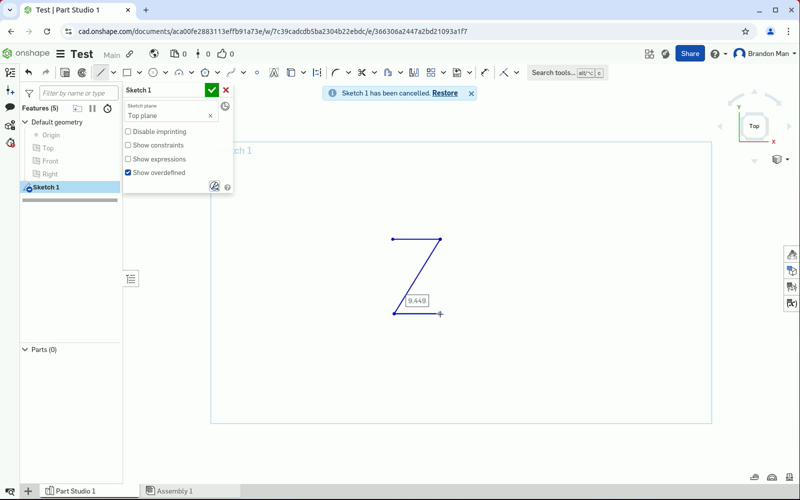
mouse_move(470, 313)
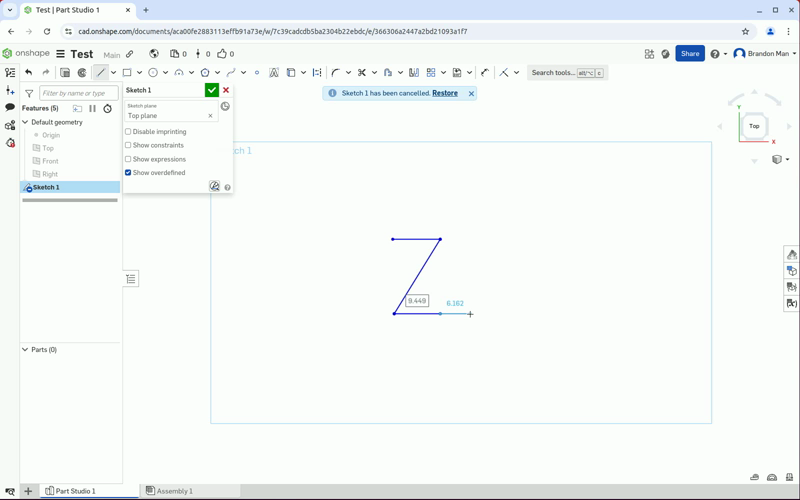
mouse_move(439, 306)
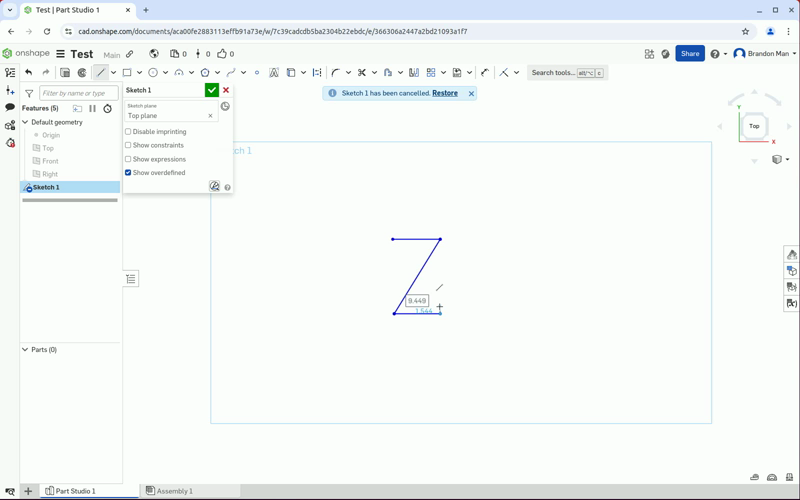
click(439, 306)
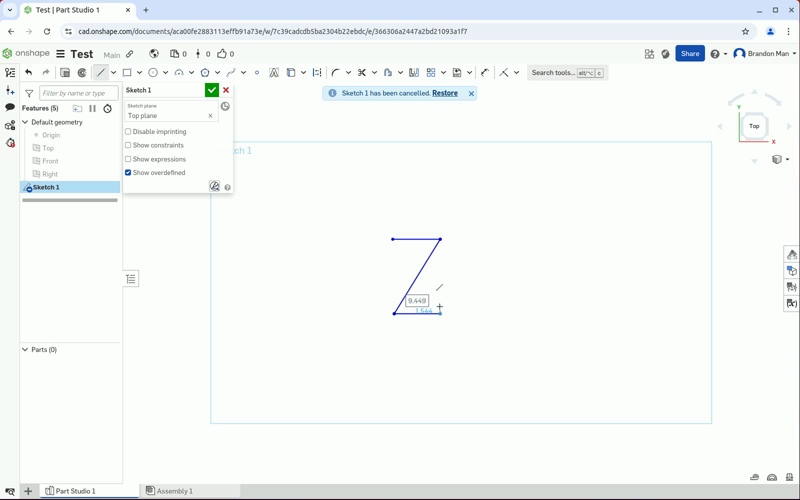
key_up(shift)
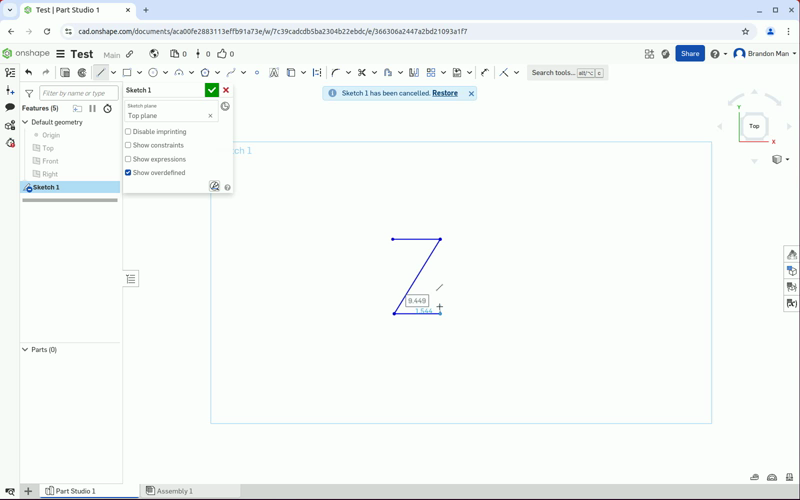
key_down(shift)
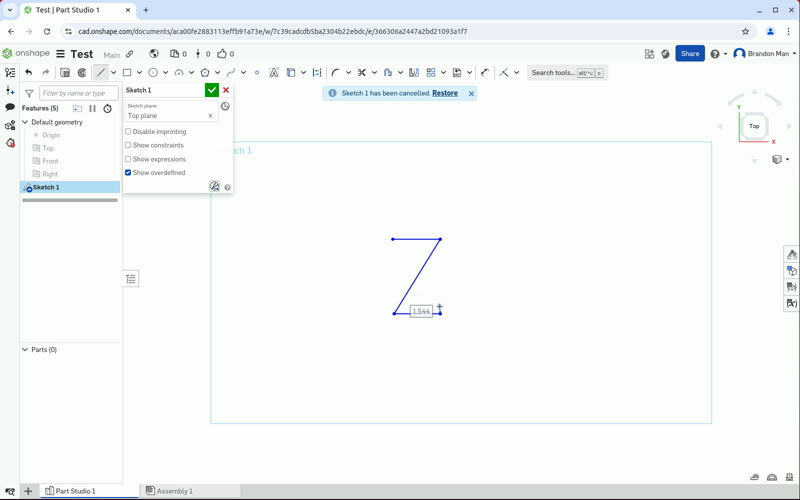
mouse_move(469, 306)
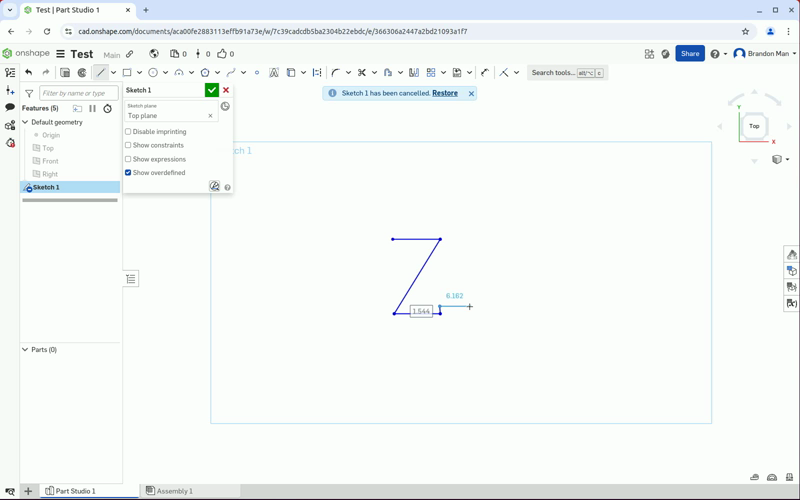
mouse_move(406, 306)
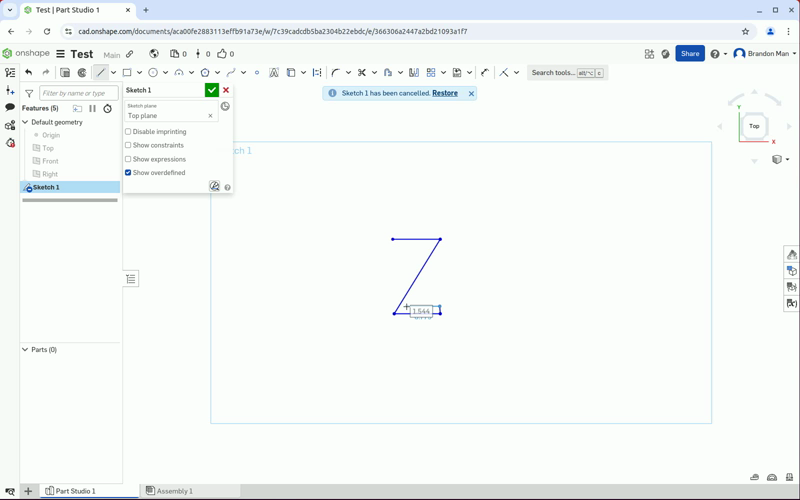
click(406, 306)
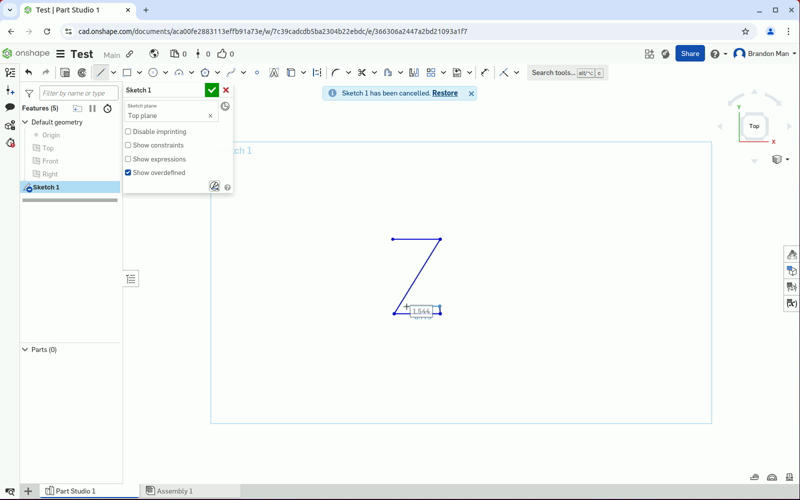
key_up(shift)
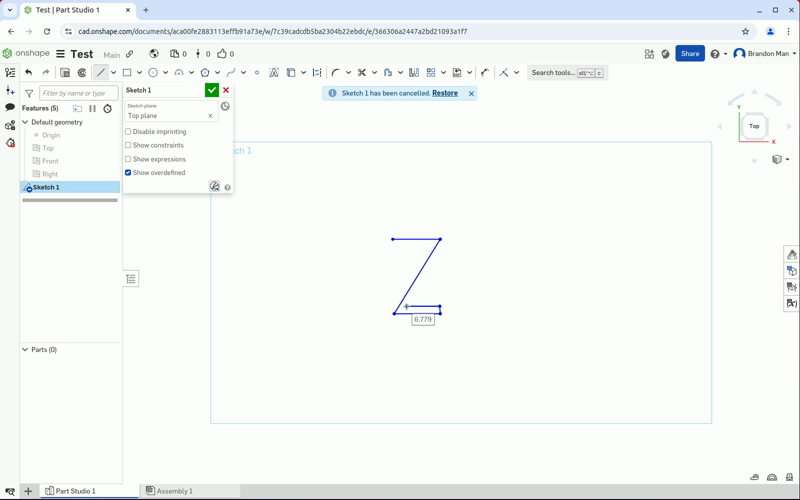
key_down(shift)
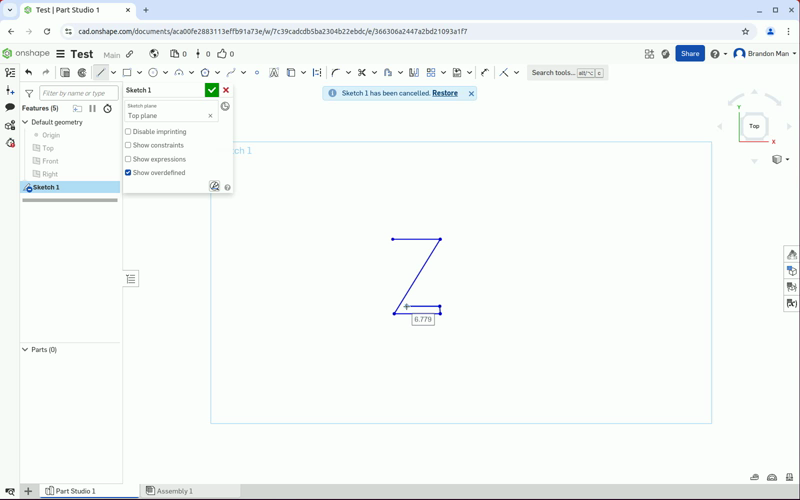
mouse_move(452, 233)
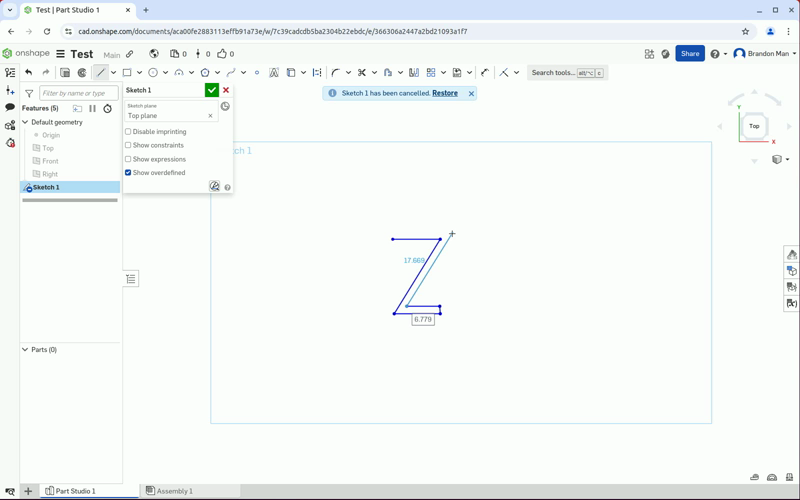
click(452, 233)
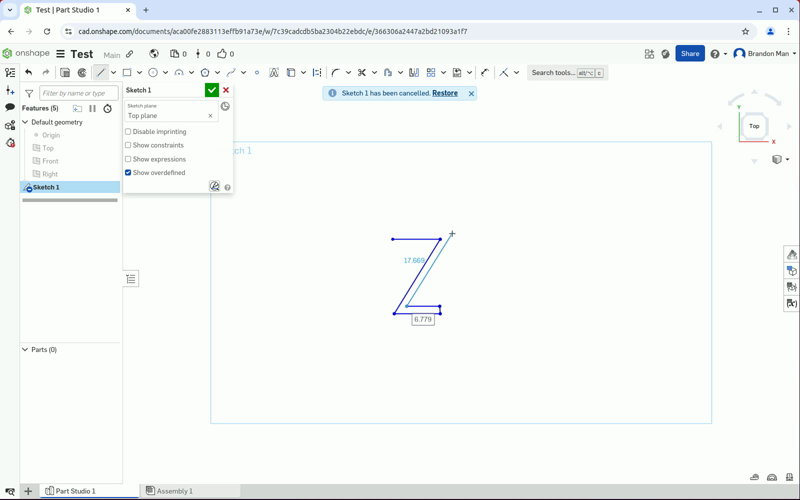
key_up(shift)
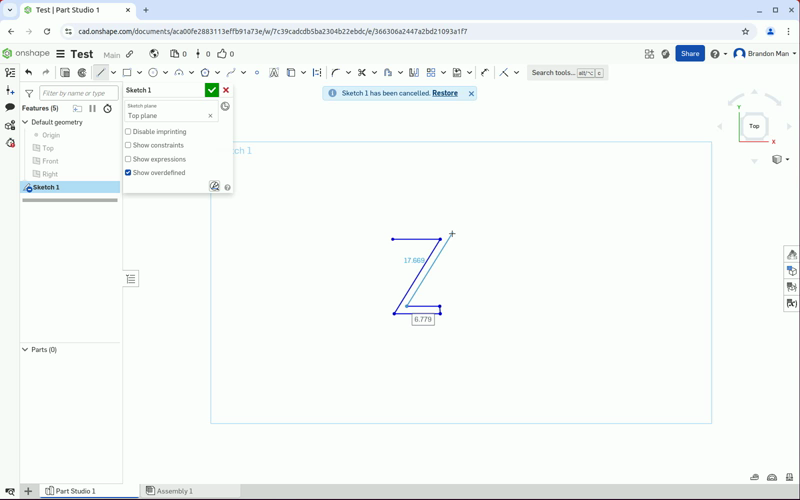
key_down(shift)
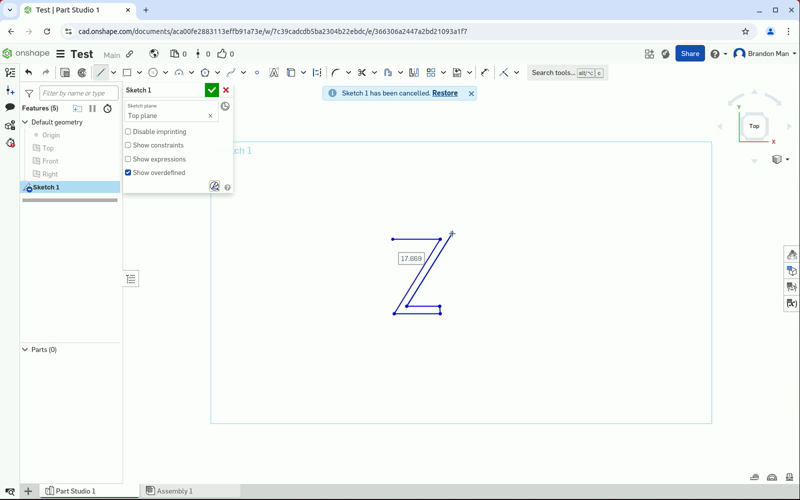
mouse_move(482, 233)
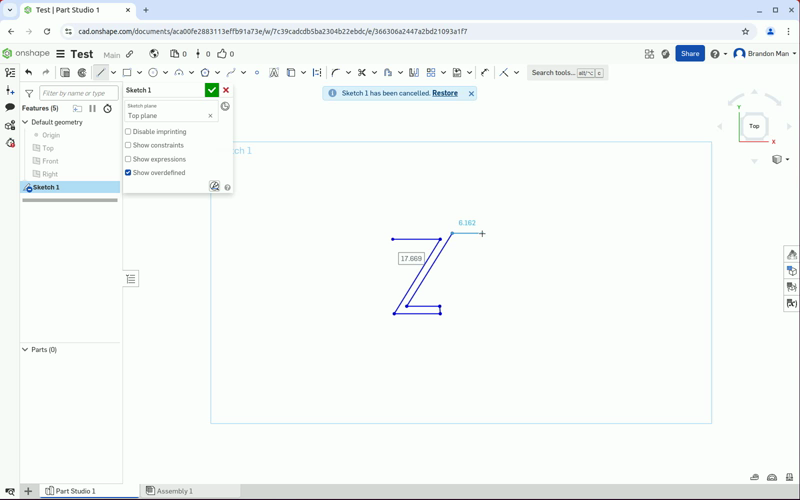
mouse_move(392, 233)
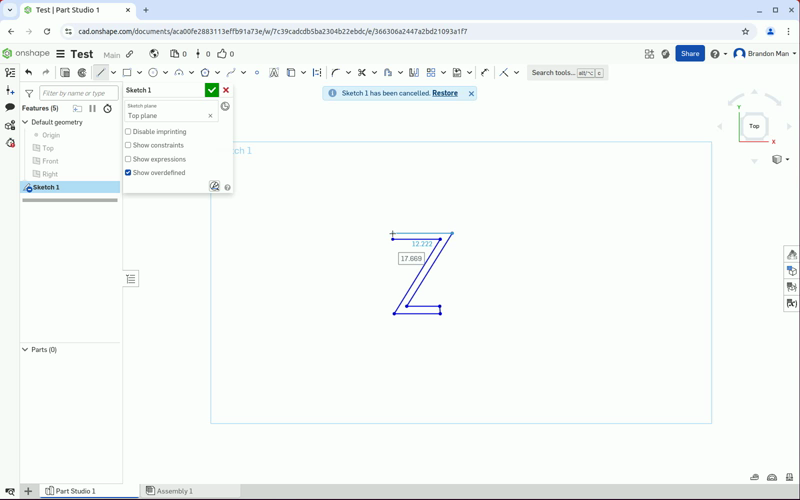
click(392, 233)
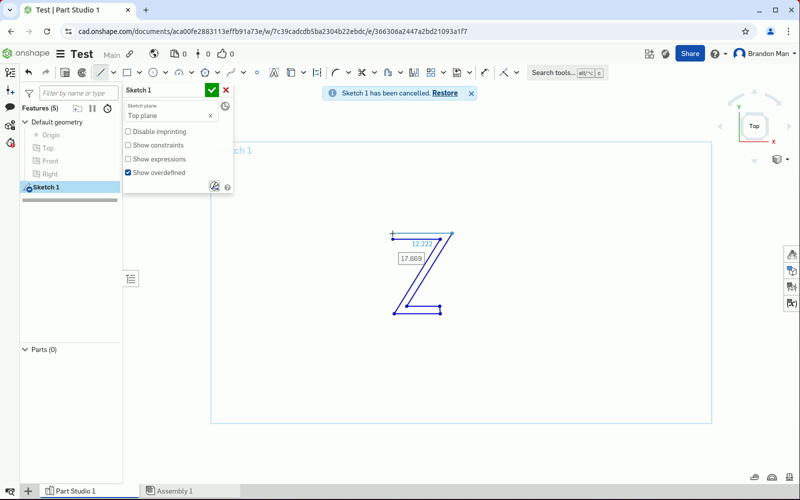
key_up(shift)
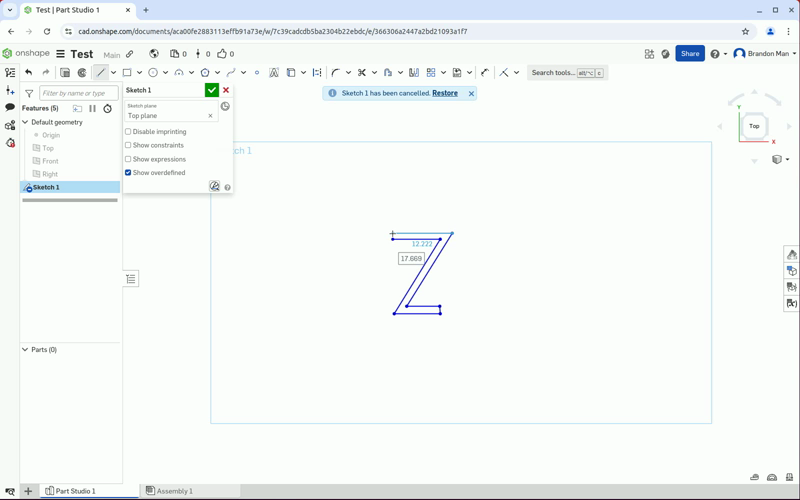
mouse_move(422, 233)
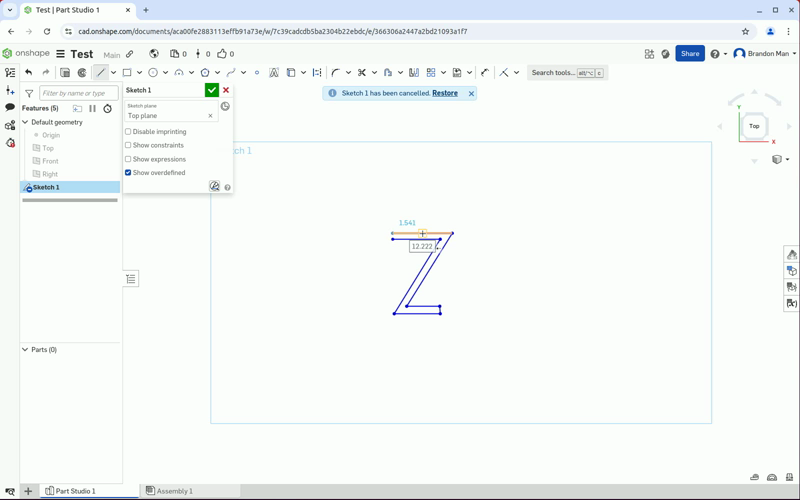
key_down(shift)
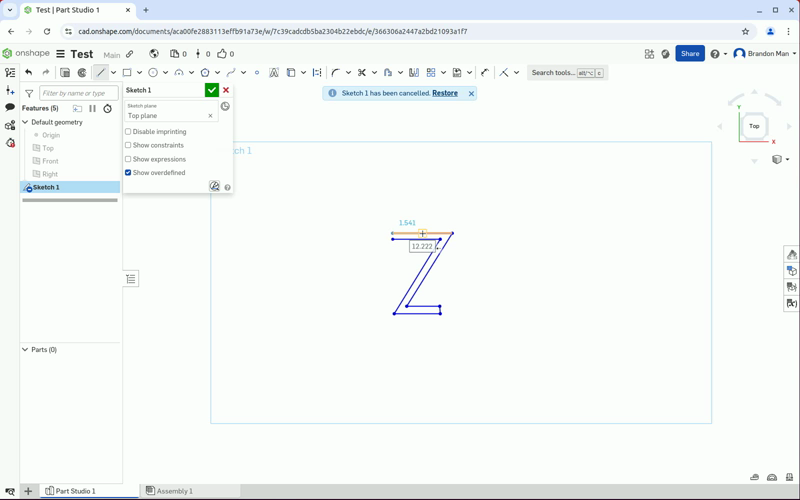
mouse_move(392, 239)
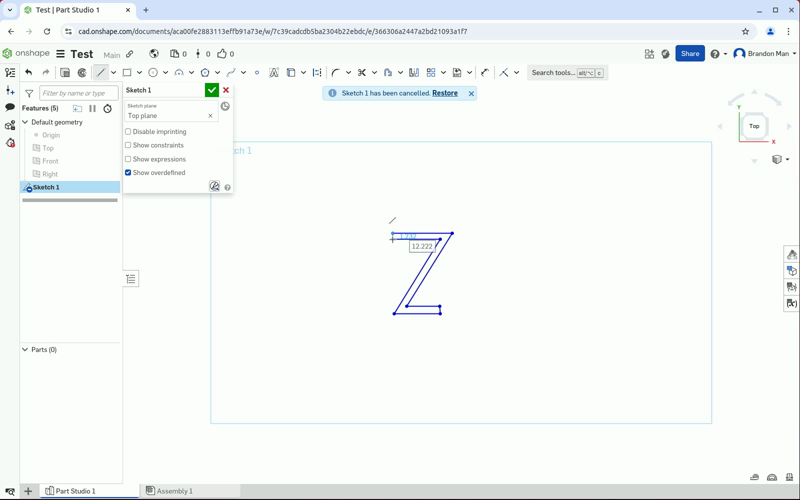
scroll(6)
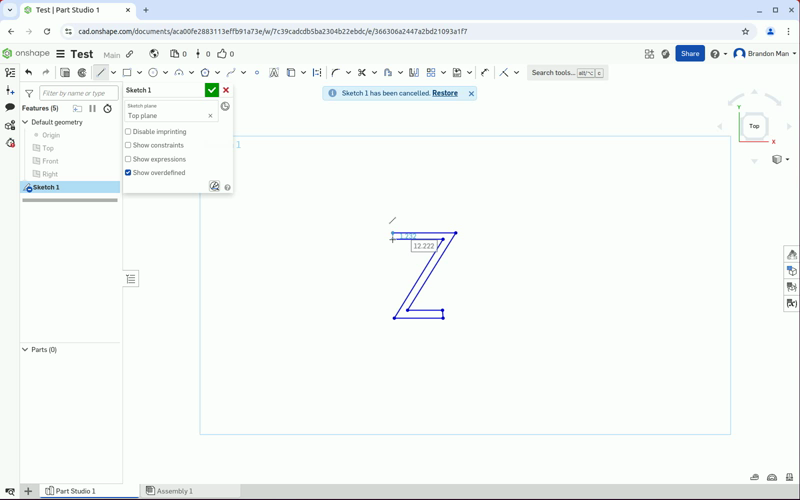
scroll(6)
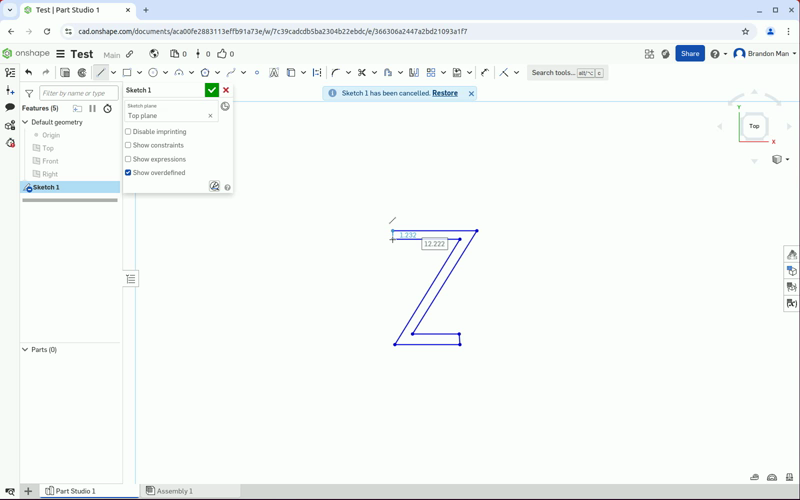
scroll(6)
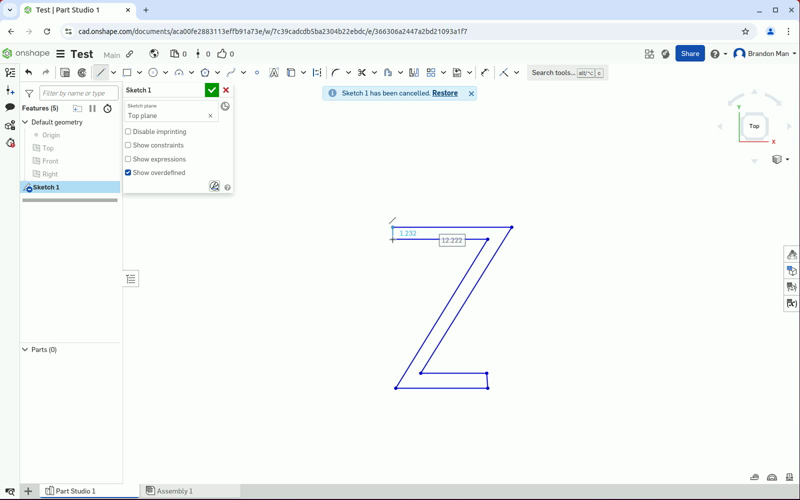
scroll(6)
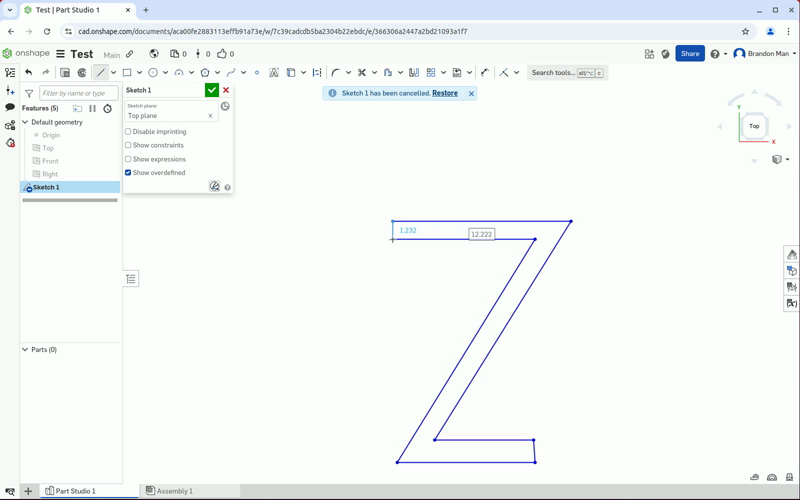
scroll(6)
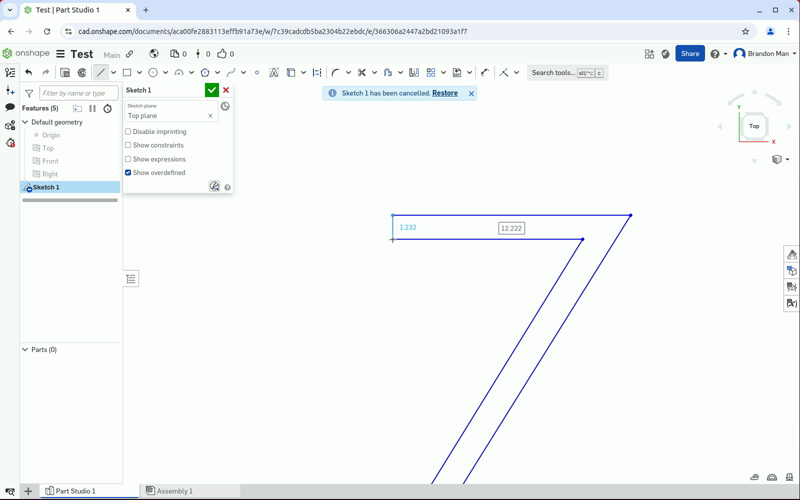
scroll(6)
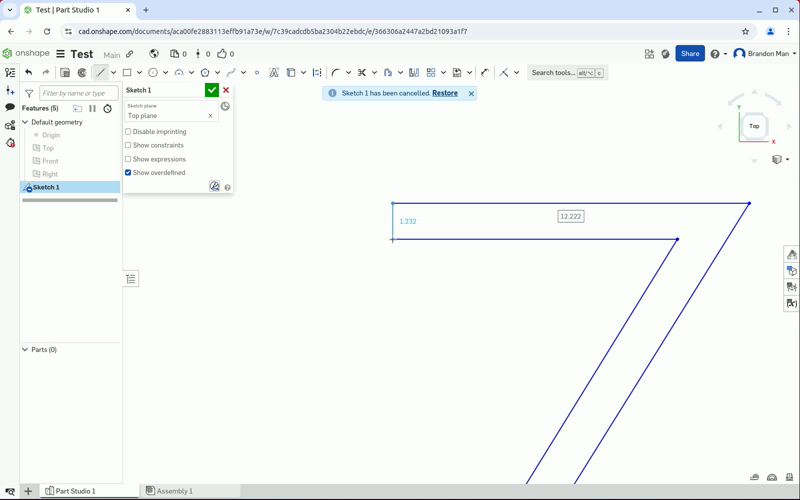
scroll(6)
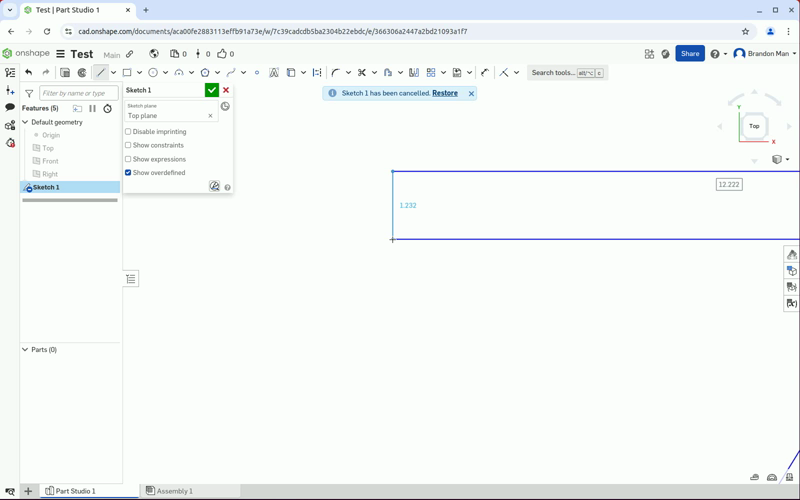
key_up(shift)
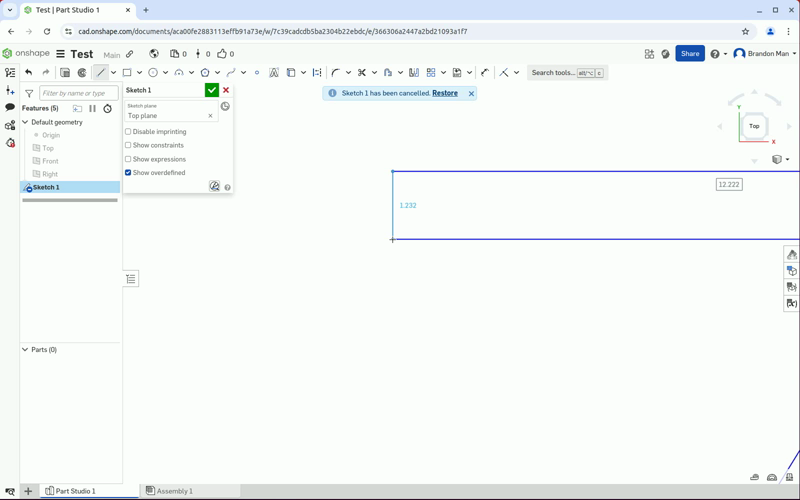
click(392, 239)
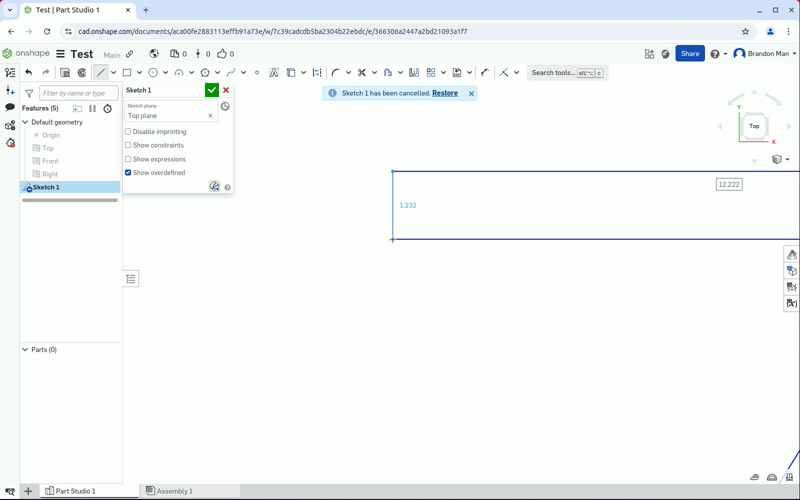
scroll(-6)
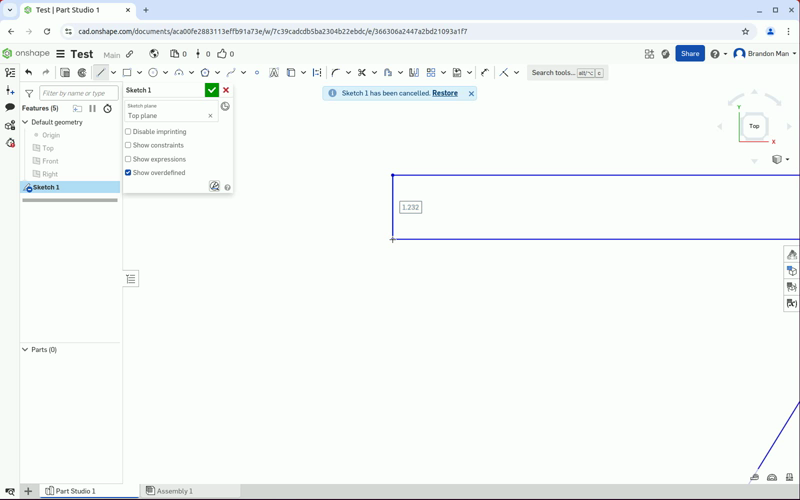
scroll(-6)
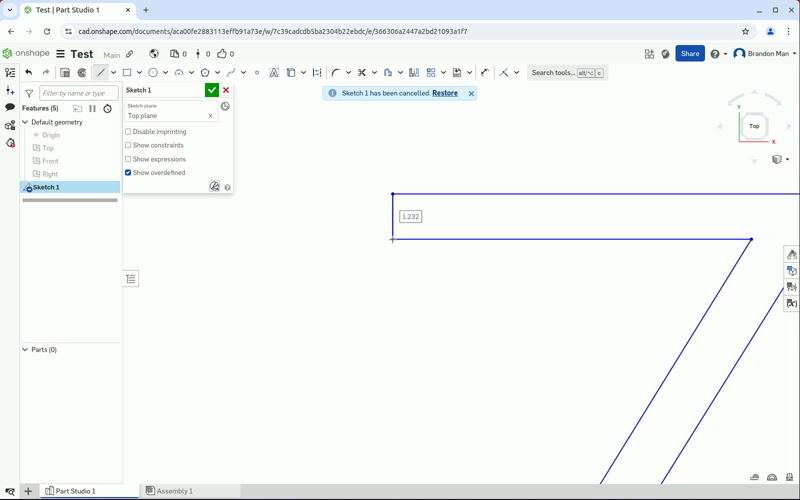
scroll(-6)
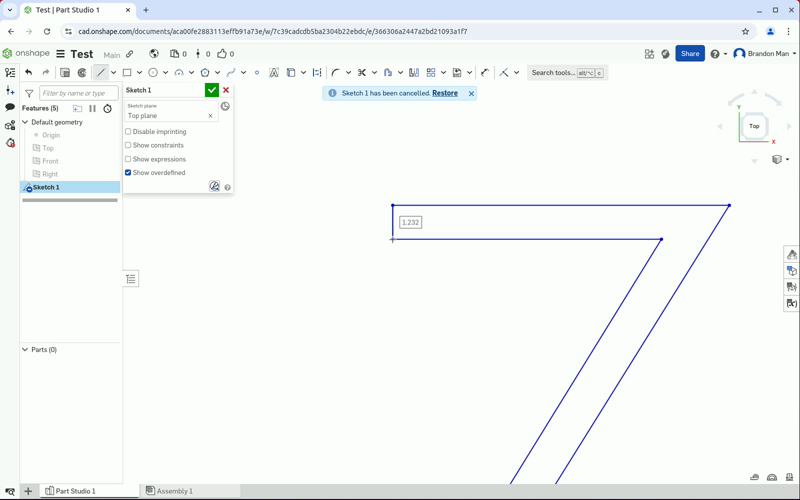
scroll(-6)
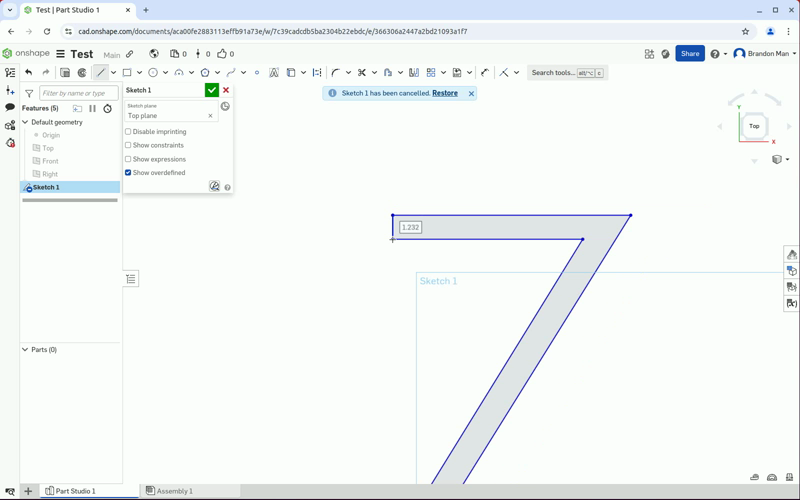
scroll(-6)
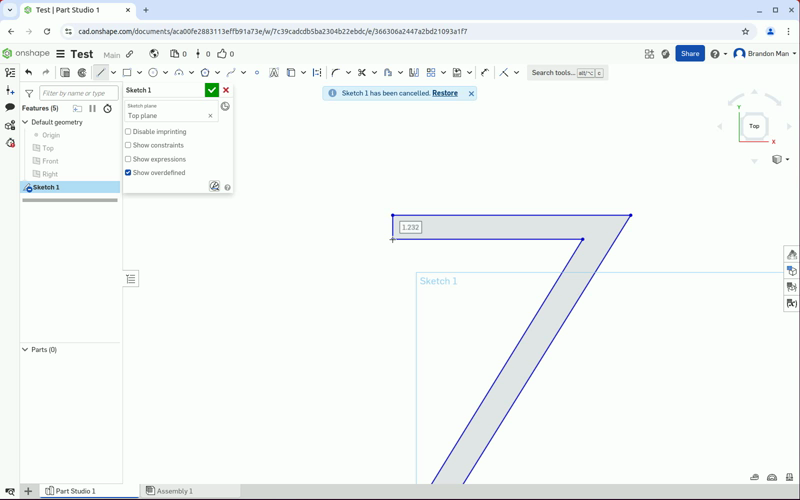
scroll(-6)
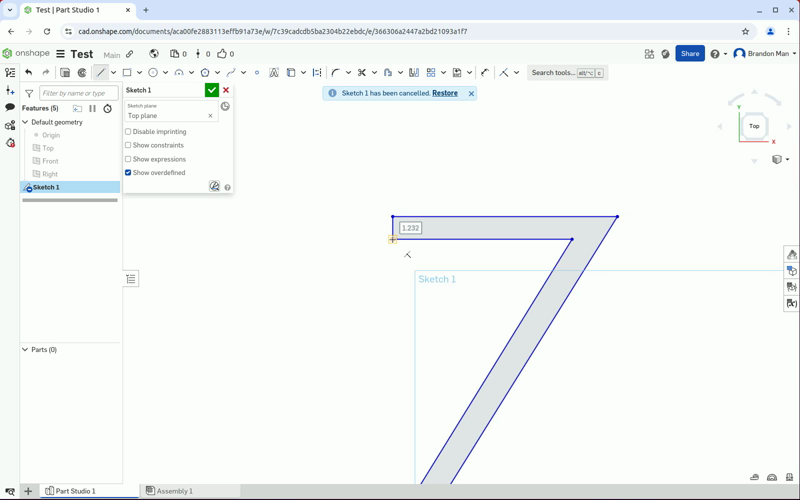
scroll(-6)
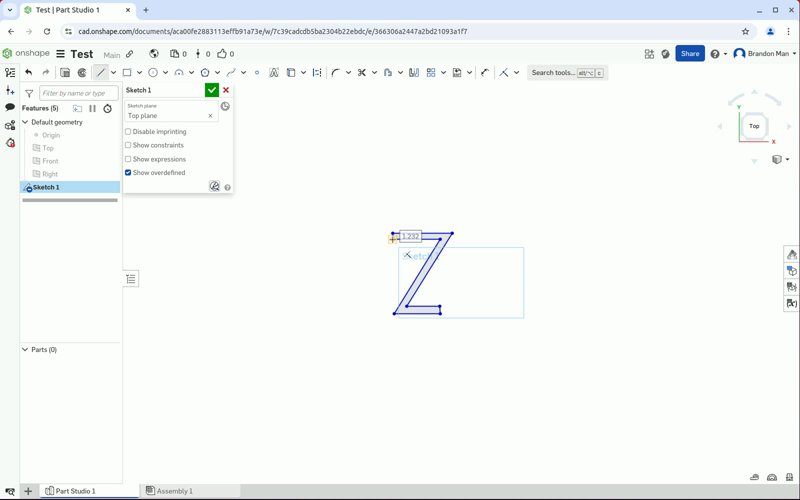
key(esc)
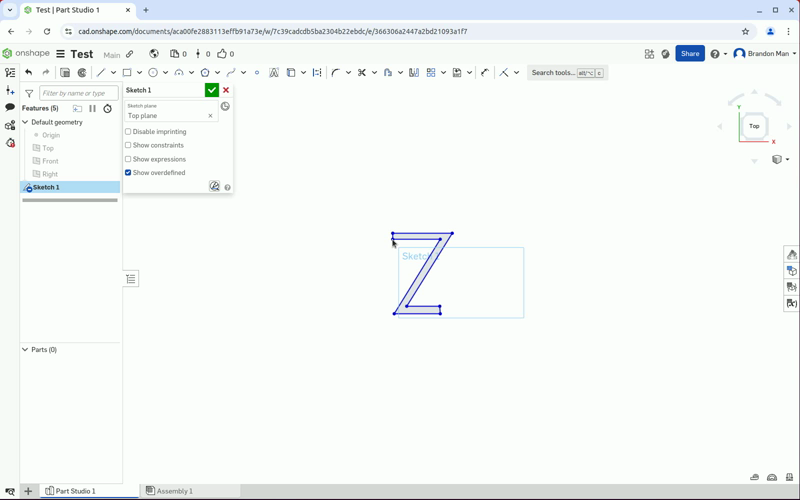
mouse_move(399, 237)
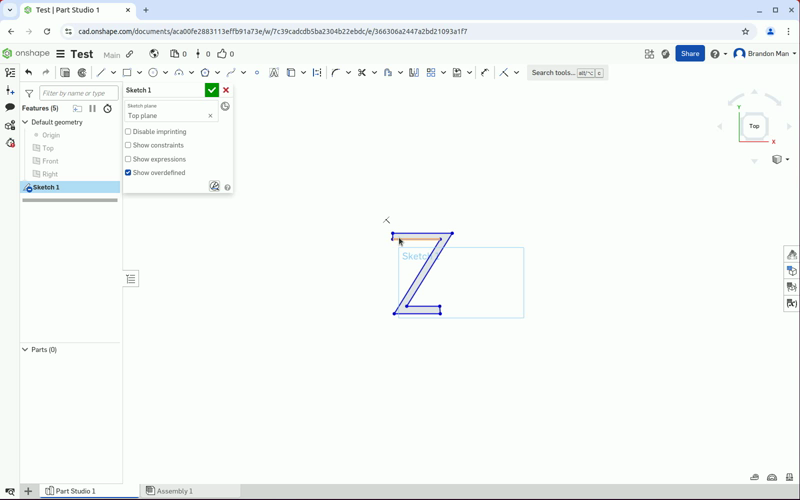
scroll(6)
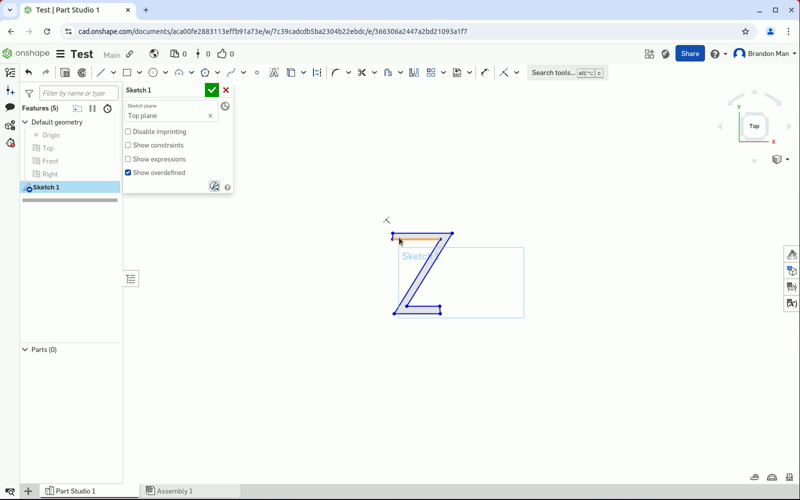
scroll(6)
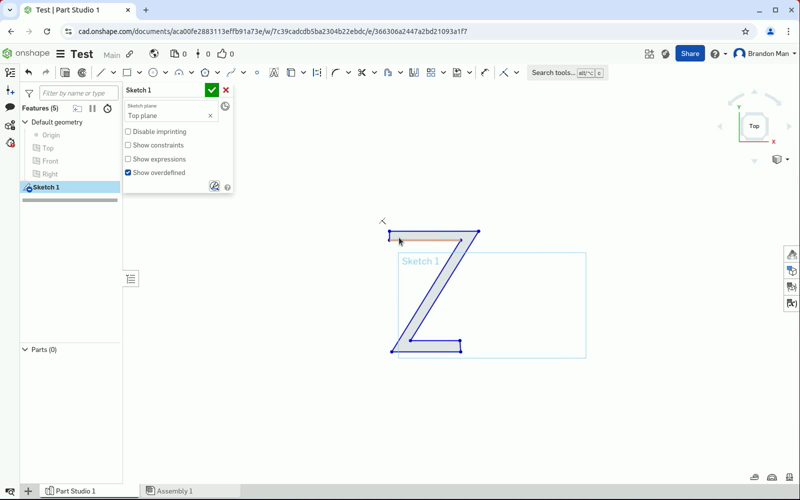
scroll(6)
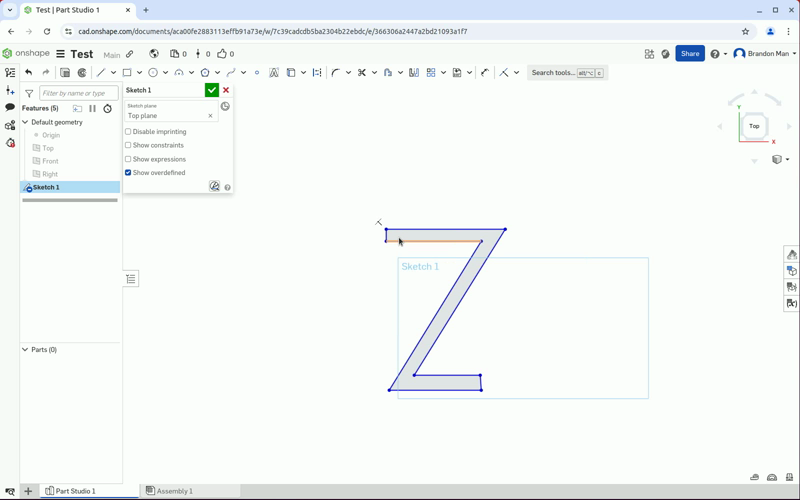
scroll(6)
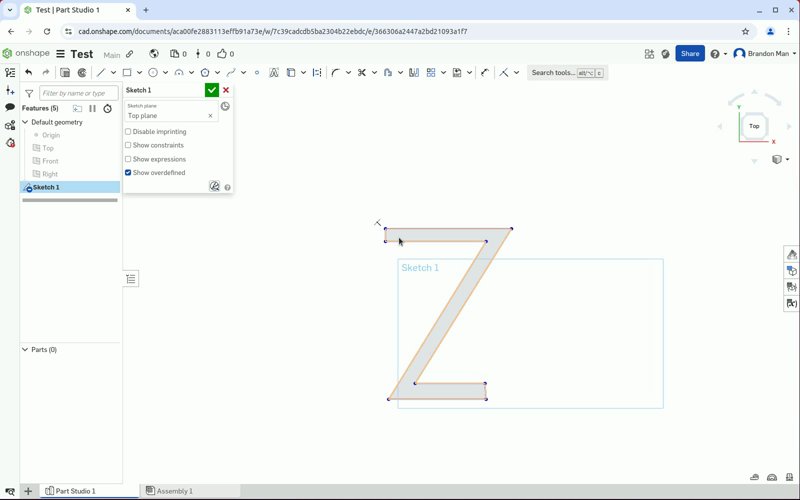
scroll(6)
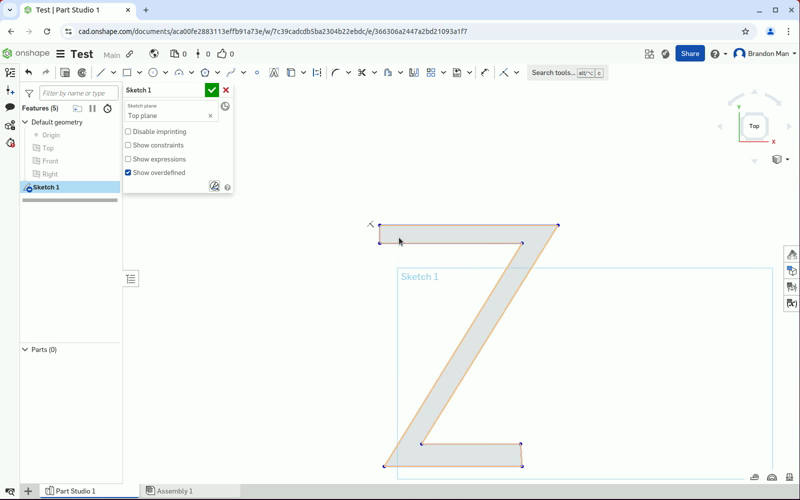
scroll(6)
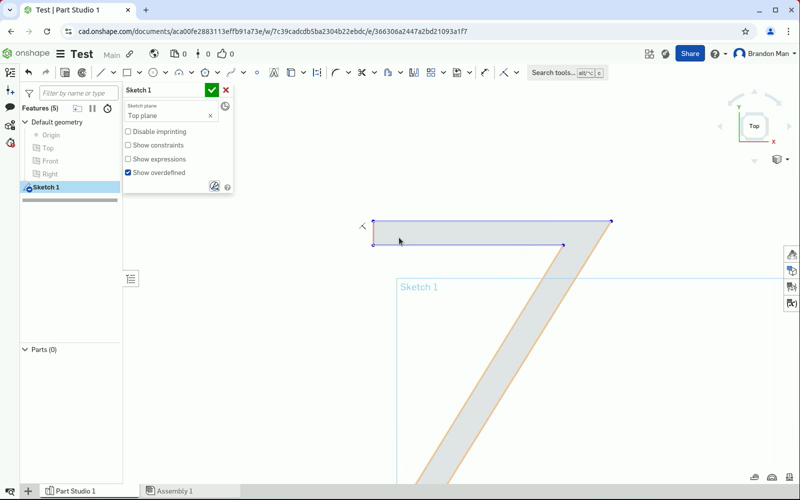
scroll(6)
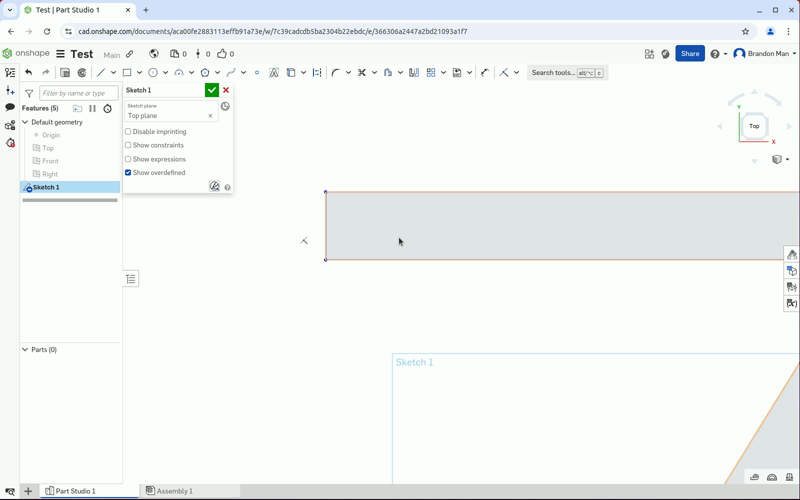
click(399, 237)
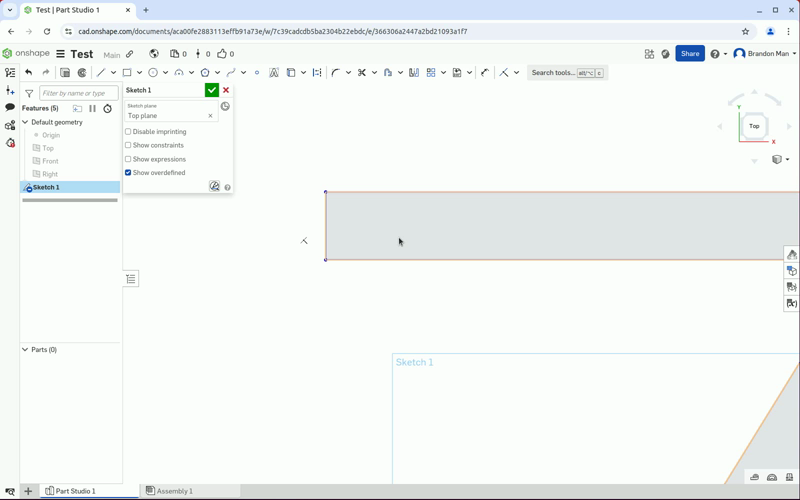
scroll(-6)
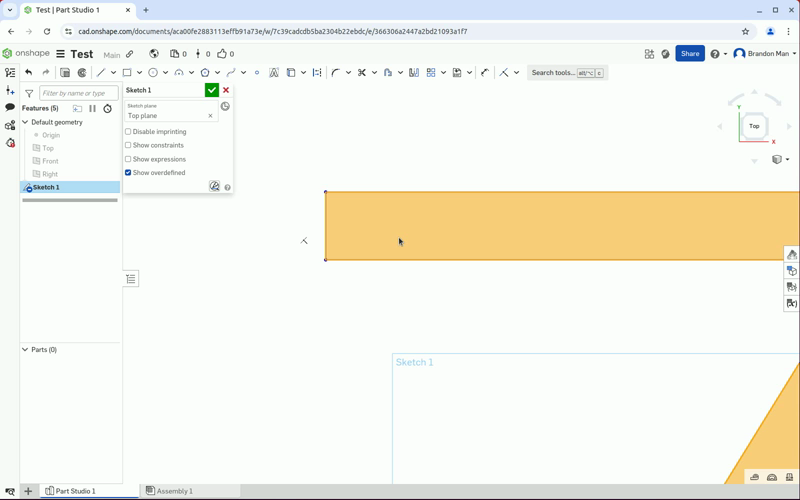
scroll(-6)
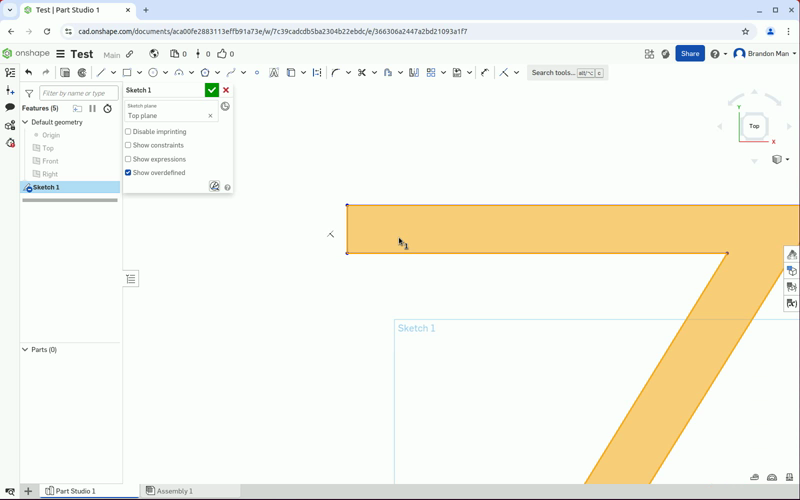
scroll(-6)
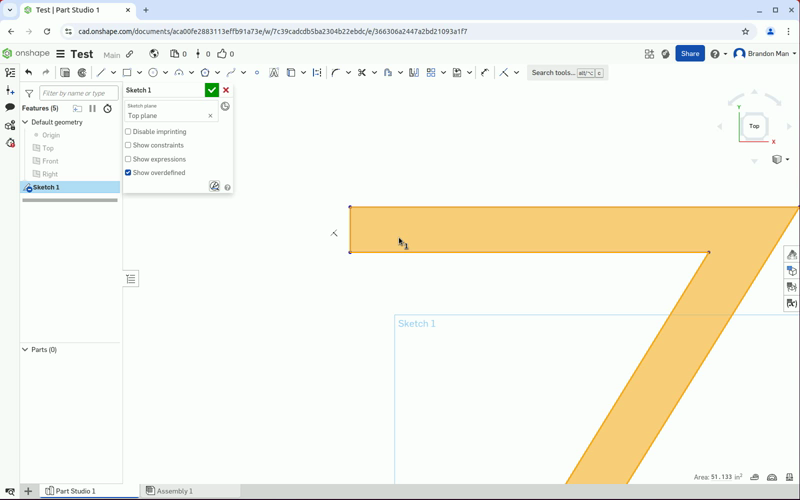
scroll(-6)
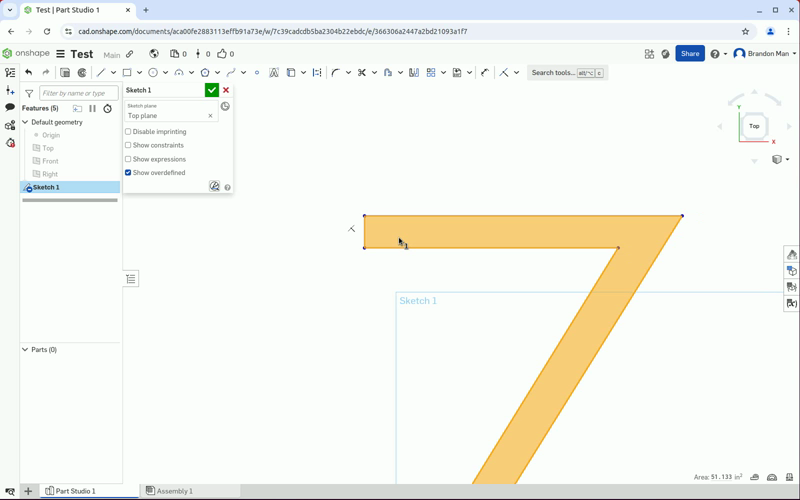
scroll(-6)
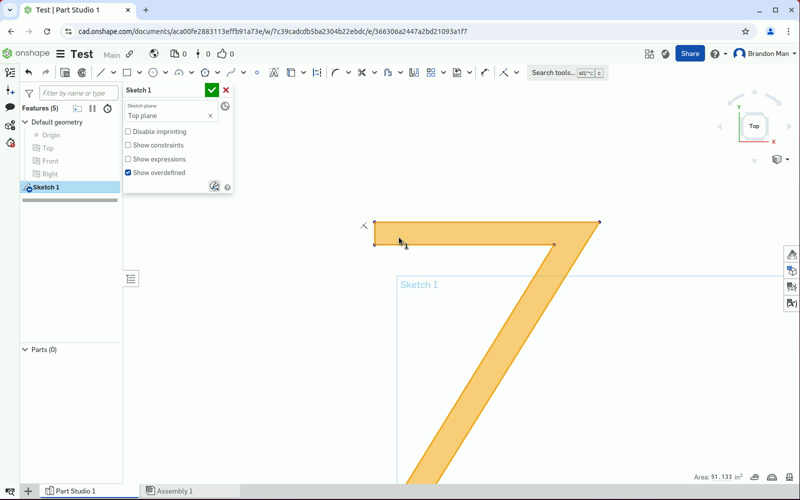
scroll(-6)
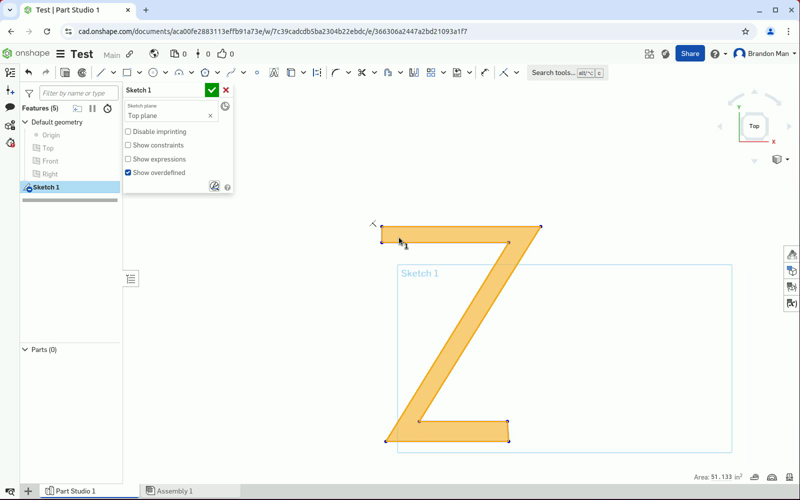
scroll(-6)
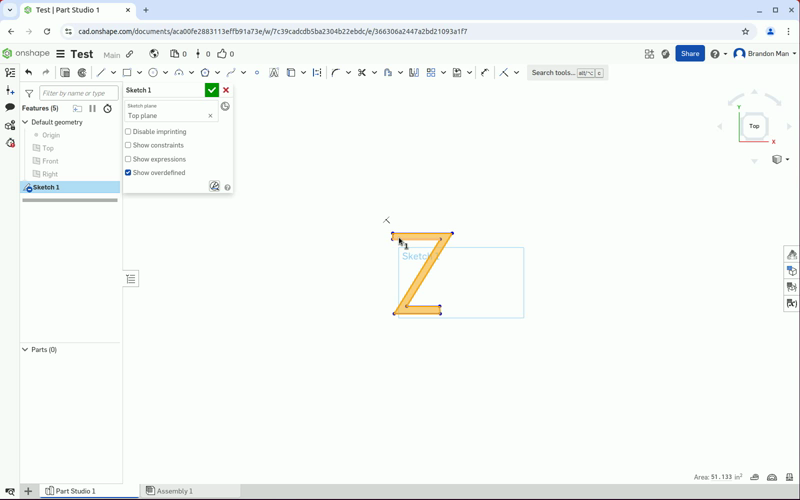
mouse_move(73, 352)
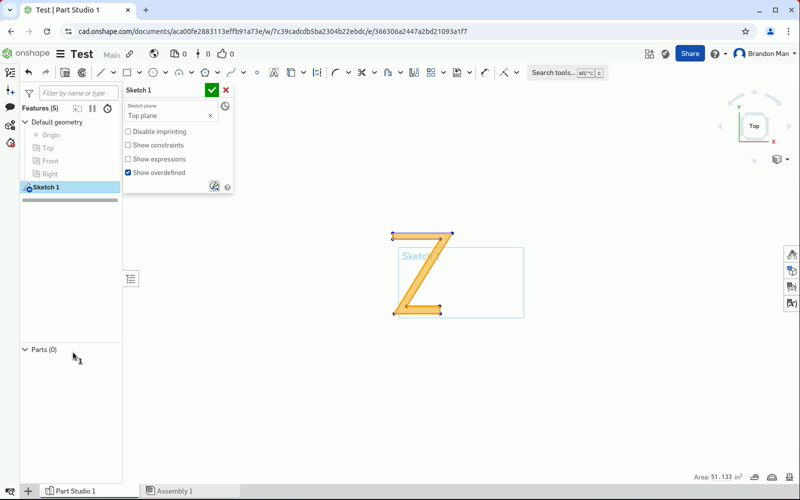
key(shift+y)
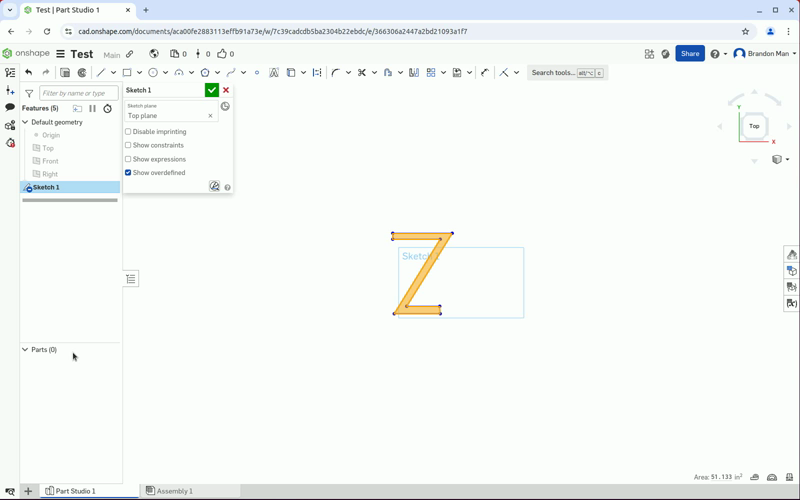
key(shift+e)
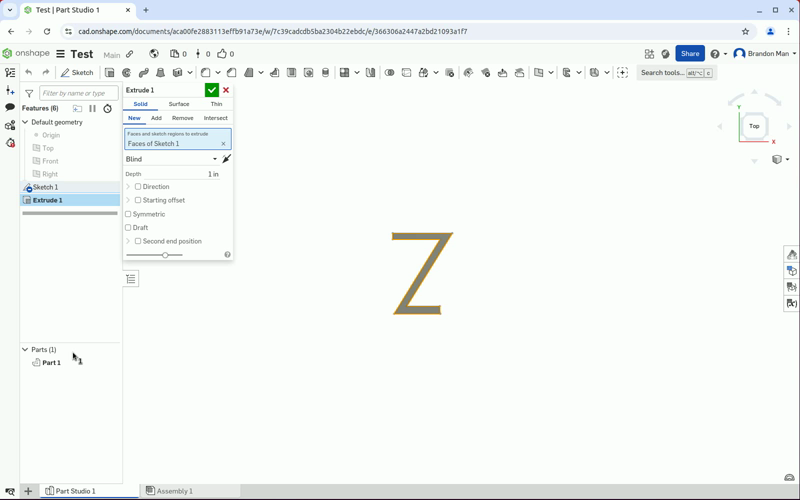
mouse_move(143, 106)
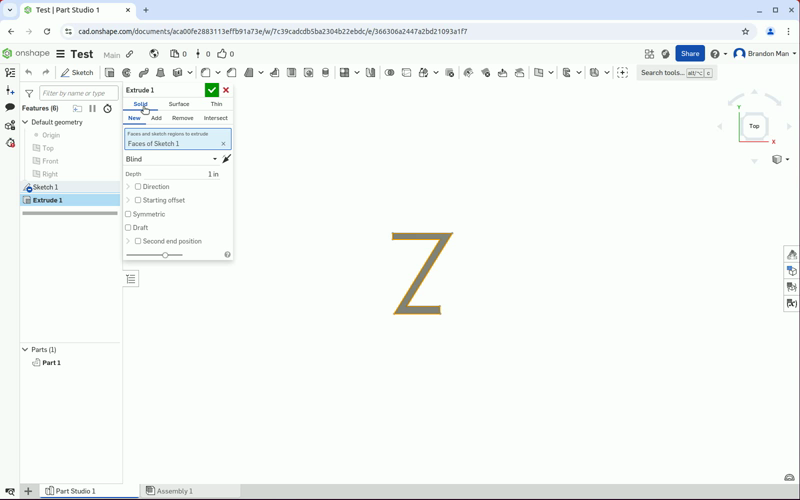
click(143, 106)
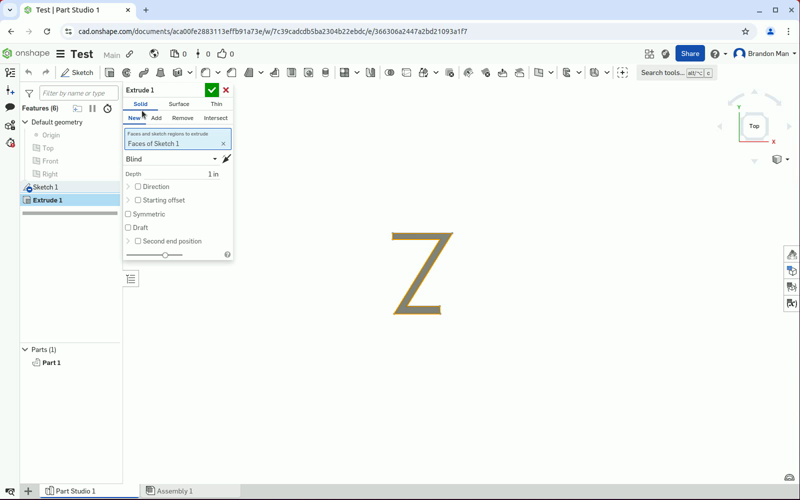
mouse_move(137, 120)
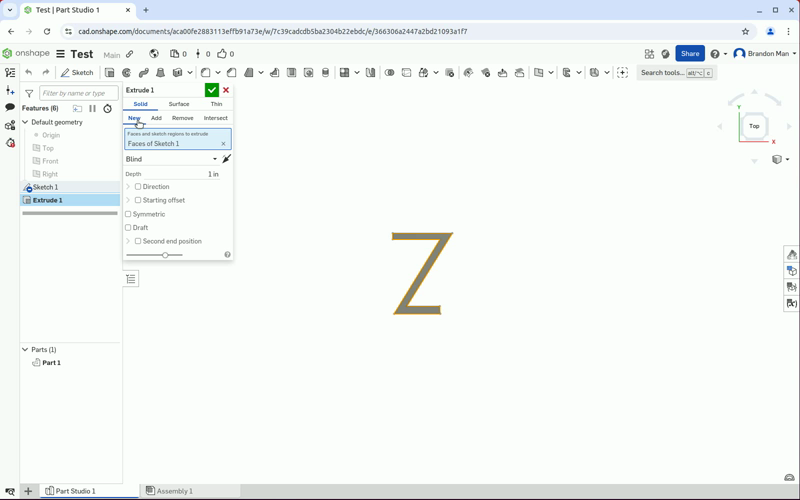
click(137, 120)
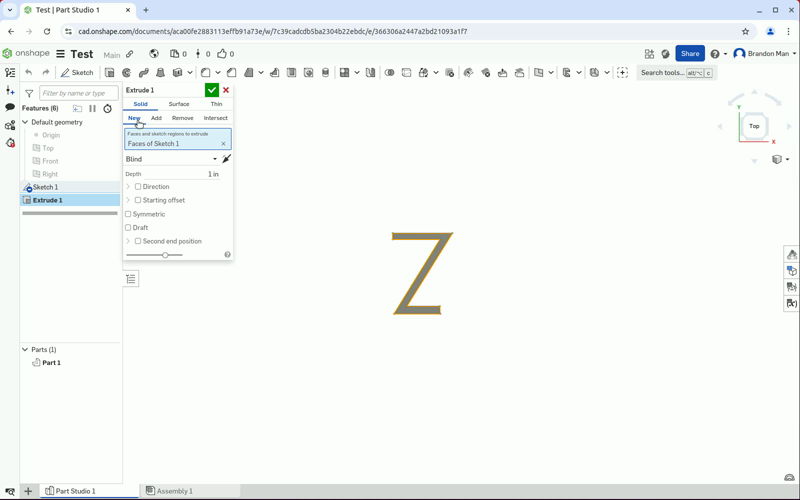
key(tab, 4)
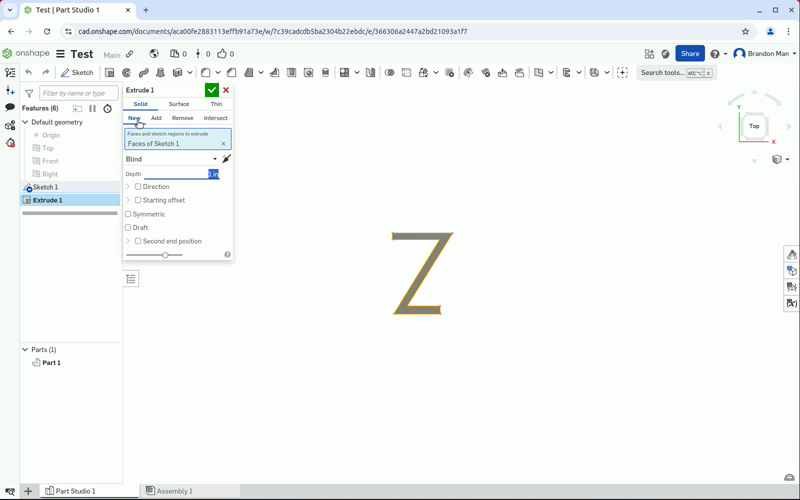
text(5.296)
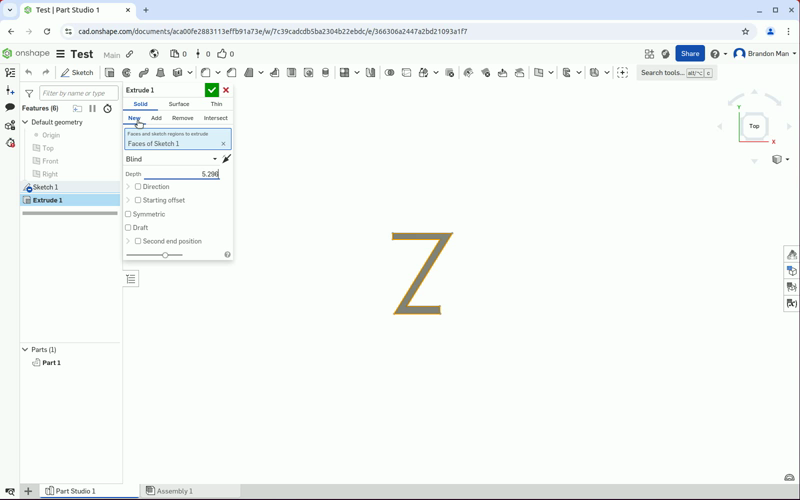
key(enter)
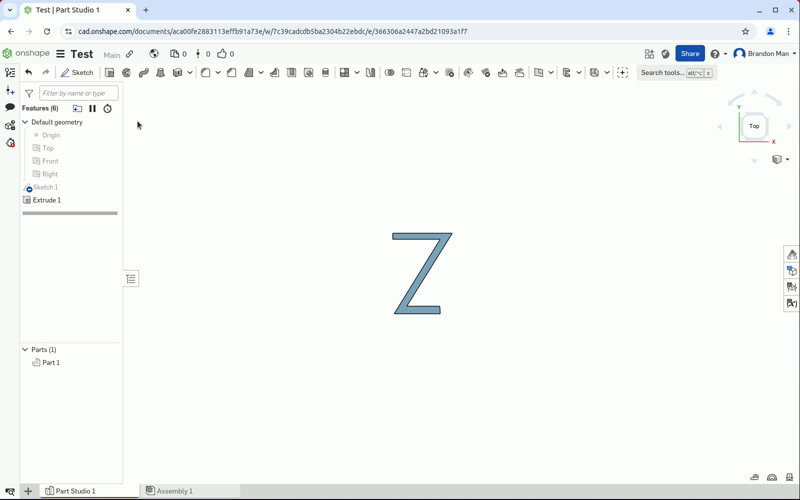
key(shift+h)
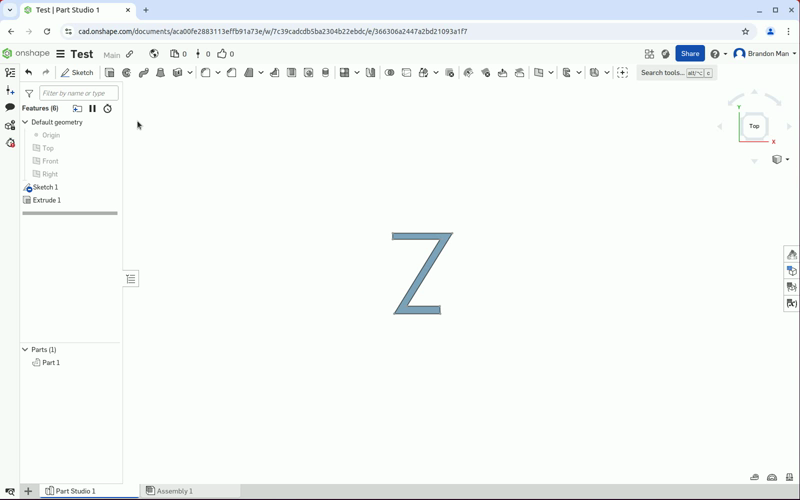
key(shift+h)
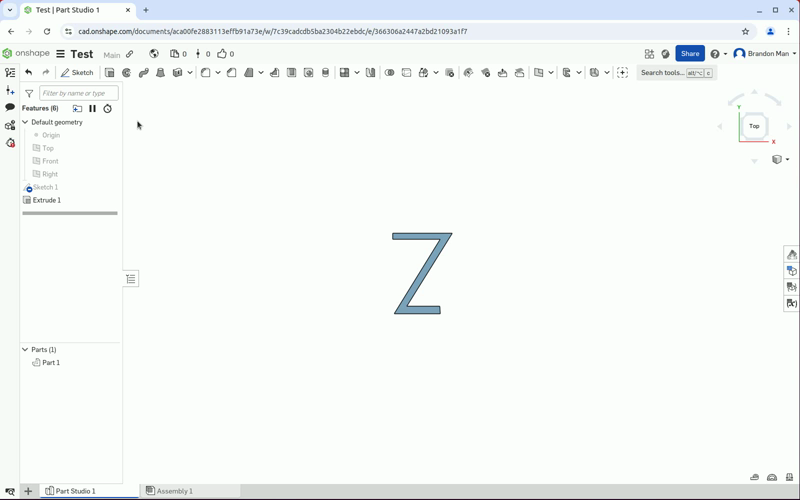
mouse_move(73, 189)
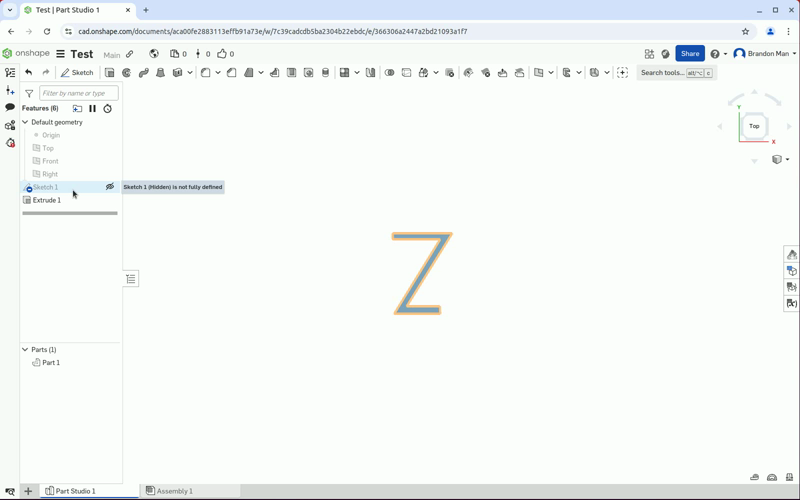
click(73, 189)
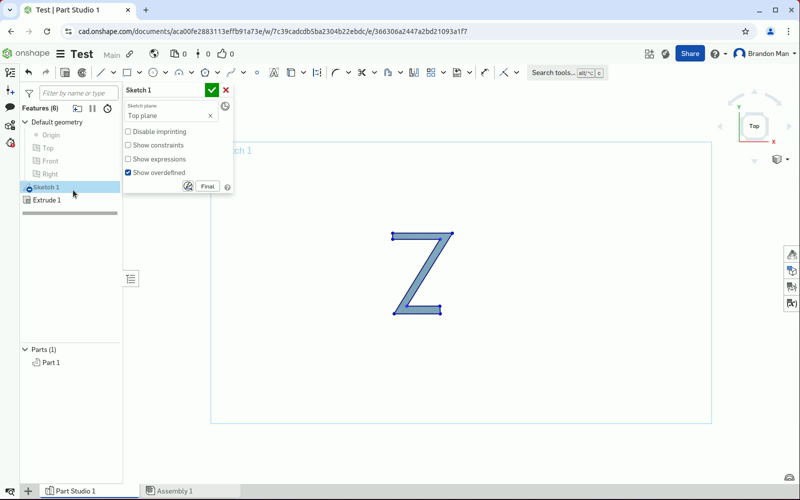
mouse_move(229, 92)
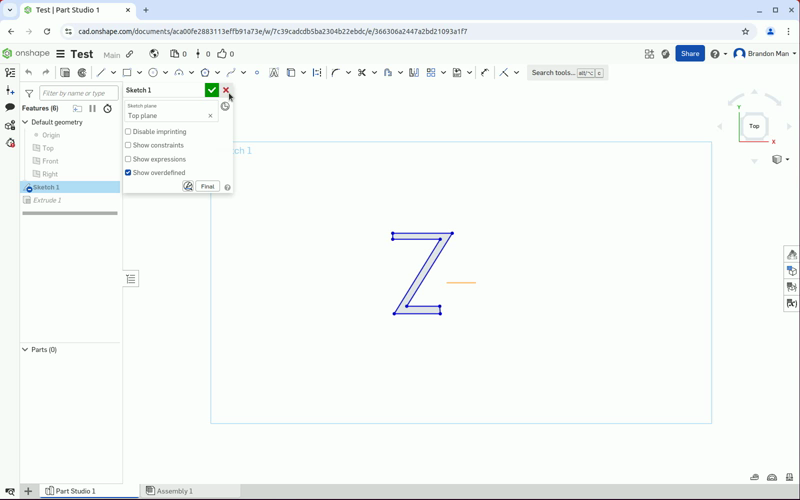
click(229, 92)
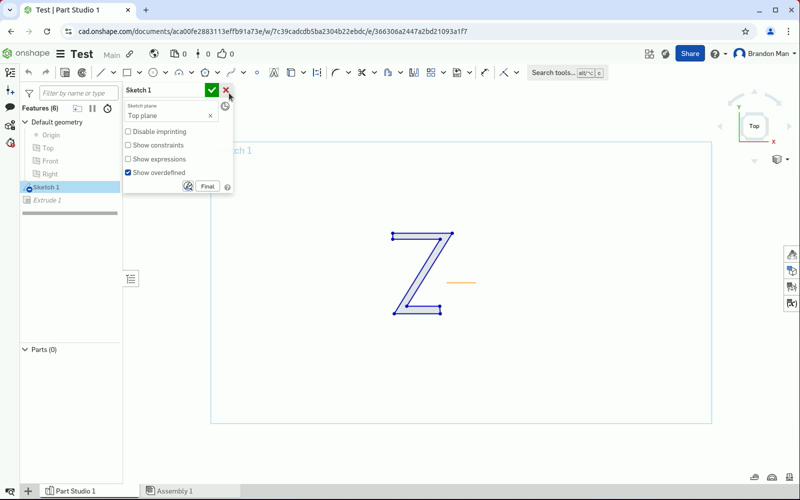
key(shift+s)
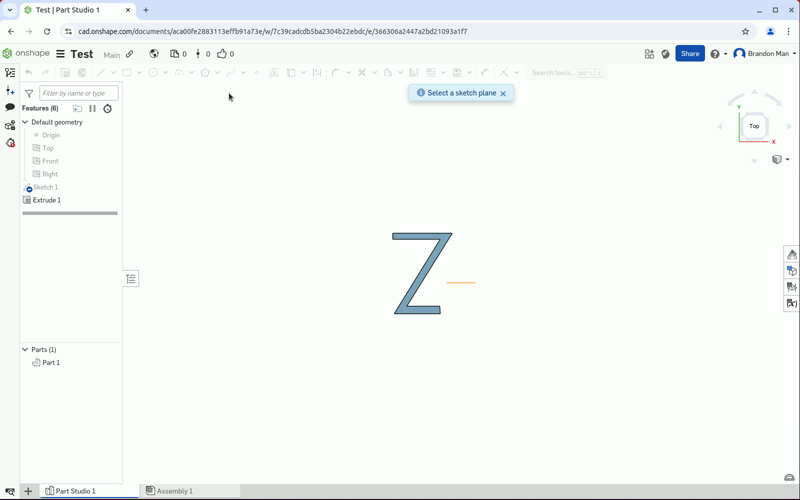
mouse_move(73, 150)
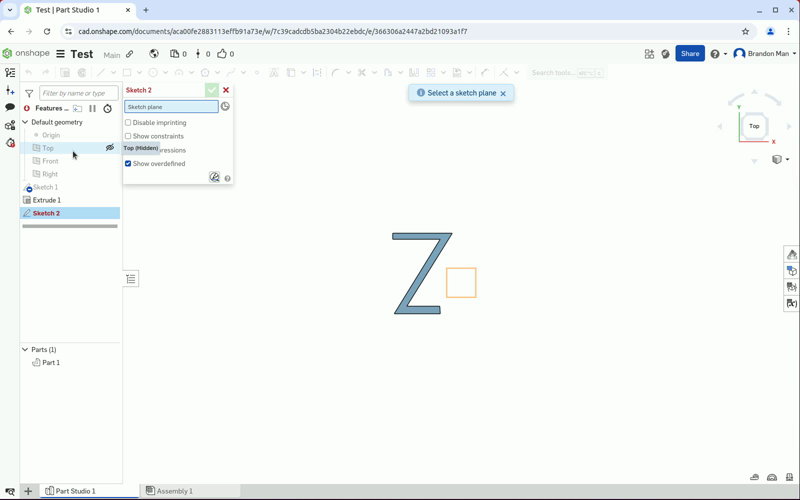
click(73, 150)
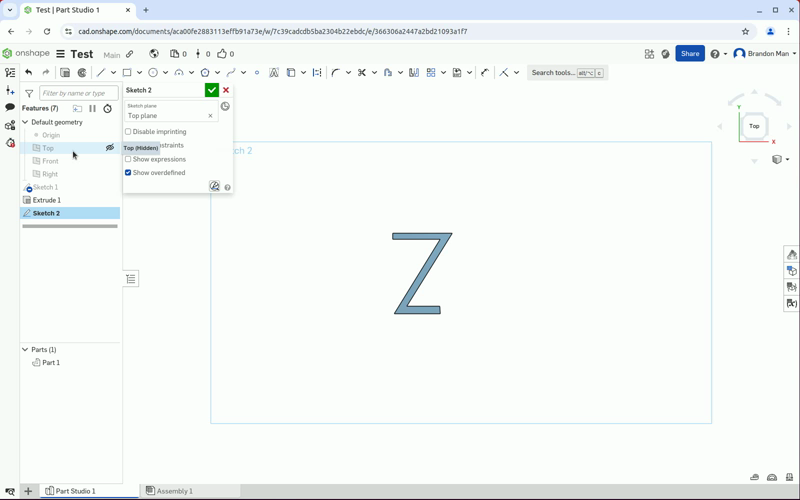
mouse_move(73, 352)
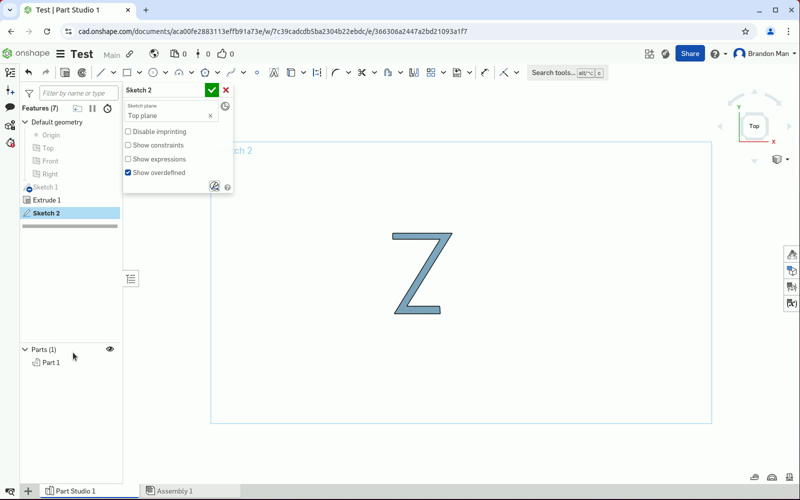
key(y)
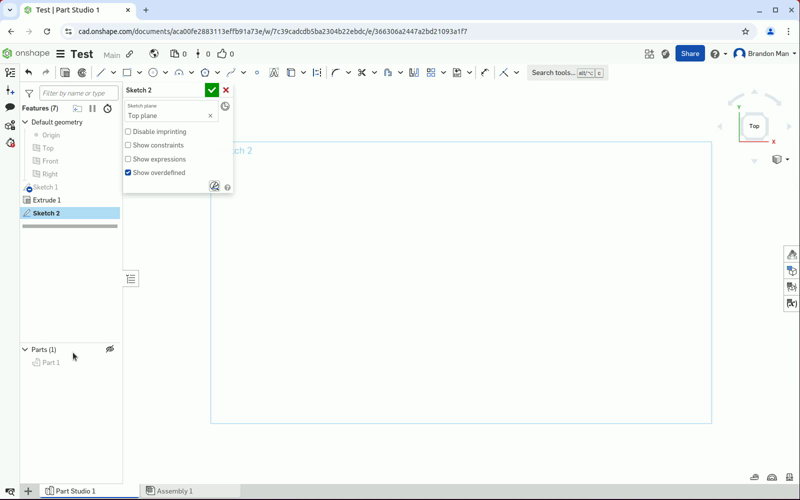
key(l)
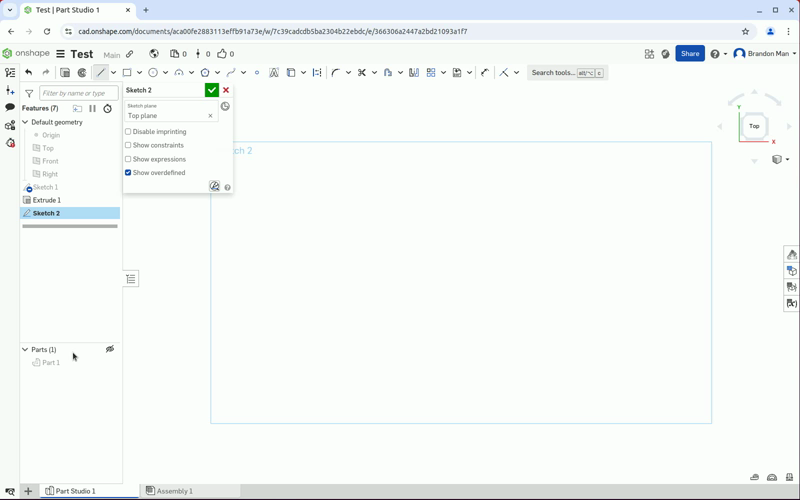
key_down(shift)
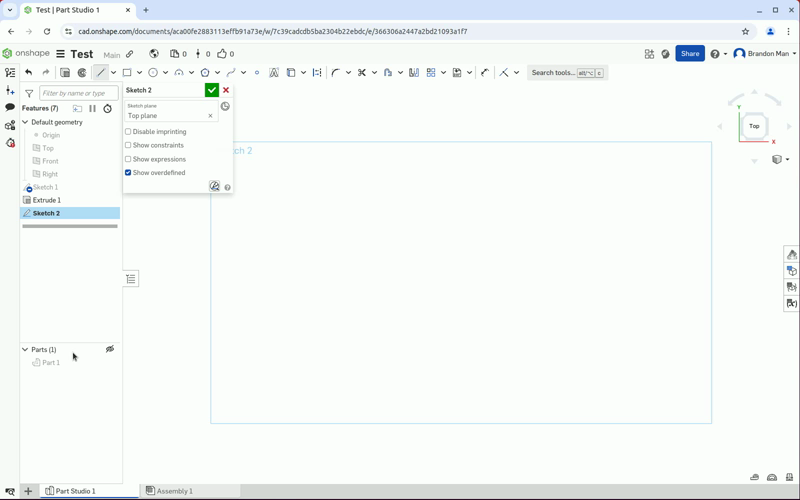
mouse_move(453, 314)
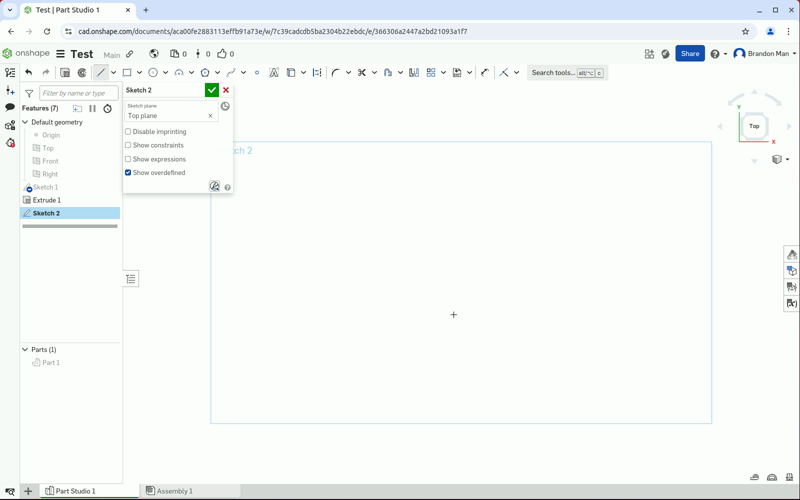
click(453, 314)
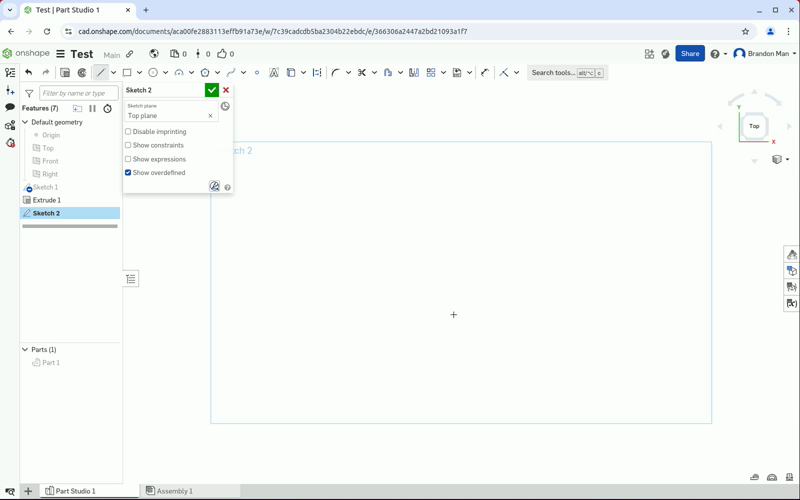
key_up(shift)
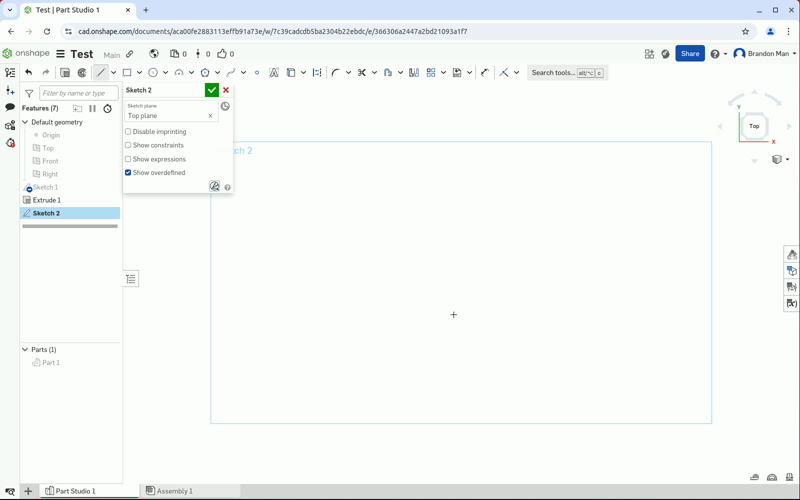
key_down(shift)
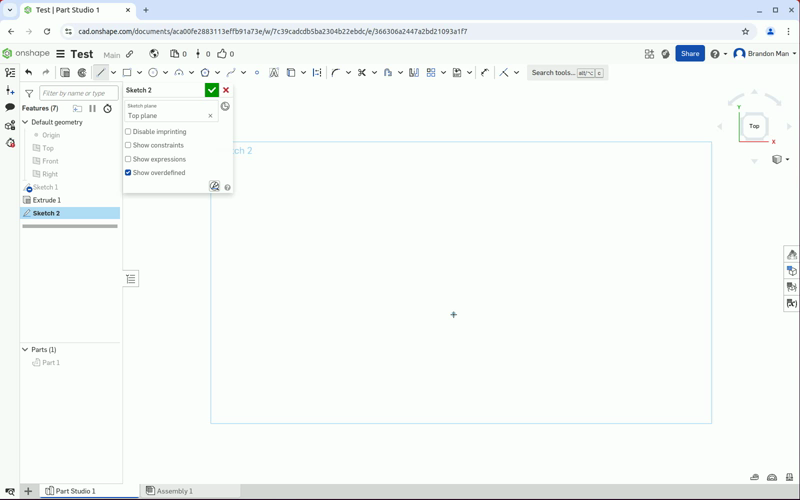
mouse_move(483, 314)
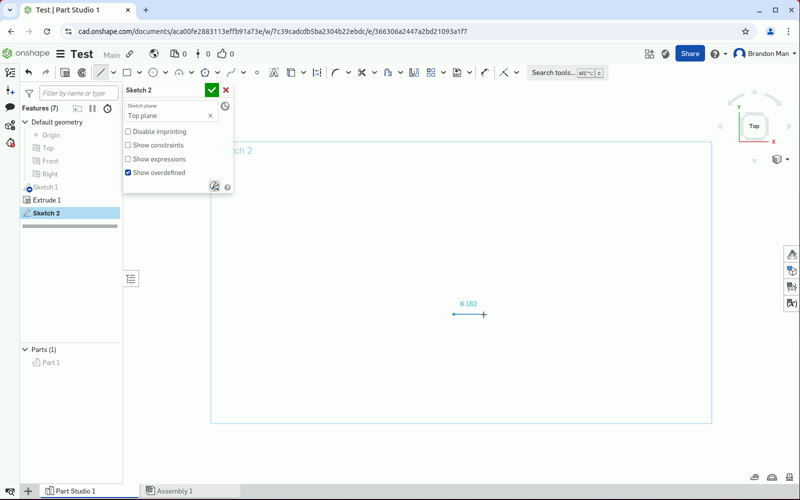
mouse_move(460, 314)
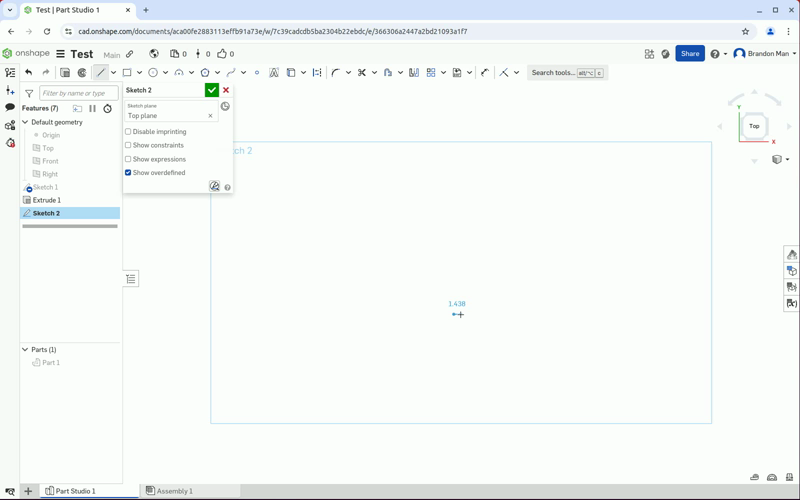
scroll(6)
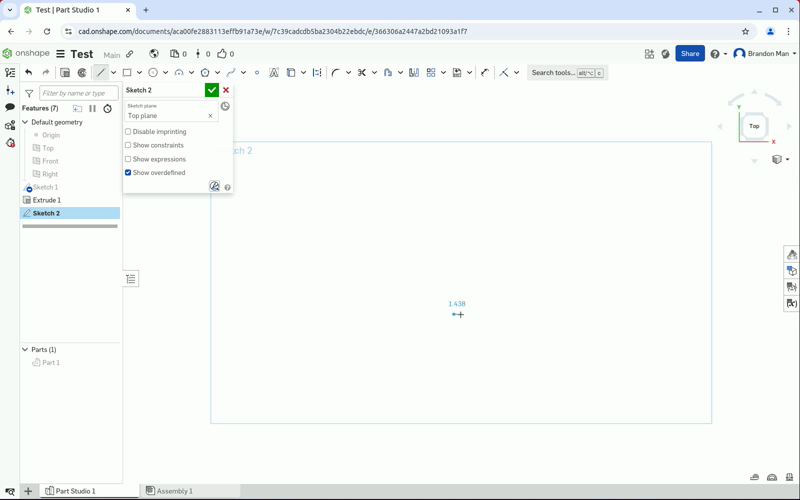
scroll(6)
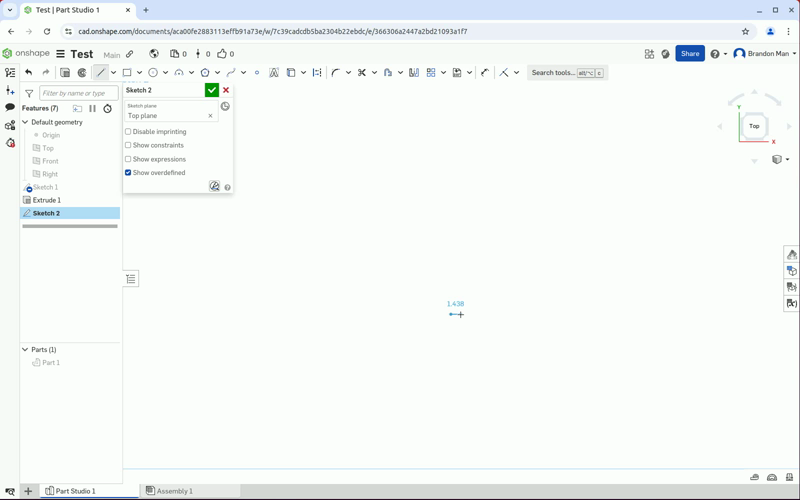
scroll(6)
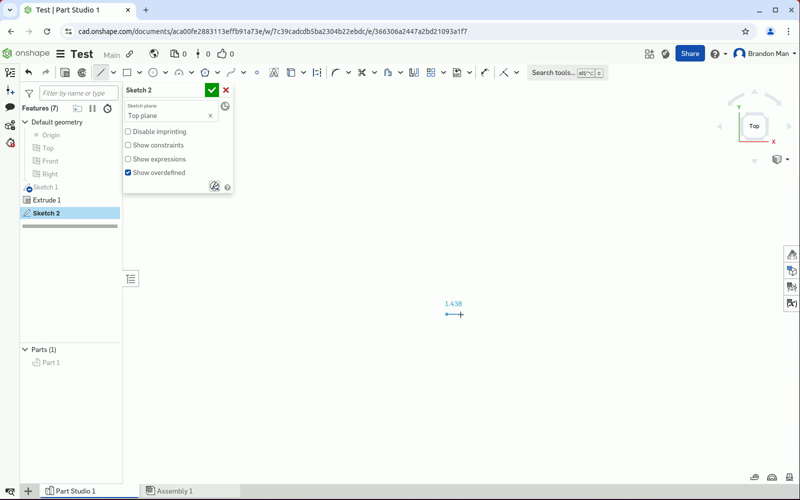
scroll(6)
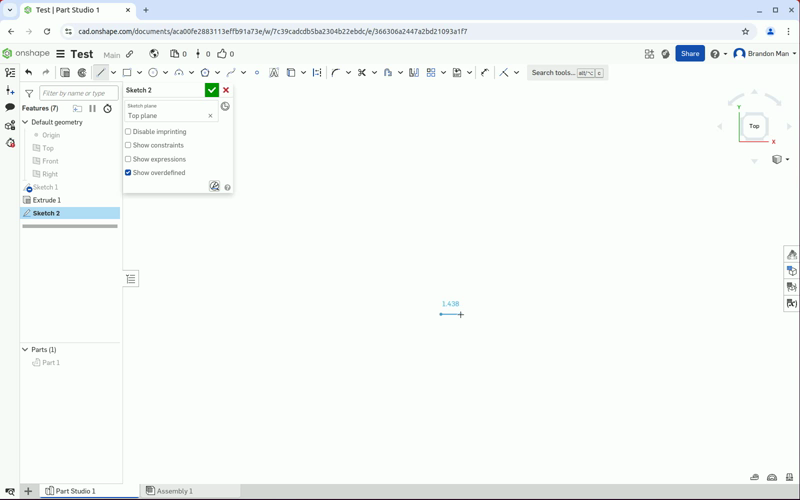
scroll(6)
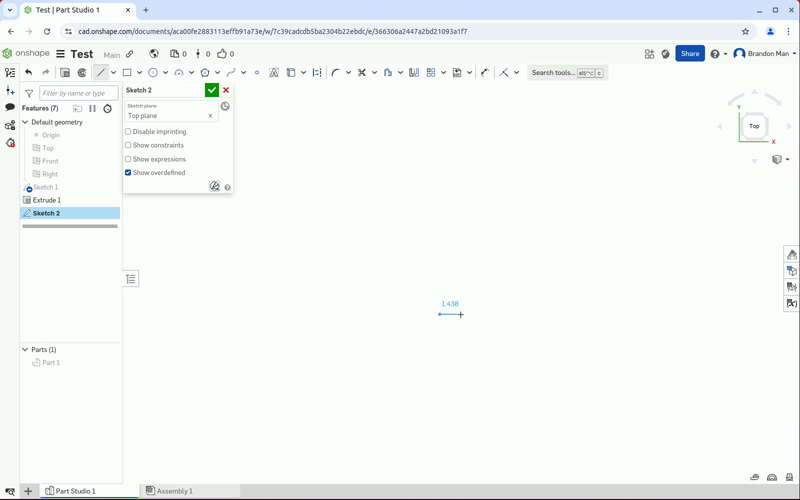
scroll(6)
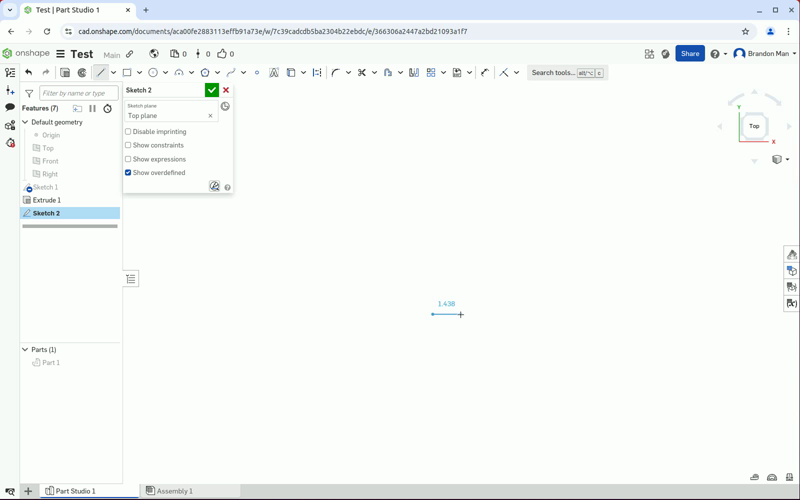
scroll(6)
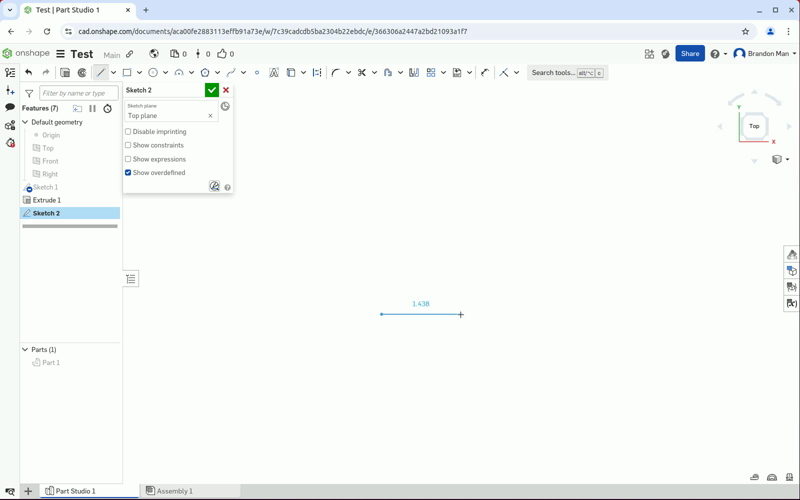
click(460, 314)
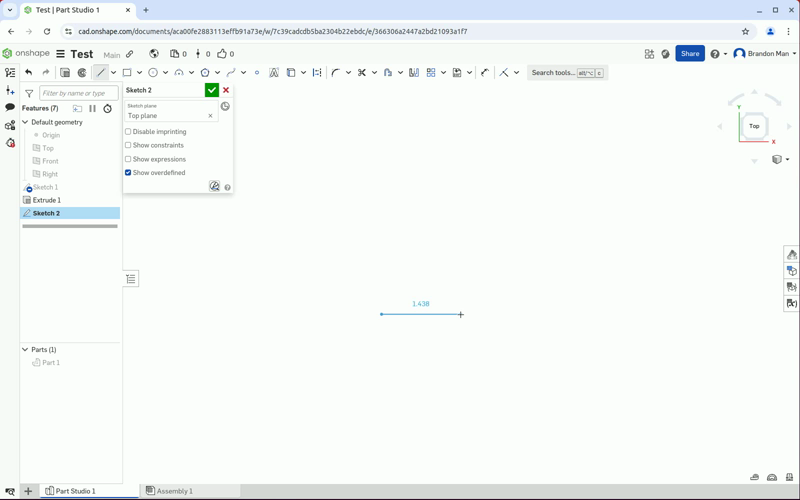
scroll(-6)
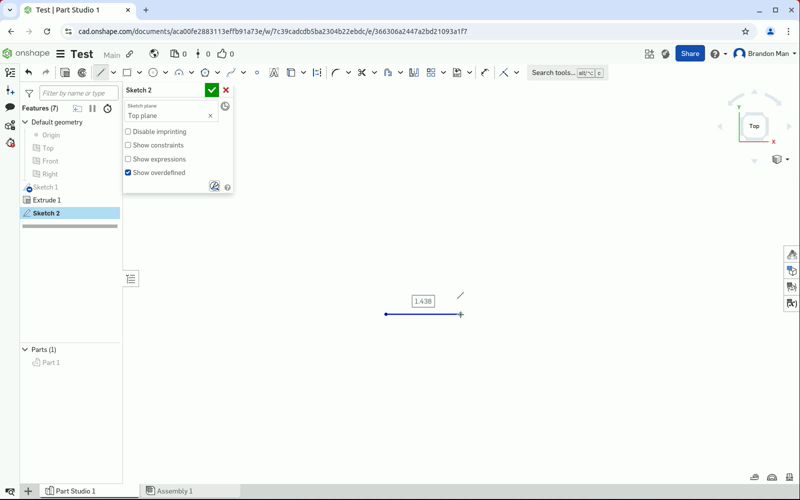
scroll(-6)
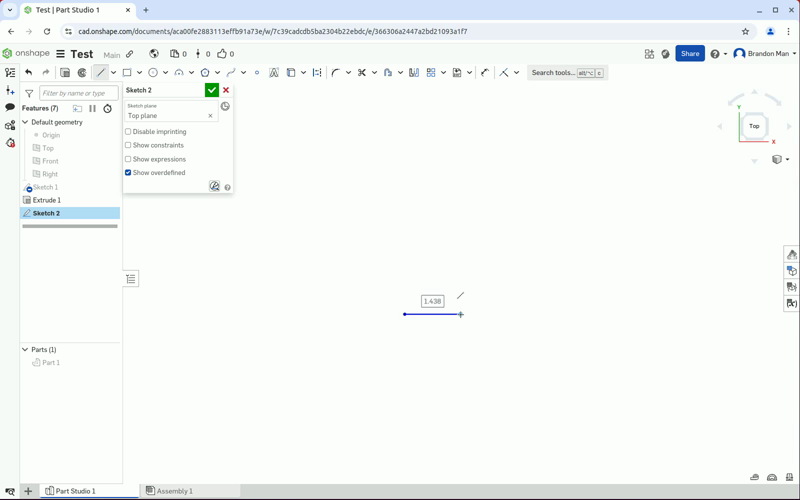
scroll(-6)
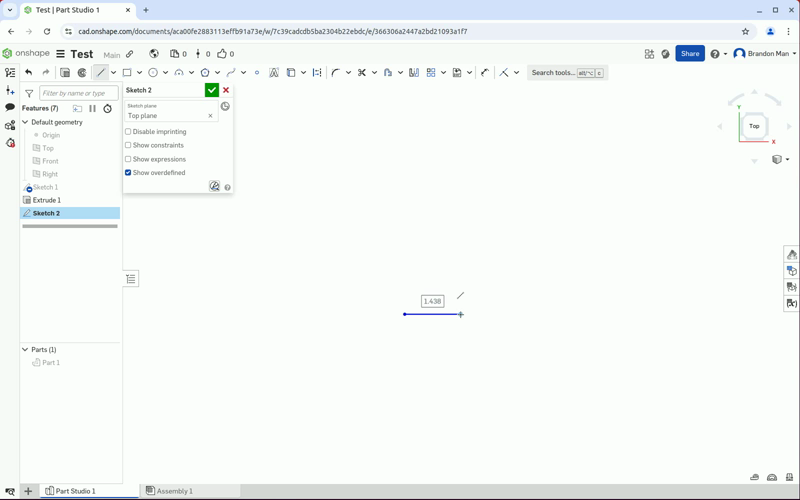
scroll(-6)
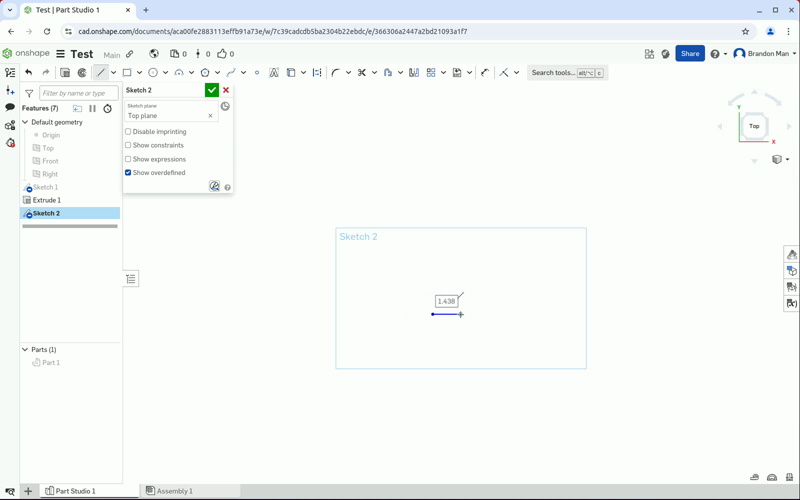
scroll(-6)
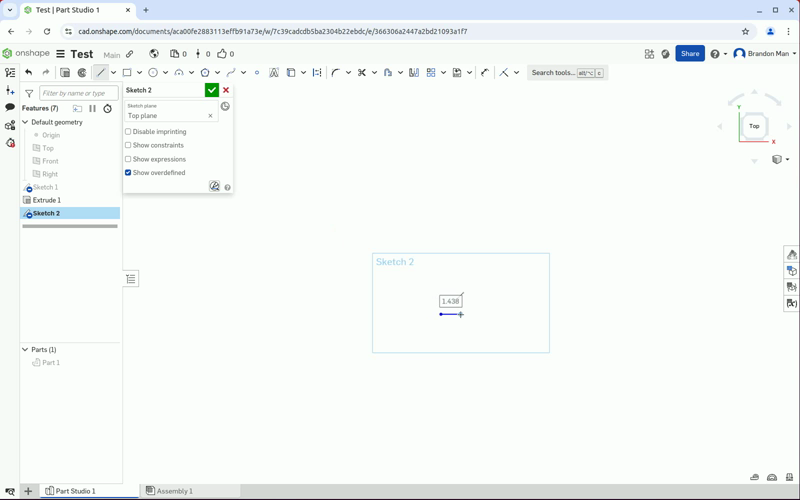
scroll(-6)
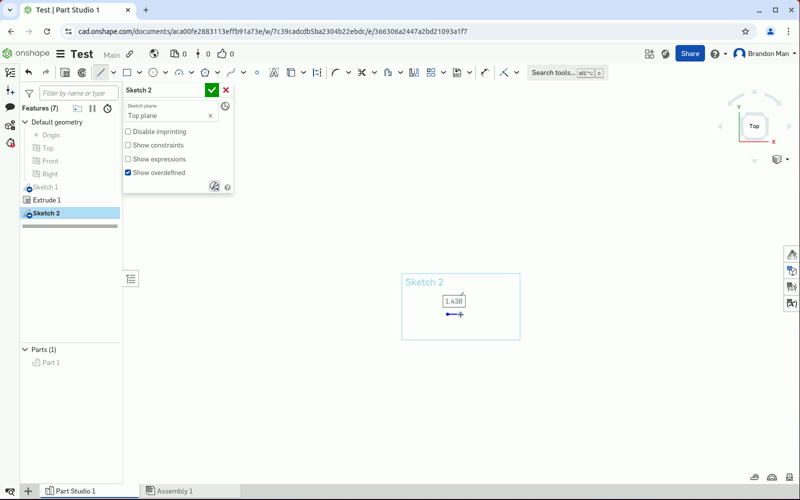
scroll(-6)
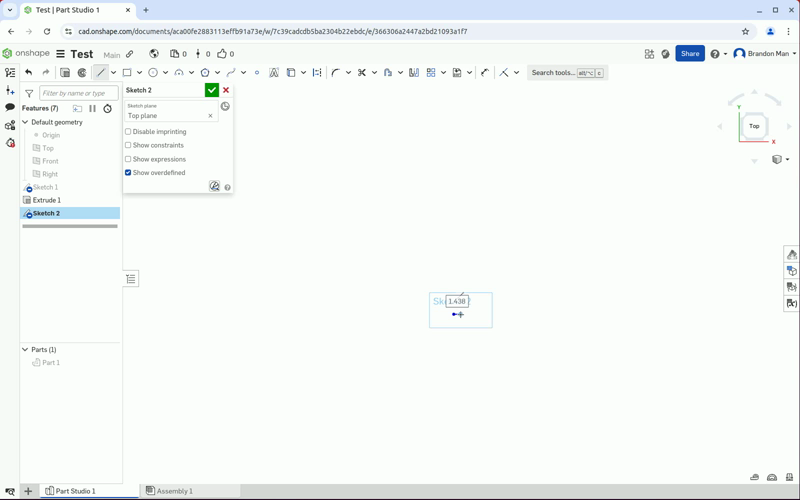
key_up(shift)
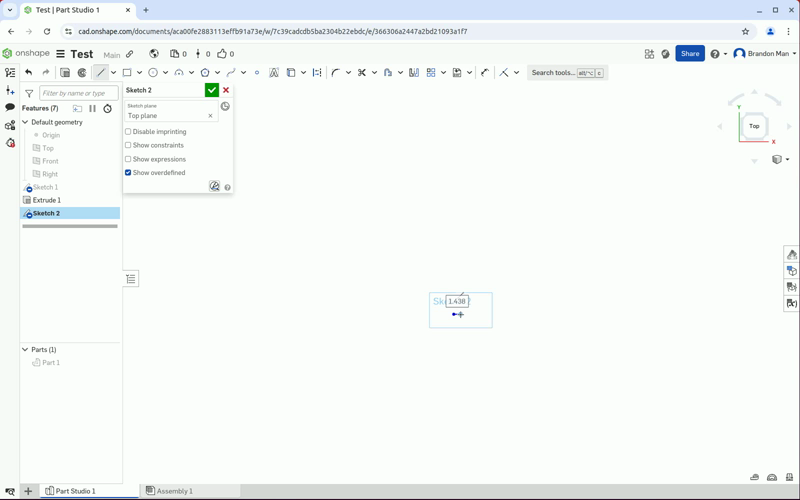
key_down(shift)
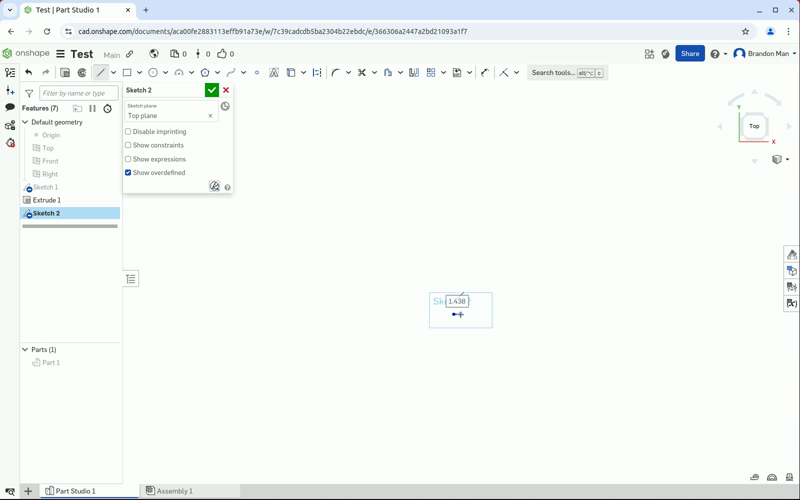
mouse_move(460, 237)
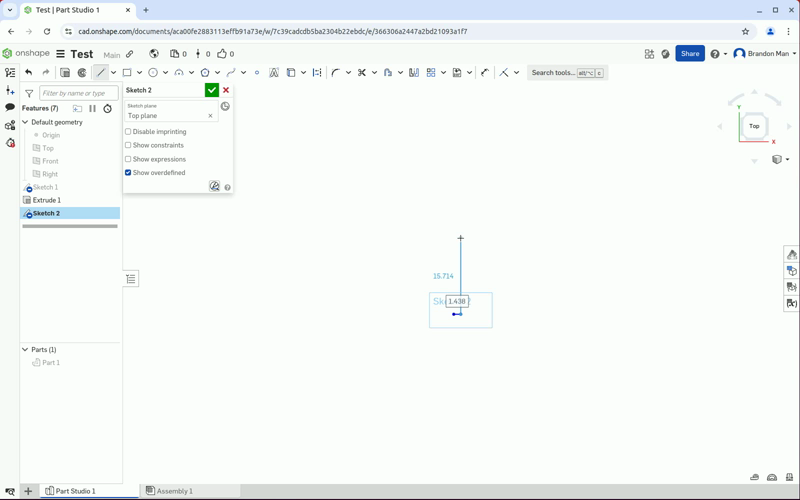
click(460, 237)
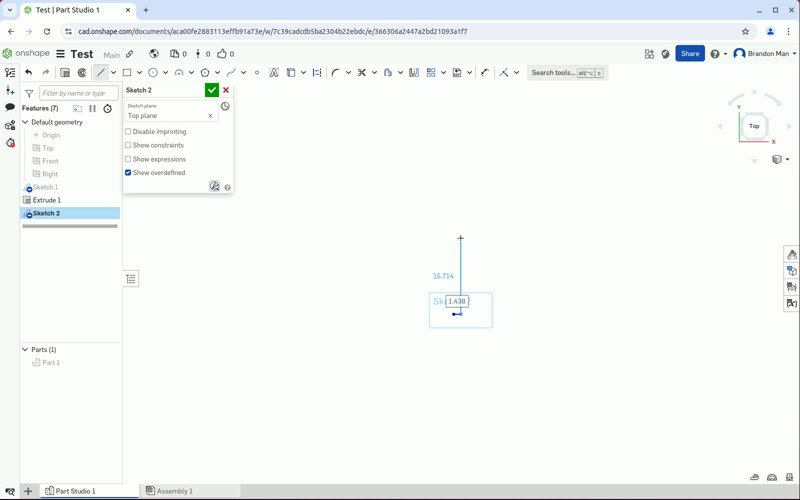
key_up(shift)
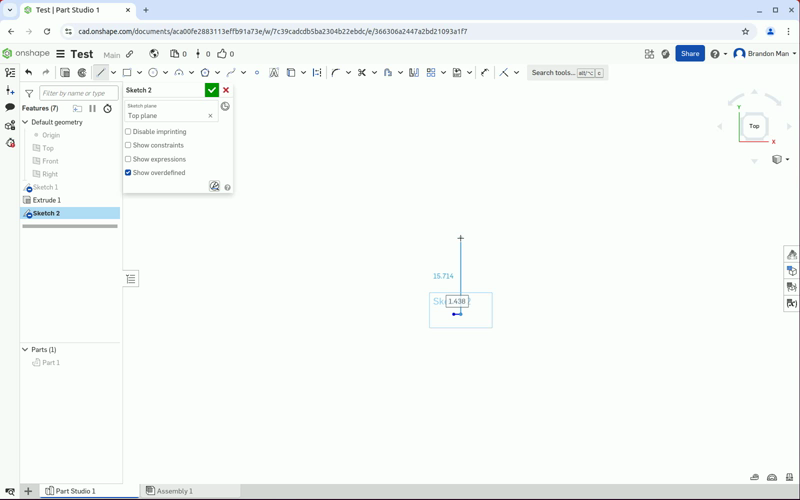
key_down(shift)
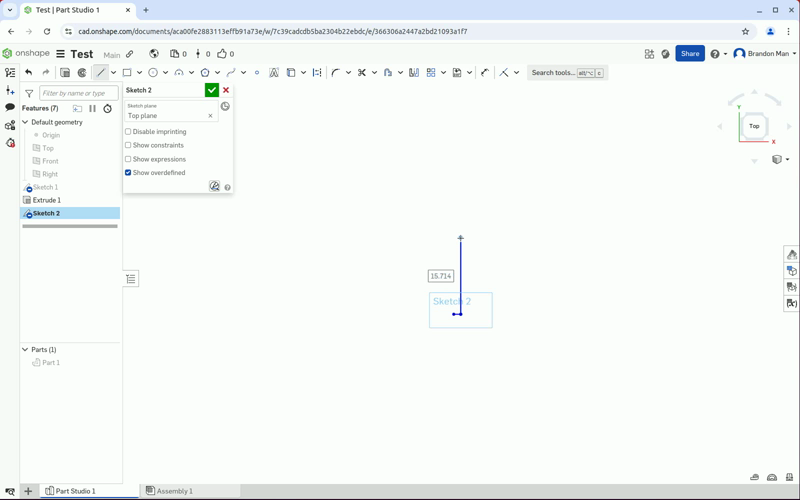
mouse_move(483, 312)
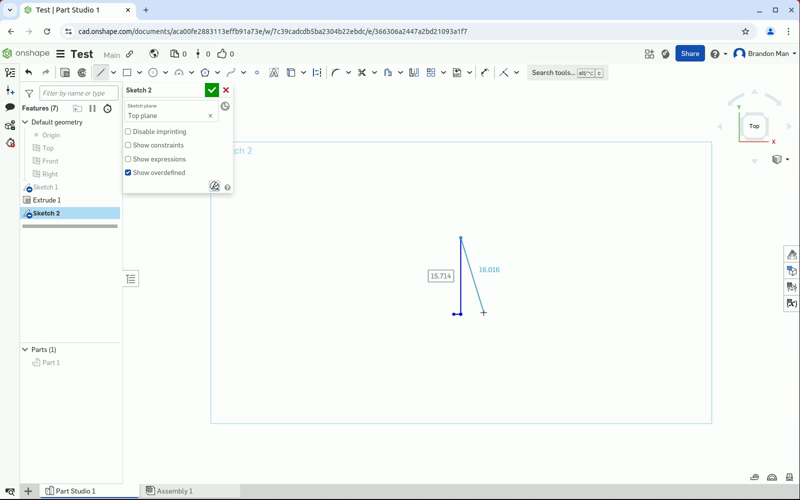
click(483, 312)
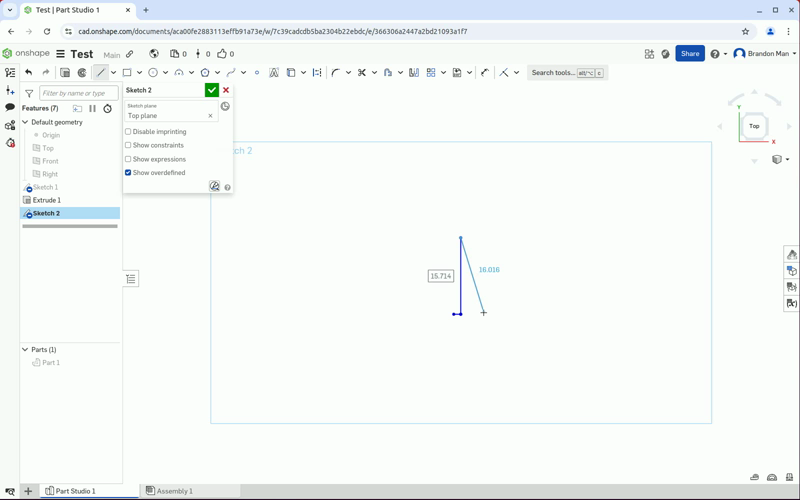
key_up(shift)
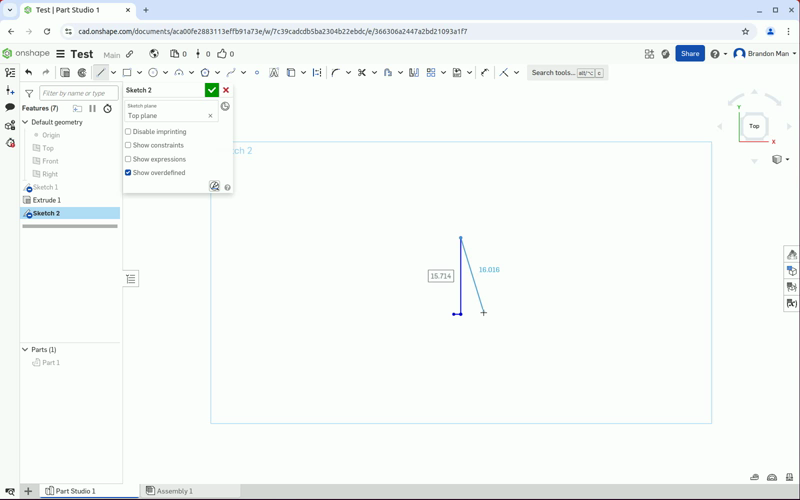
key_down(shift)
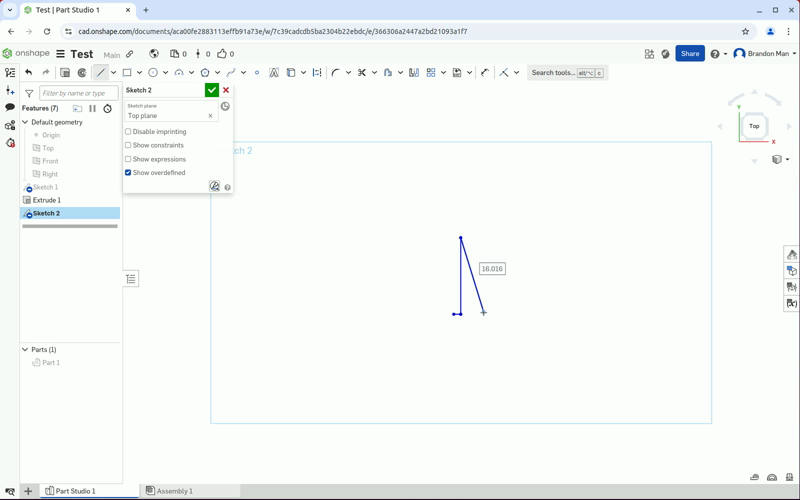
mouse_move(508, 239)
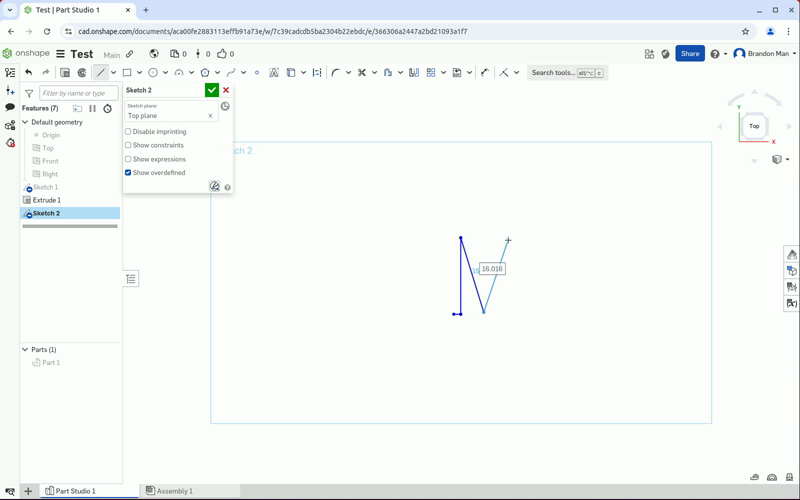
click(508, 239)
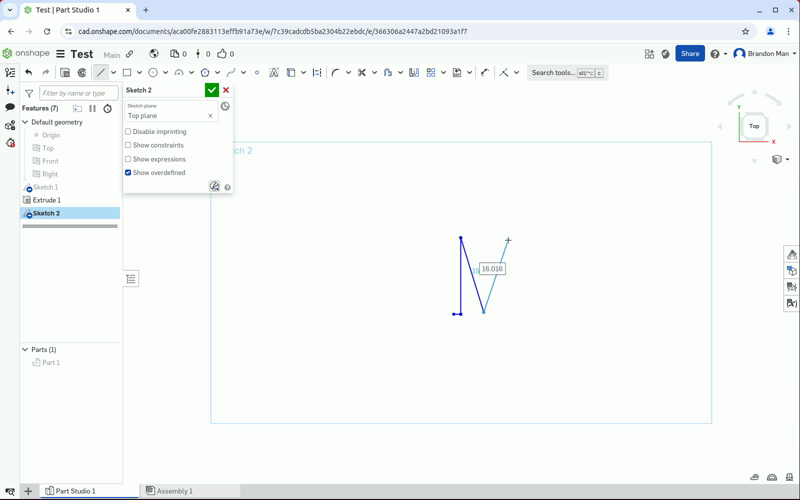
key_up(shift)
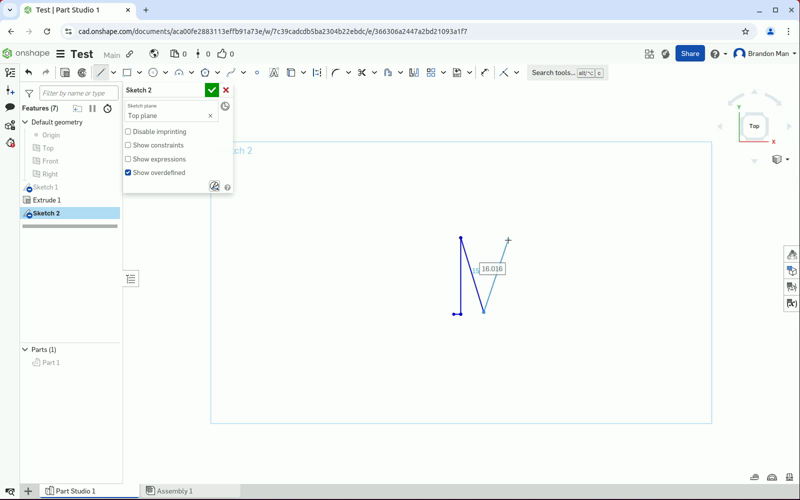
key_down(shift)
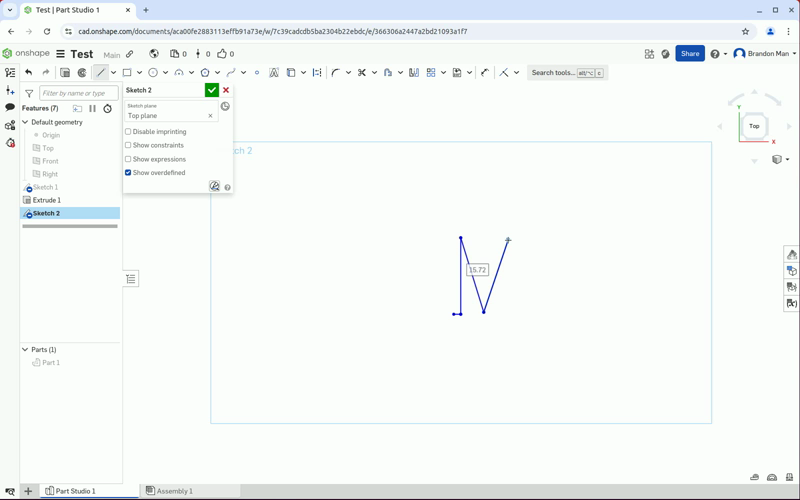
mouse_move(508, 312)
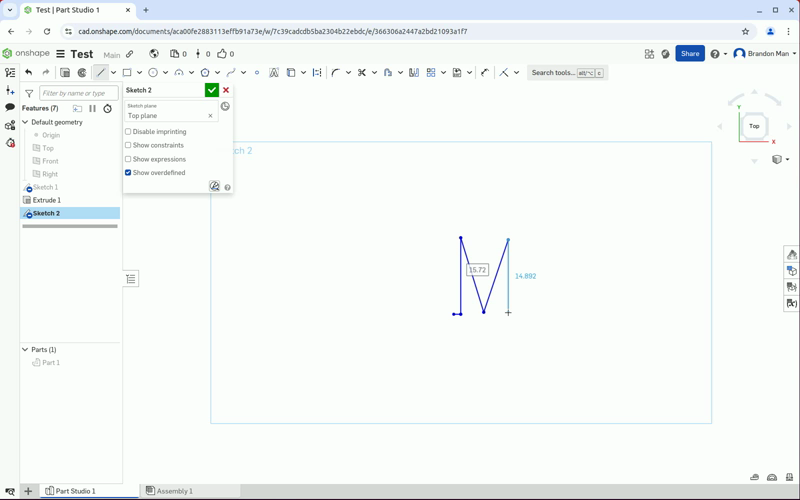
click(508, 312)
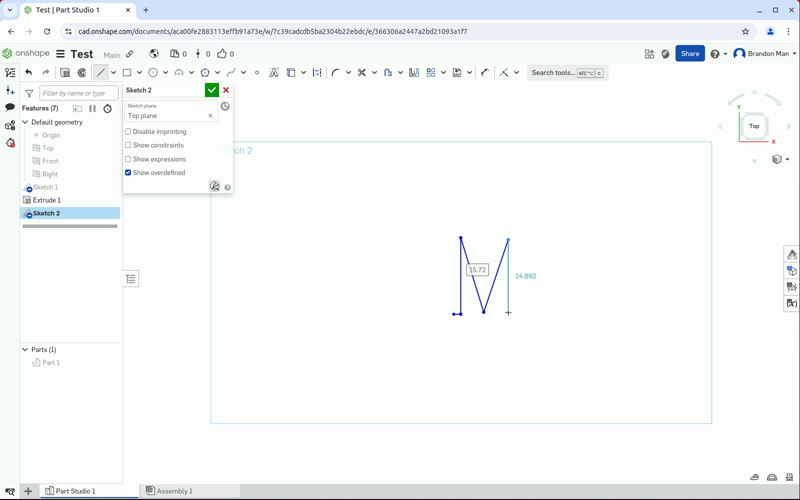
key_up(shift)
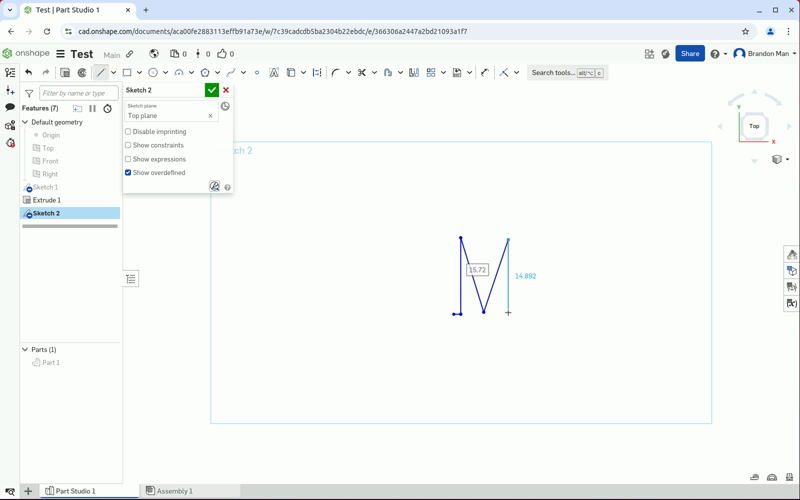
key_down(shift)
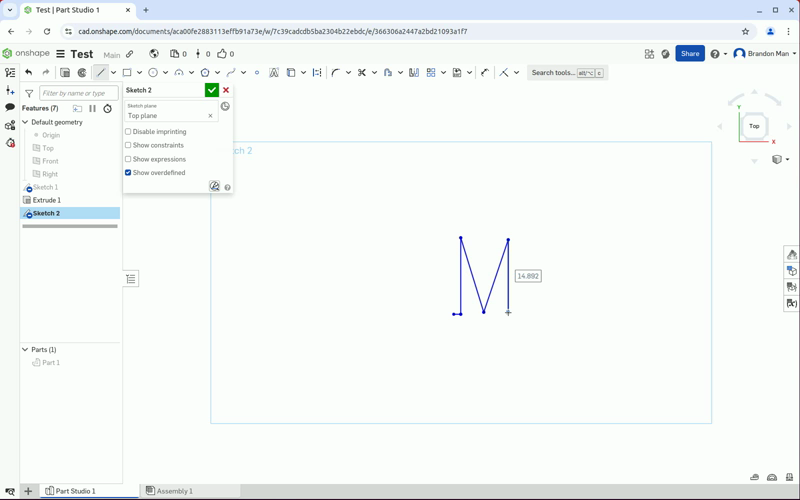
mouse_move(538, 312)
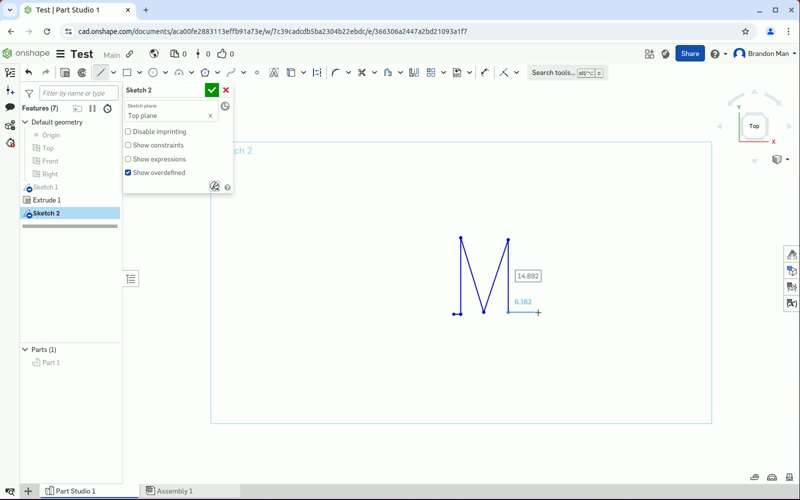
mouse_move(515, 312)
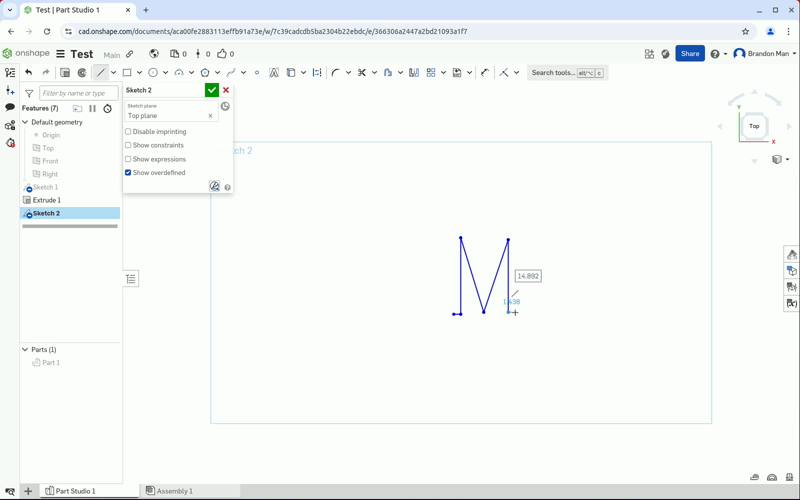
scroll(6)
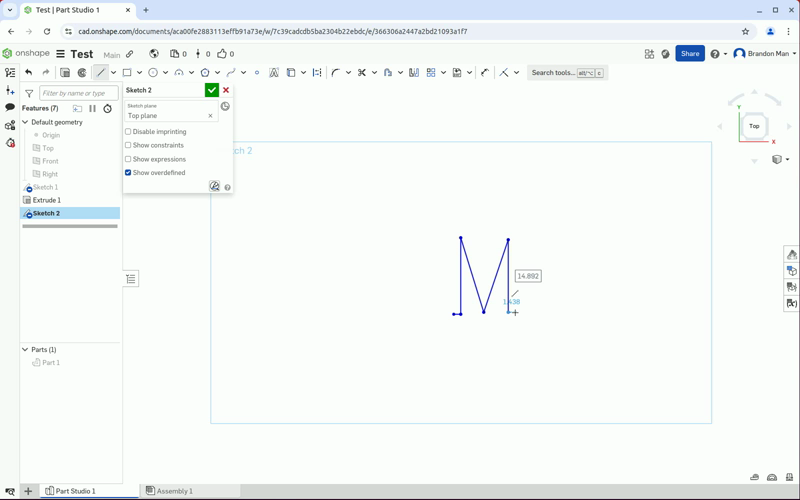
scroll(6)
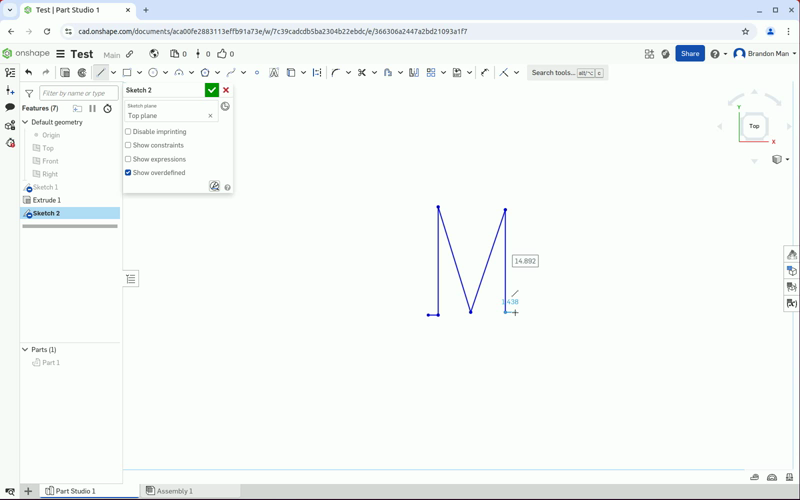
scroll(6)
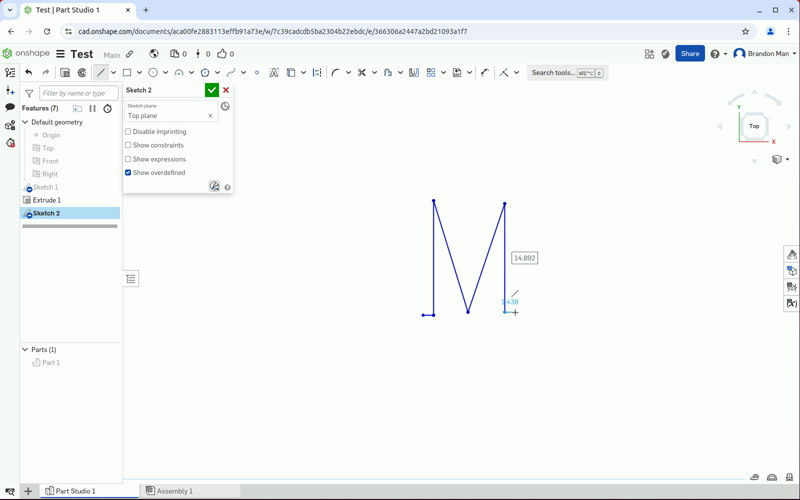
scroll(6)
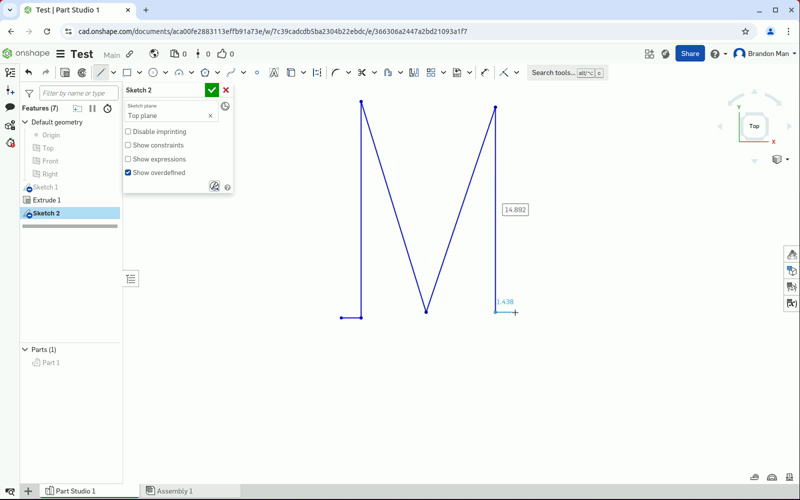
scroll(6)
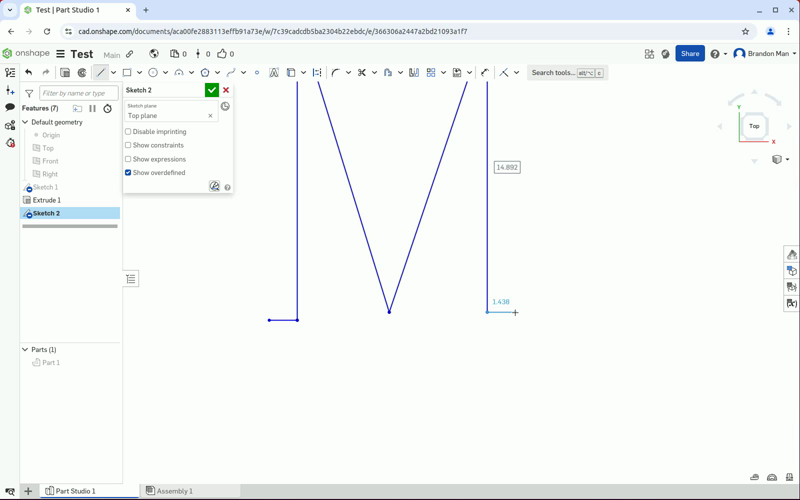
scroll(6)
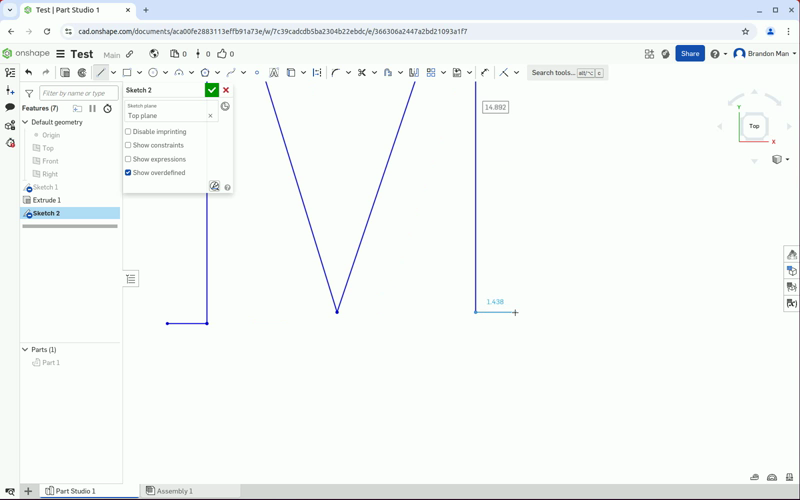
scroll(6)
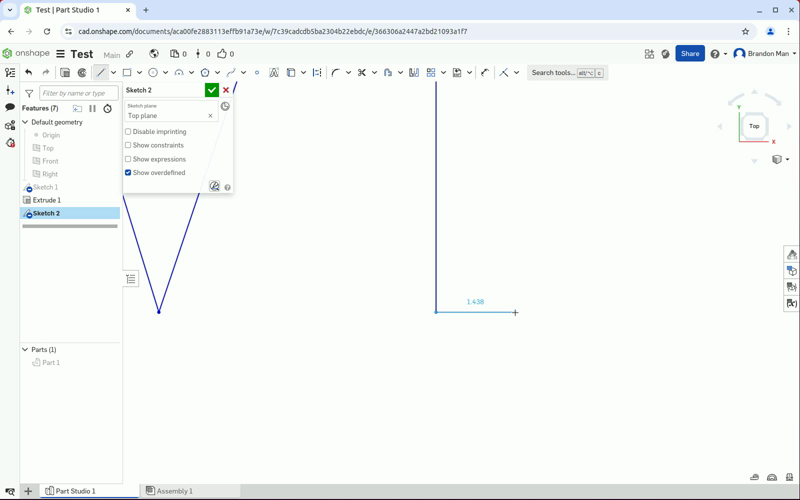
click(515, 312)
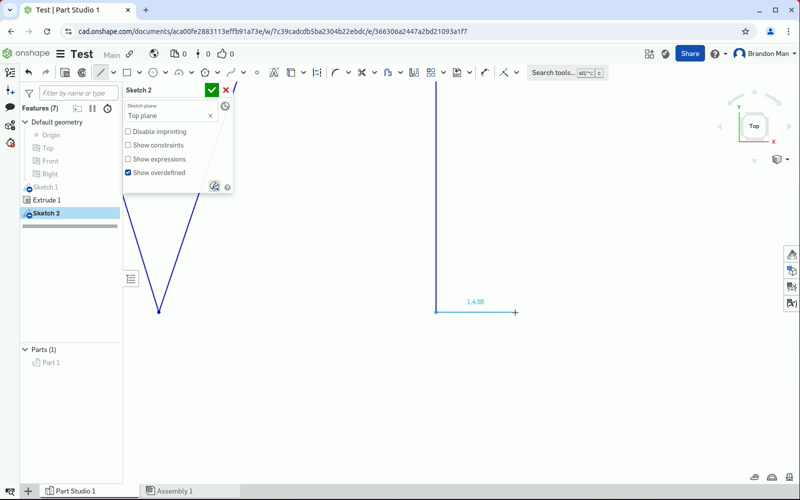
scroll(-6)
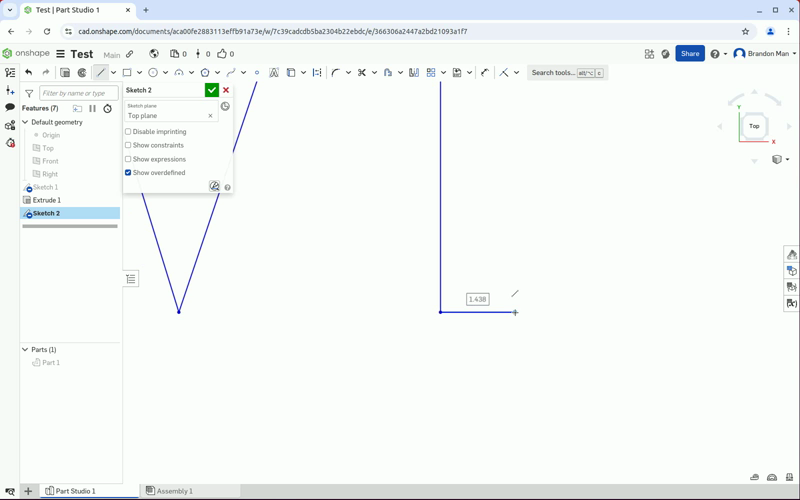
scroll(-6)
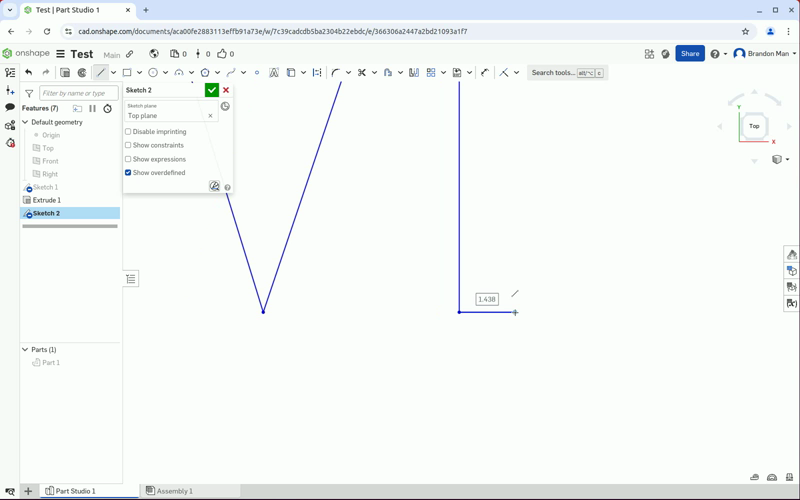
scroll(-6)
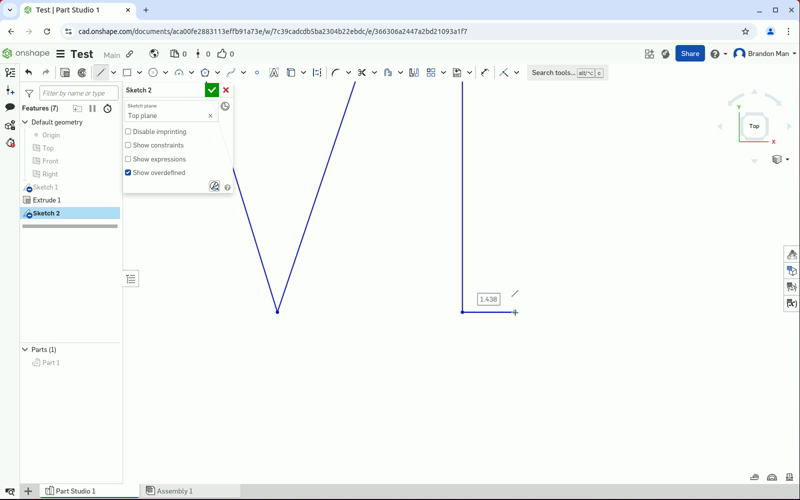
scroll(-6)
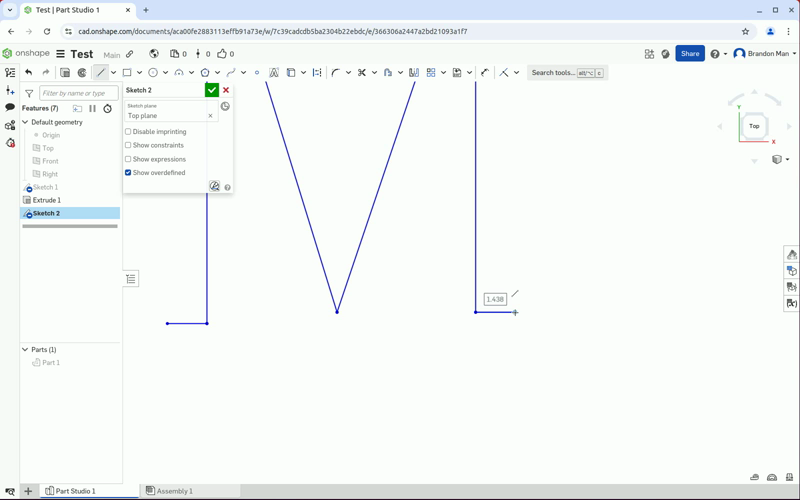
scroll(-6)
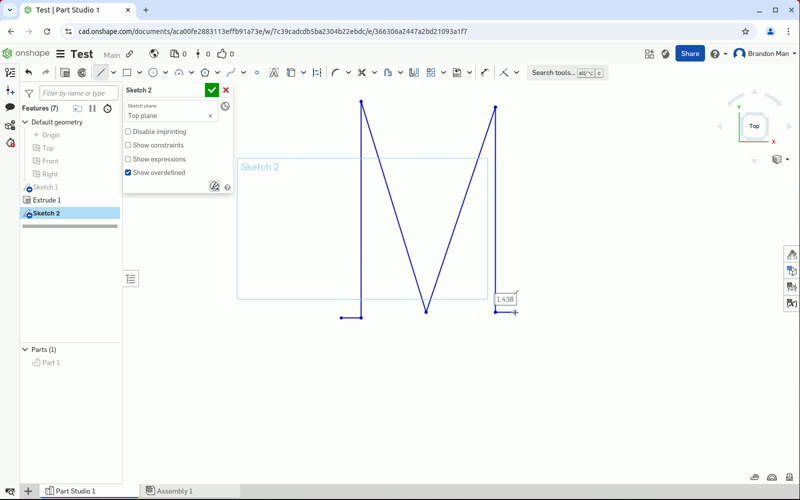
scroll(-6)
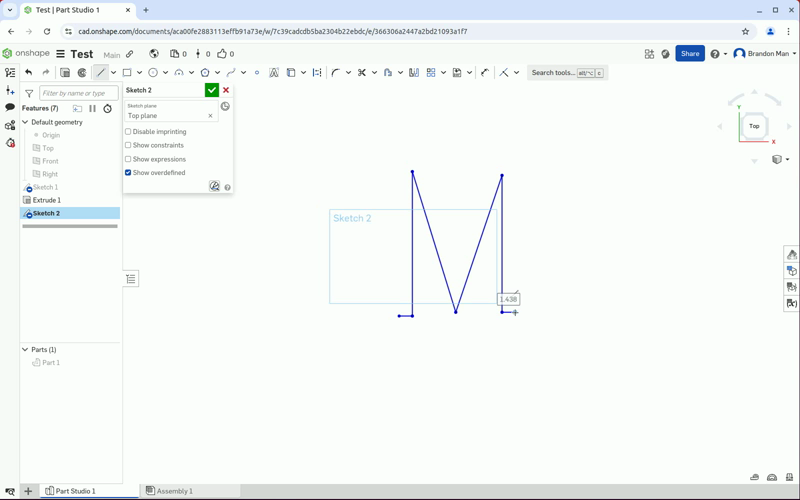
scroll(-6)
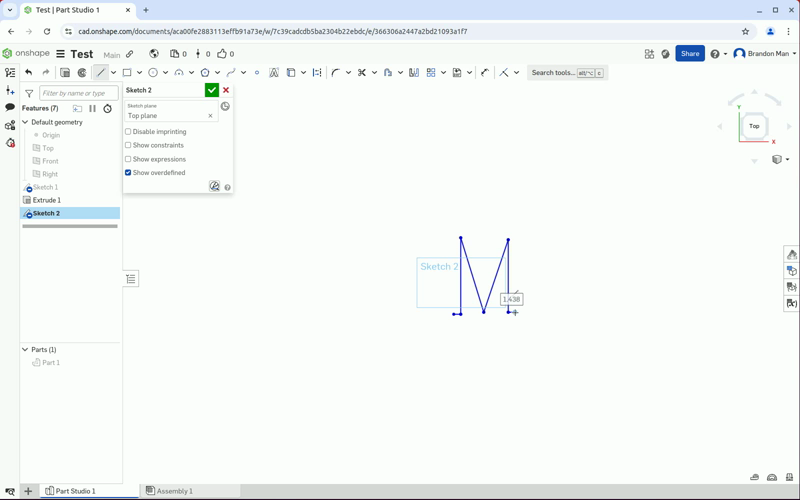
key_up(shift)
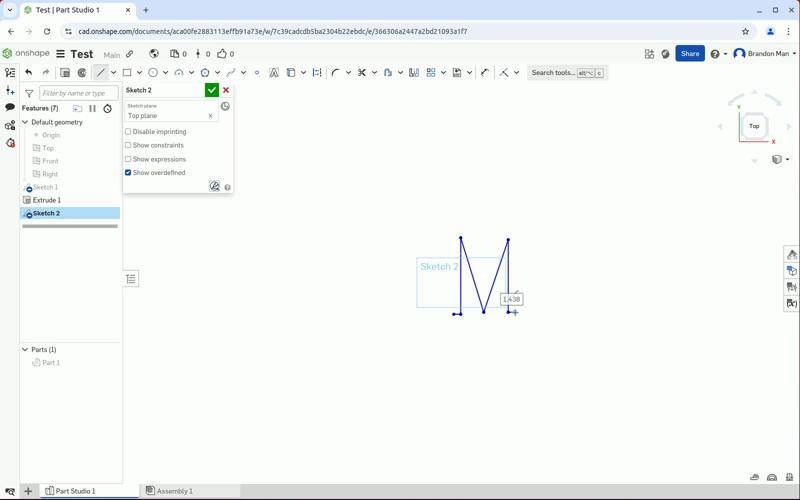
key_down(shift)
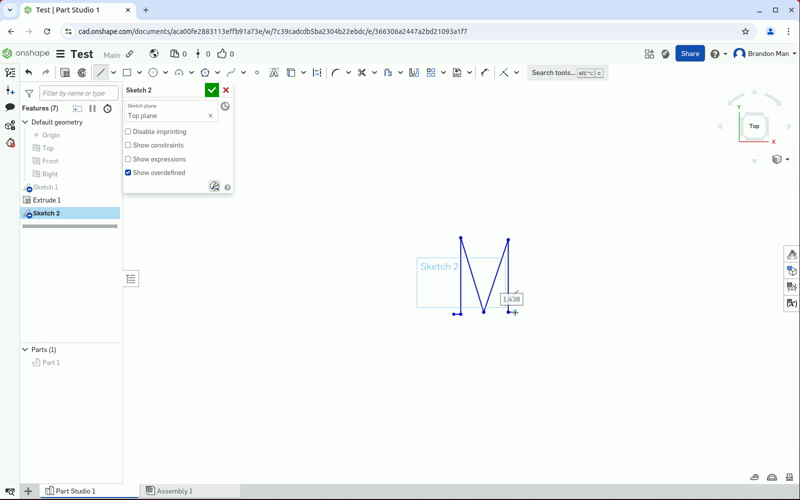
mouse_move(515, 229)
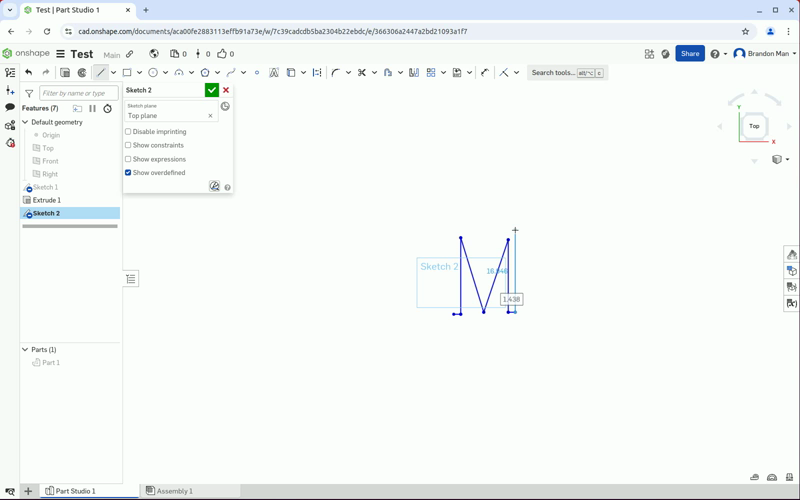
click(515, 229)
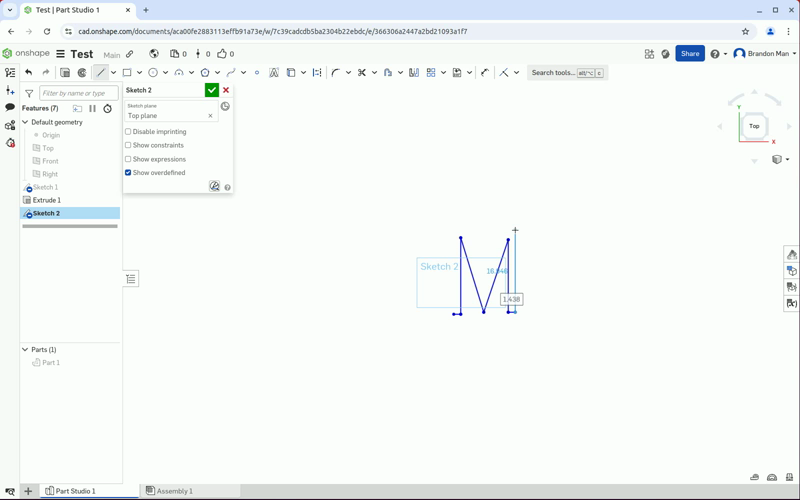
key_up(shift)
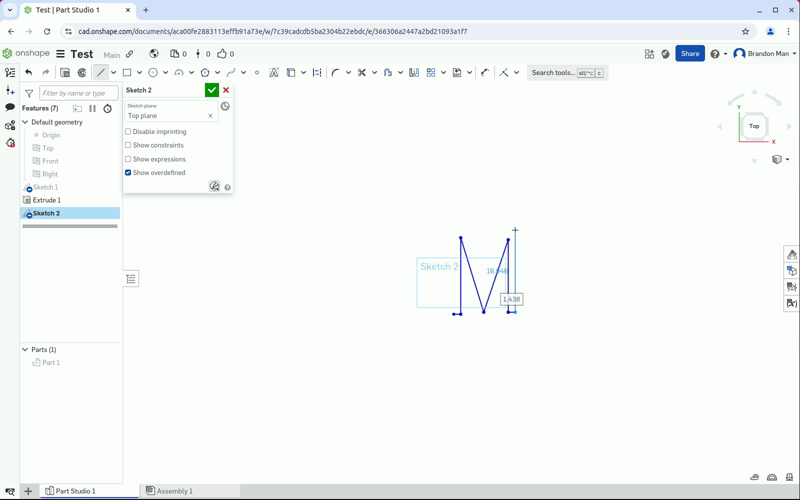
key_down(shift)
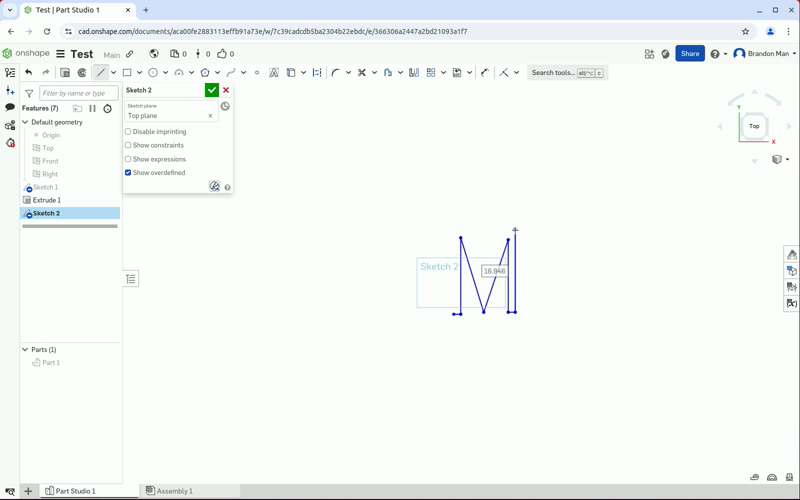
mouse_move(545, 229)
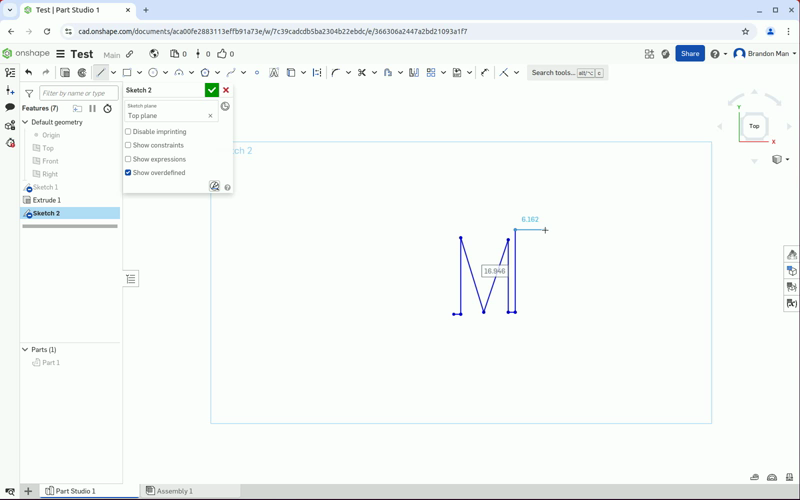
mouse_move(502, 229)
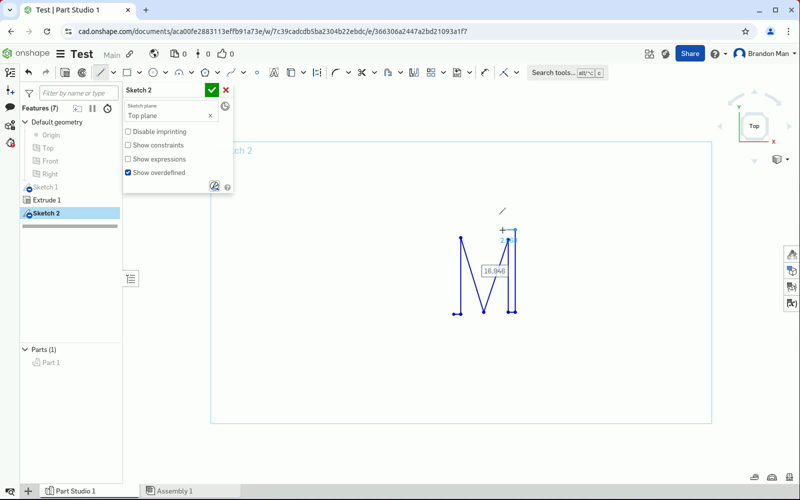
click(502, 229)
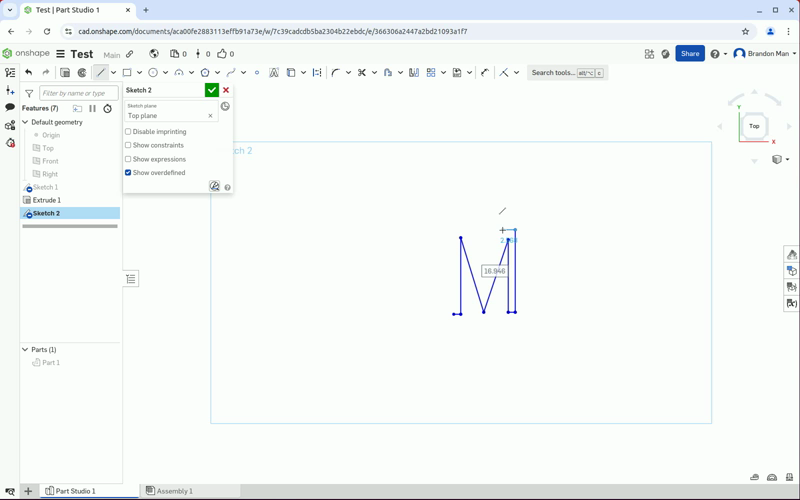
key_up(shift)
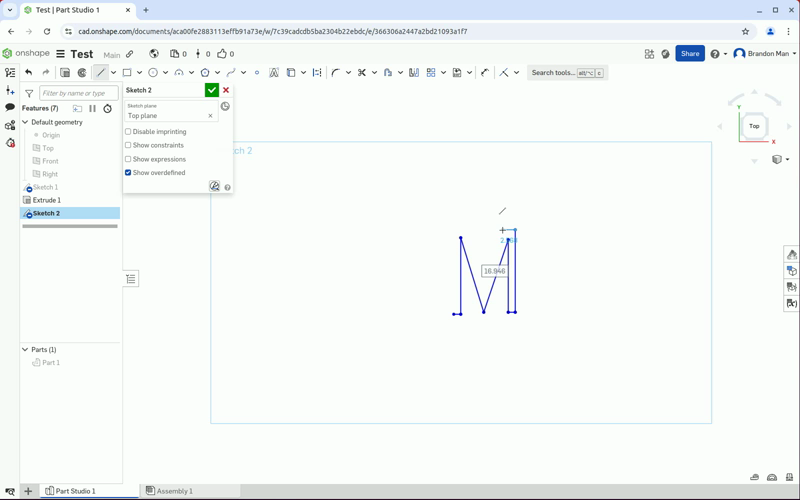
key_down(shift)
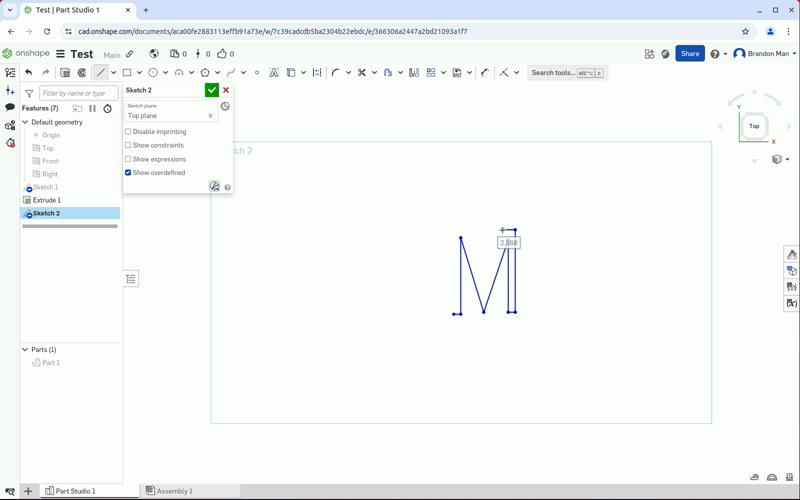
mouse_move(483, 291)
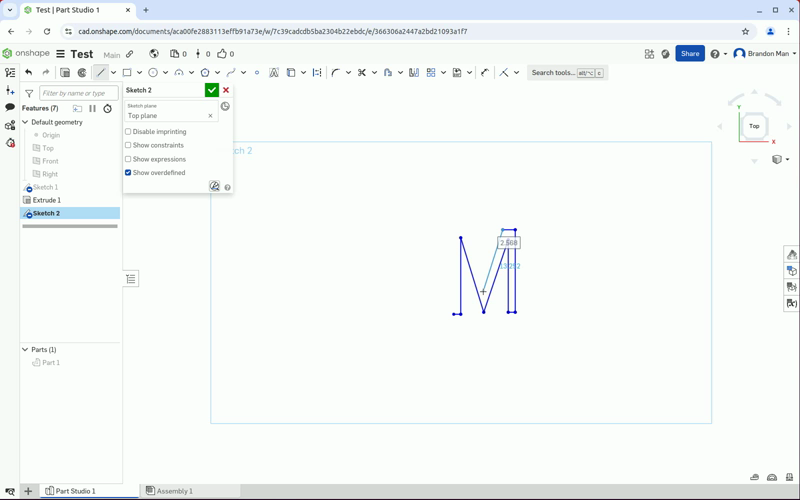
click(483, 291)
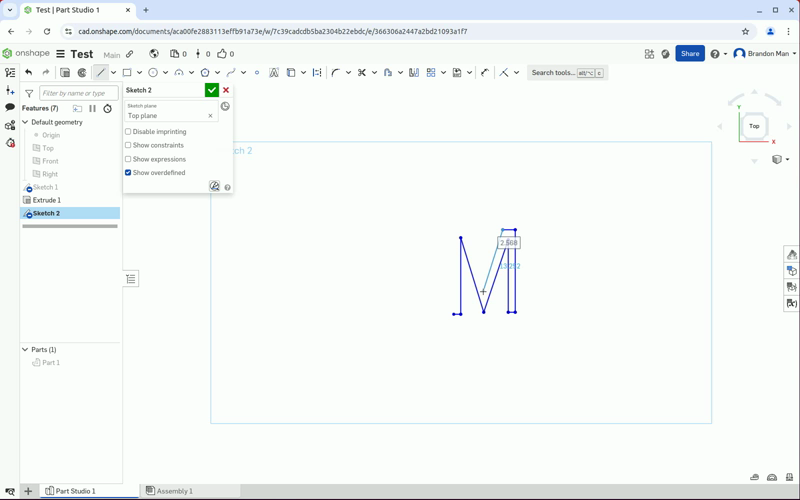
key_up(shift)
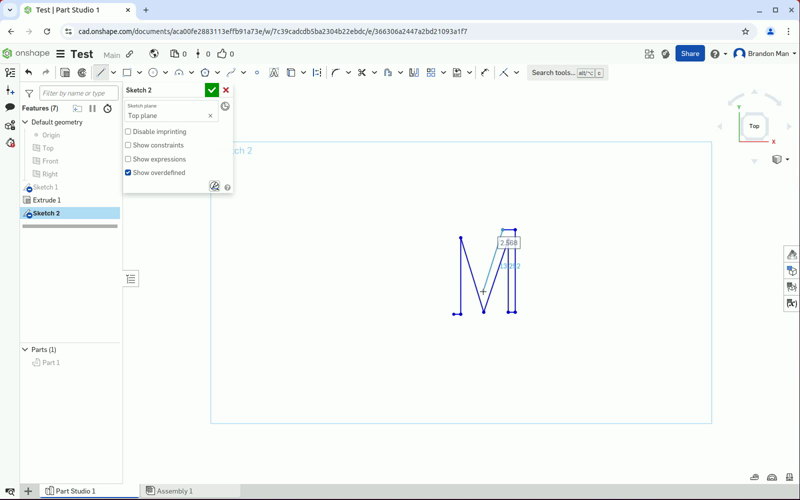
key_down(shift)
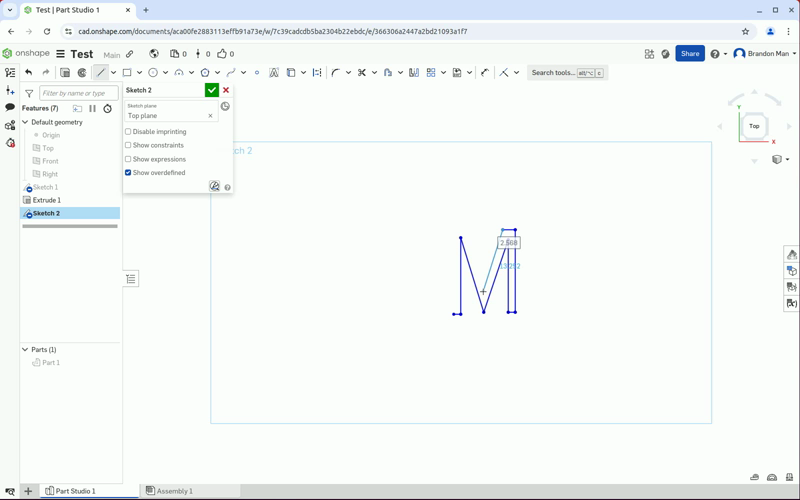
mouse_move(463, 229)
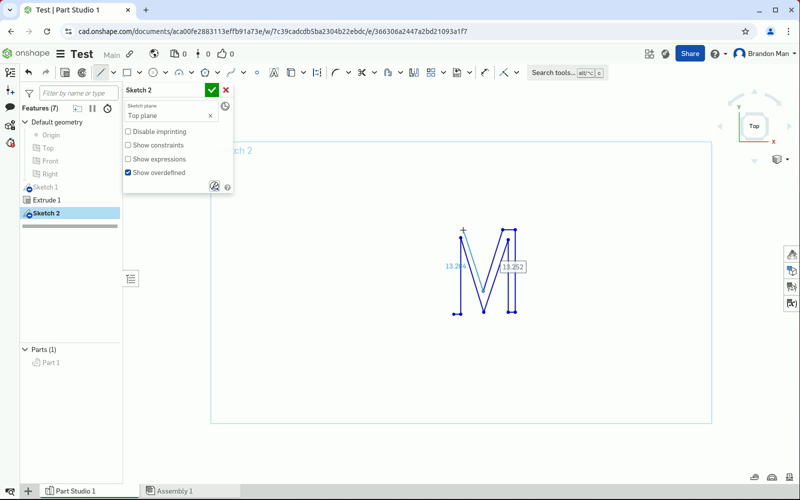
click(463, 229)
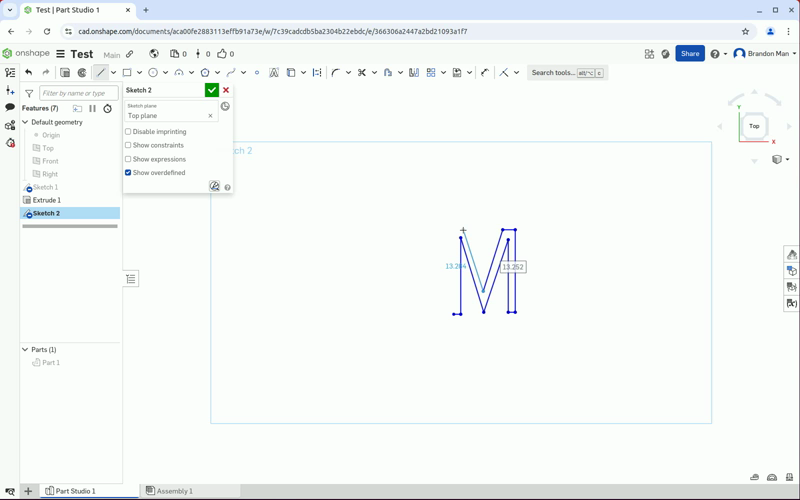
key_up(shift)
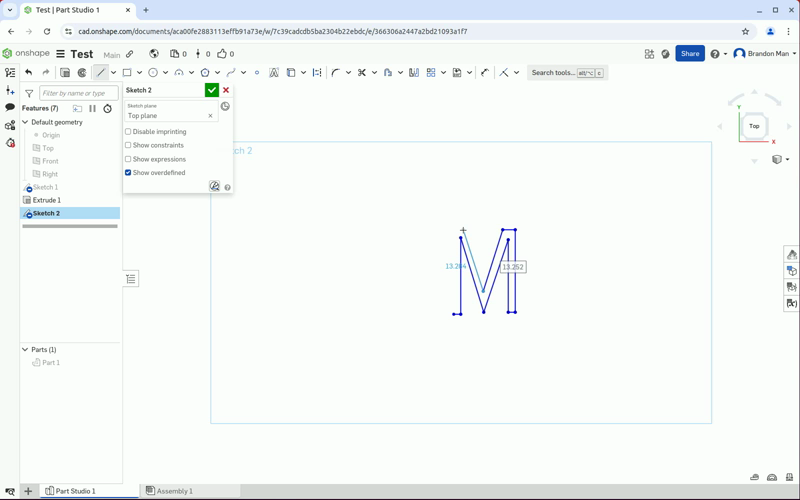
key_down(shift)
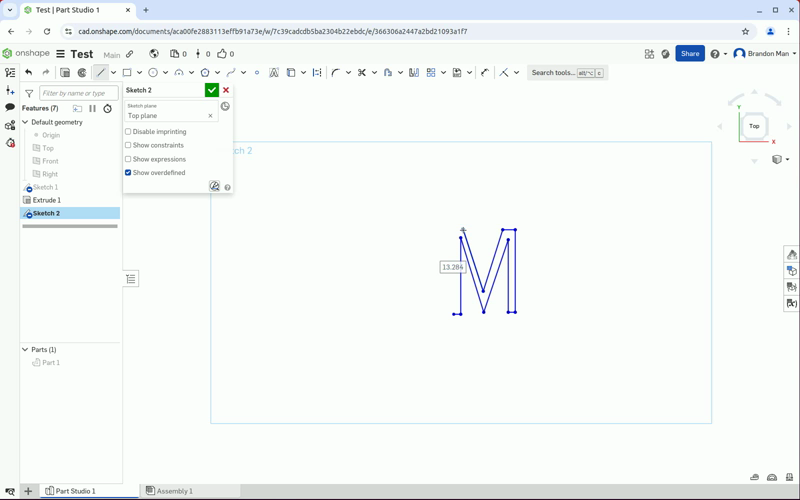
mouse_move(493, 229)
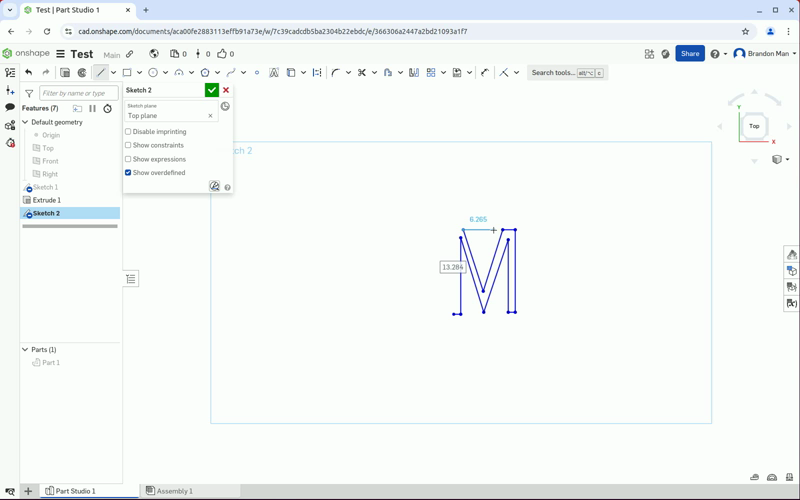
mouse_move(453, 229)
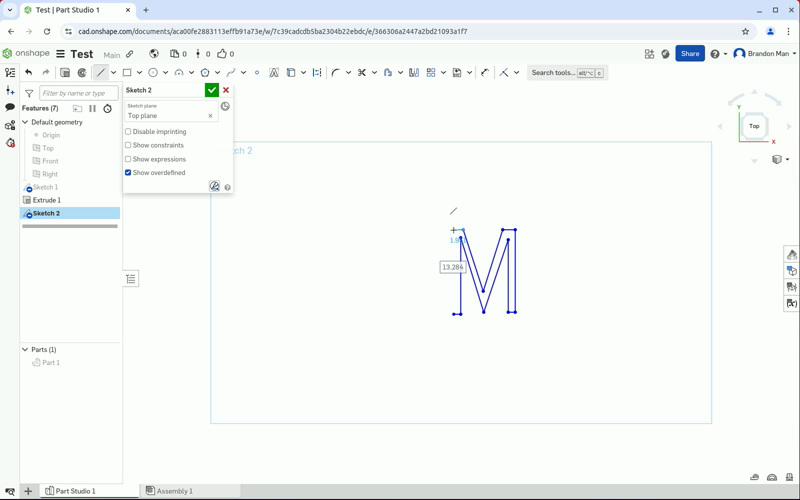
click(453, 229)
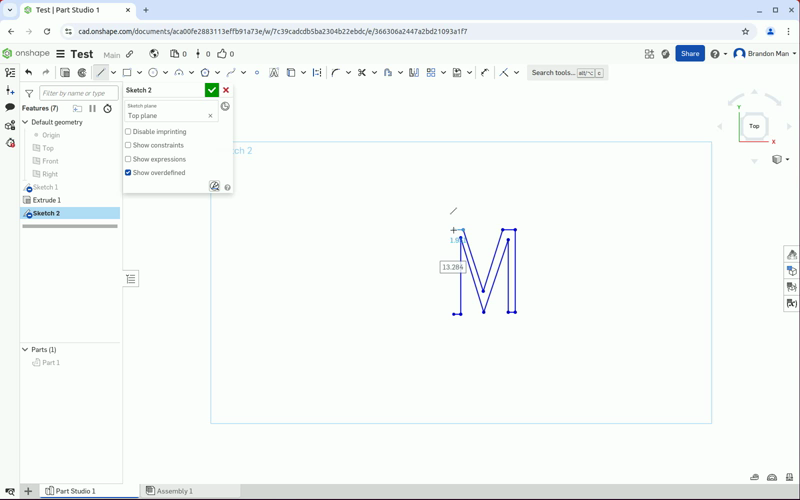
key_up(shift)
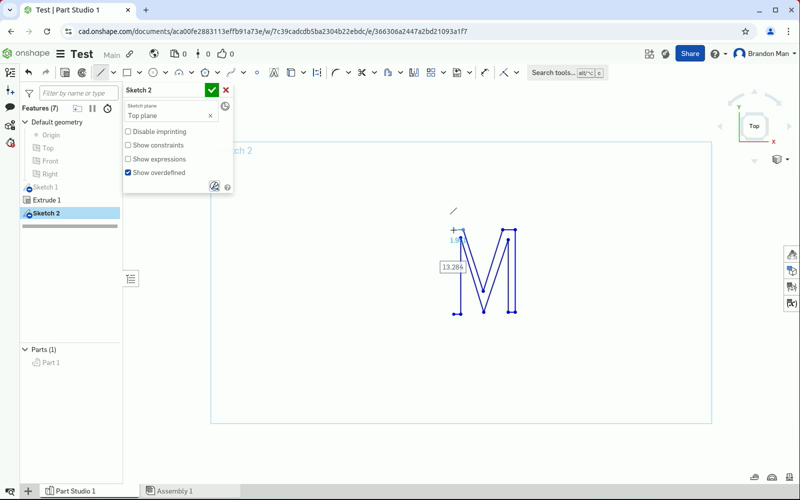
key_down(shift)
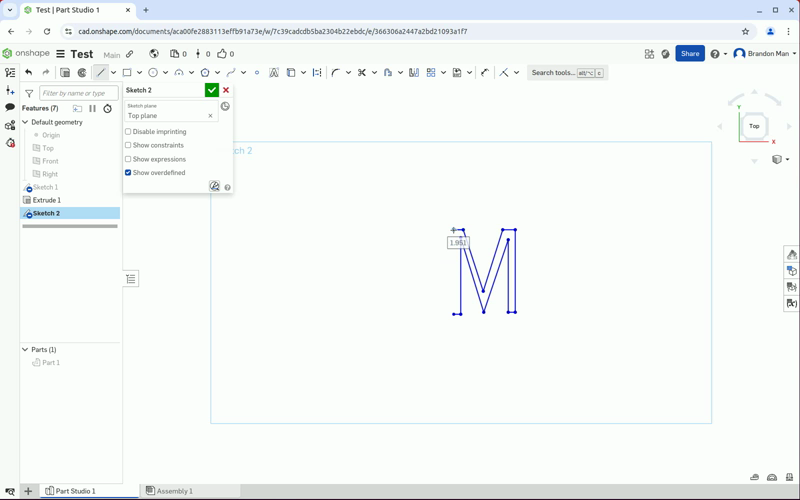
mouse_move(453, 314)
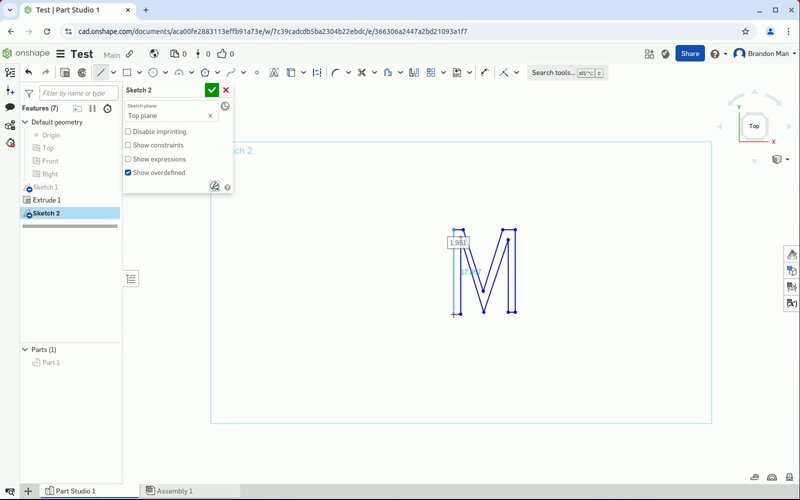
key_up(shift)
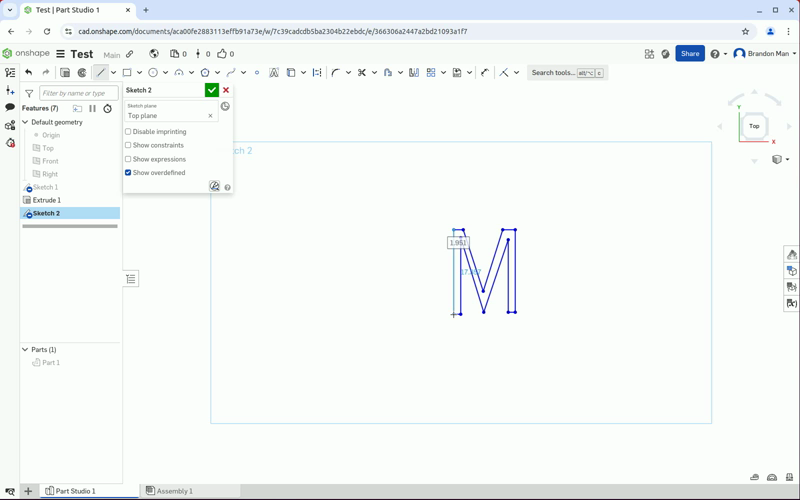
click(453, 314)
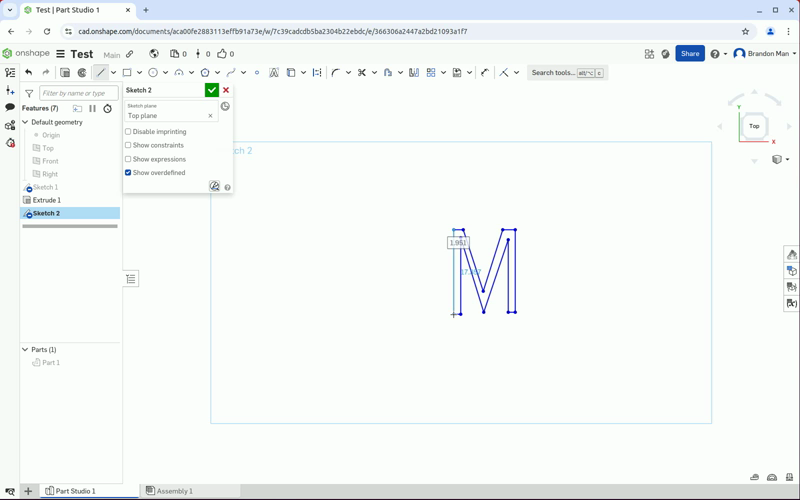
key(esc)
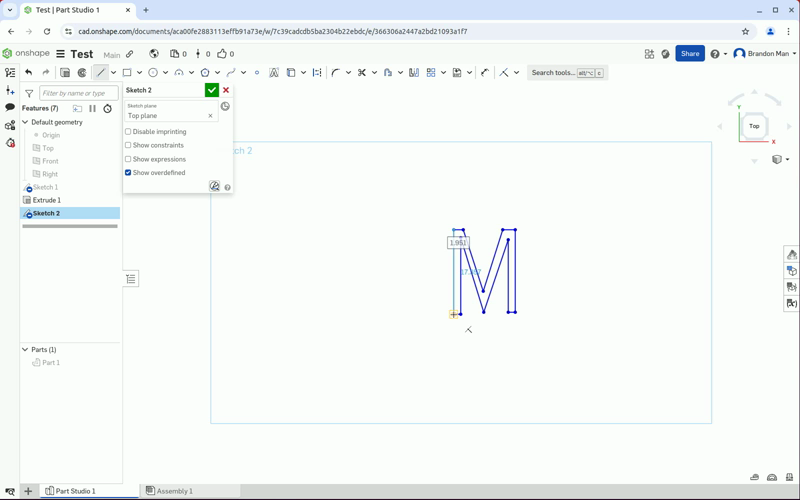
mouse_move(459, 248)
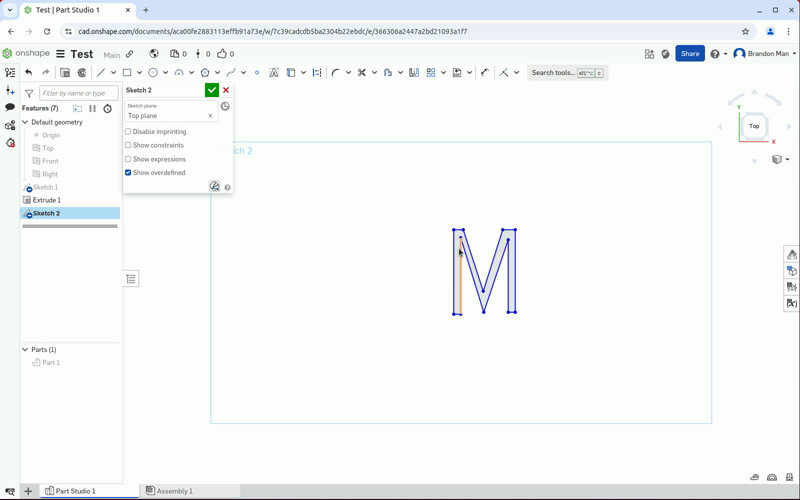
click(459, 248)
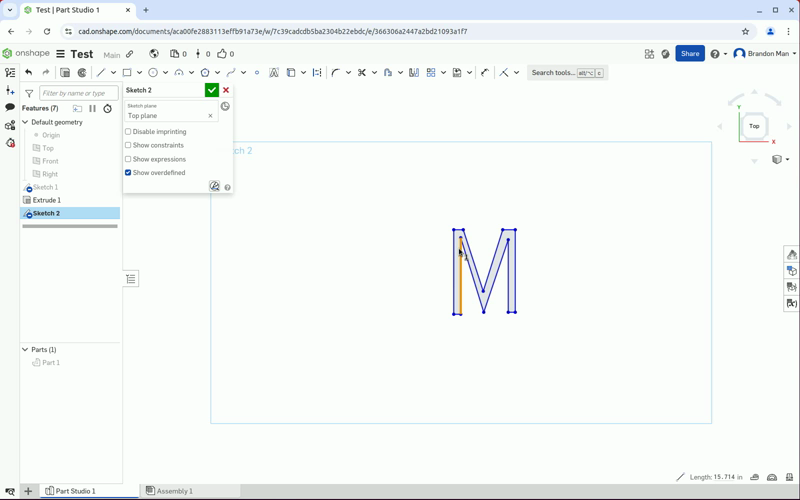
mouse_move(73, 352)
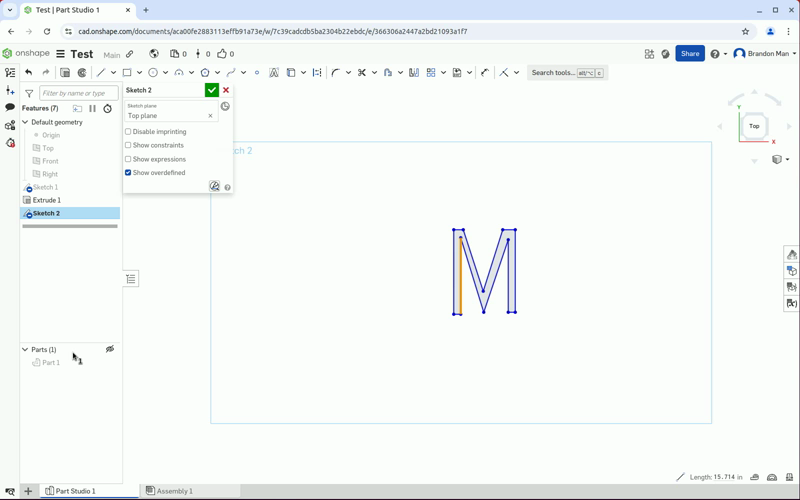
key(shift+y)
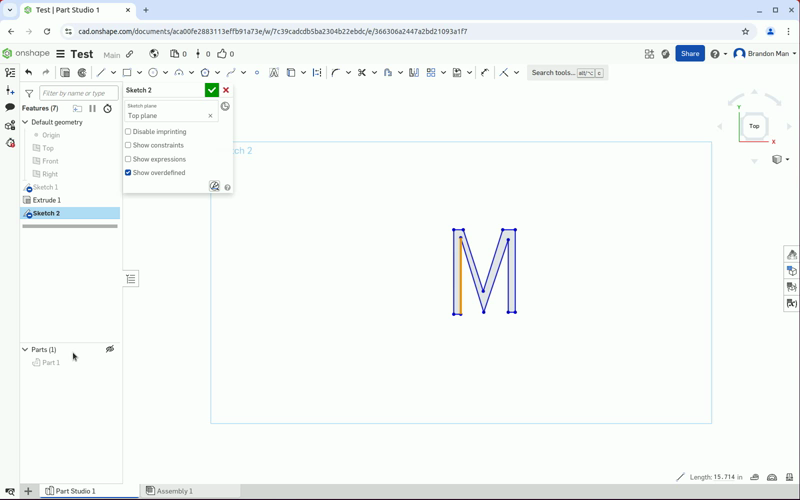
key(shift+e)
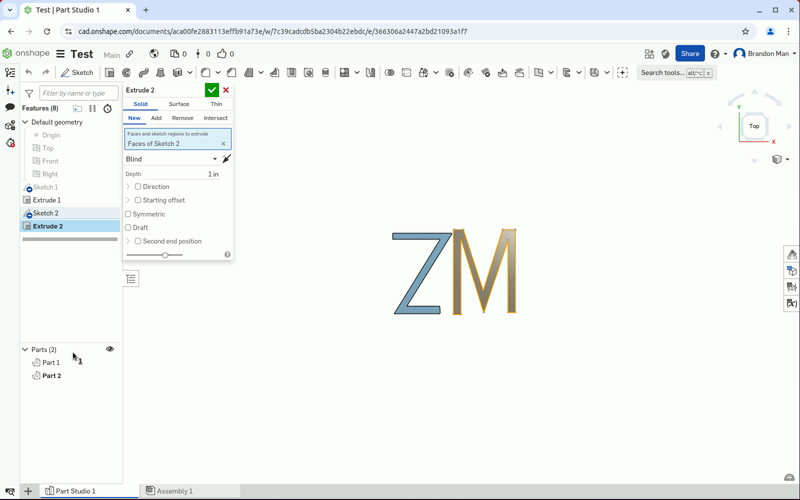
mouse_move(143, 106)
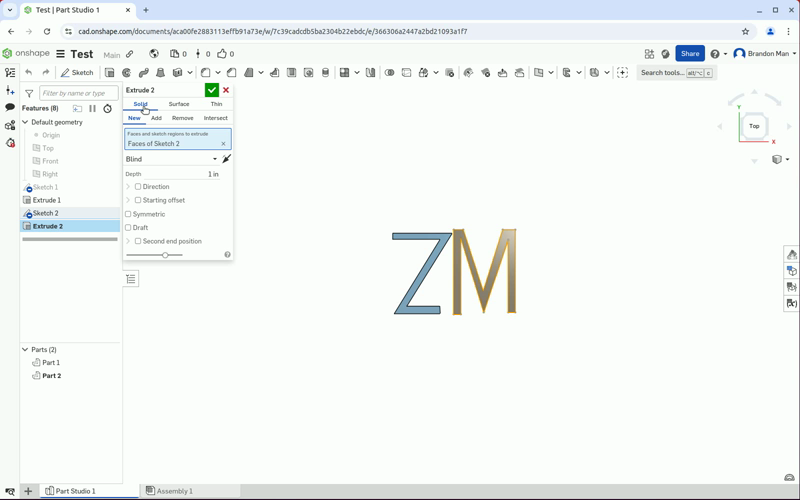
click(143, 106)
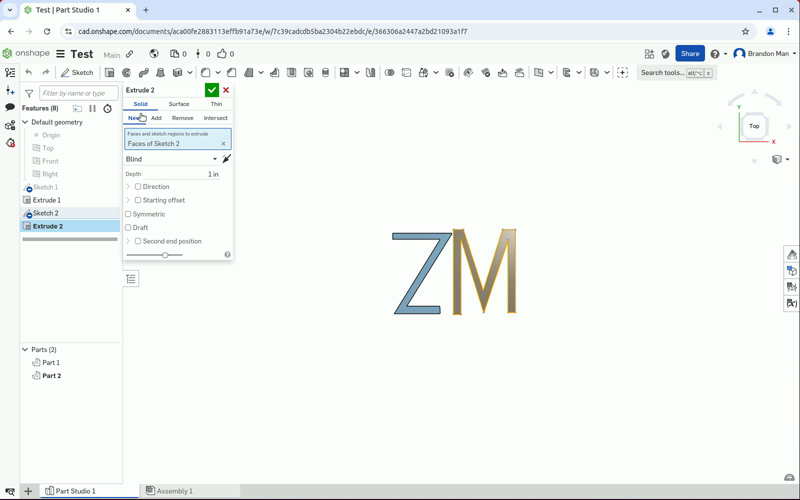
mouse_move(137, 120)
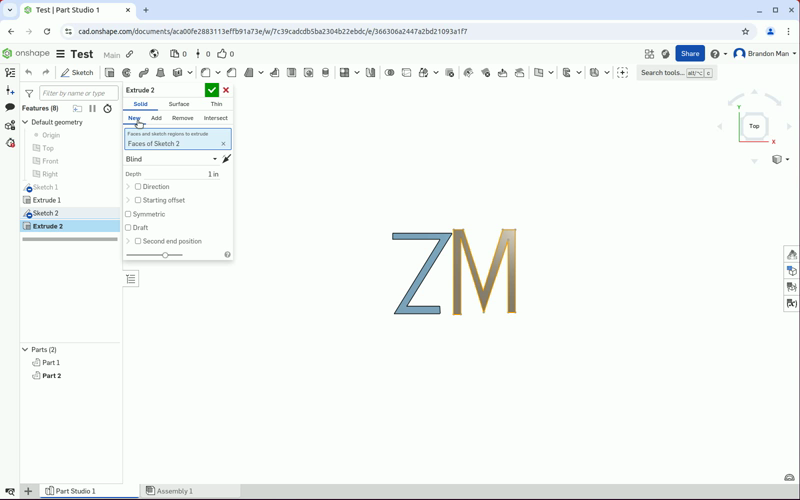
click(137, 120)
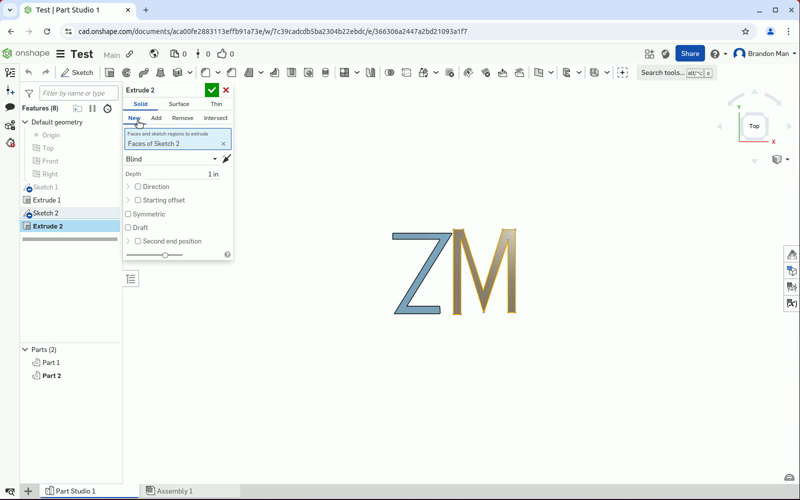
key(tab, 4)
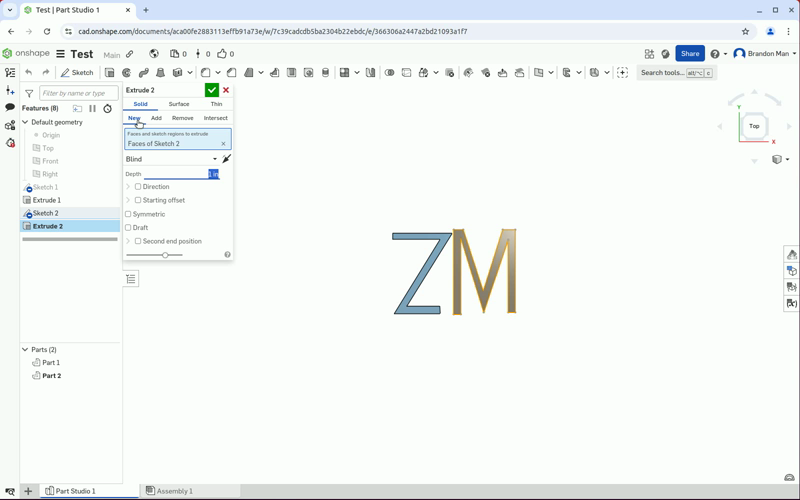
text(5.296)
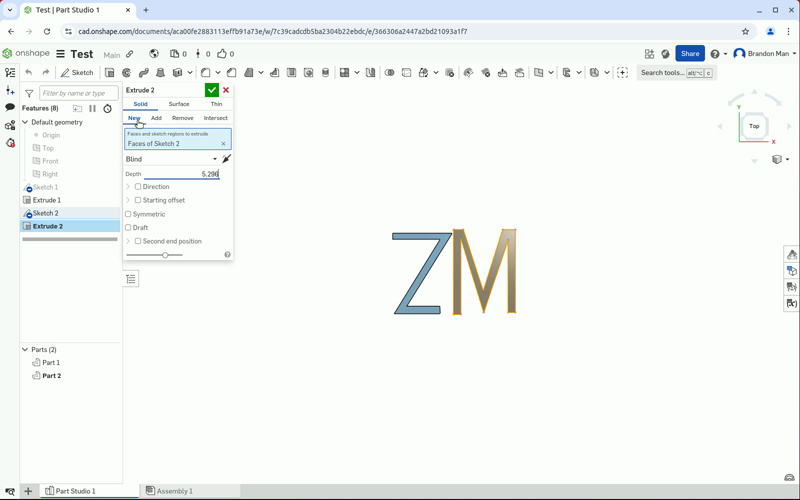
key(enter)
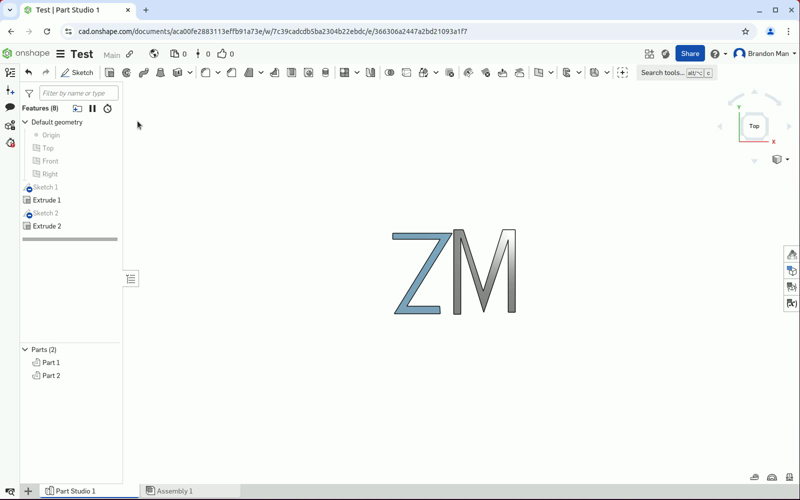
key(shift+h)
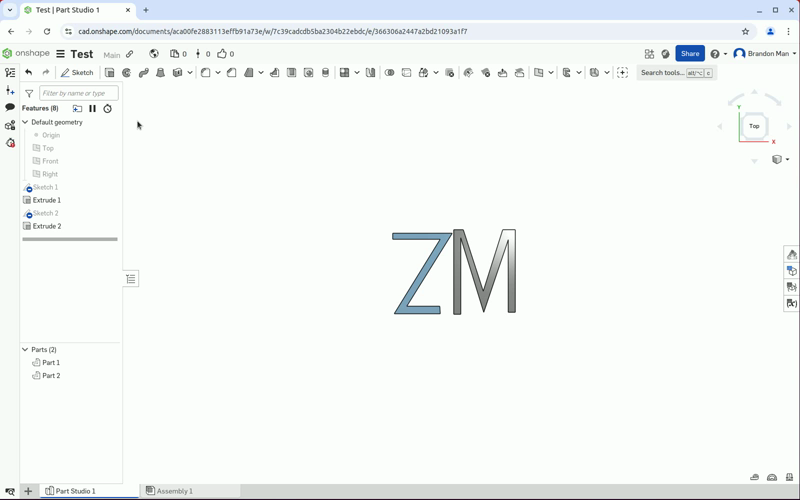
key(shift+h)
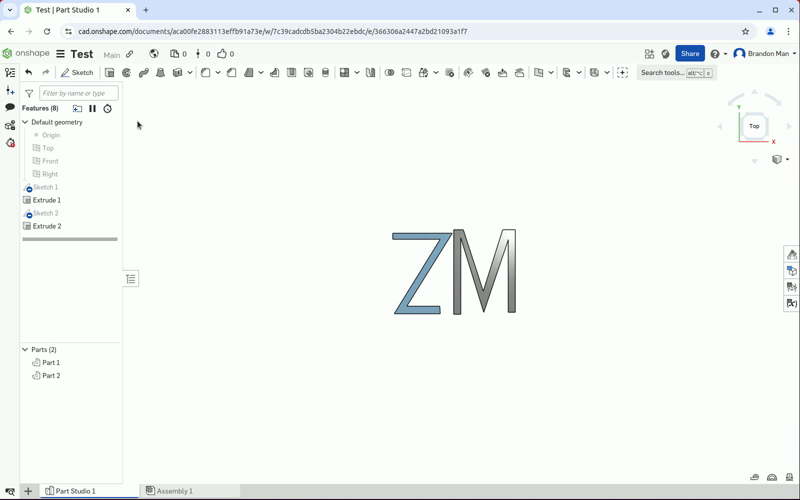
mouse_move(73, 189)
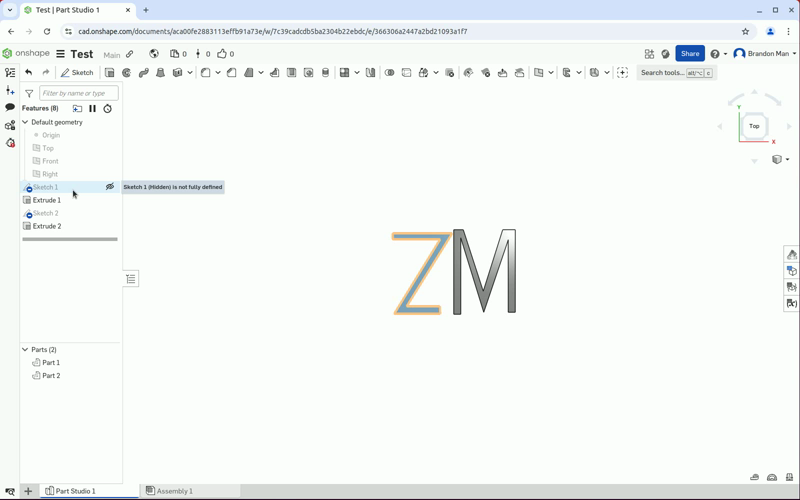
click(73, 189)
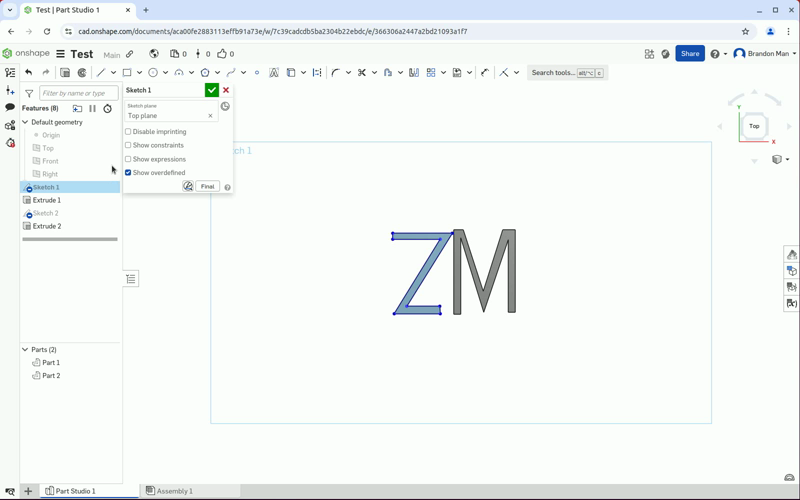
mouse_move(229, 92)
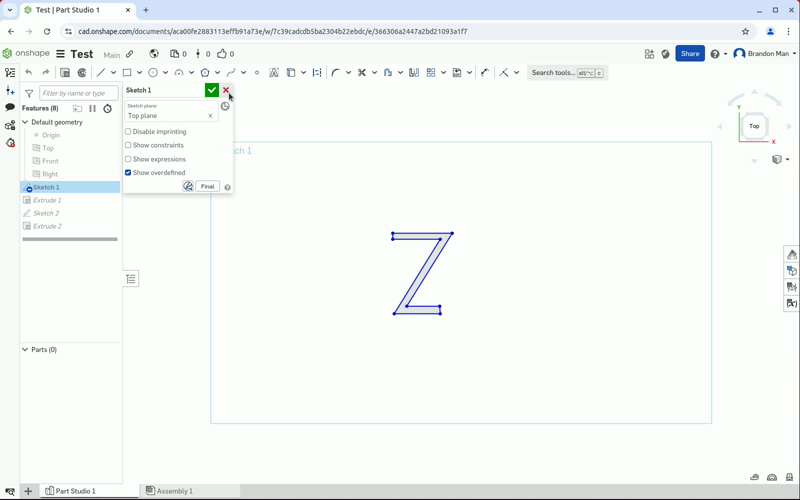
click(229, 92)
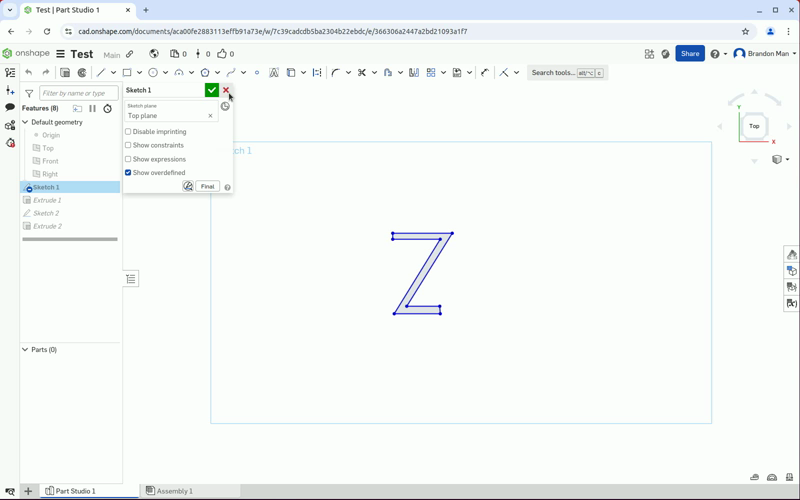
key(shift+s)
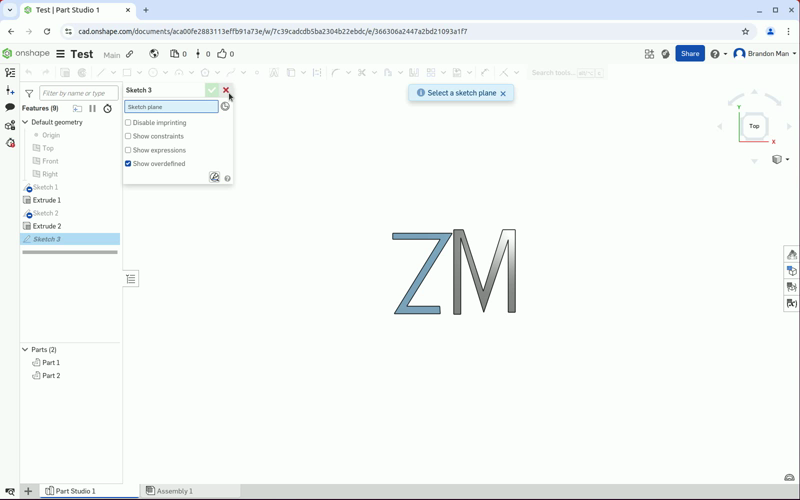
mouse_move(73, 150)
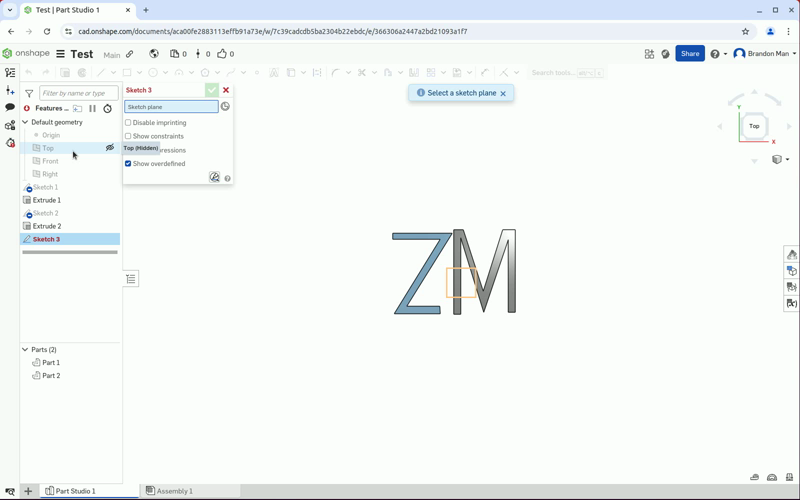
click(73, 150)
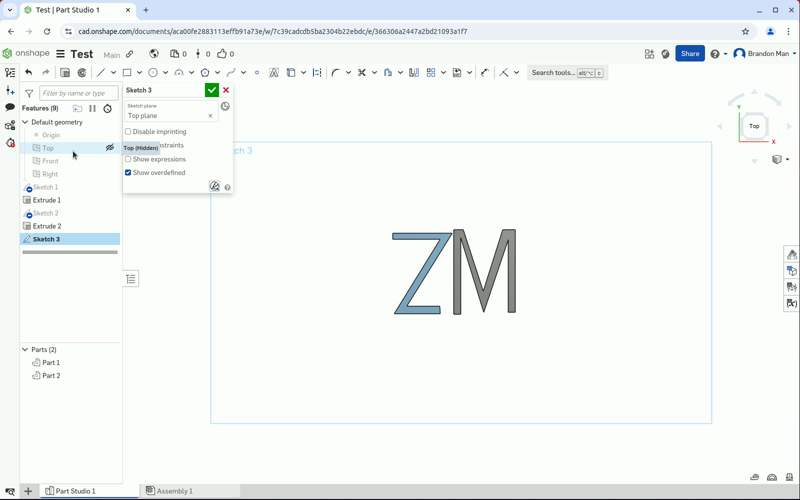
mouse_move(73, 352)
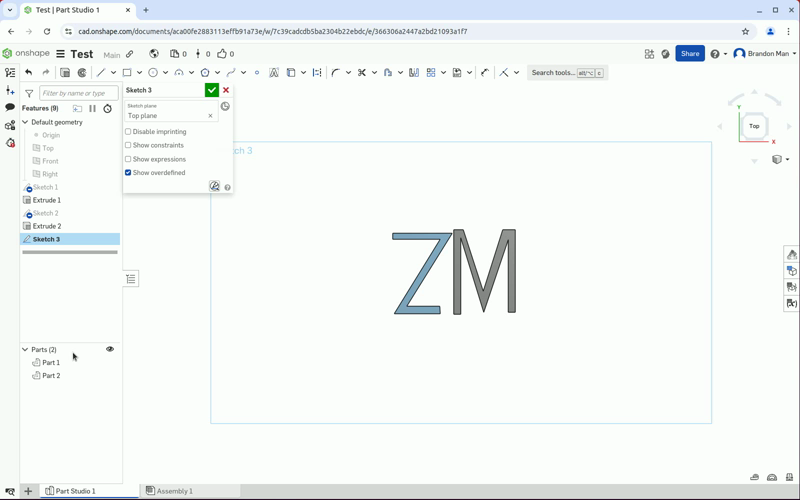
key(y)
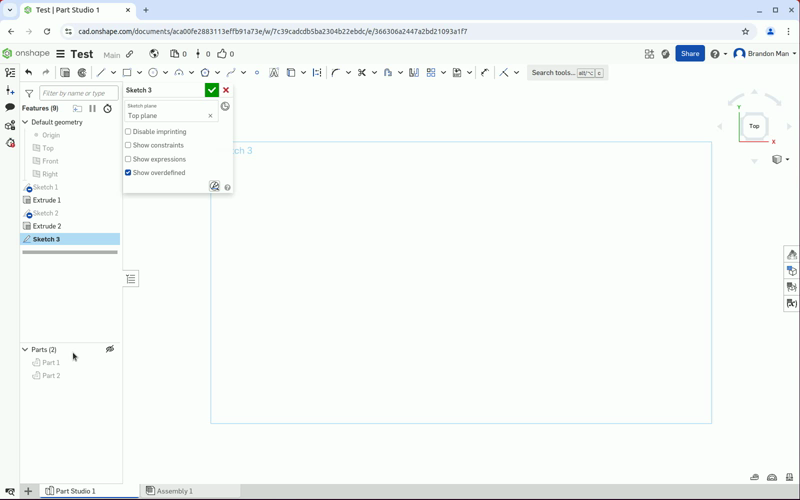
key(l)
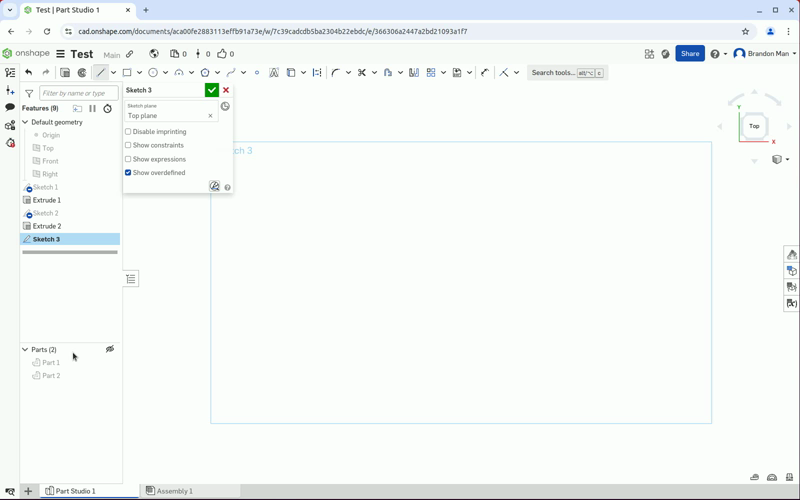
key_down(shift)
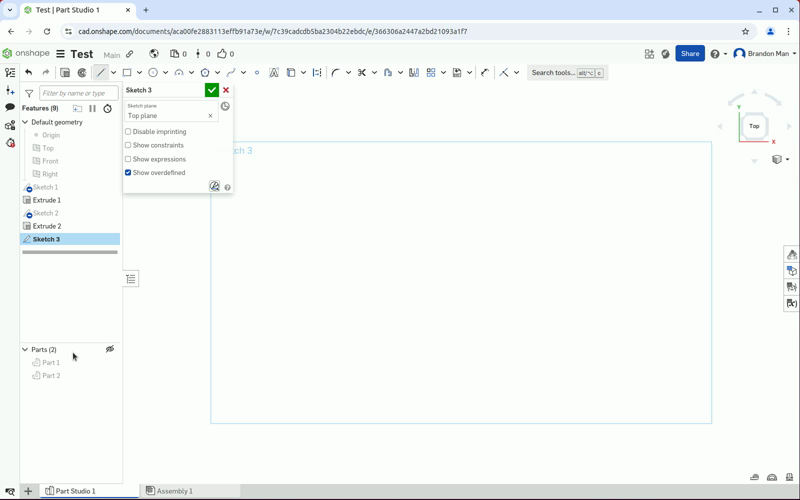
mouse_move(522, 312)
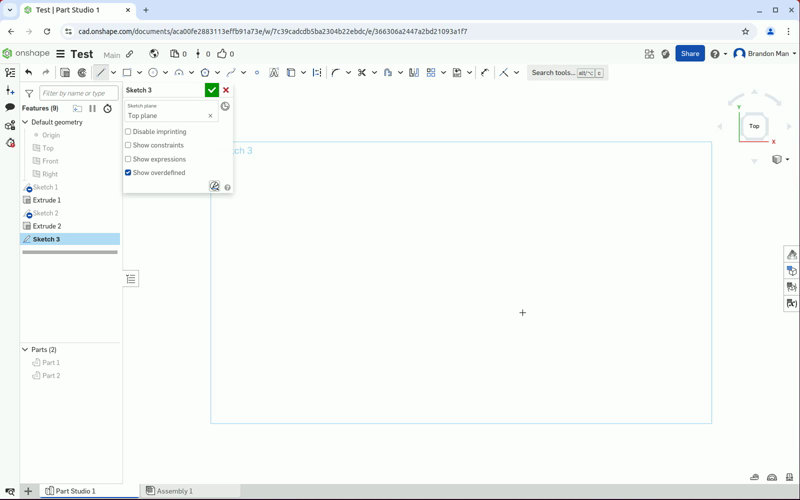
click(522, 312)
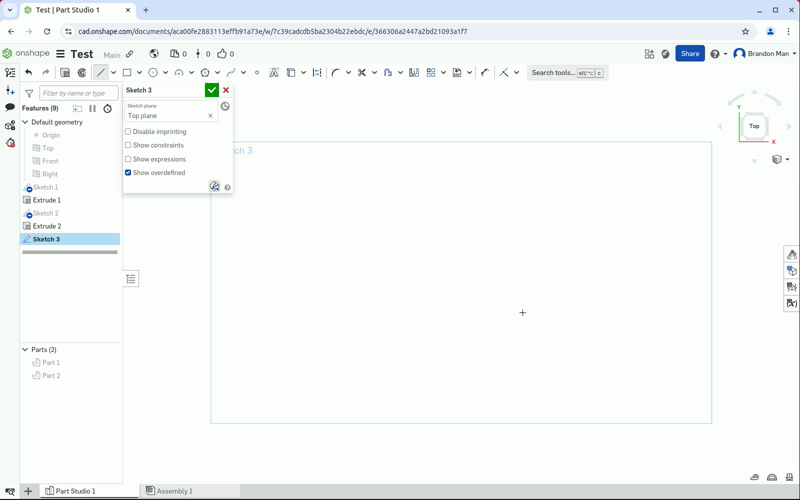
key_up(shift)
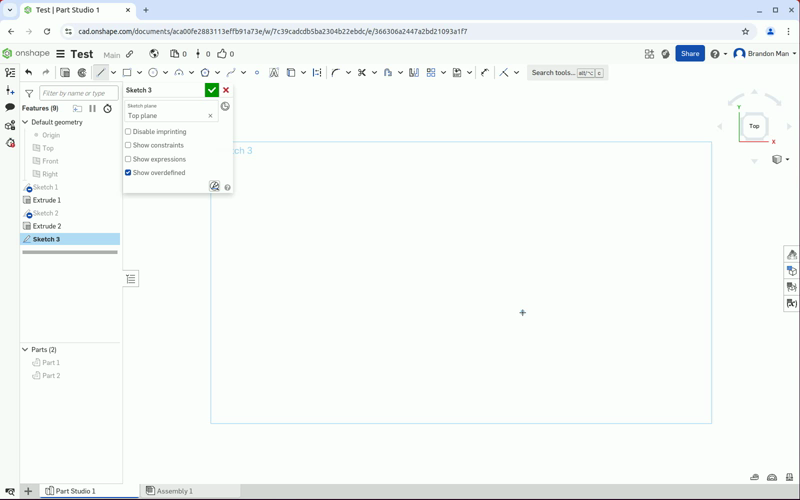
key_down(shift)
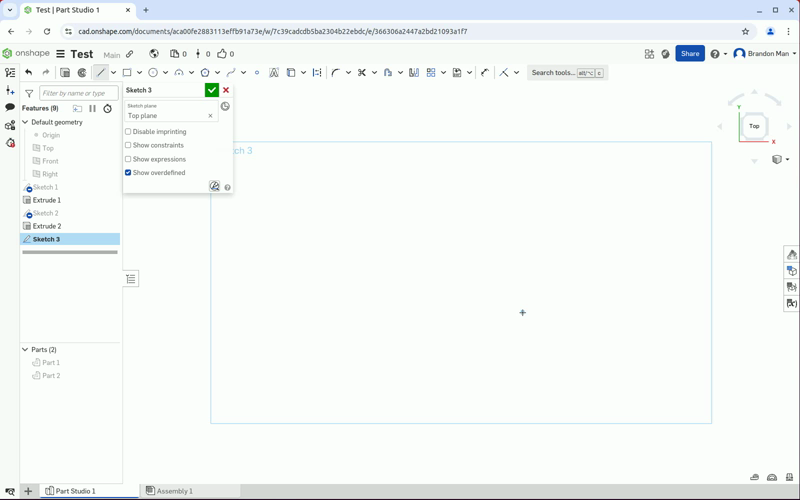
mouse_move(552, 312)
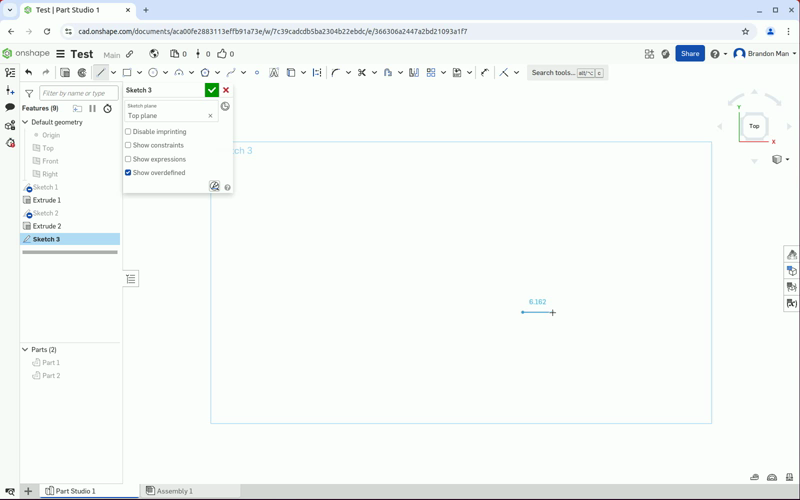
mouse_move(528, 312)
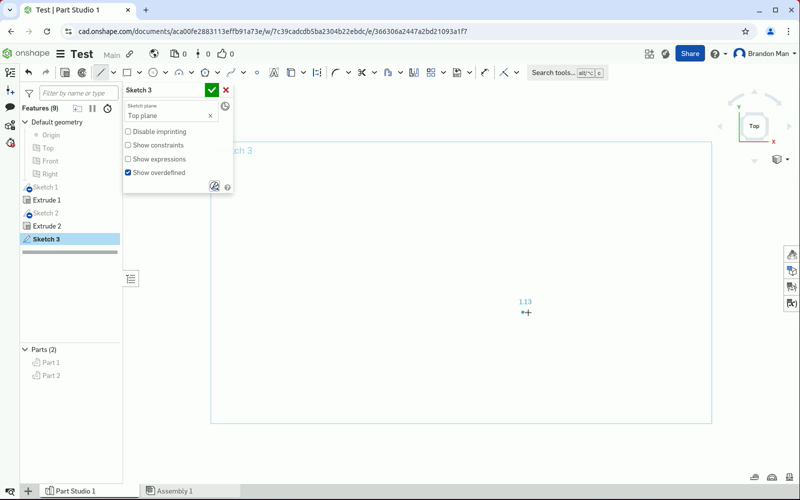
scroll(6)
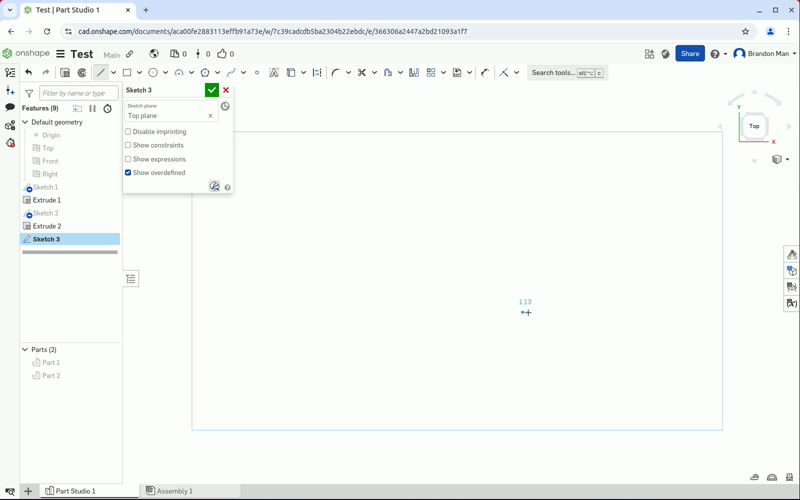
scroll(6)
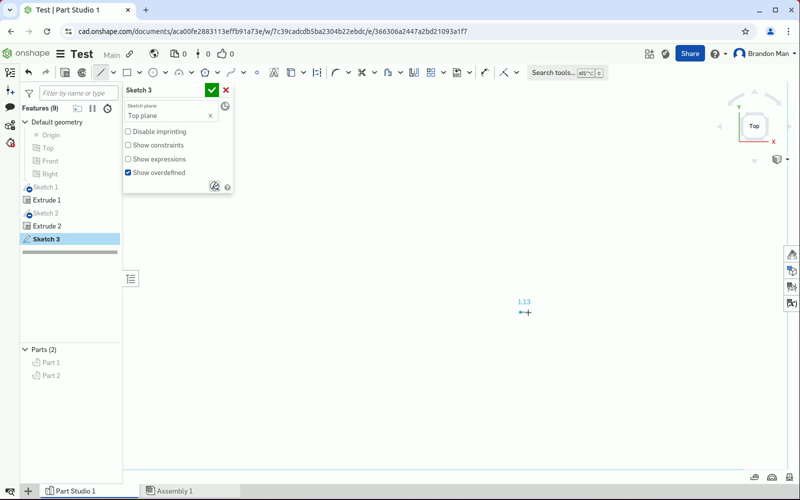
scroll(6)
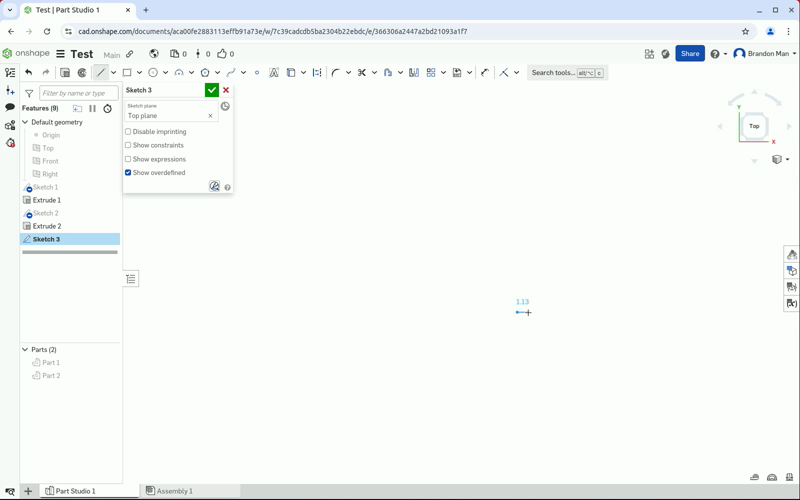
scroll(6)
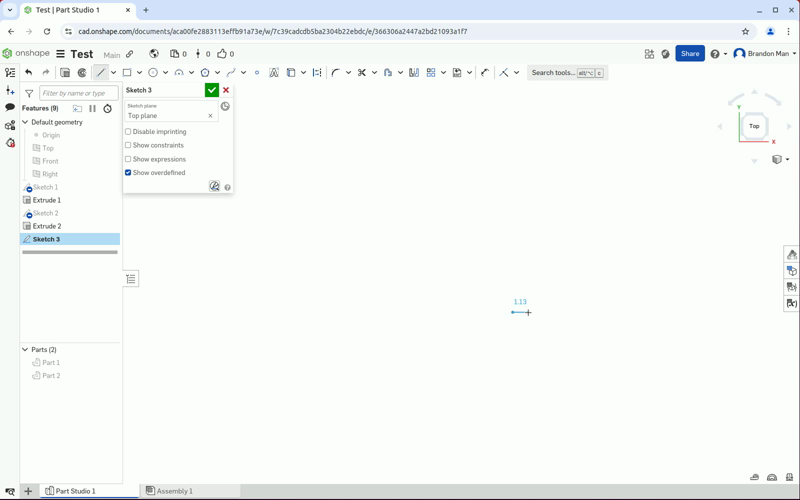
scroll(6)
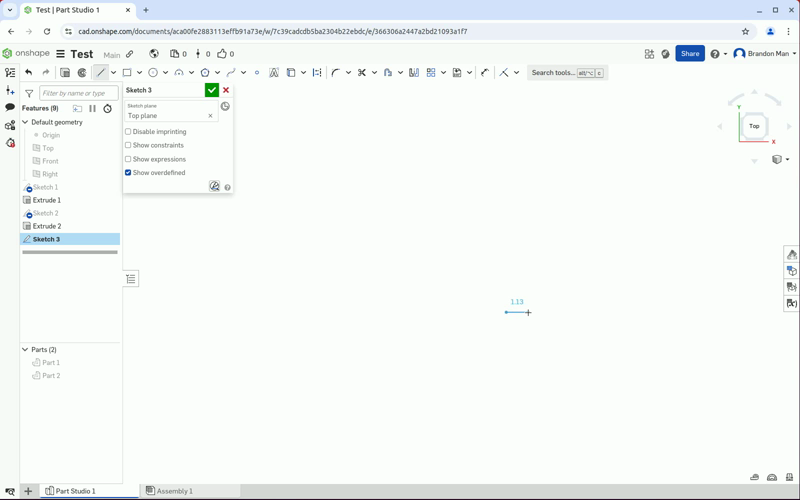
scroll(6)
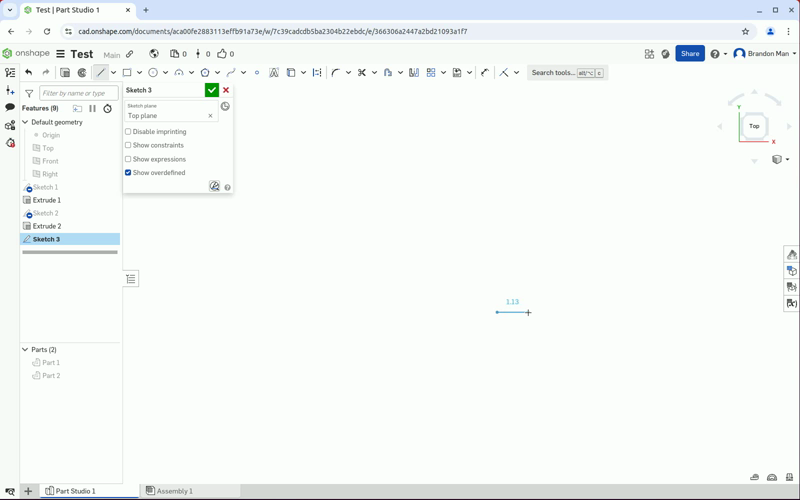
scroll(6)
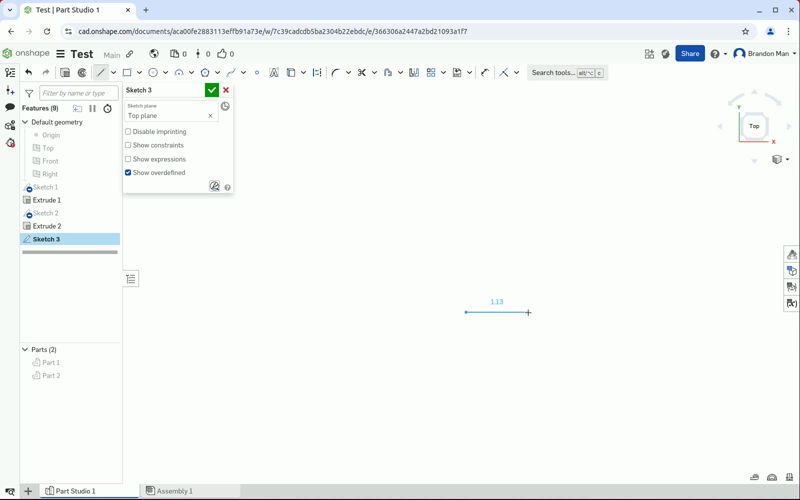
click(528, 312)
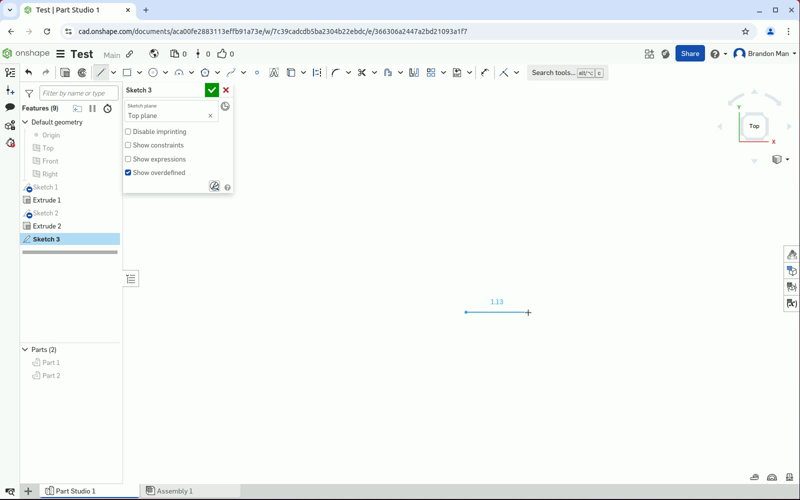
scroll(-6)
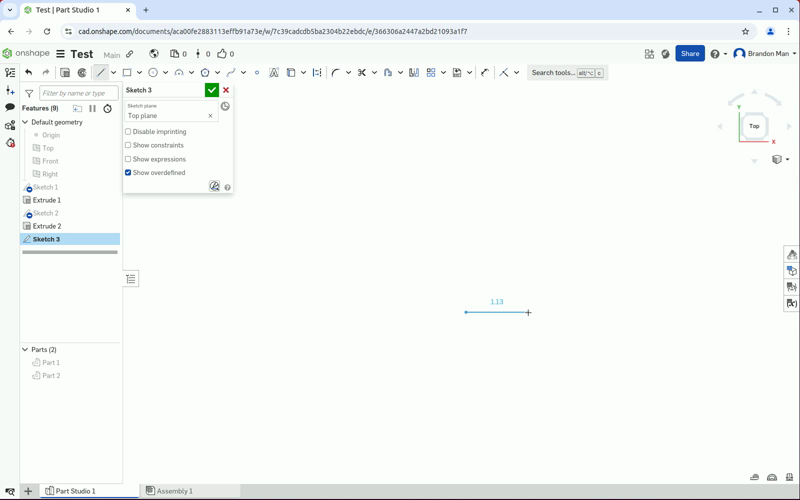
scroll(-6)
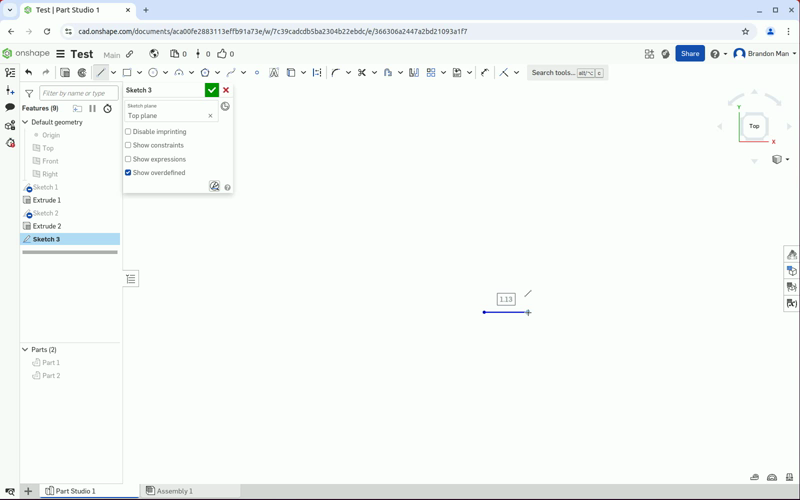
scroll(-6)
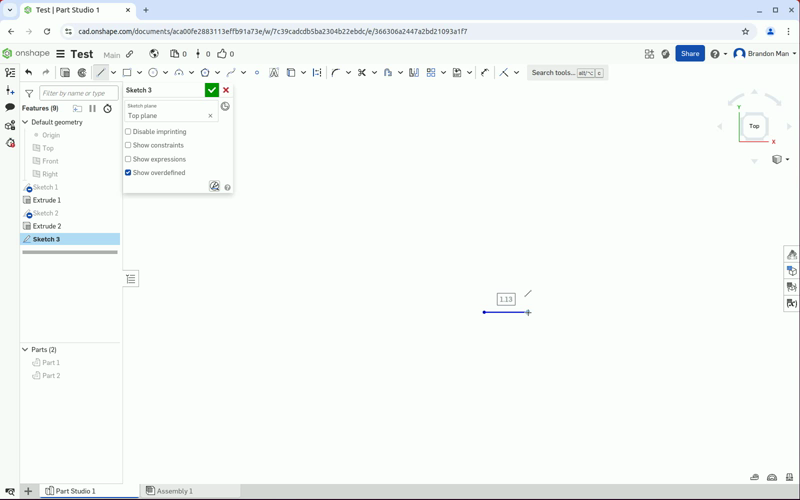
scroll(-6)
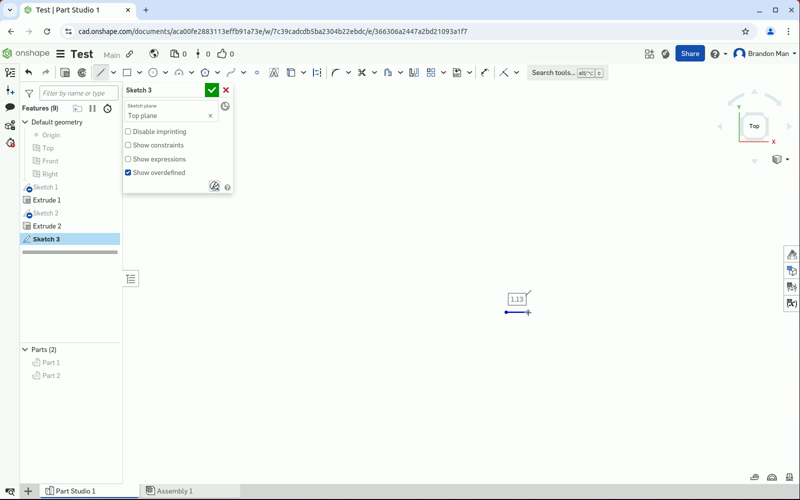
scroll(-6)
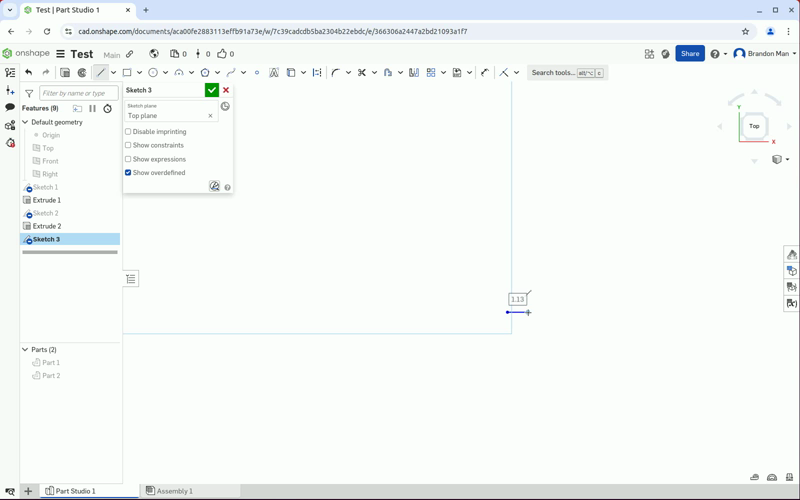
scroll(-6)
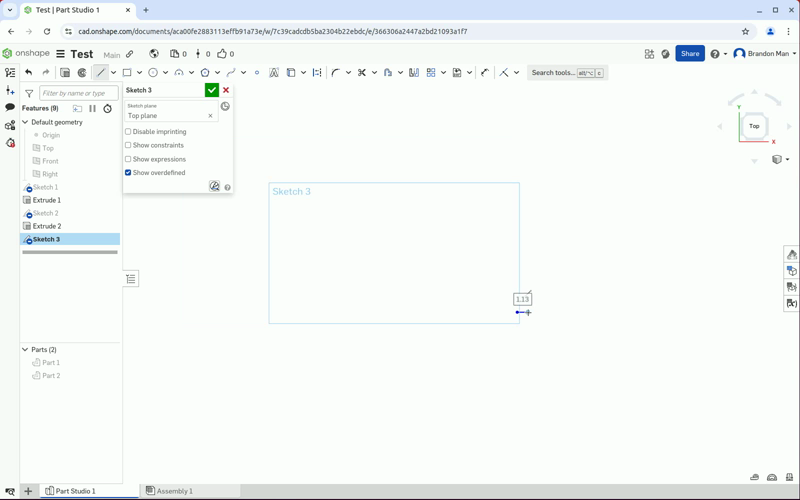
scroll(-6)
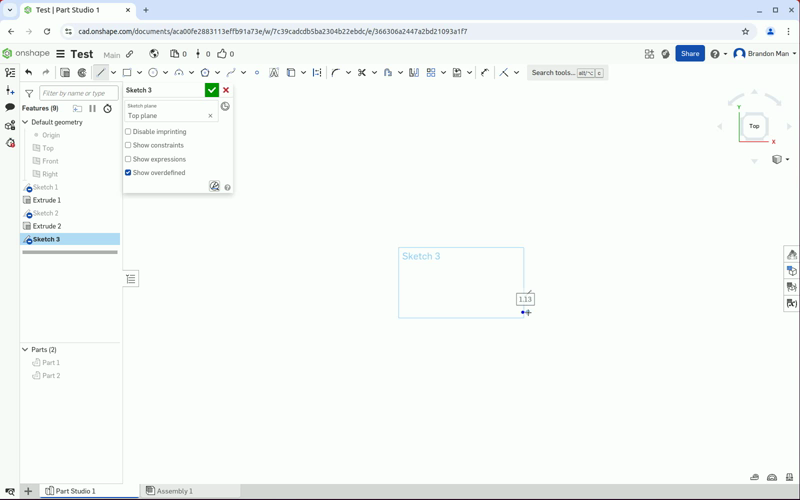
key_up(shift)
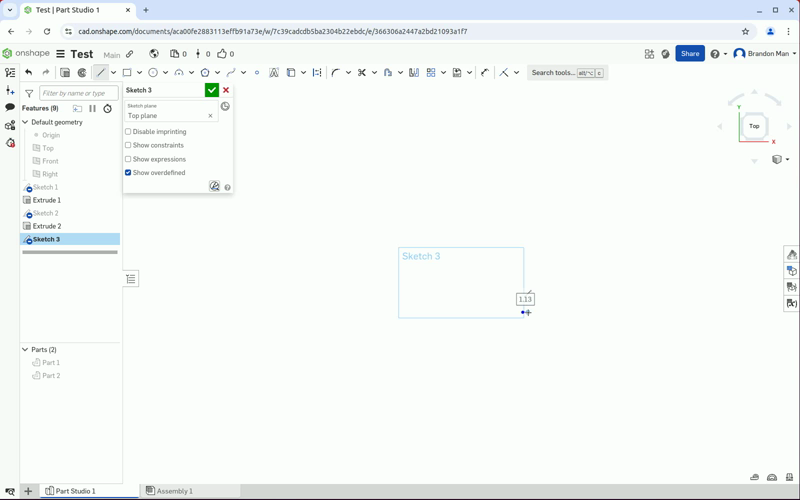
key_down(shift)
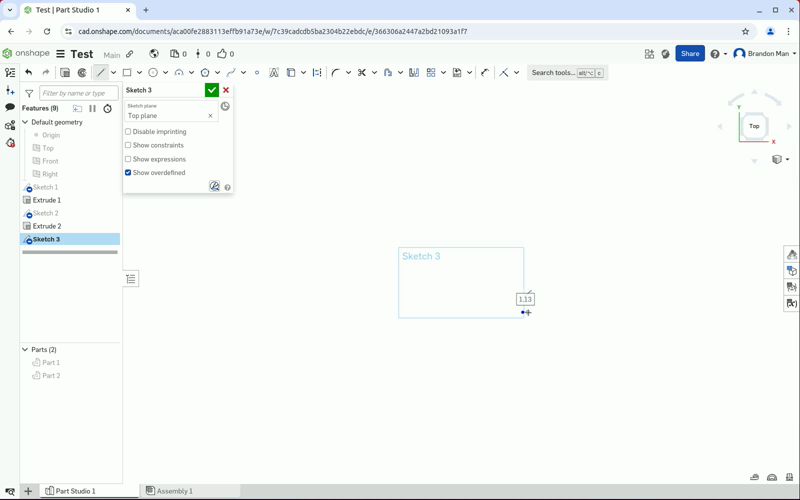
mouse_move(528, 239)
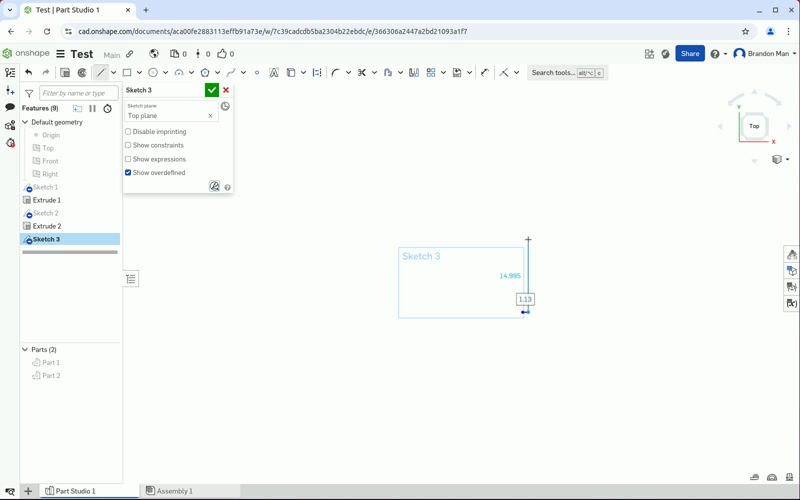
click(528, 239)
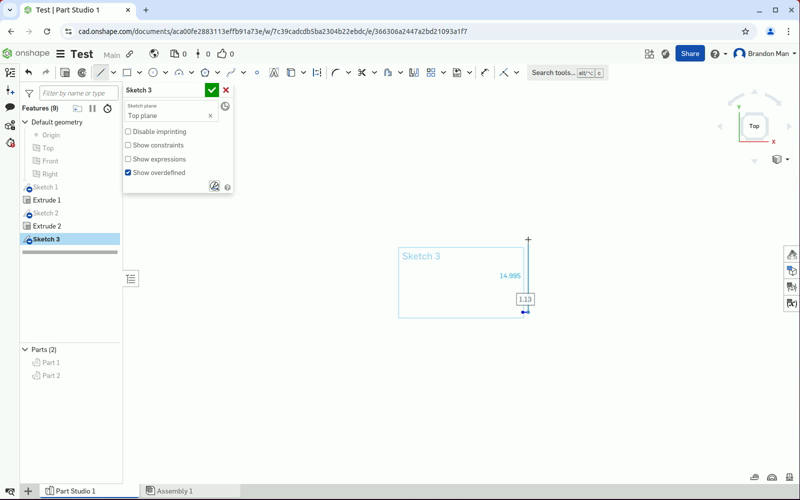
key_up(shift)
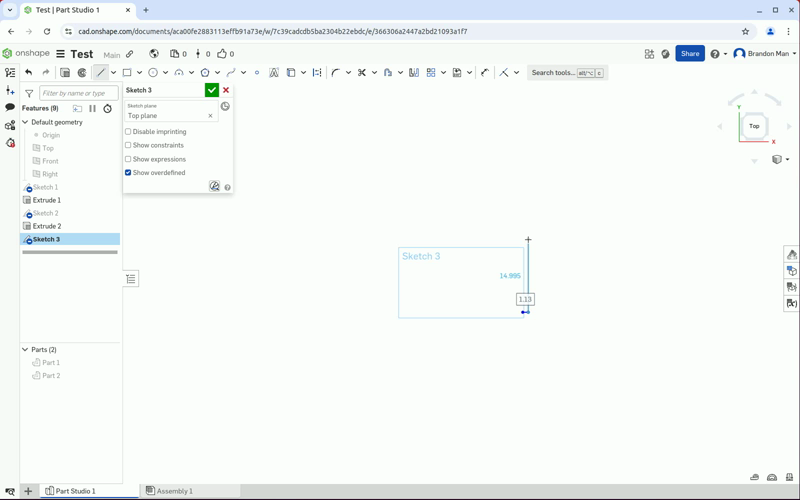
key_down(shift)
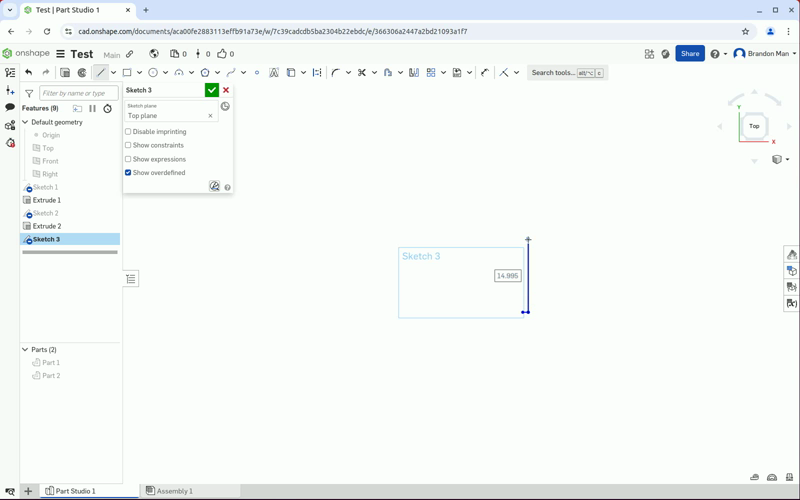
mouse_move(558, 239)
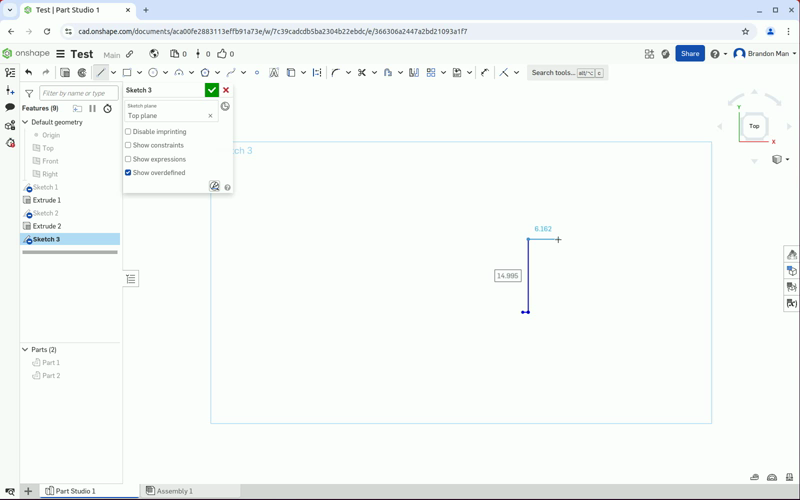
mouse_move(533, 256)
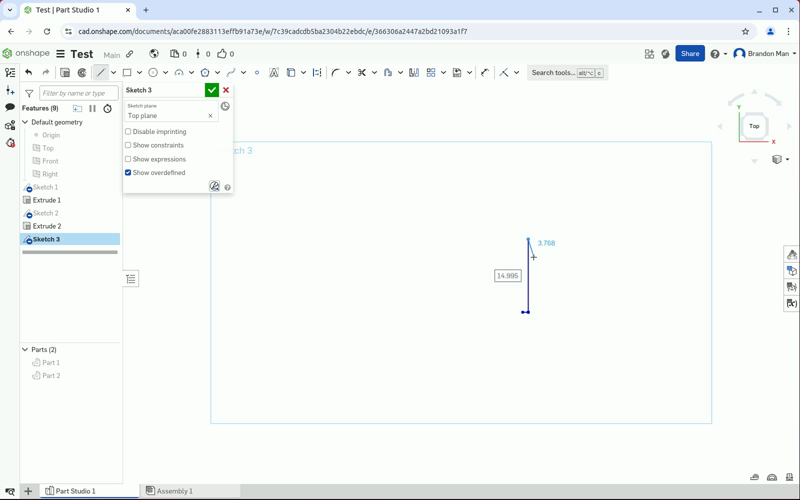
click(533, 256)
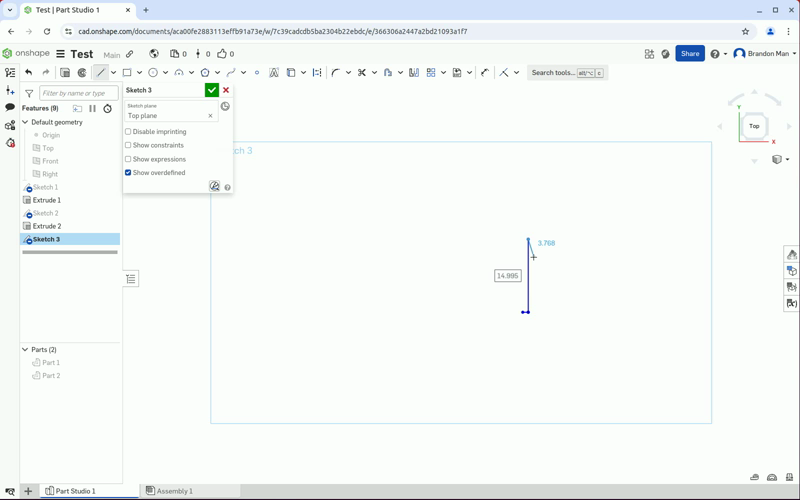
key_up(shift)
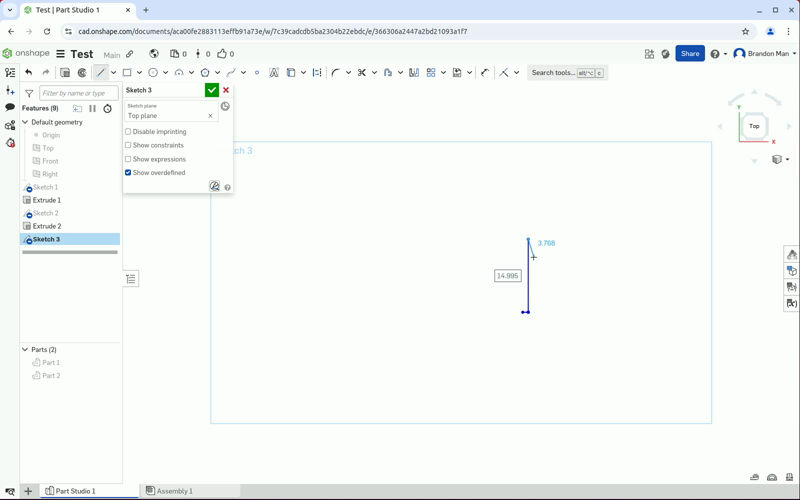
key_down(shift)
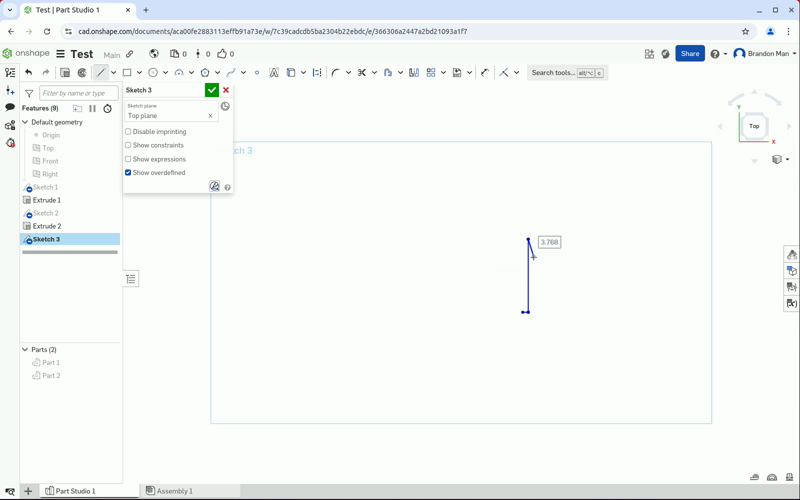
mouse_move(563, 256)
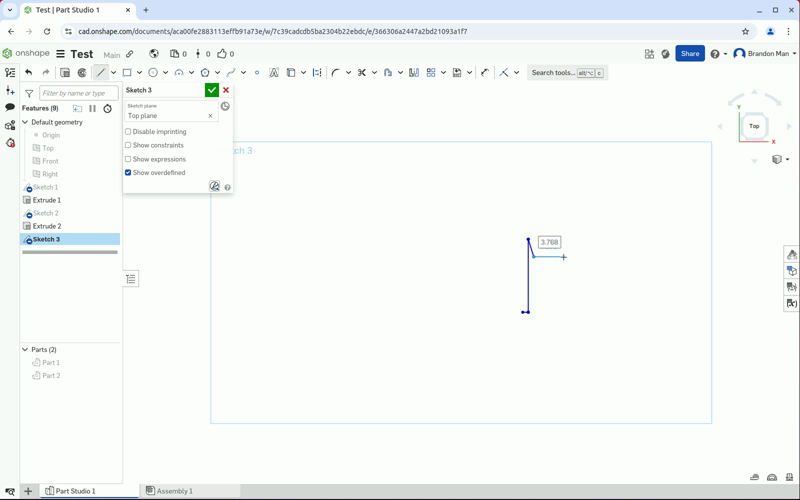
mouse_move(552, 312)
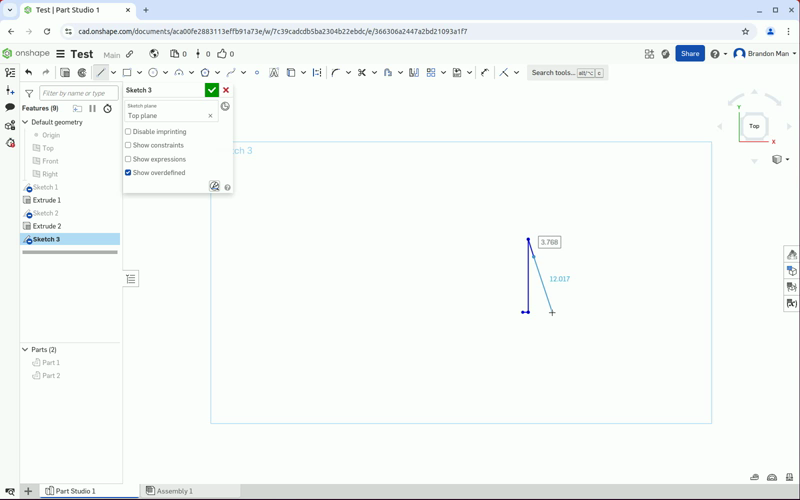
click(552, 312)
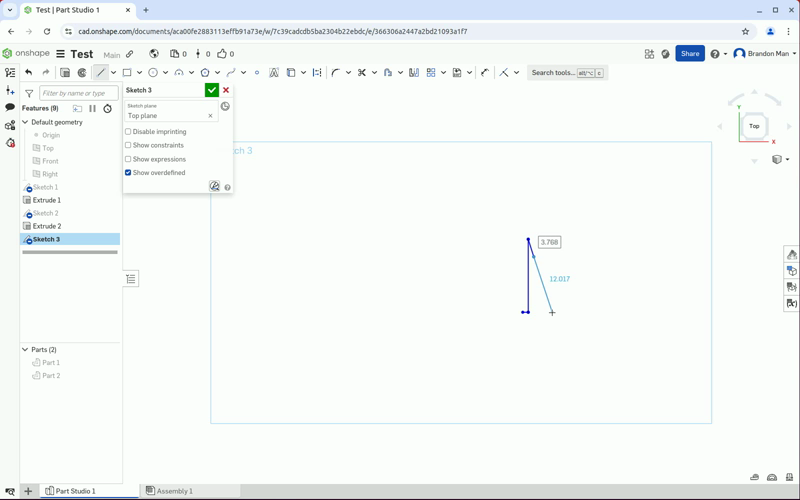
key_up(shift)
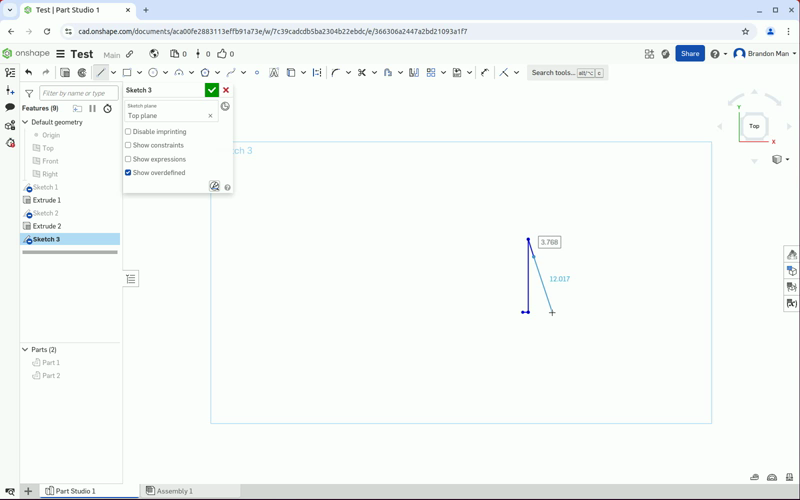
key_down(shift)
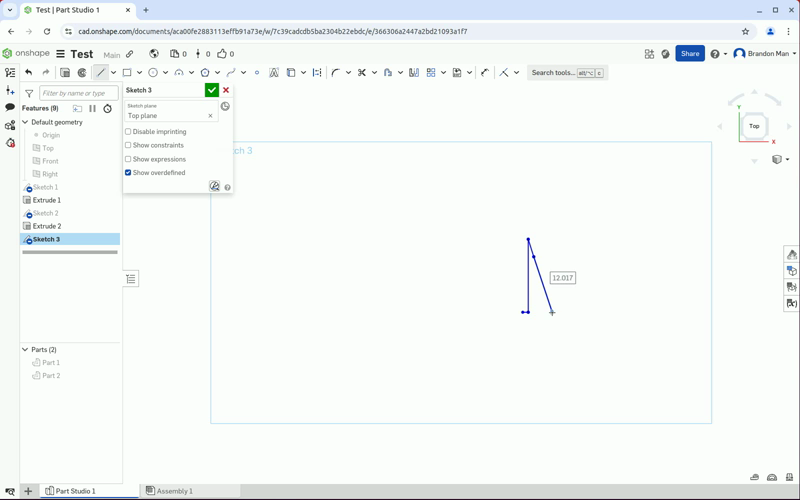
mouse_move(582, 312)
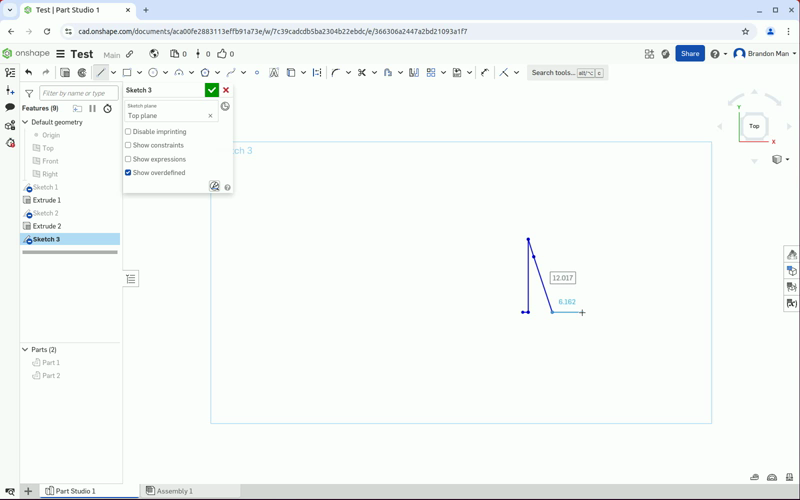
mouse_move(560, 312)
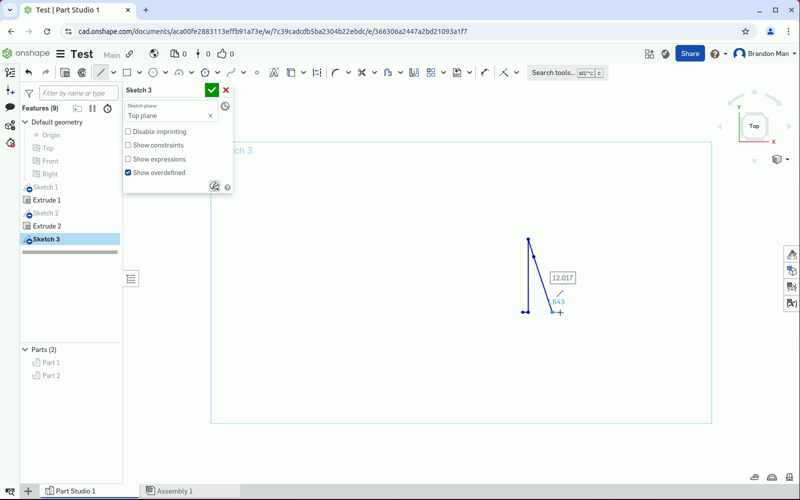
click(560, 312)
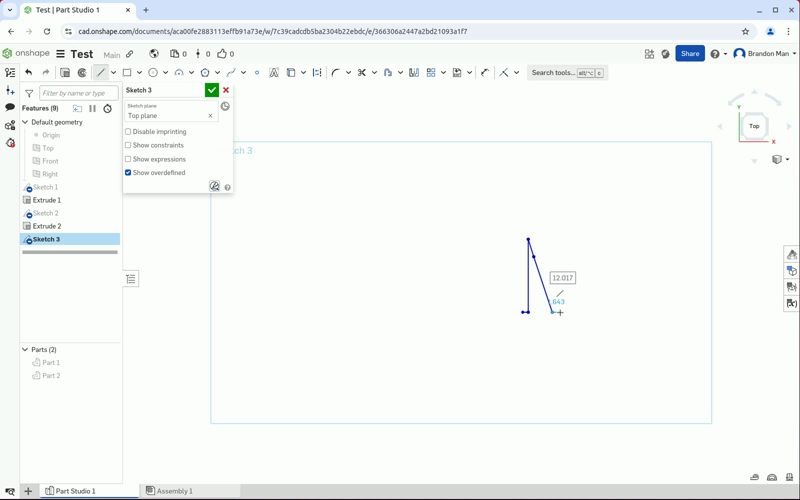
key_up(shift)
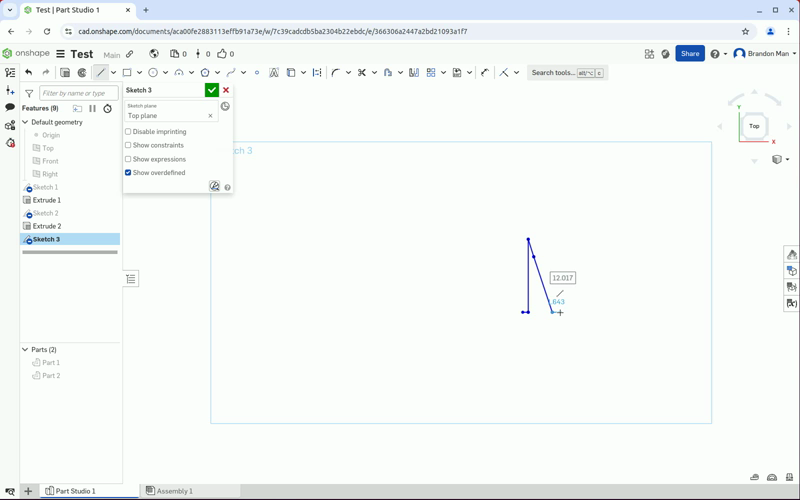
key_down(shift)
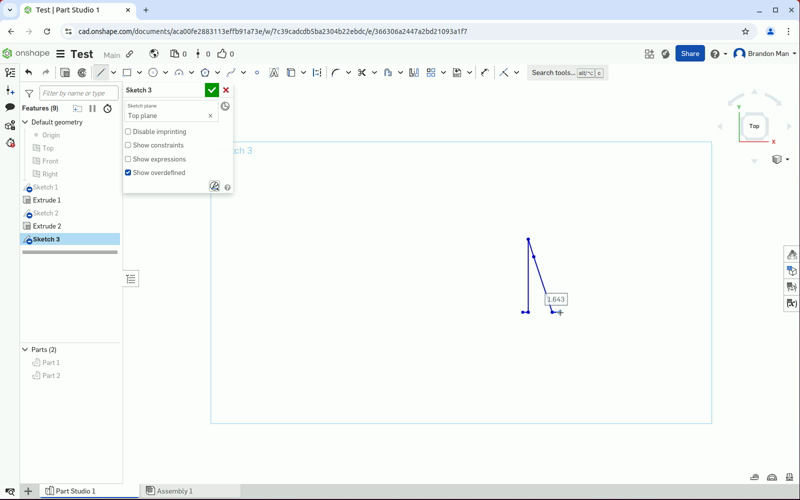
mouse_move(589, 312)
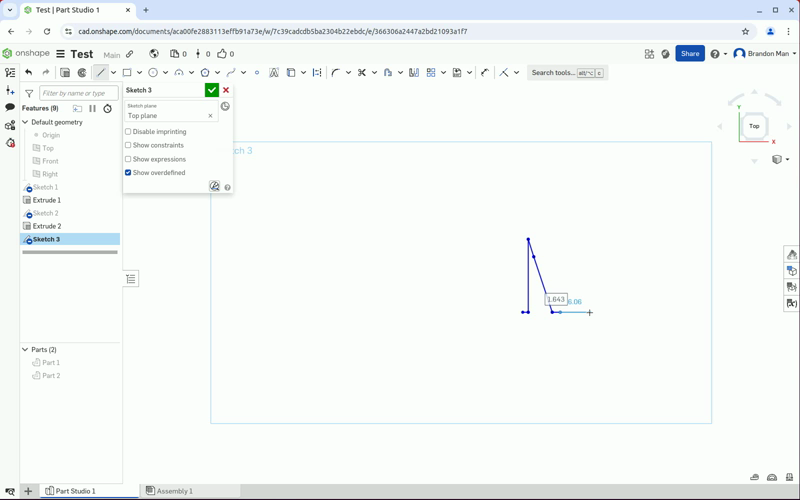
mouse_move(541, 256)
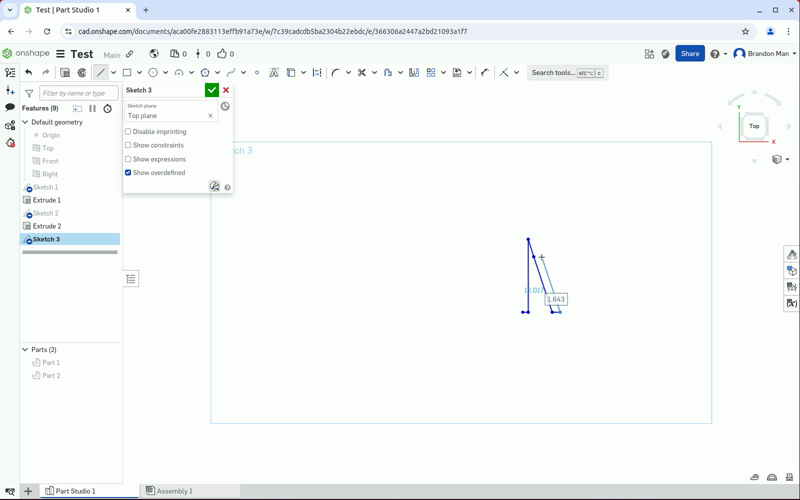
click(541, 256)
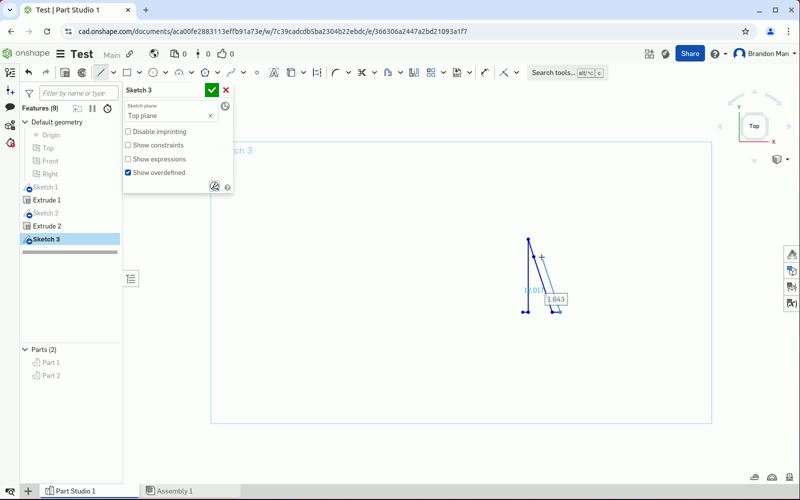
key_up(shift)
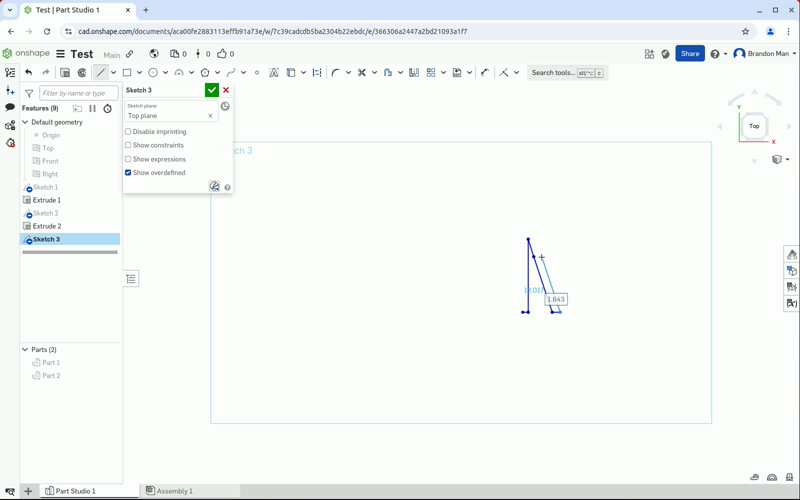
key_down(shift)
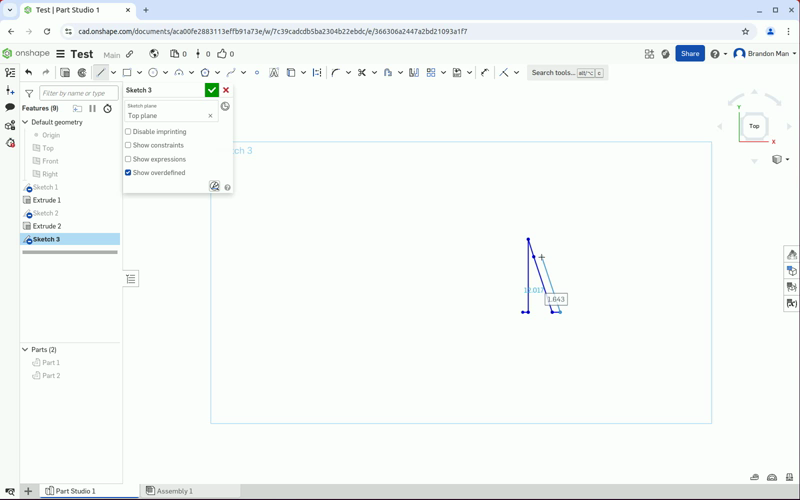
mouse_move(571, 256)
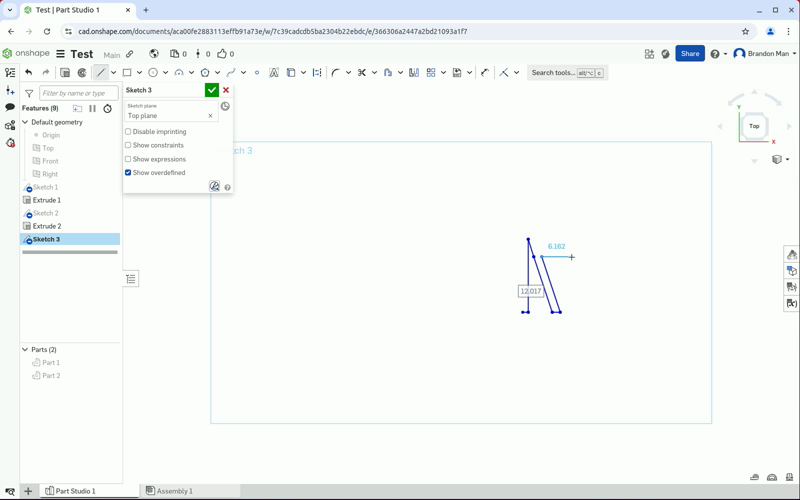
mouse_move(556, 256)
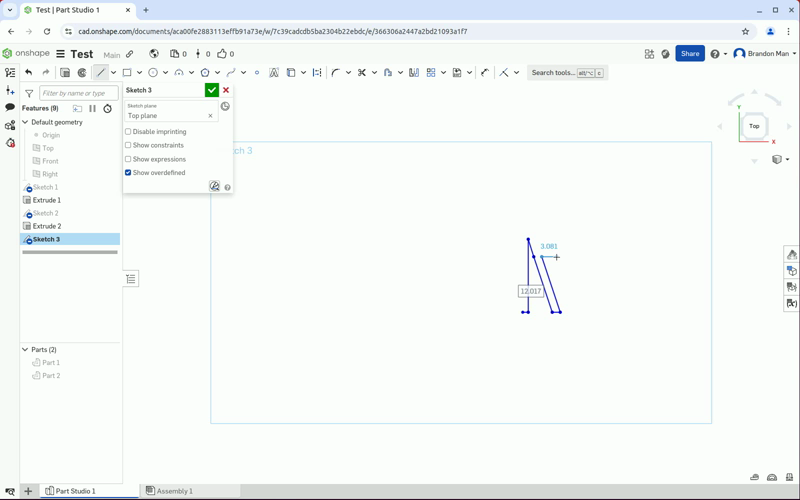
click(556, 256)
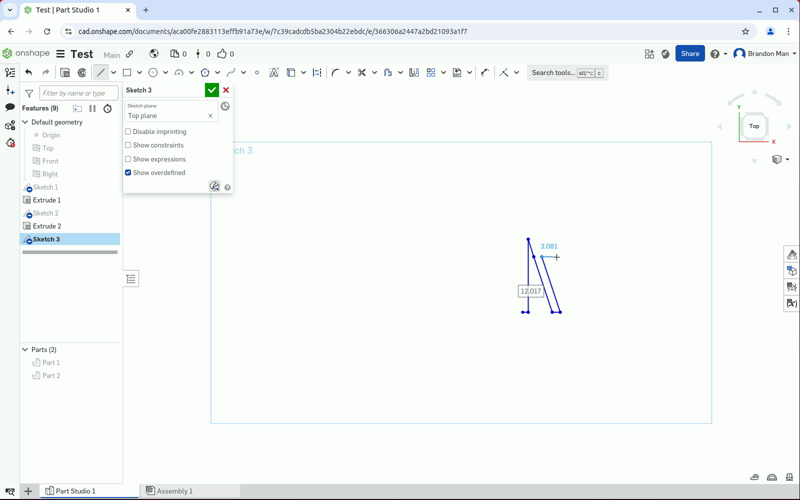
key_up(shift)
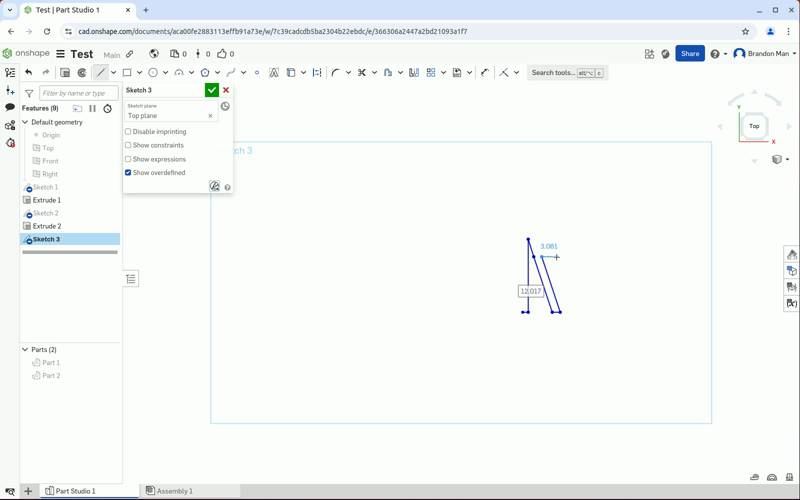
key_down(shift)
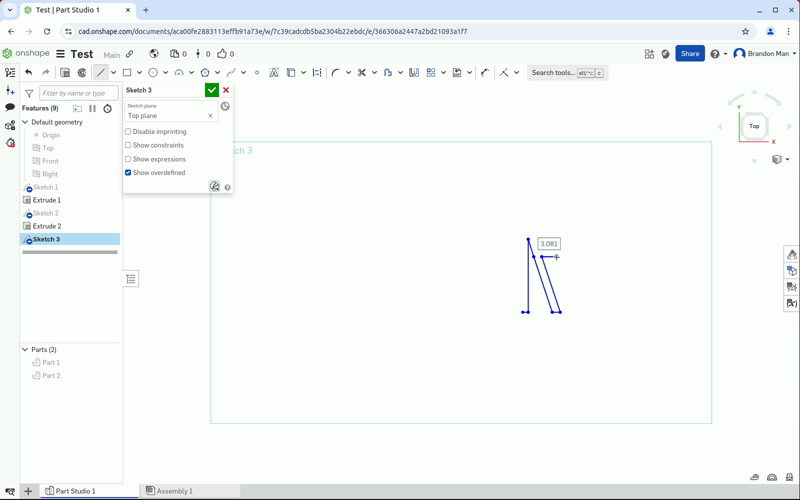
mouse_move(586, 256)
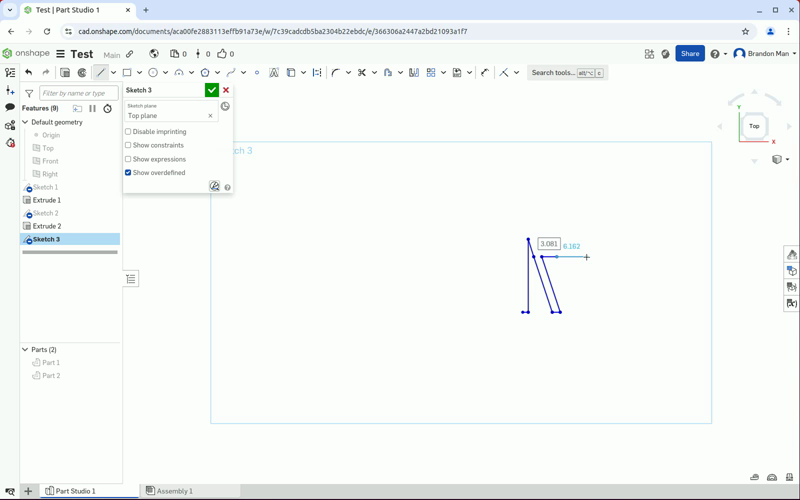
mouse_move(556, 227)
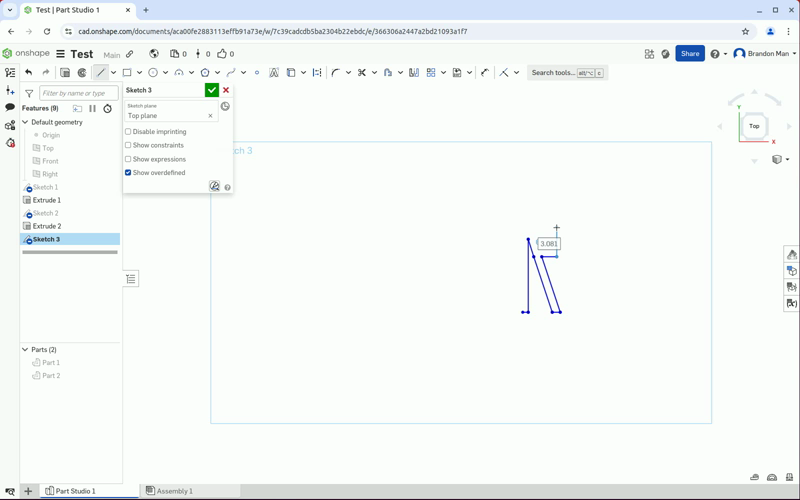
click(556, 227)
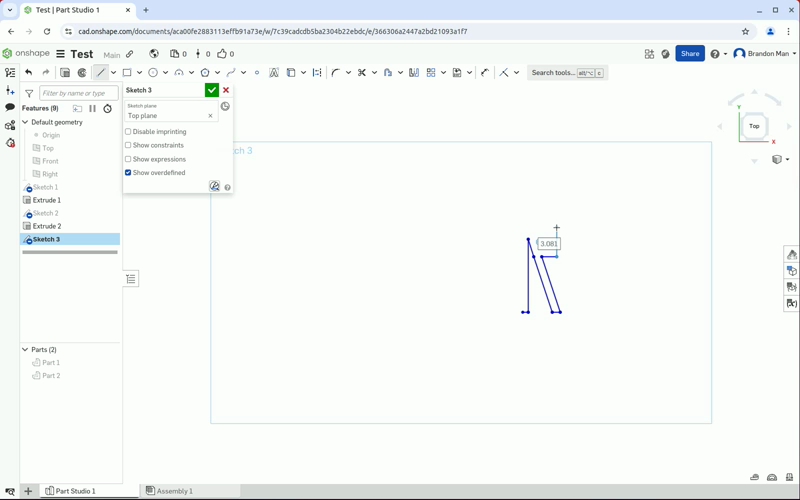
key_up(shift)
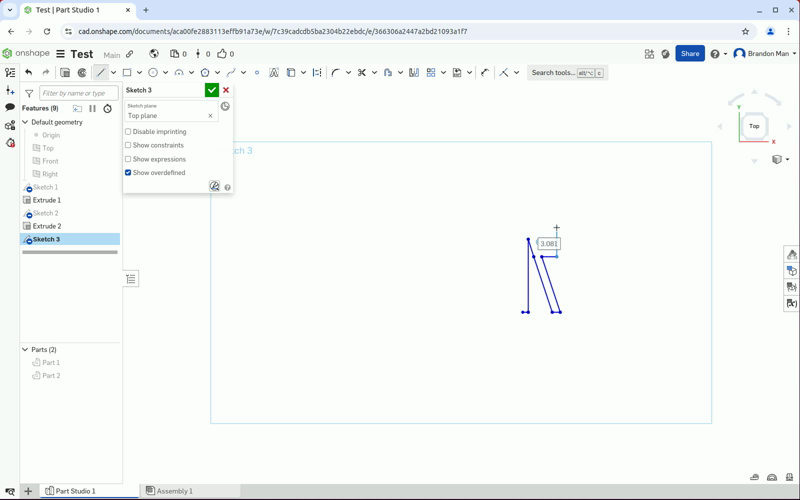
key_down(shift)
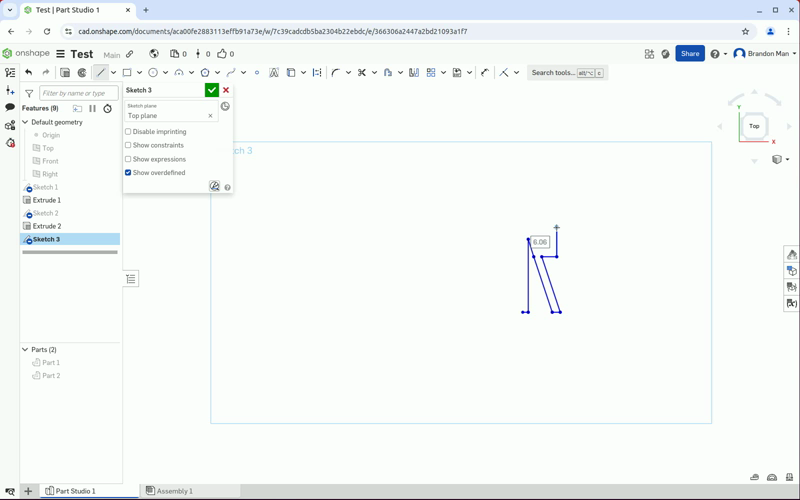
mouse_move(586, 227)
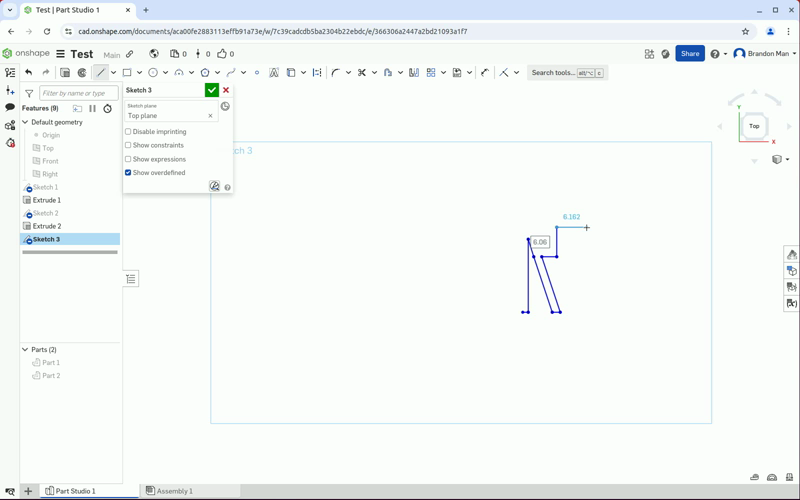
mouse_move(522, 227)
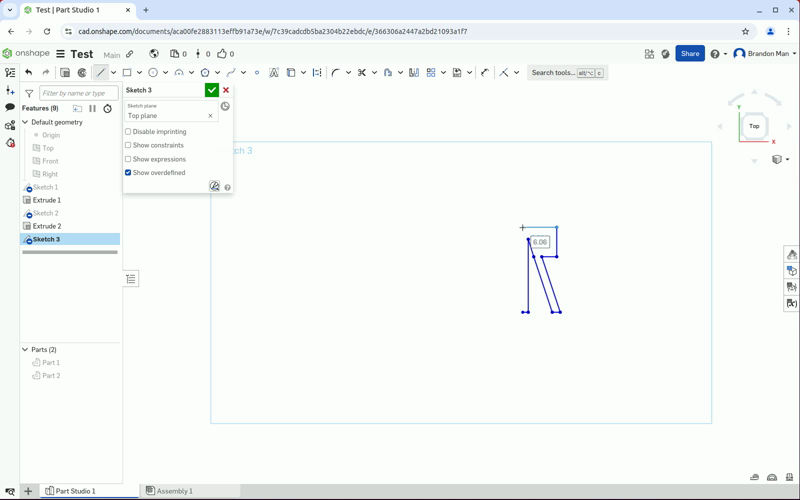
click(522, 227)
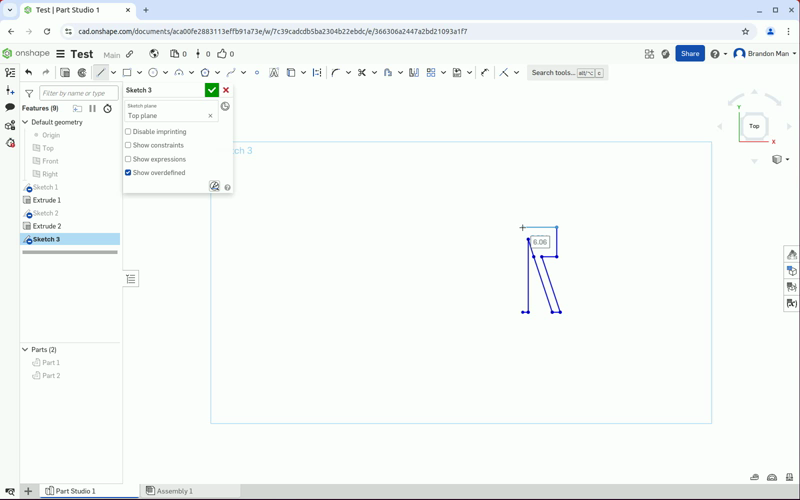
key_up(shift)
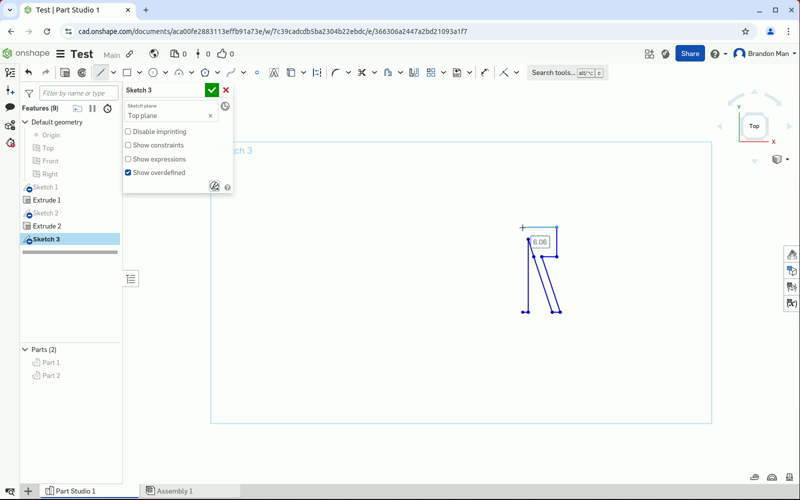
key_down(shift)
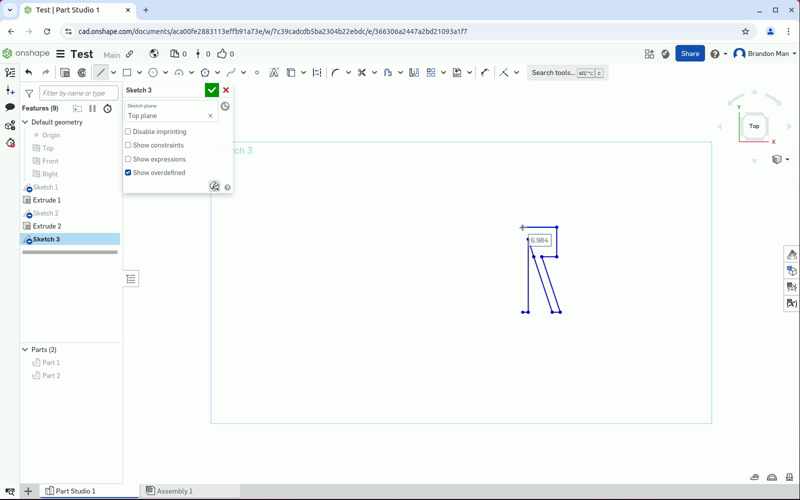
mouse_move(522, 312)
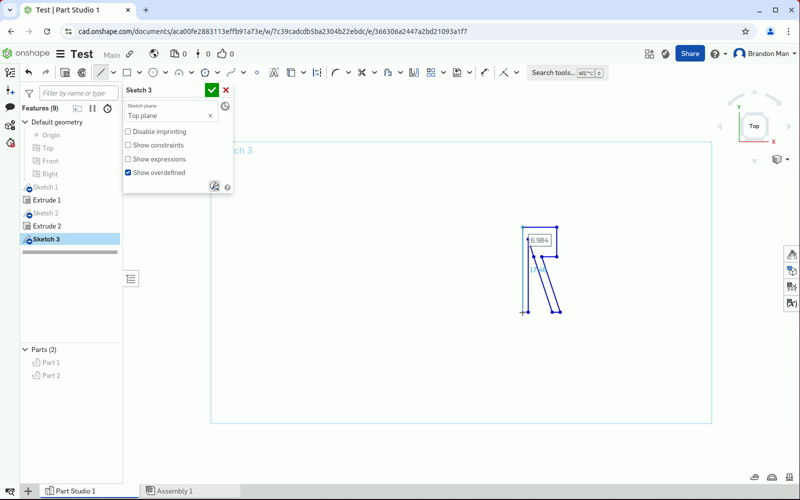
key_up(shift)
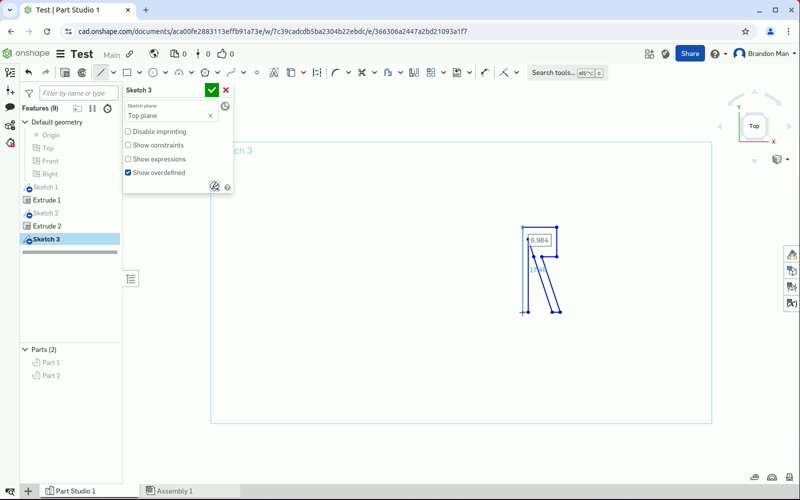
click(522, 312)
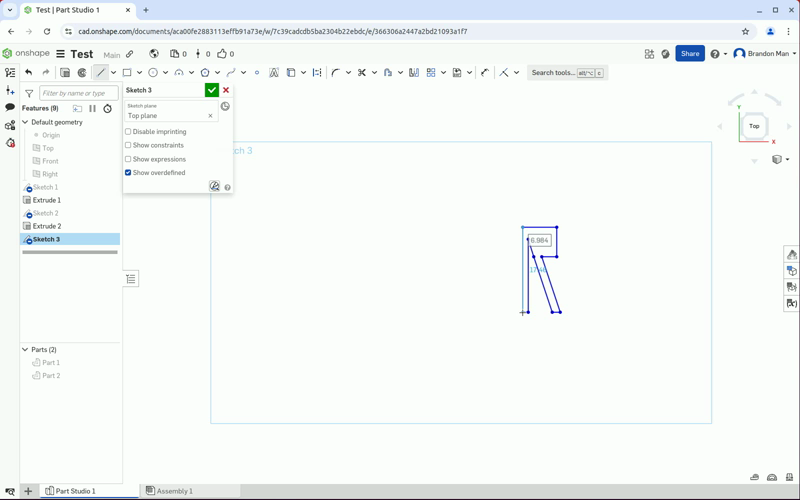
key(esc)
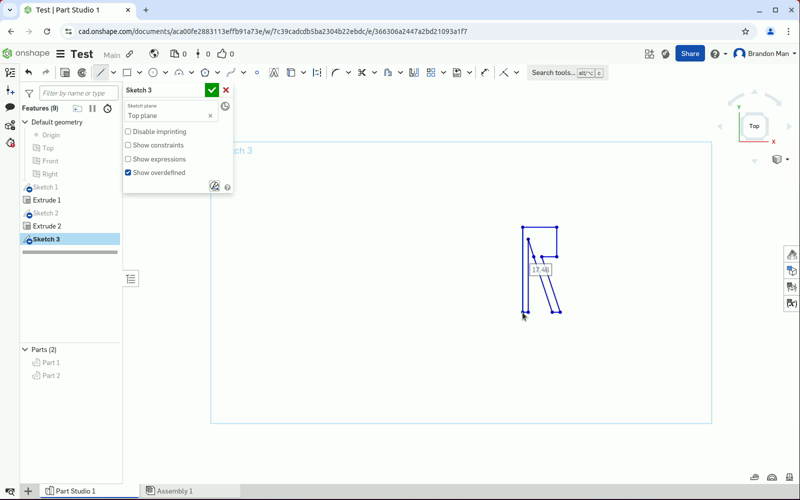
key(l)
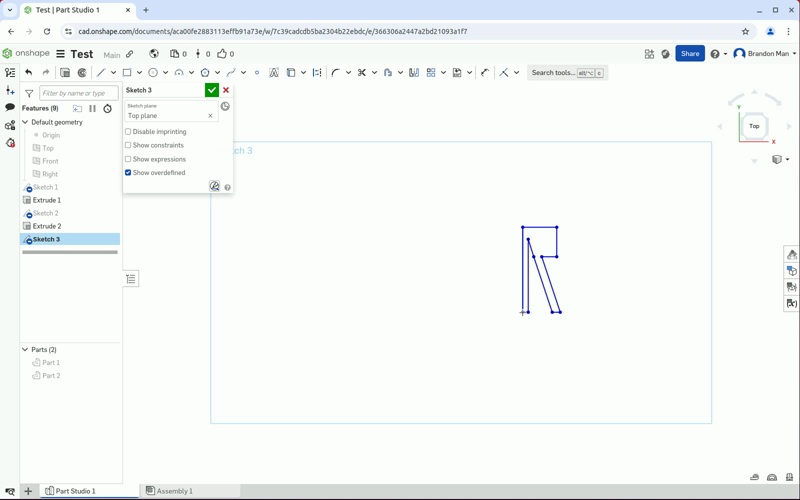
key_down(shift)
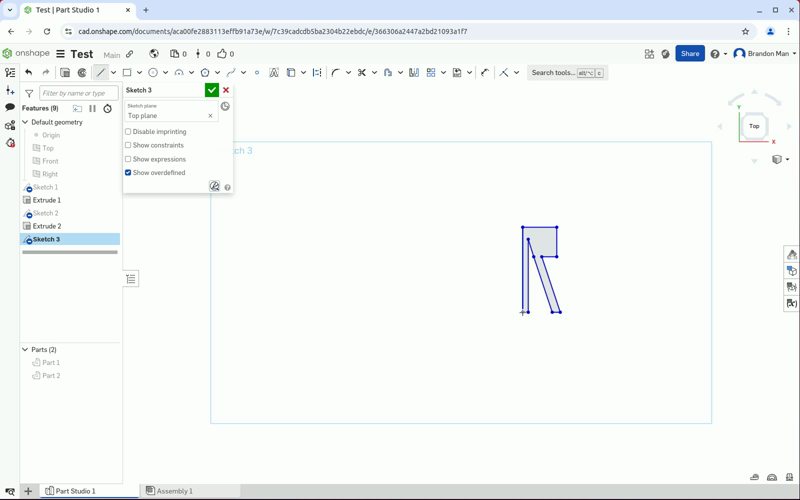
mouse_move(537, 249)
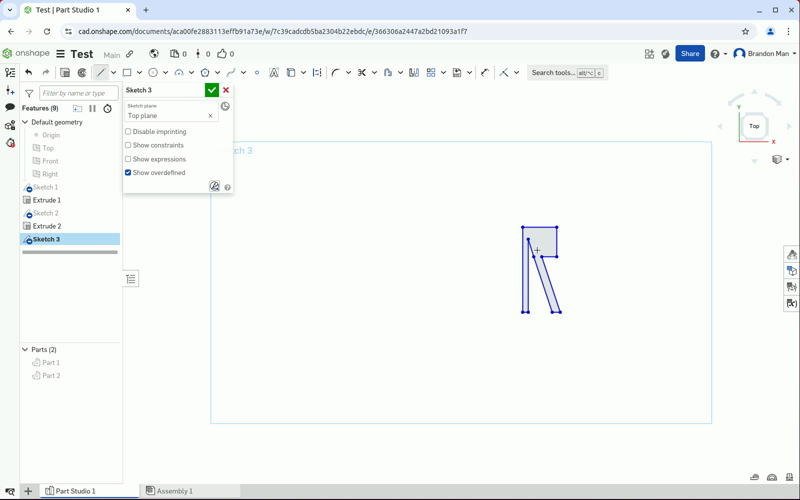
click(537, 249)
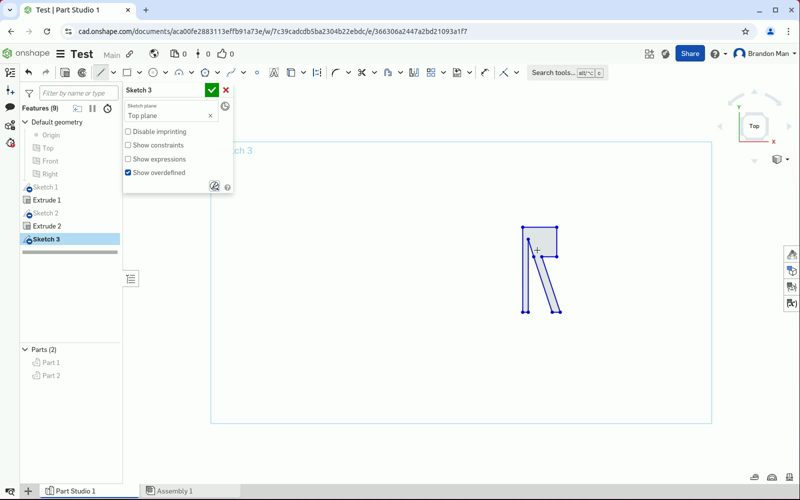
key_up(shift)
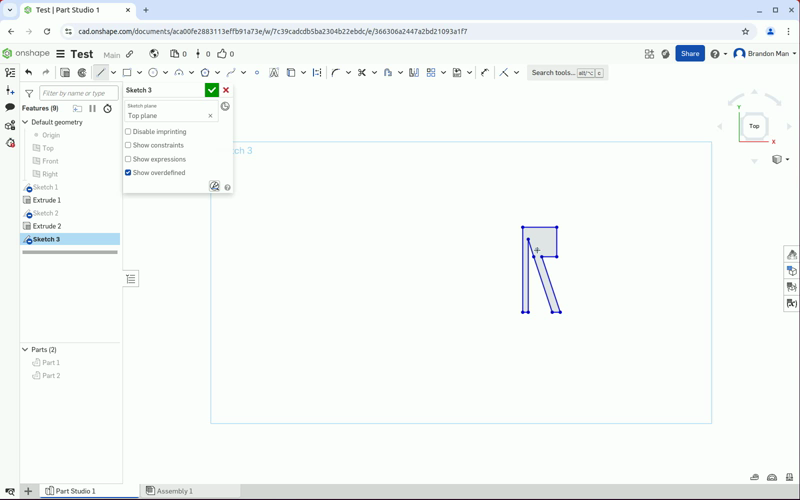
key_down(shift)
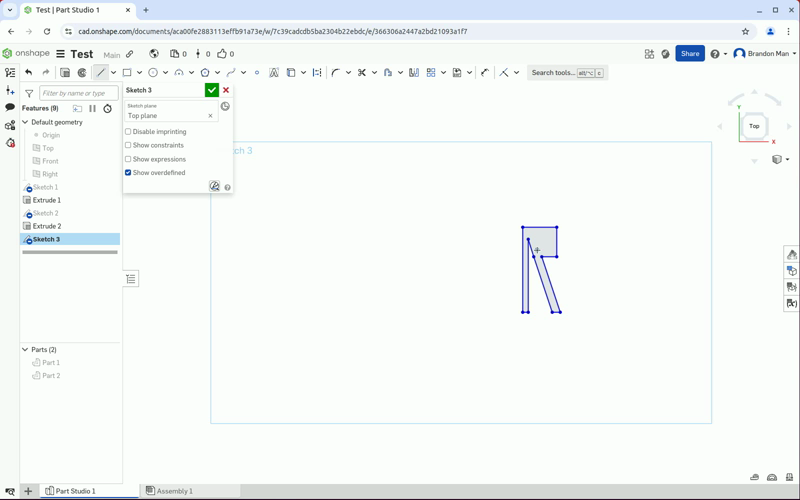
mouse_move(567, 249)
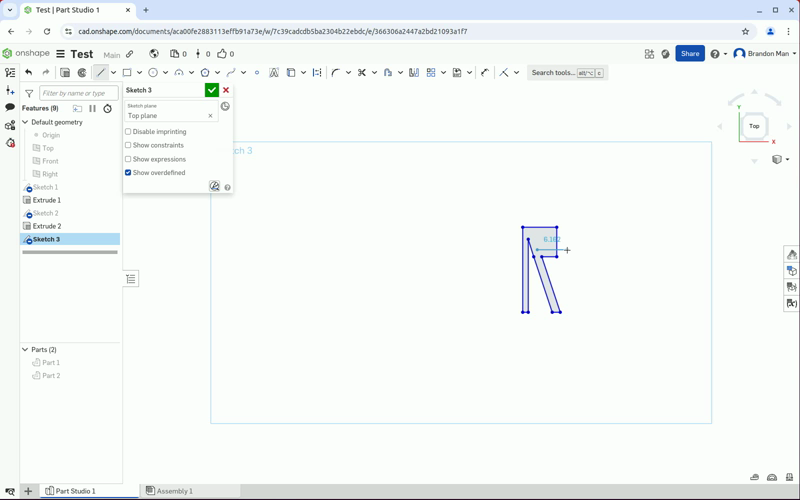
mouse_move(550, 249)
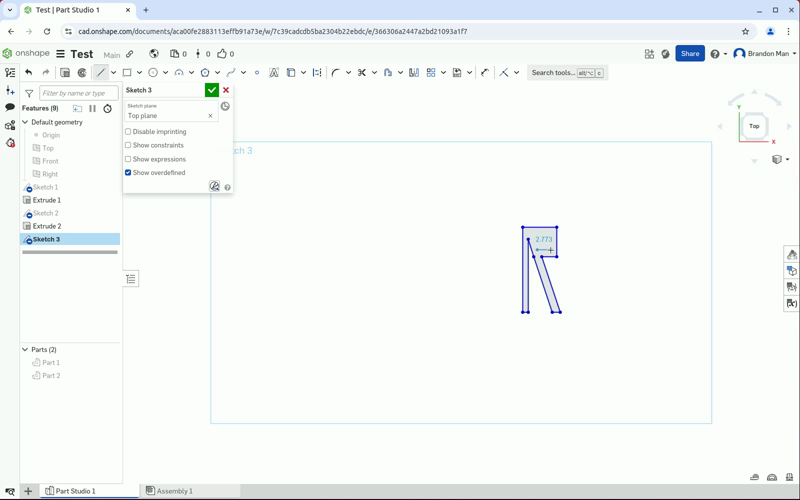
click(550, 249)
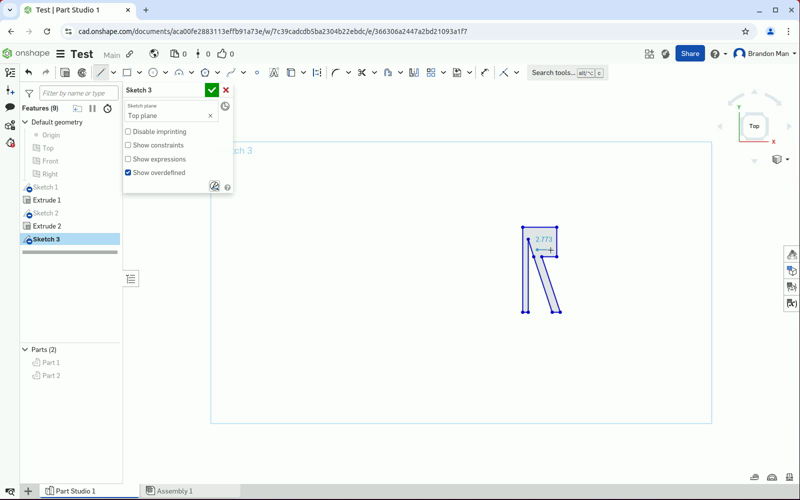
key_up(shift)
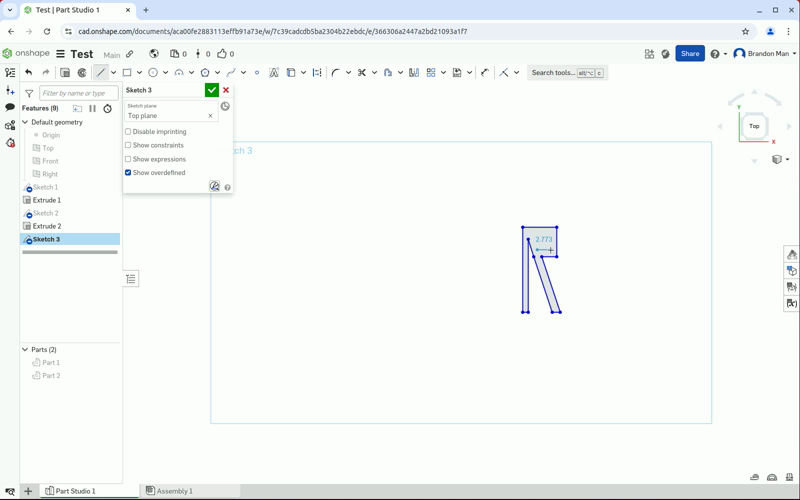
key_down(shift)
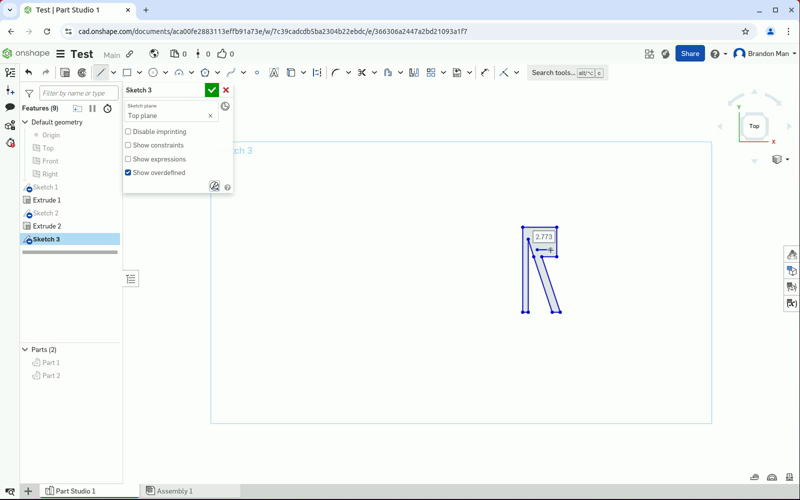
mouse_move(580, 249)
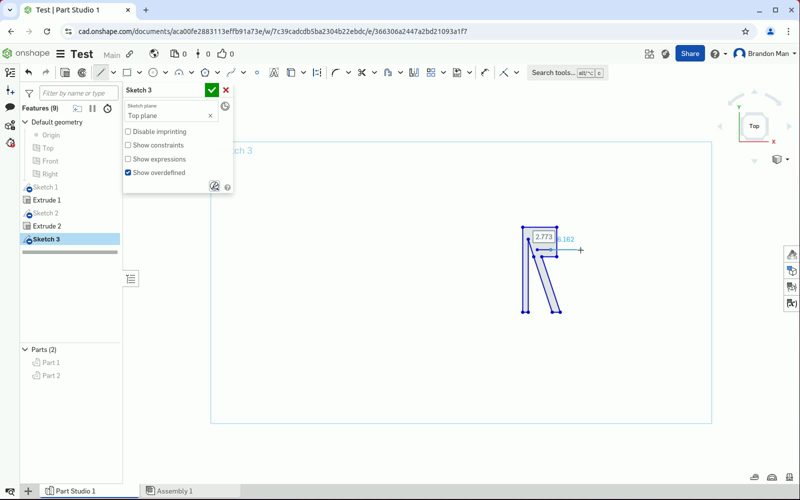
mouse_move(550, 233)
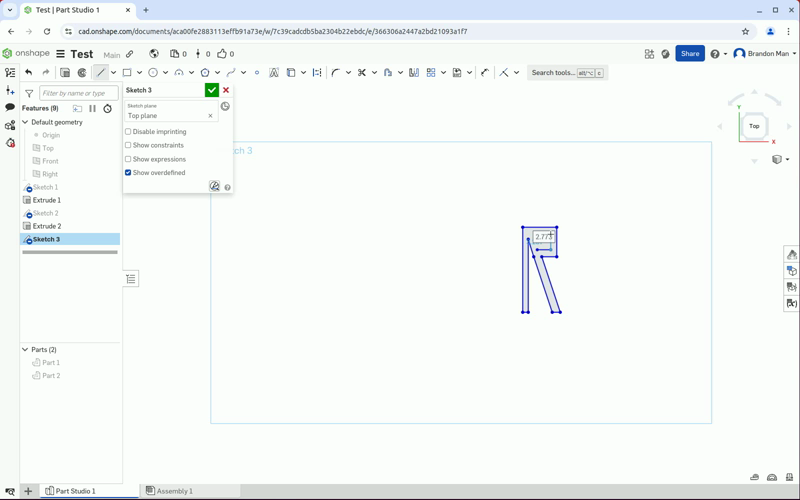
click(550, 233)
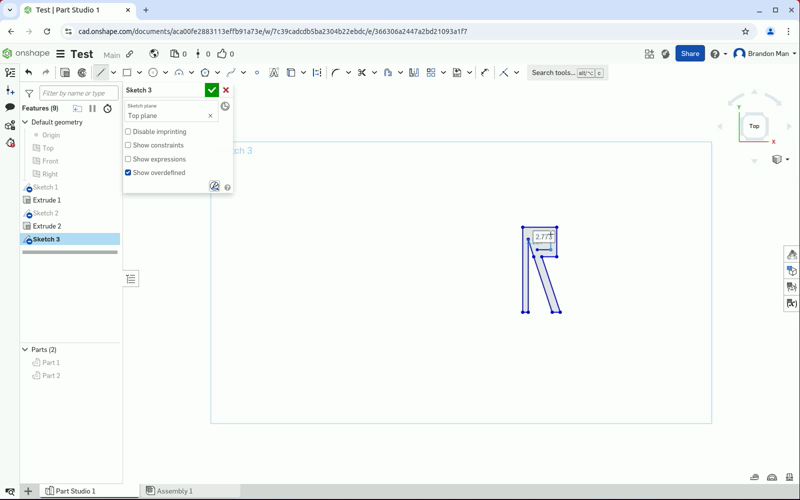
key_up(shift)
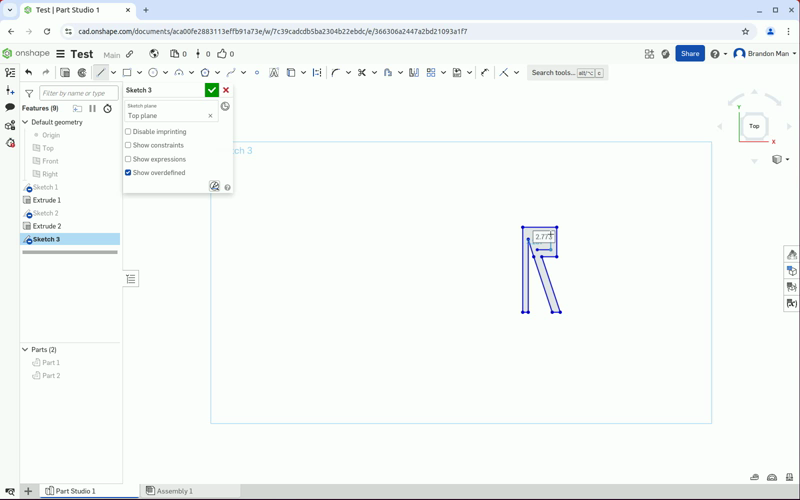
key_down(shift)
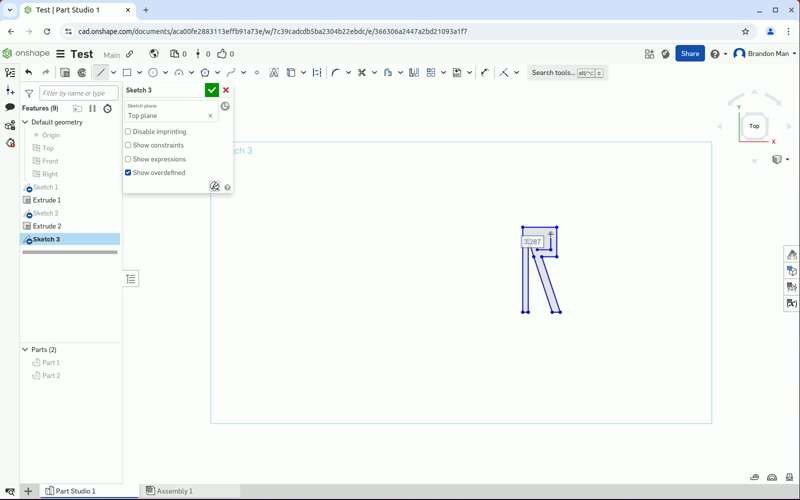
mouse_move(580, 233)
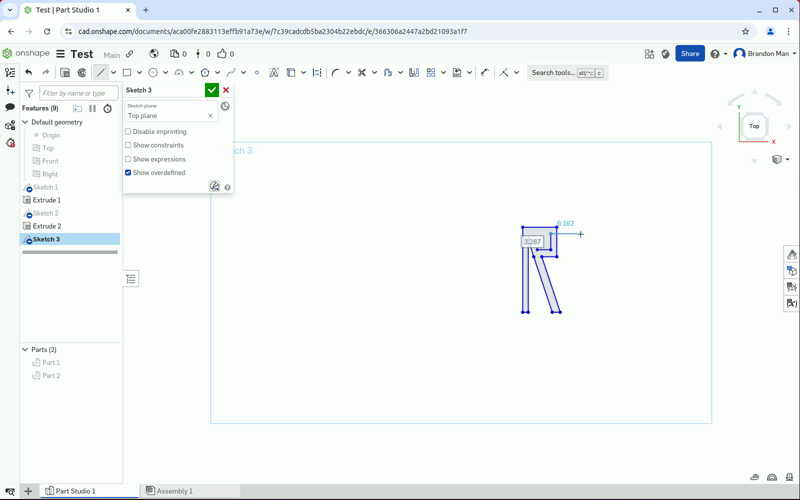
mouse_move(537, 235)
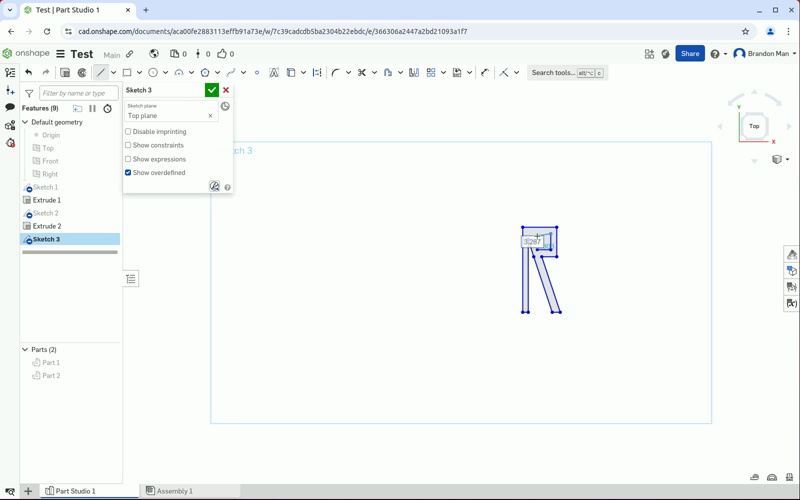
click(537, 235)
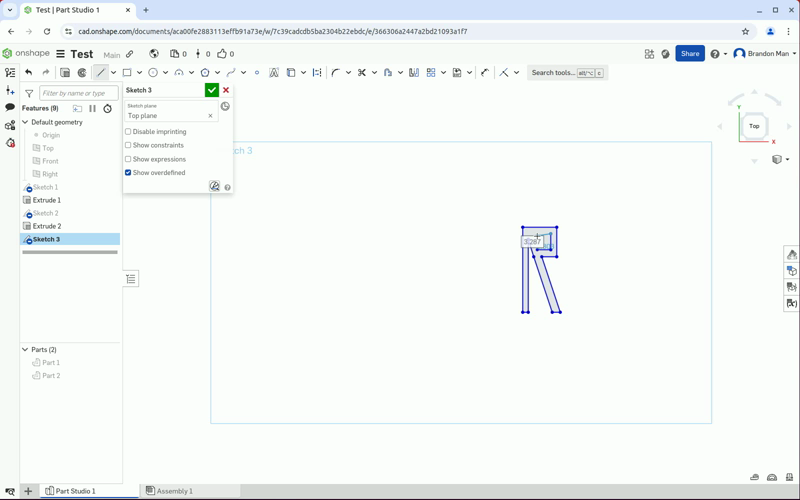
key_up(shift)
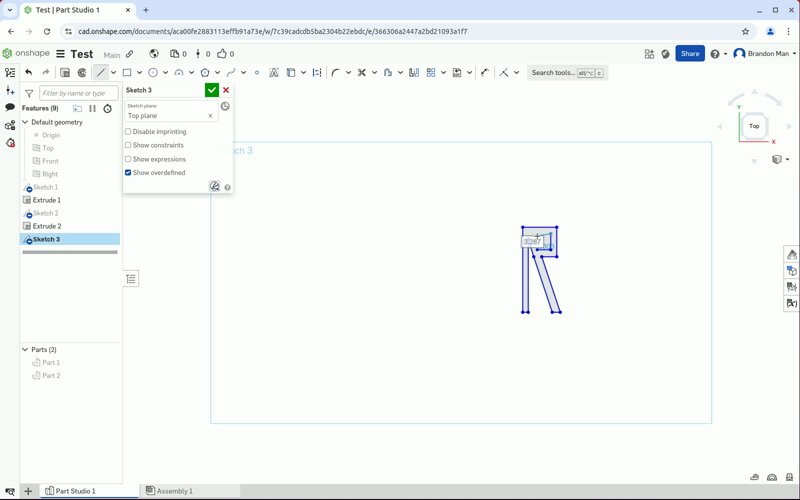
mouse_move(567, 235)
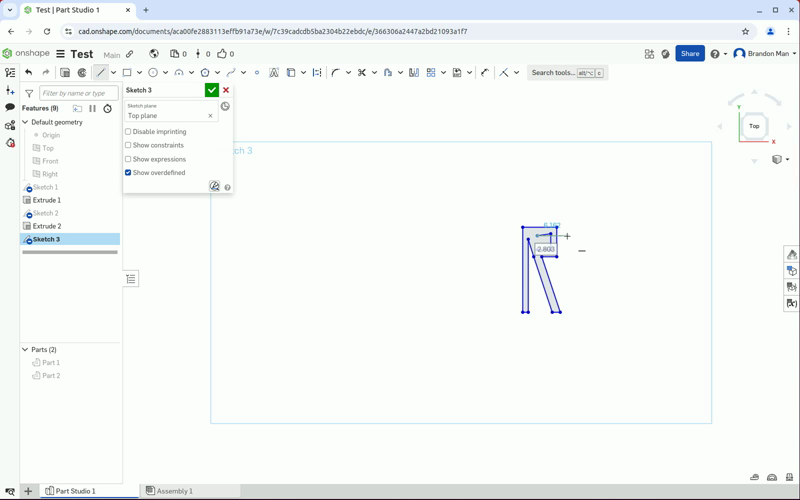
key_down(shift)
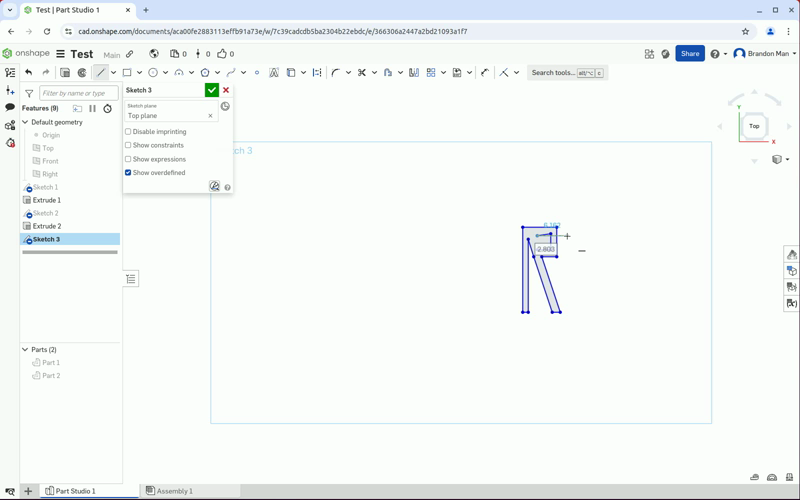
mouse_move(537, 249)
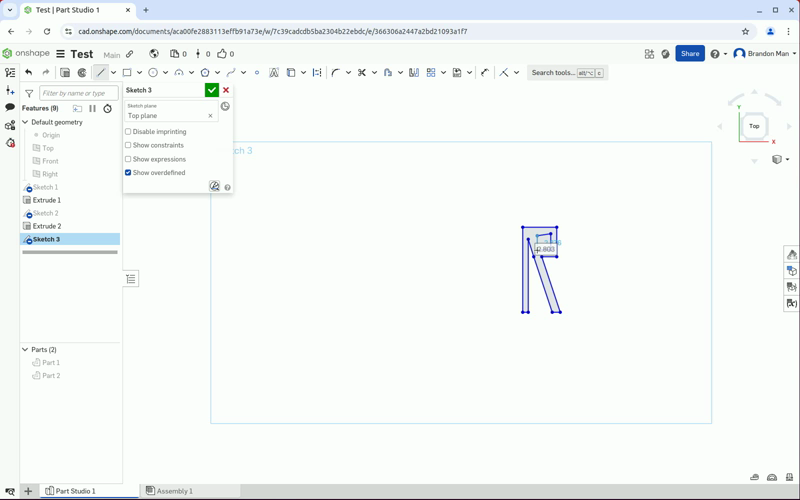
key_up(shift)
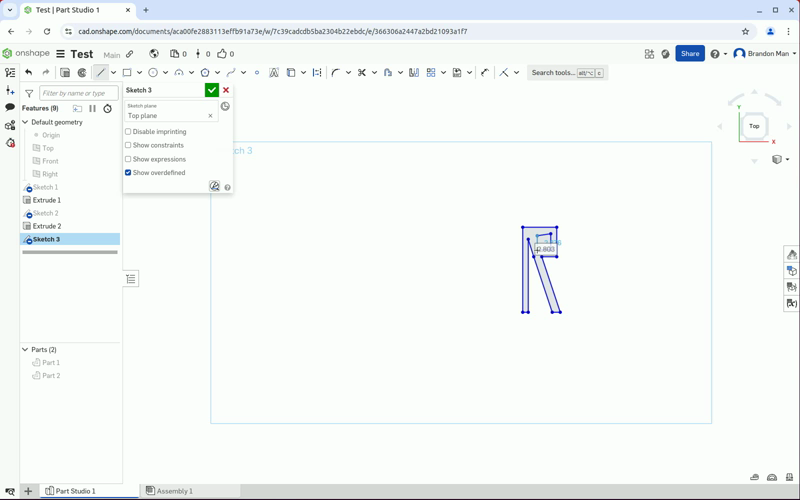
click(537, 249)
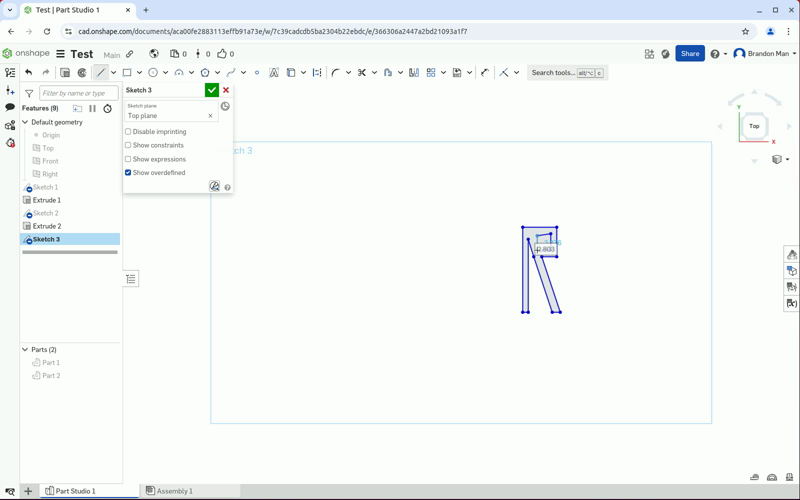
key(esc)
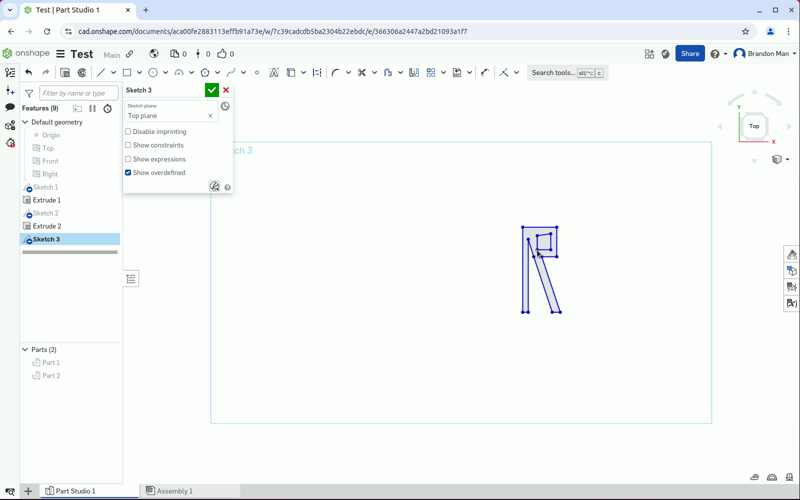
mouse_move(531, 231)
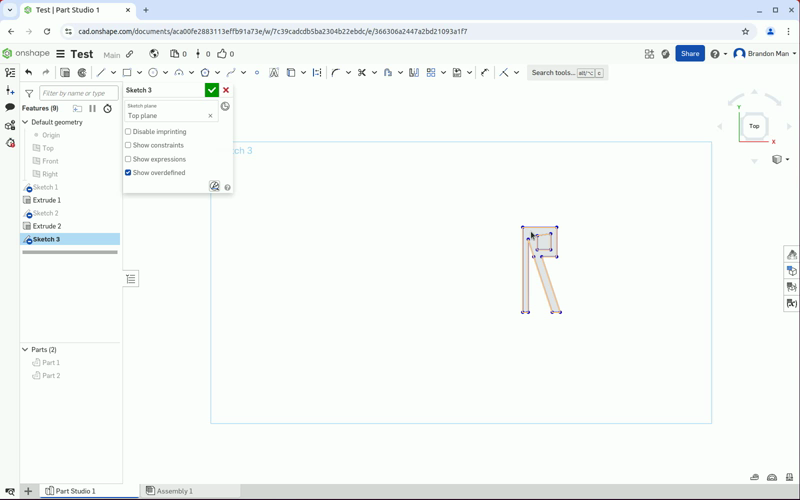
scroll(6)
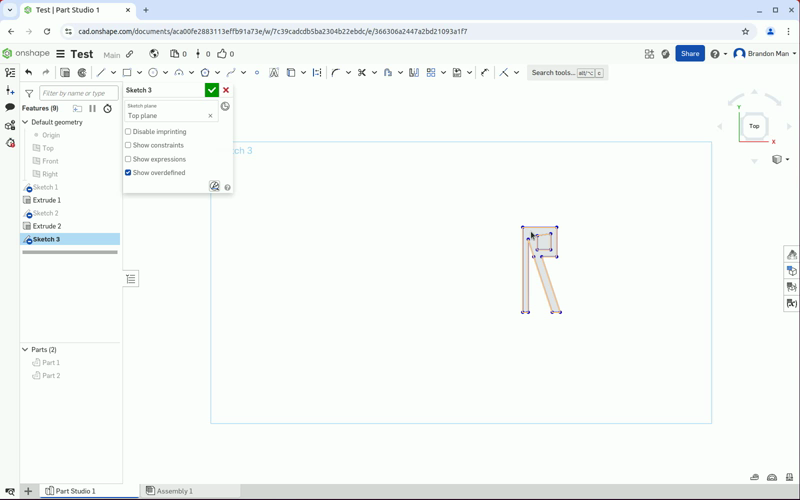
scroll(6)
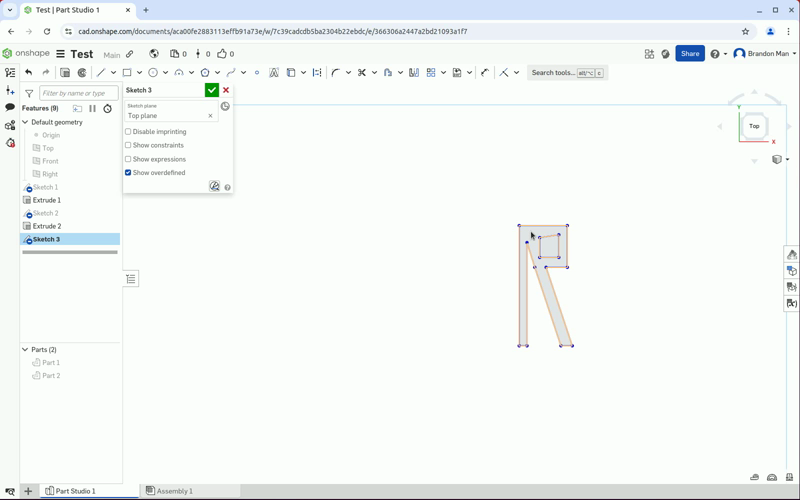
scroll(6)
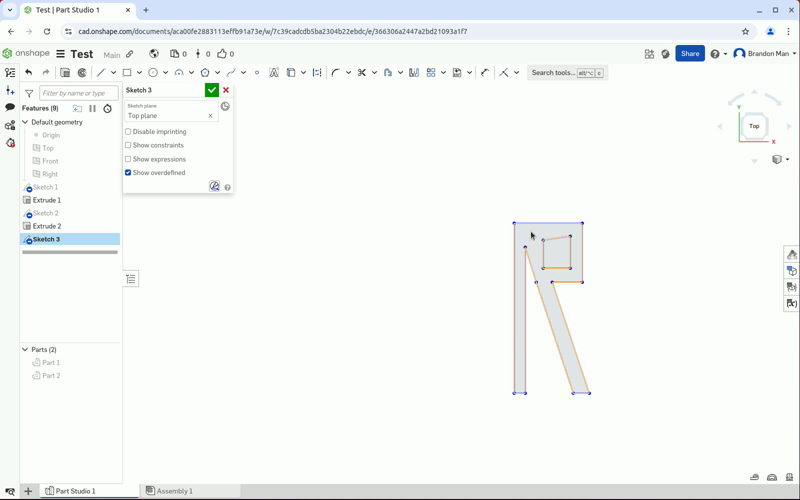
scroll(6)
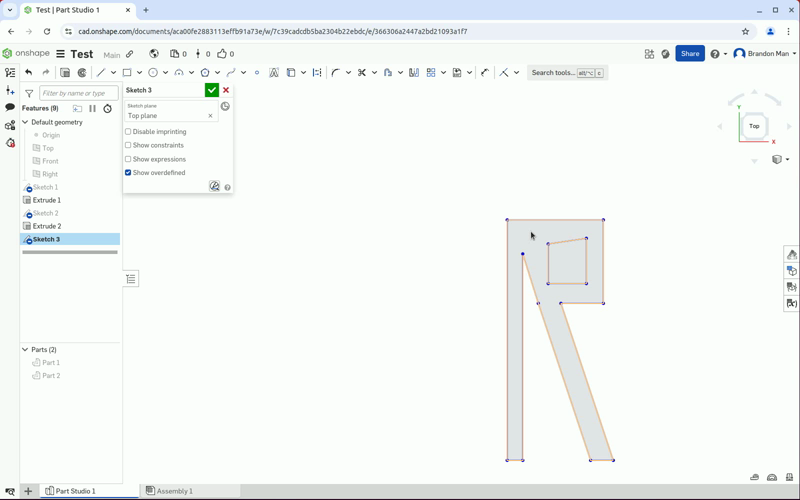
scroll(6)
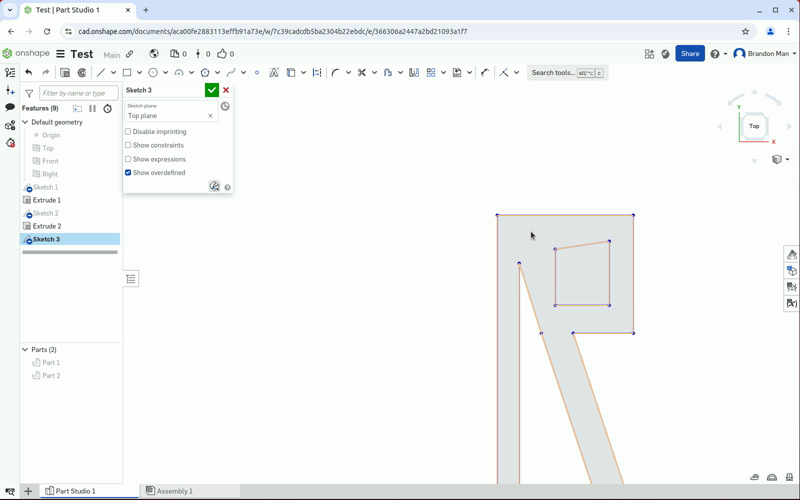
scroll(6)
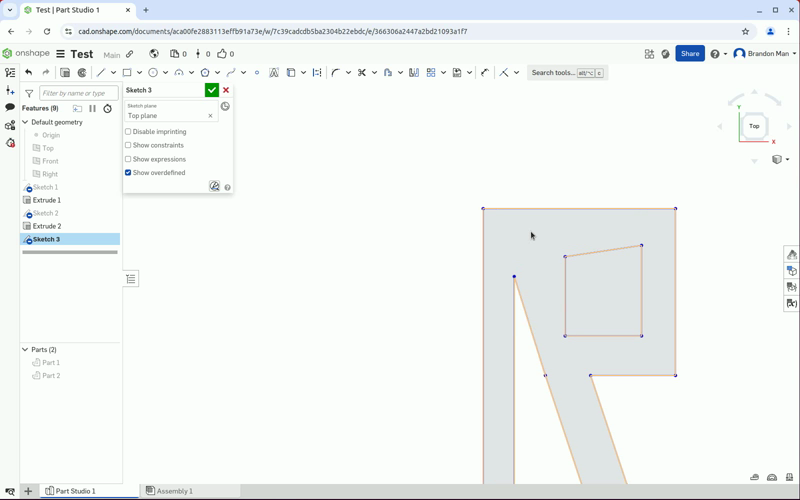
scroll(6)
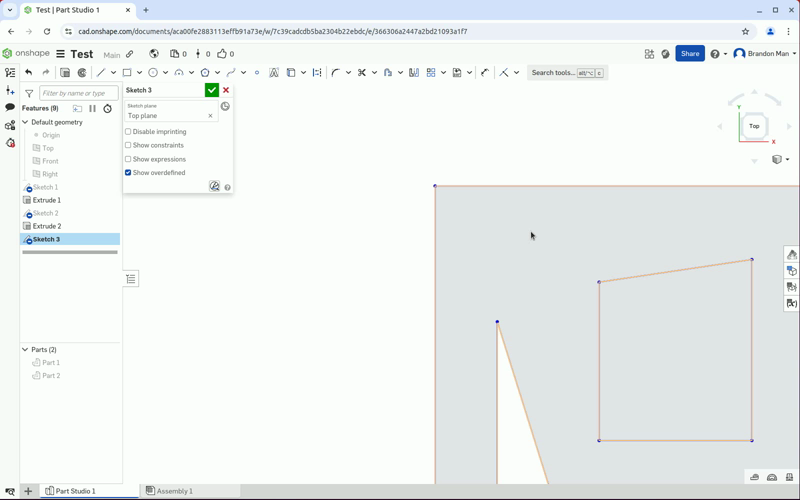
click(531, 231)
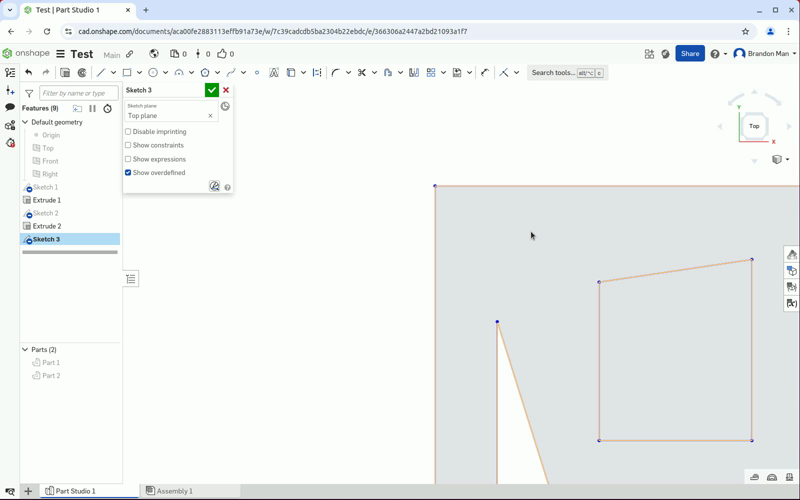
scroll(-6)
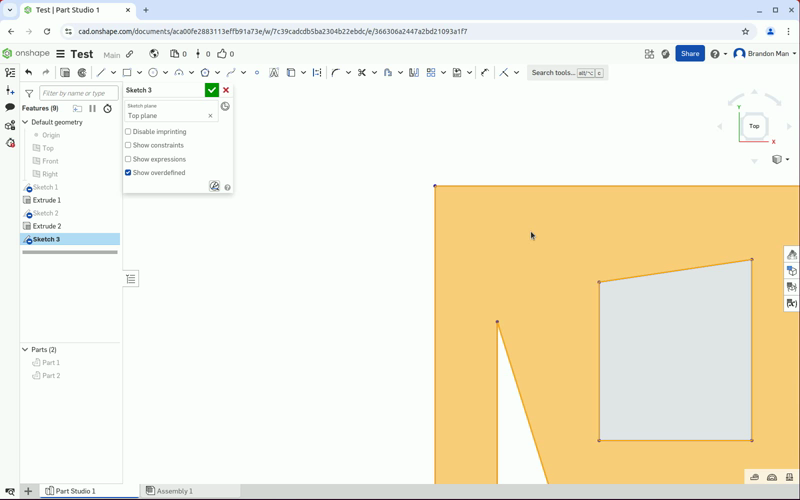
scroll(-6)
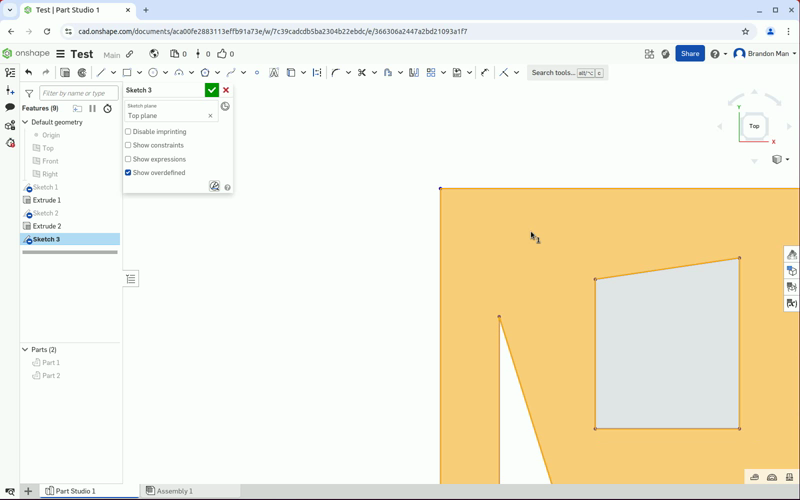
scroll(-6)
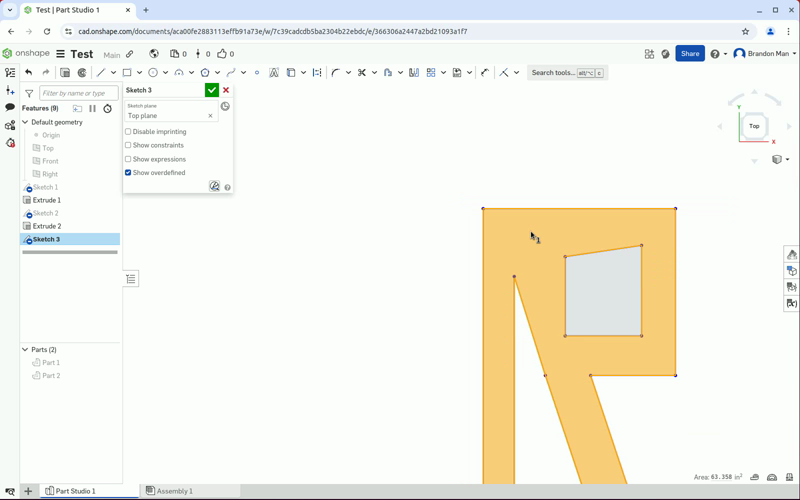
scroll(-6)
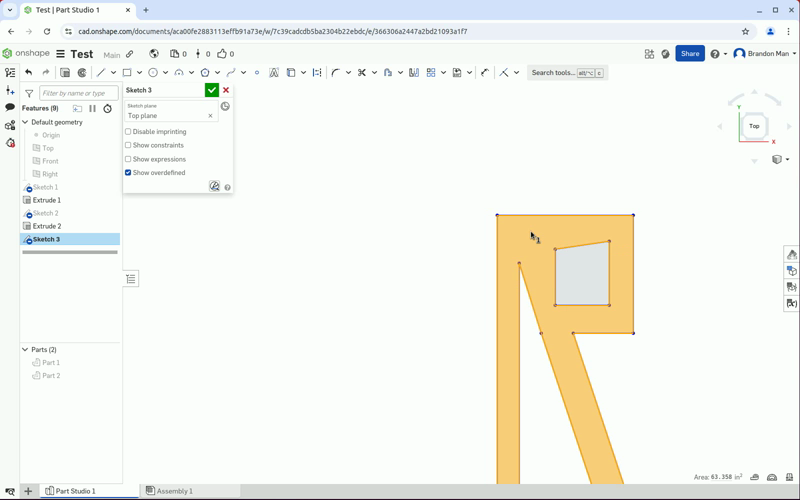
scroll(-6)
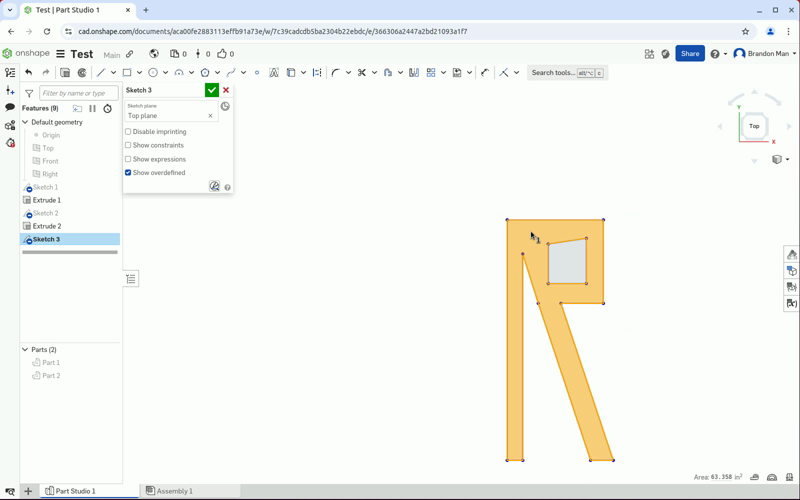
scroll(-6)
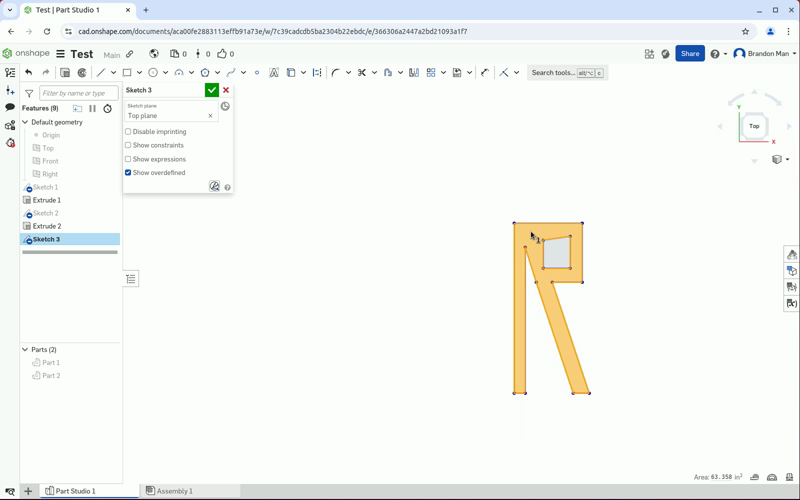
scroll(-6)
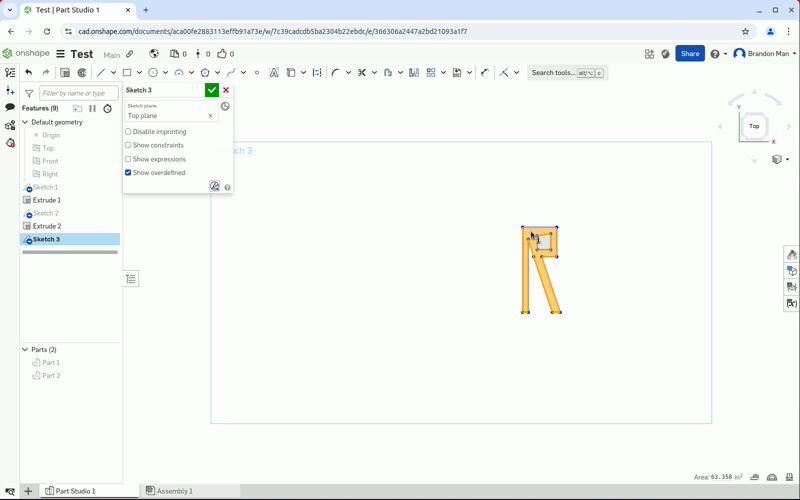
mouse_move(73, 352)
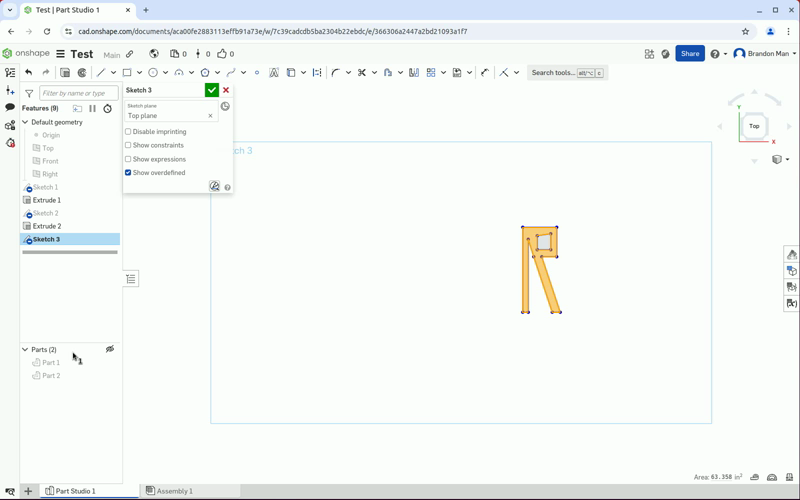
key(shift+y)
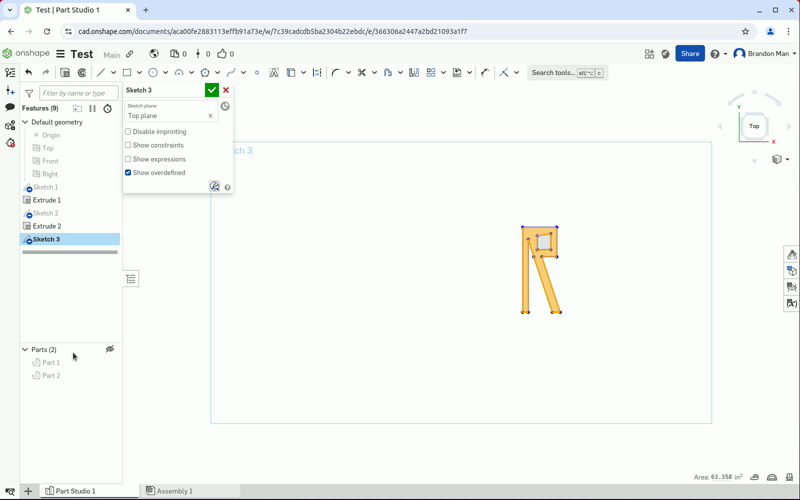
key(shift+e)
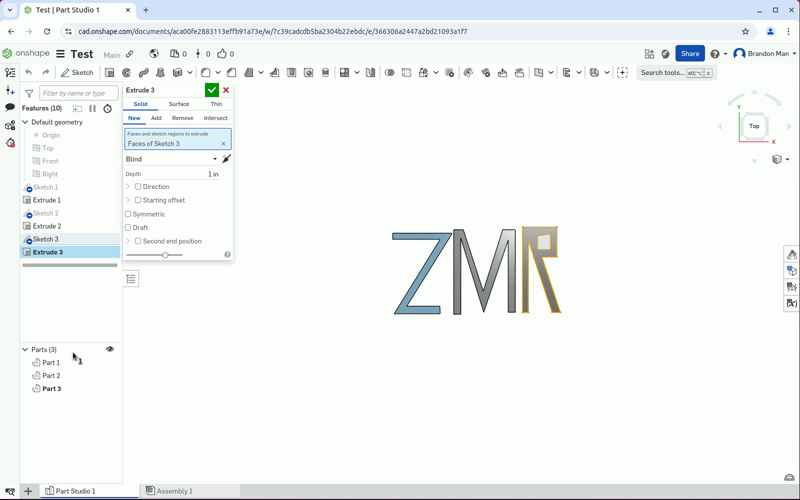
mouse_move(143, 106)
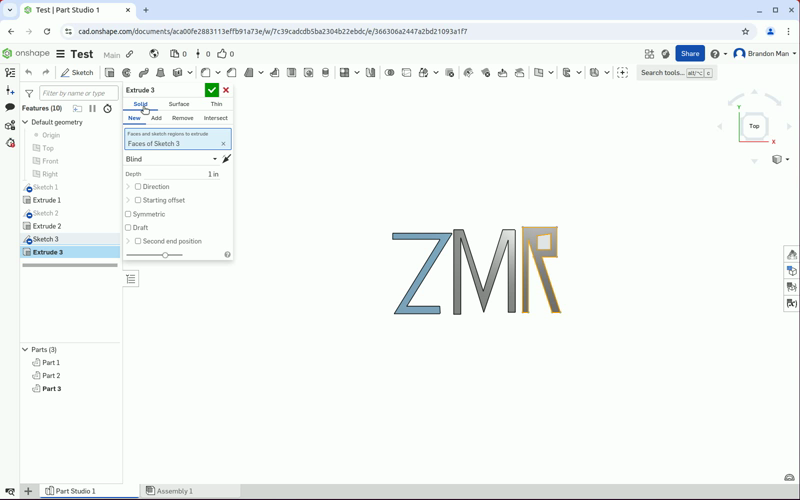
click(143, 106)
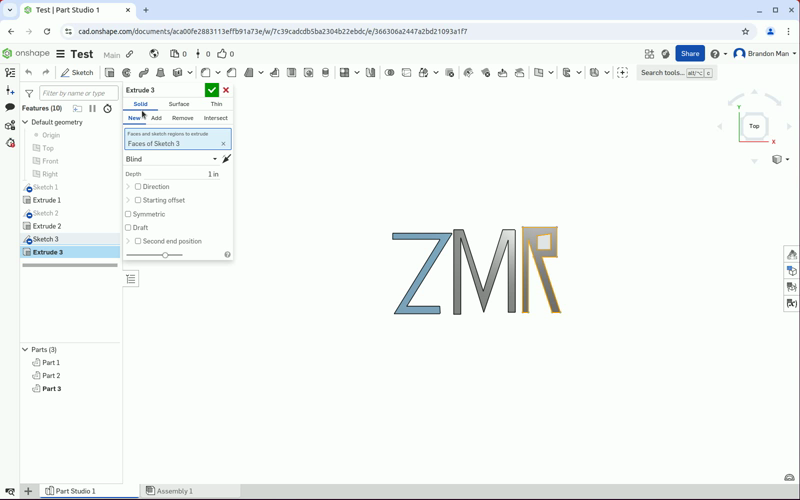
mouse_move(137, 120)
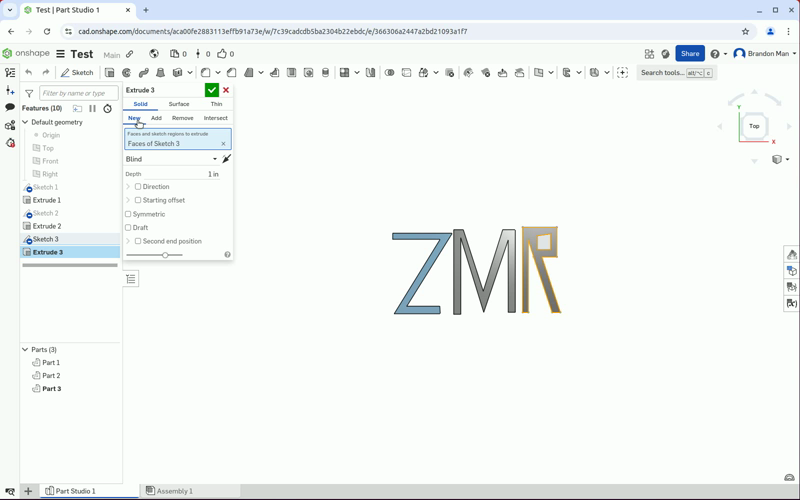
click(137, 120)
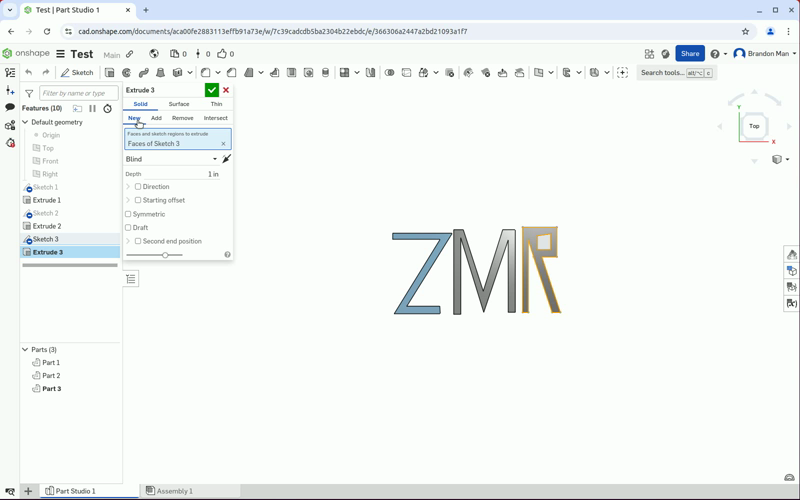
key(tab, 4)
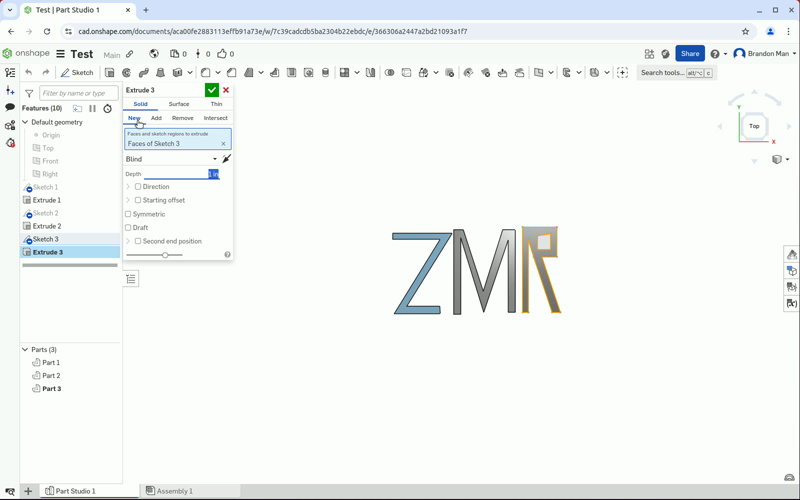
text(5.296)
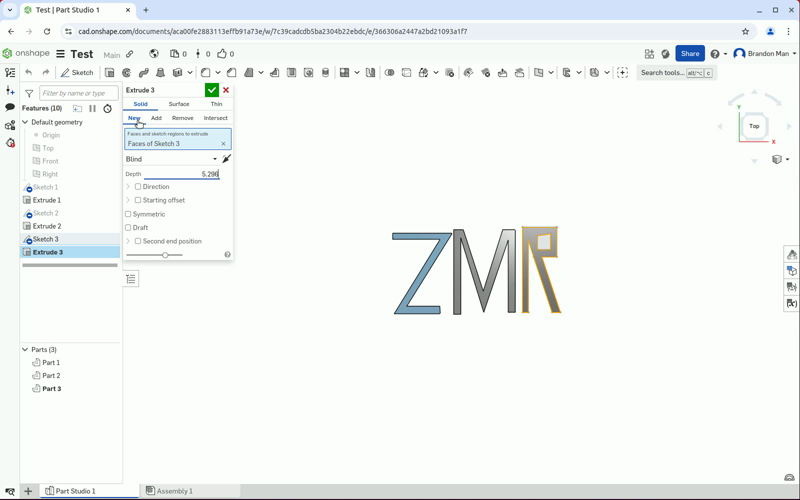
key(enter)
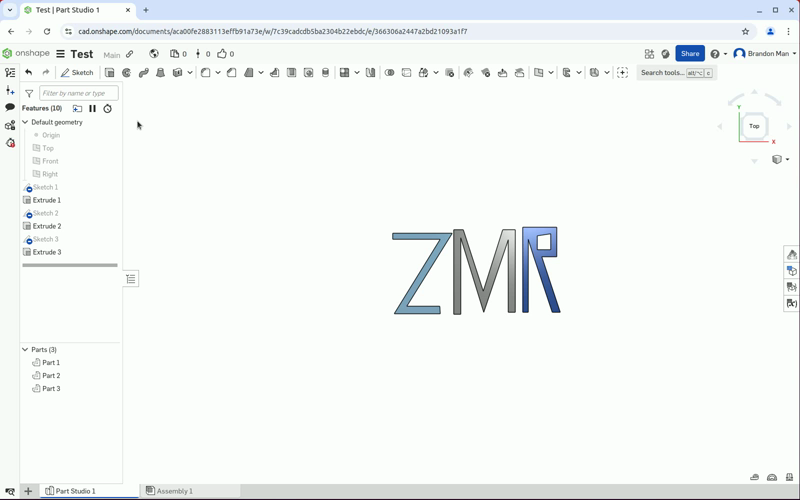
key(shift+h)
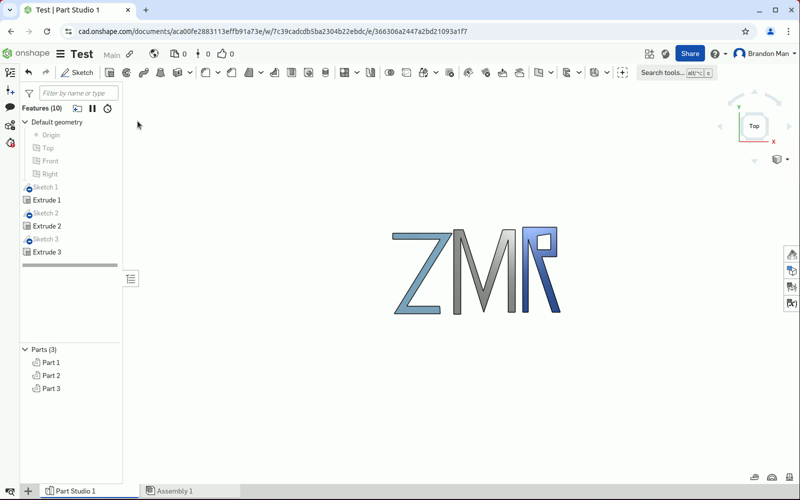
key(shift+h)
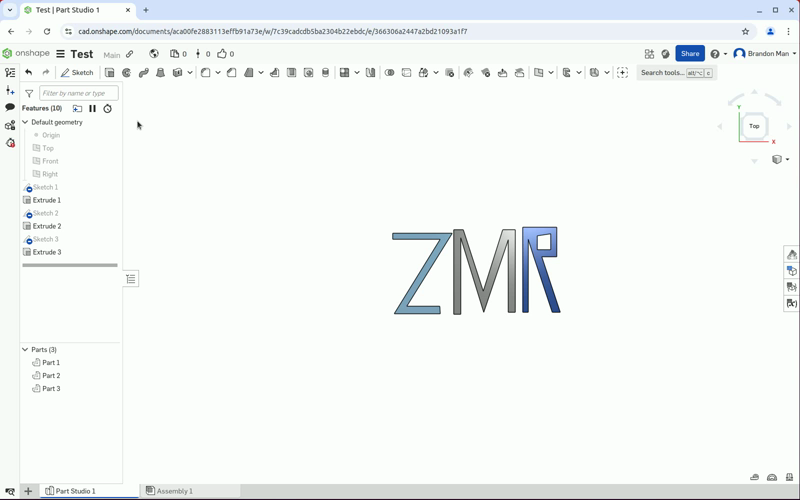
mouse_move(73, 189)
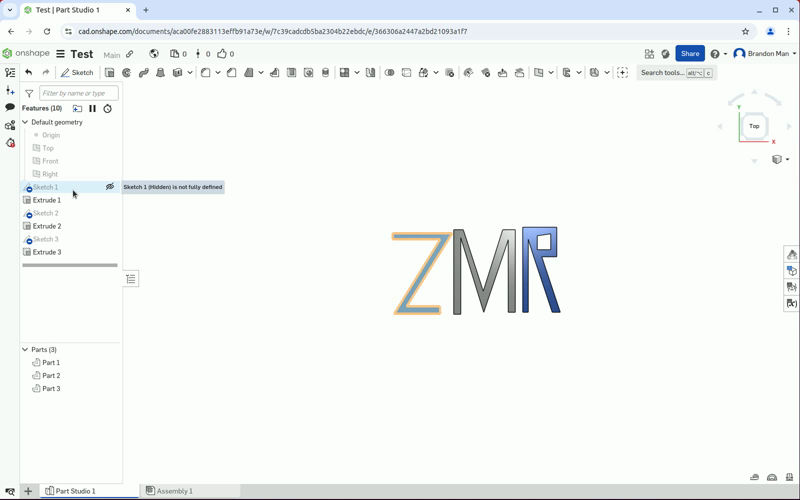
click(73, 189)
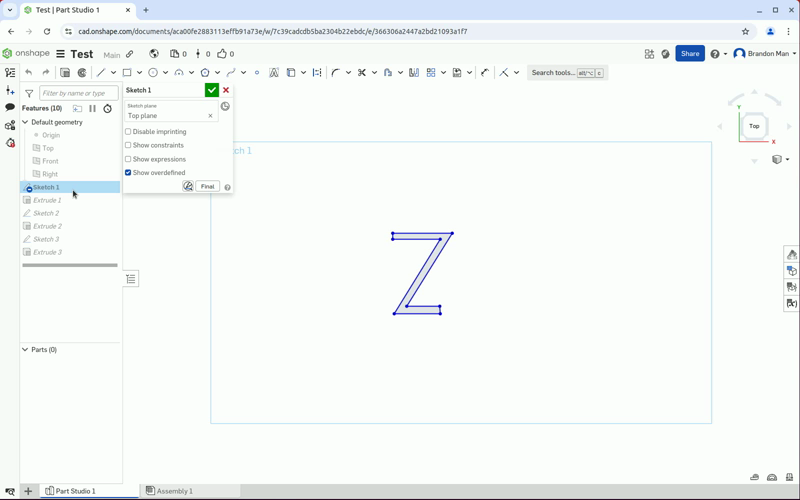
mouse_move(229, 92)
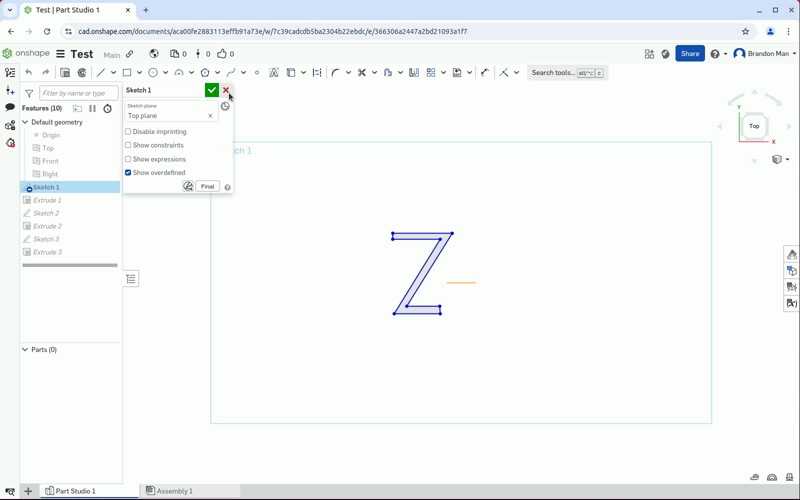
click(229, 92)
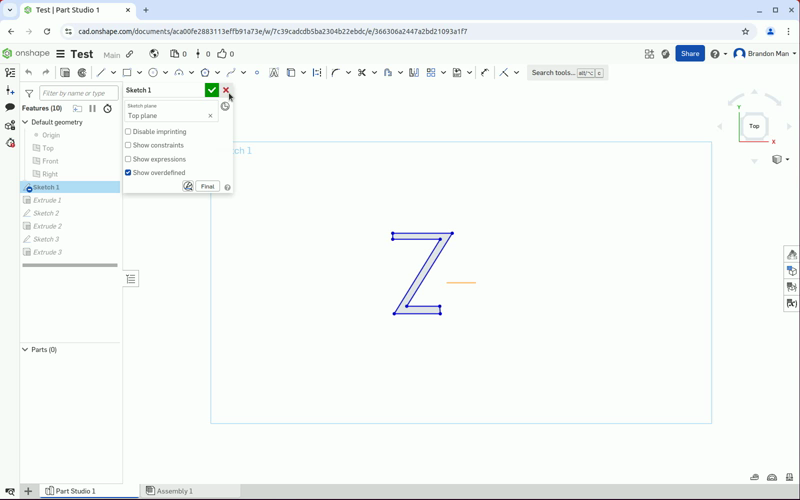
key(shift+s)
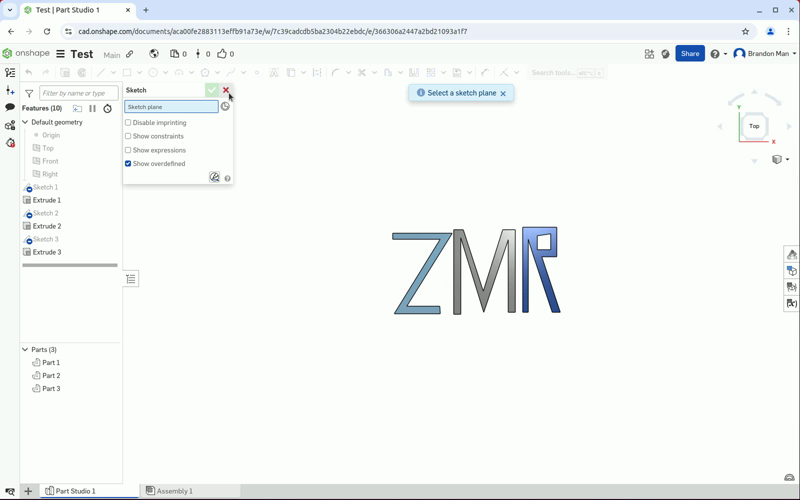
mouse_move(73, 150)
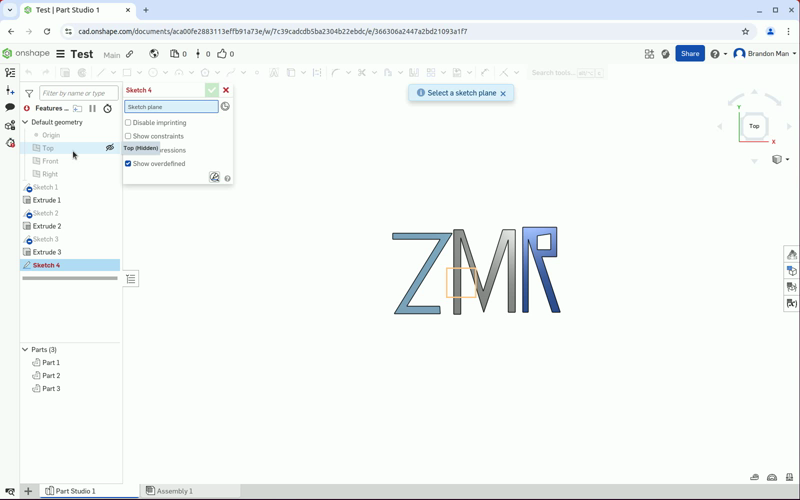
click(73, 150)
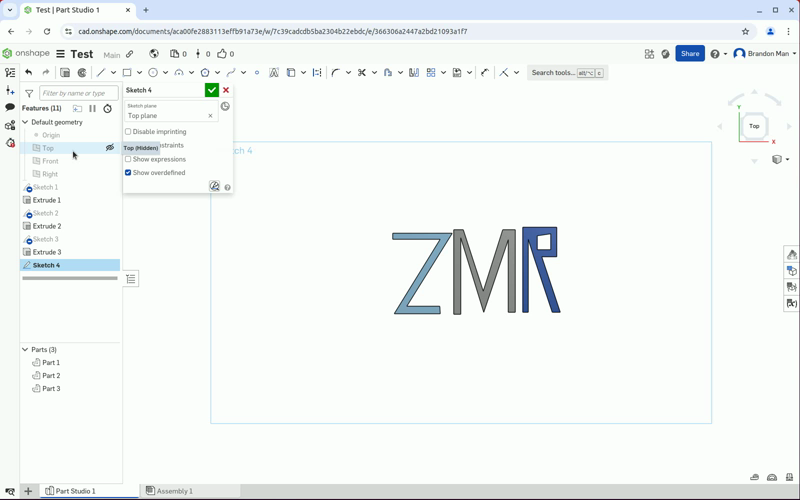
mouse_move(73, 352)
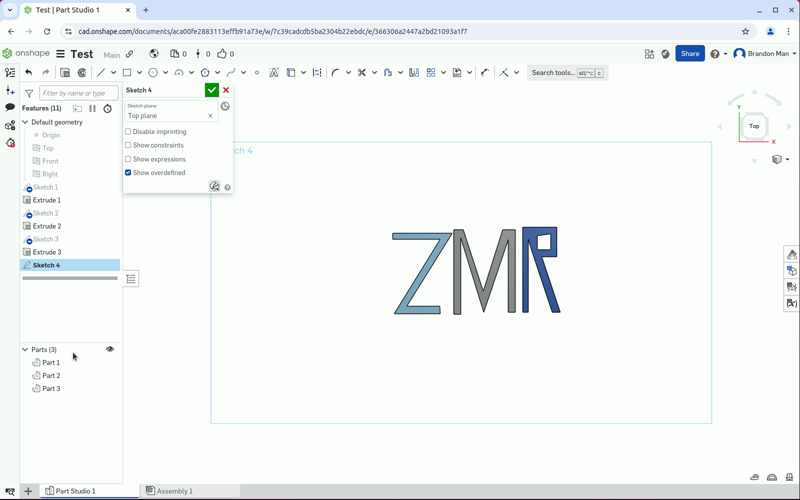
key(y)
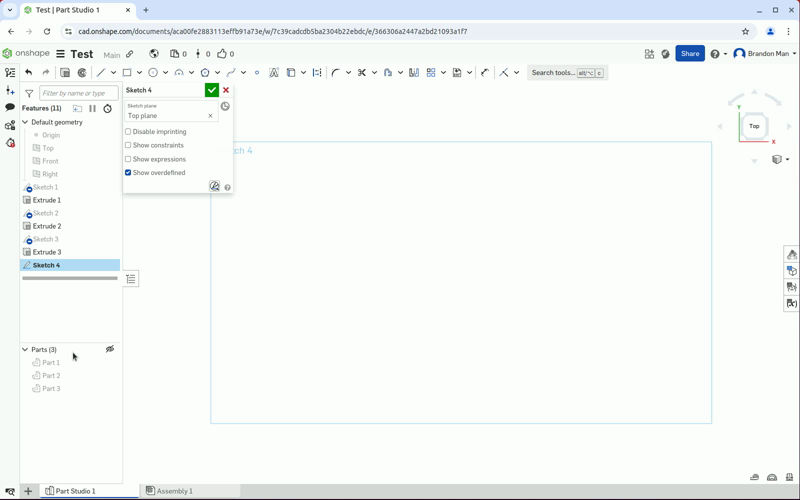
key(l)
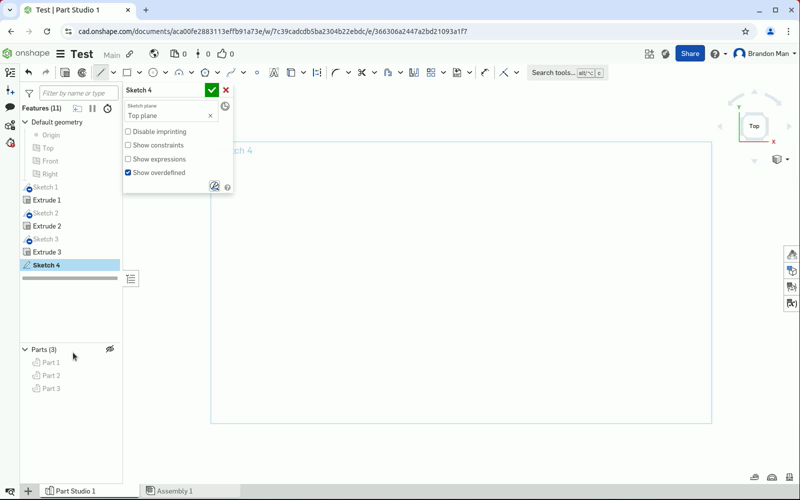
key_down(shift)
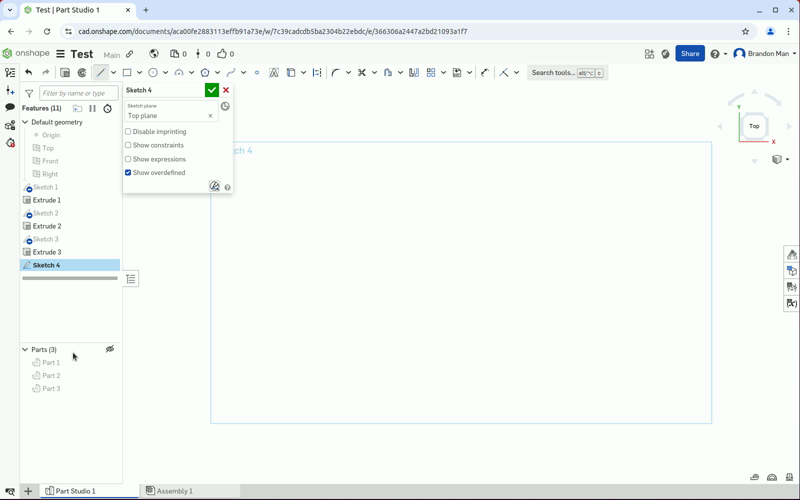
mouse_move(382, 339)
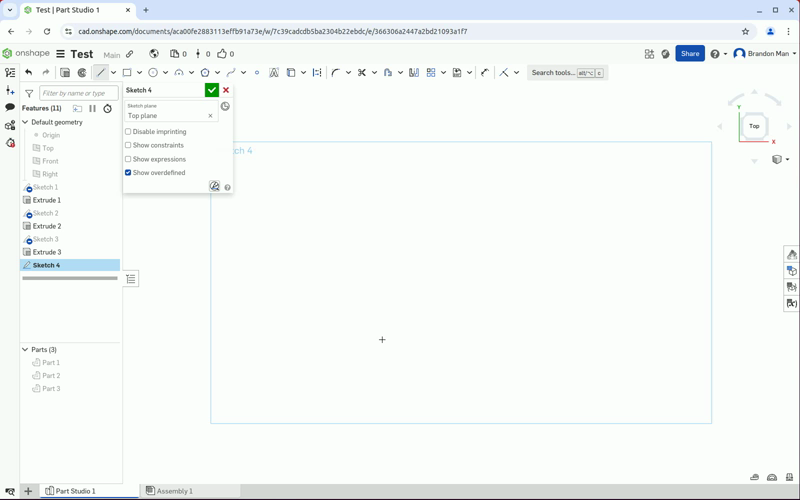
click(382, 339)
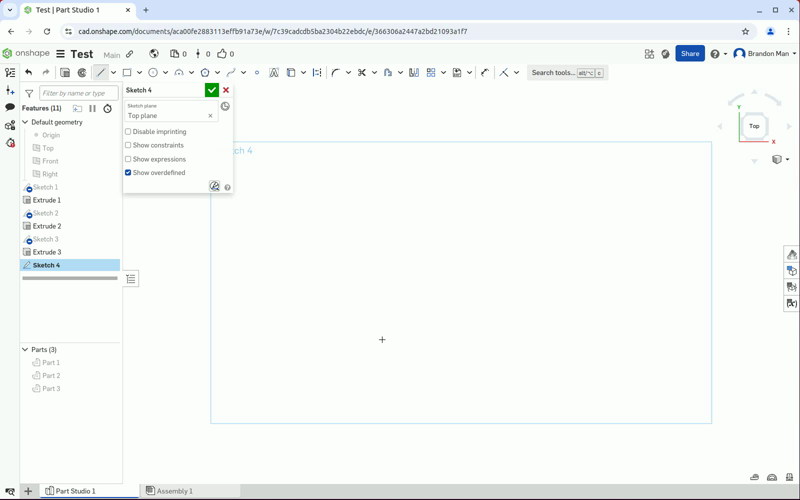
key_up(shift)
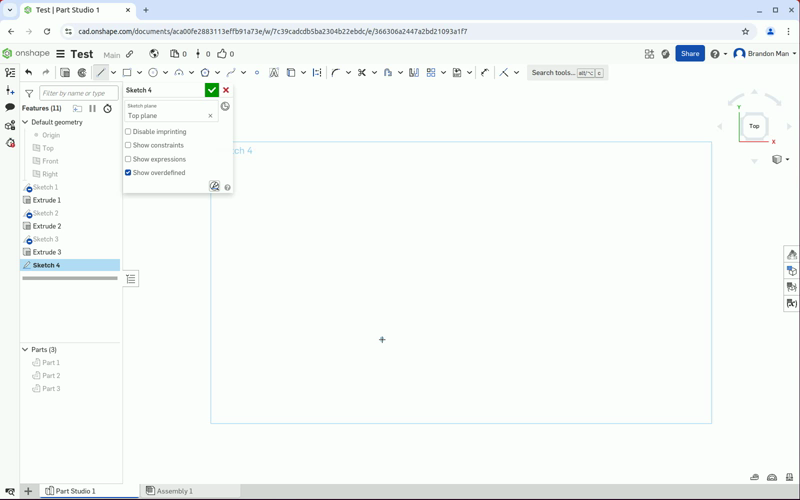
key_down(shift)
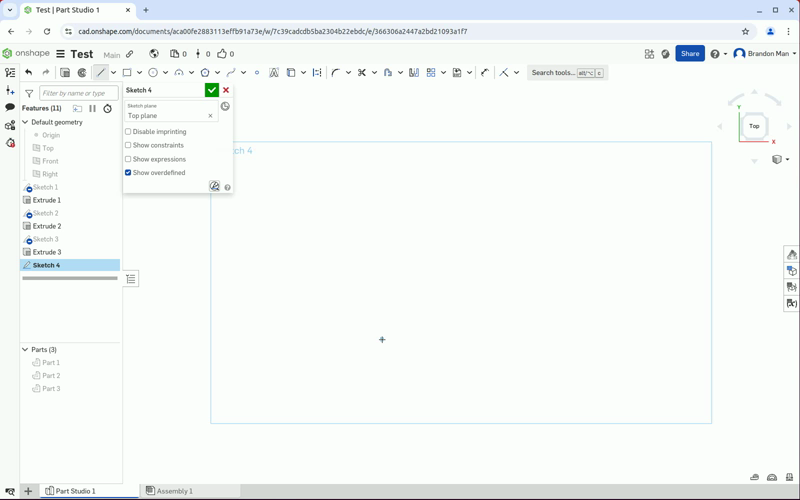
mouse_move(572, 339)
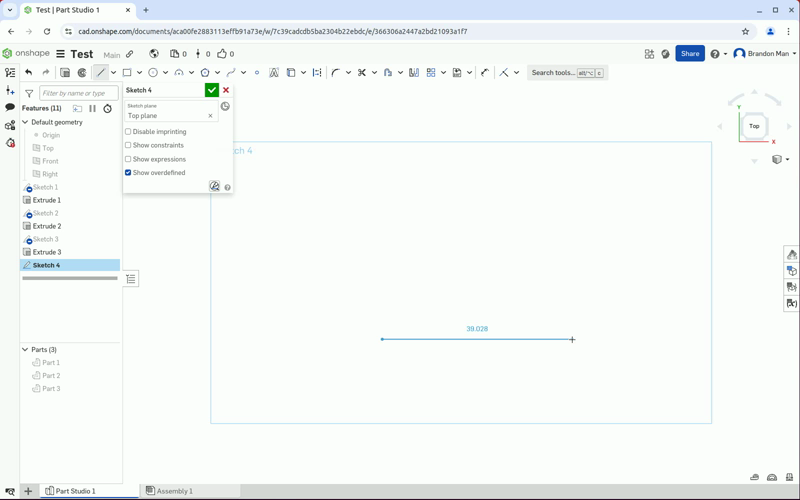
click(572, 339)
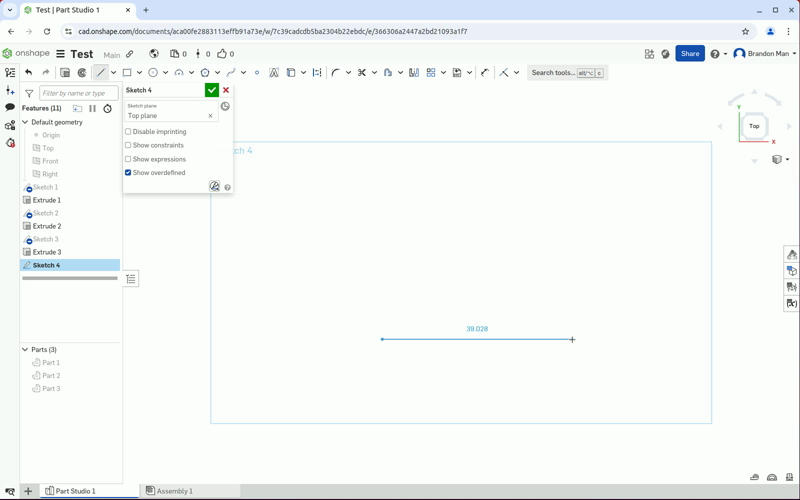
key_up(shift)
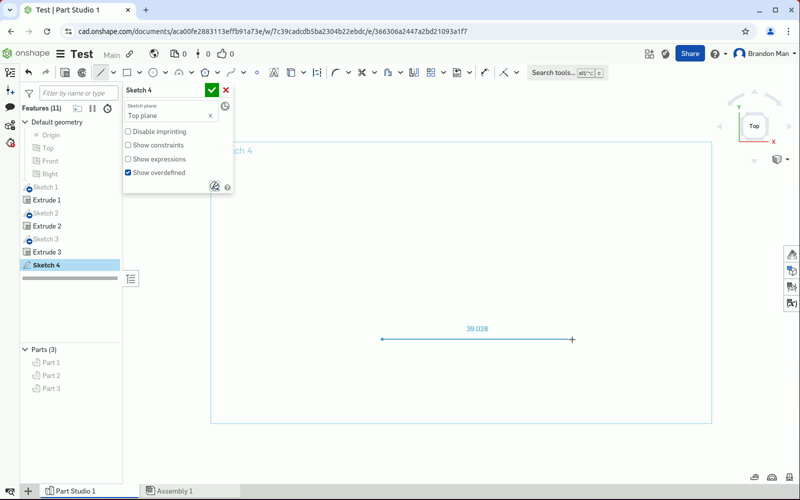
key_down(shift)
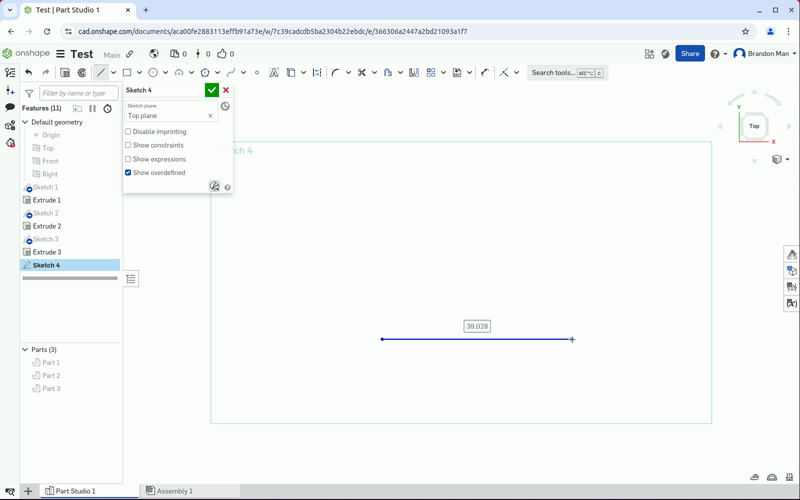
mouse_move(572, 216)
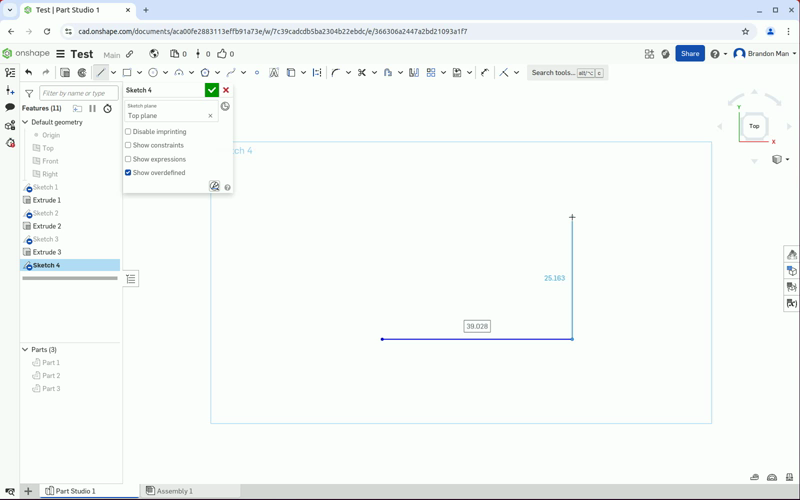
click(572, 216)
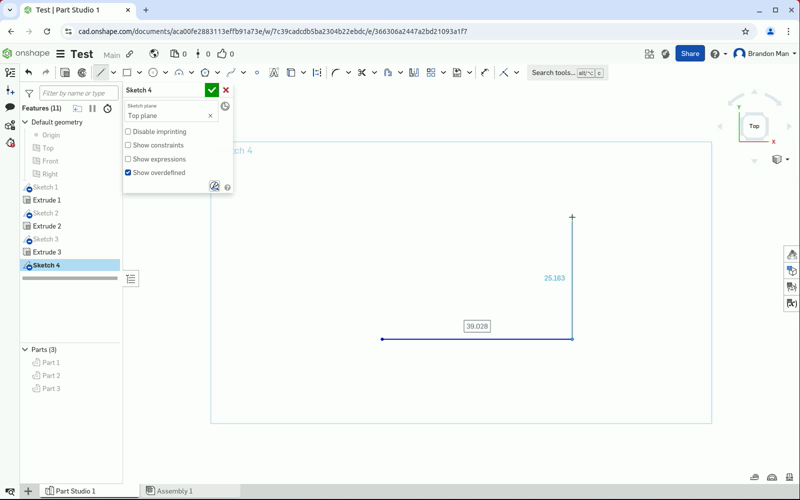
key_up(shift)
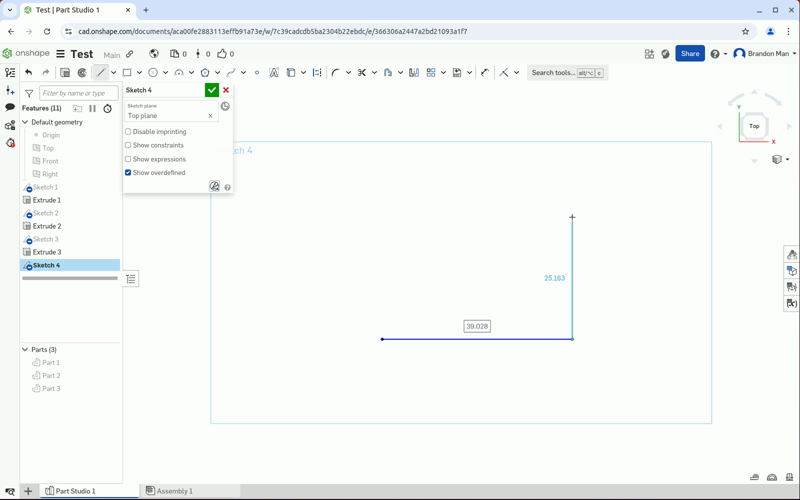
key_down(shift)
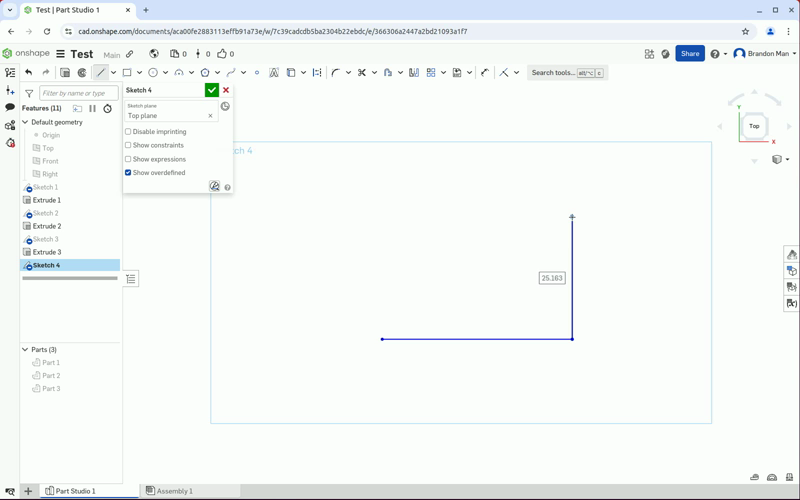
mouse_move(382, 216)
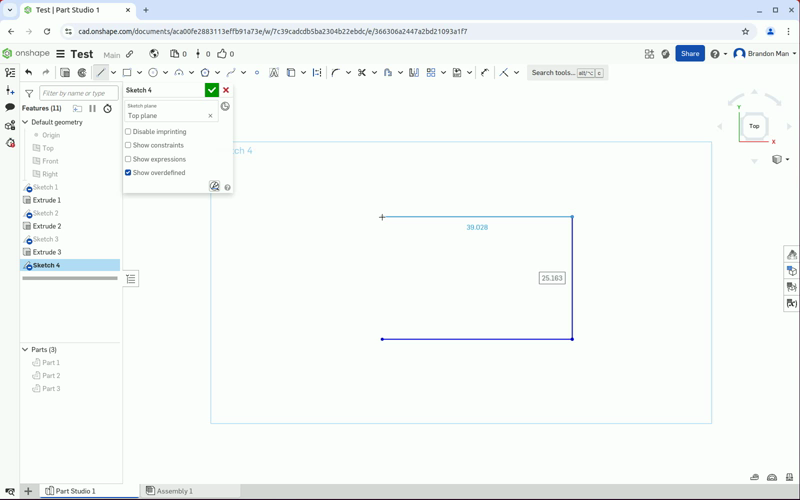
click(382, 216)
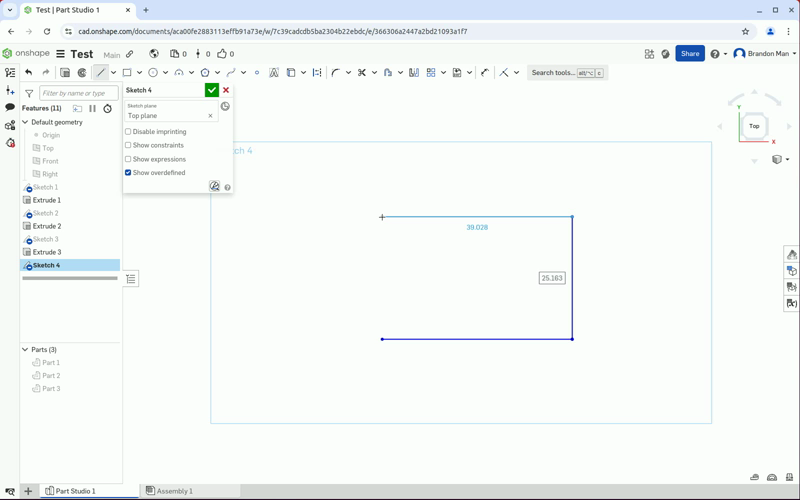
key_up(shift)
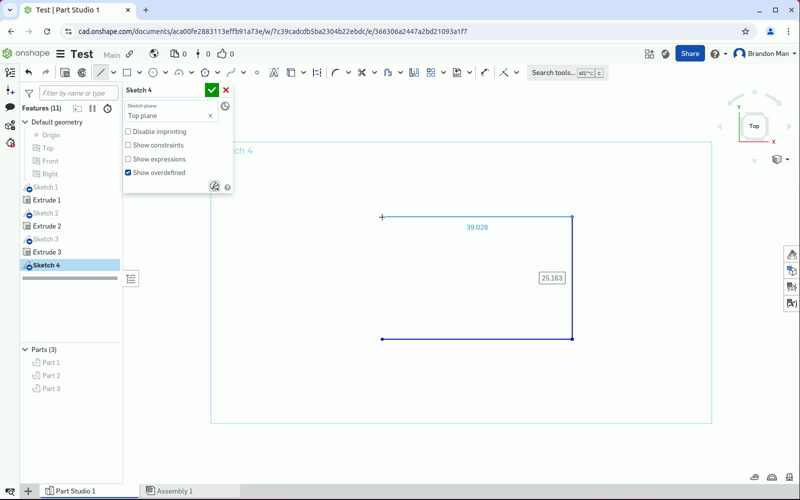
key_down(shift)
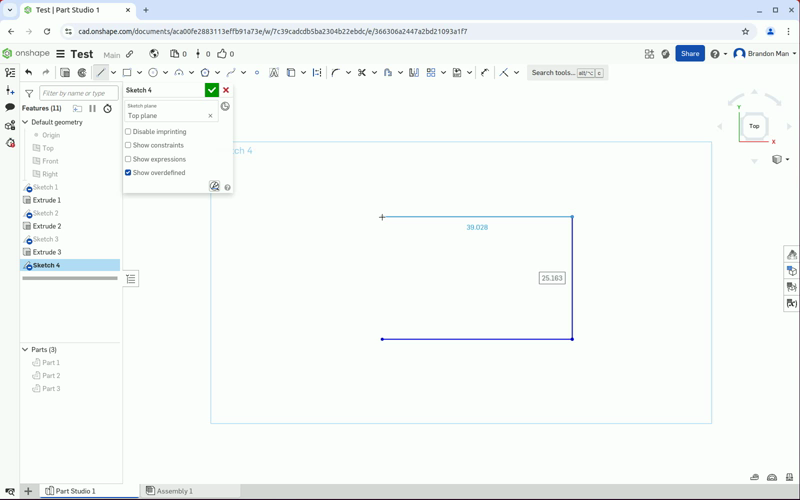
mouse_move(382, 339)
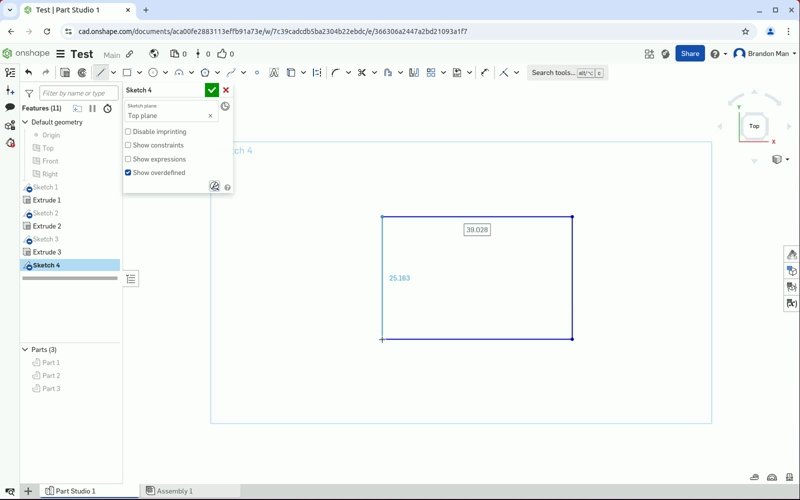
key_up(shift)
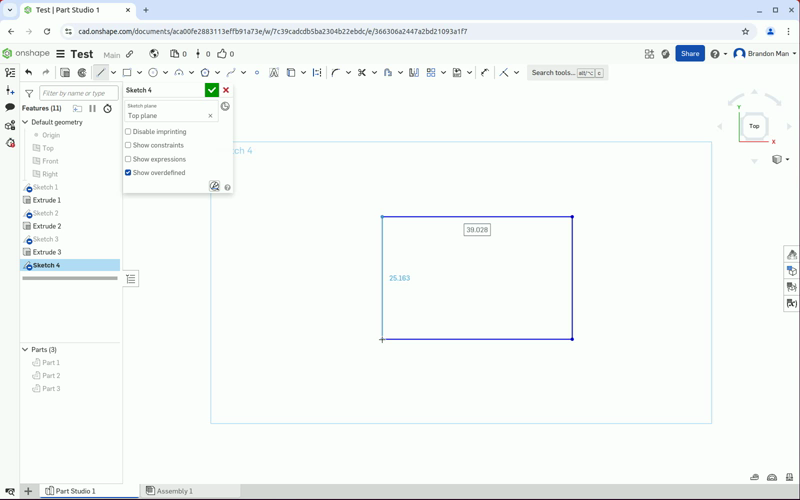
click(382, 339)
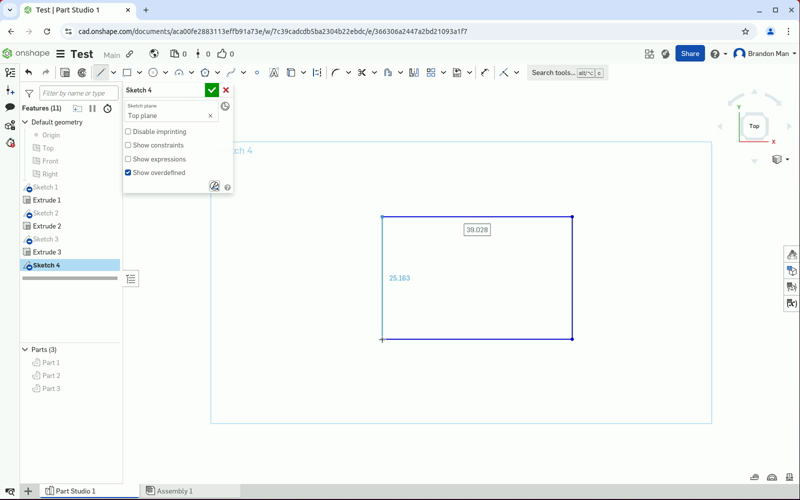
key(esc)
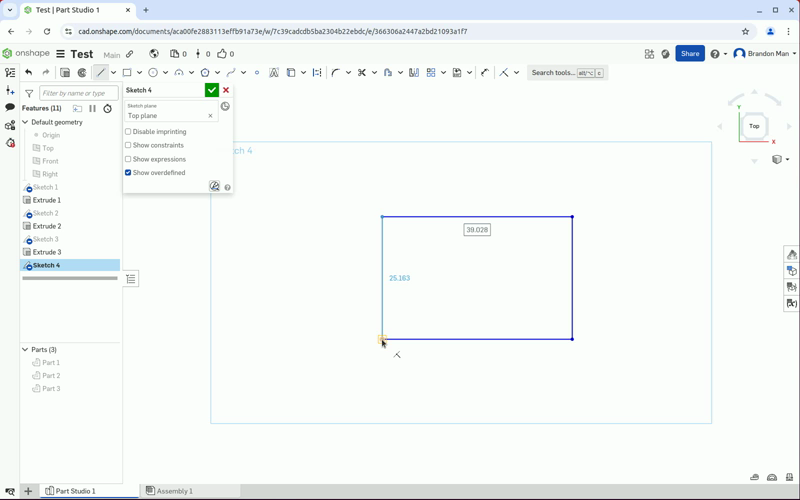
mouse_move(521, 292)
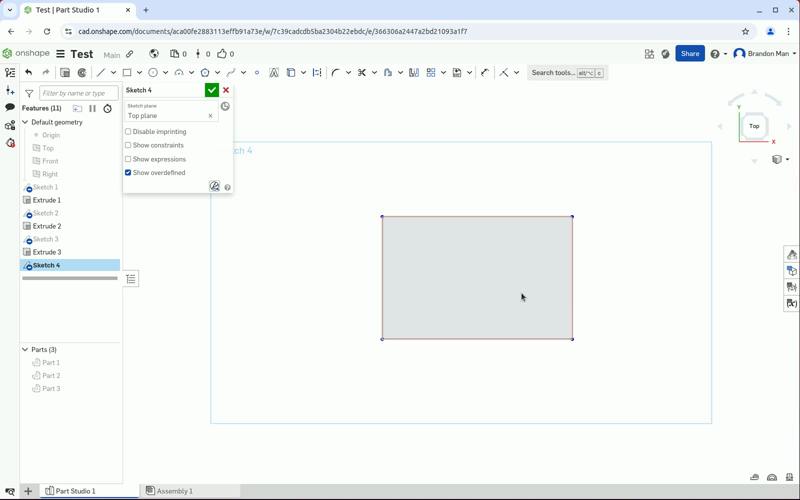
click(521, 292)
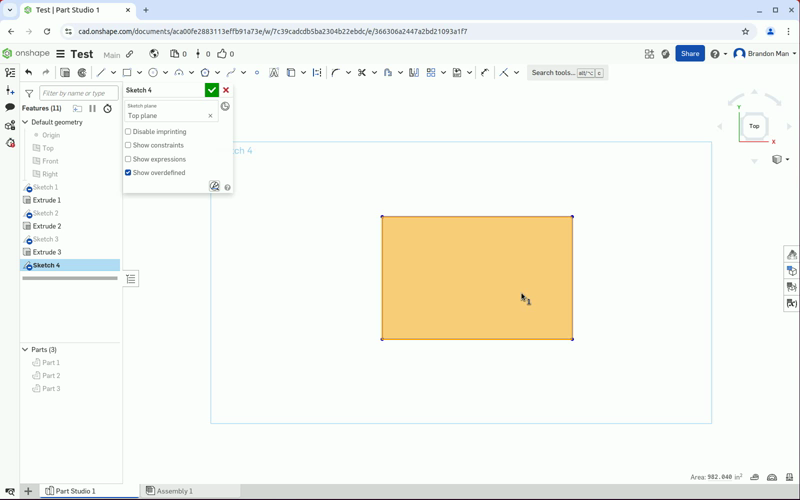
mouse_move(73, 352)
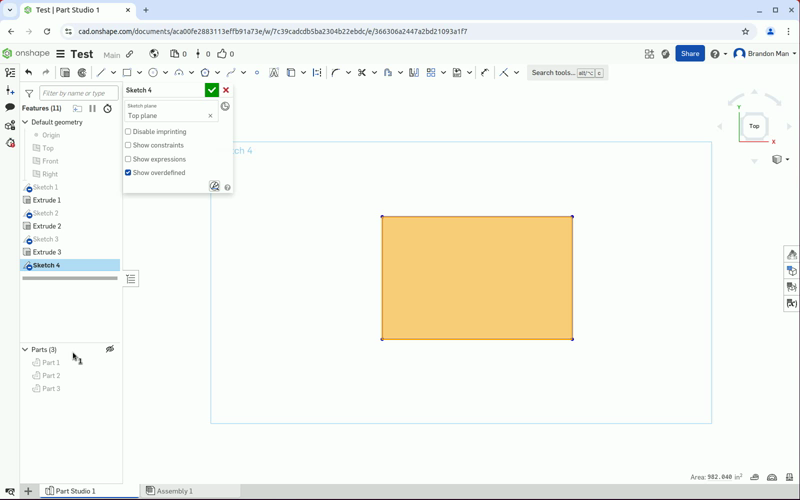
key(shift+y)
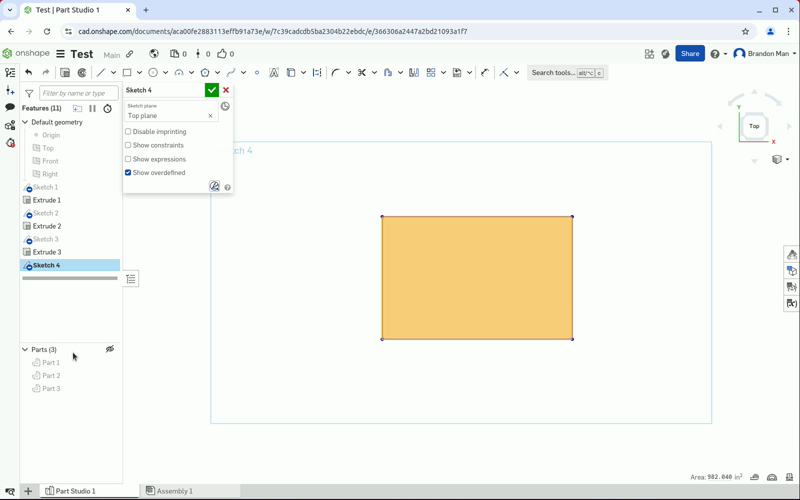
key(shift+e)
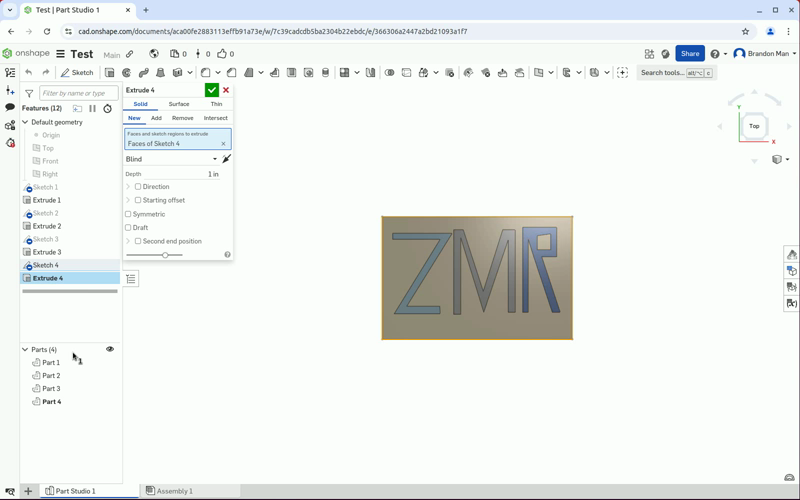
mouse_move(143, 106)
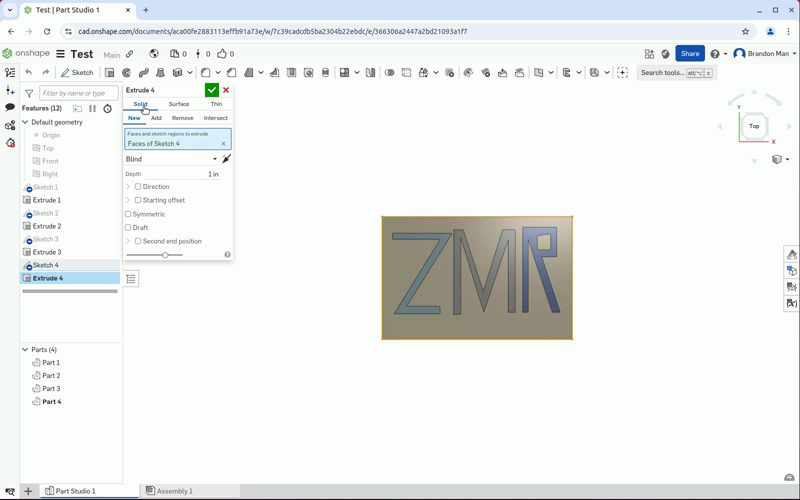
click(143, 106)
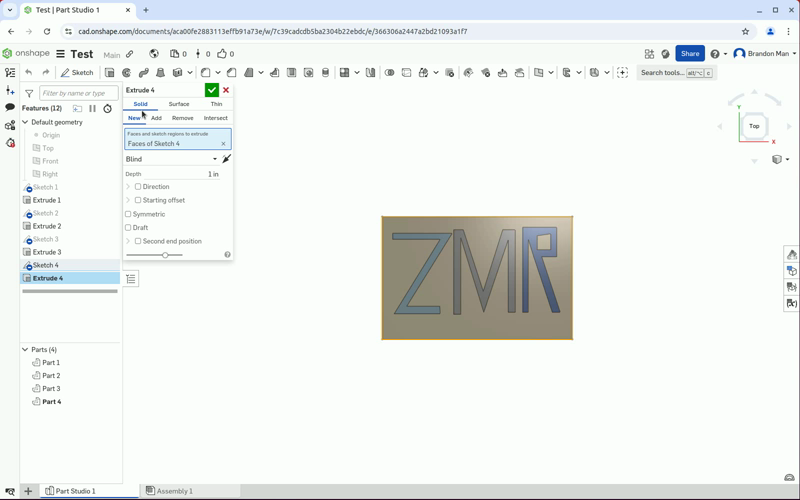
mouse_move(137, 120)
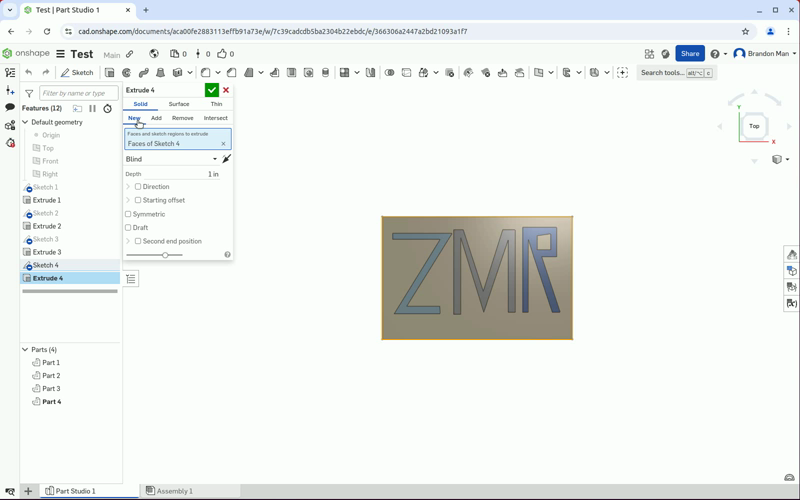
click(137, 120)
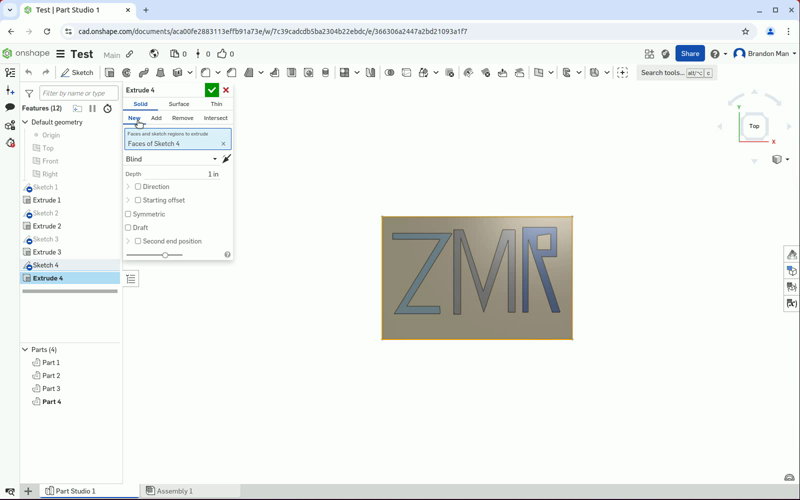
key(tab, 4)
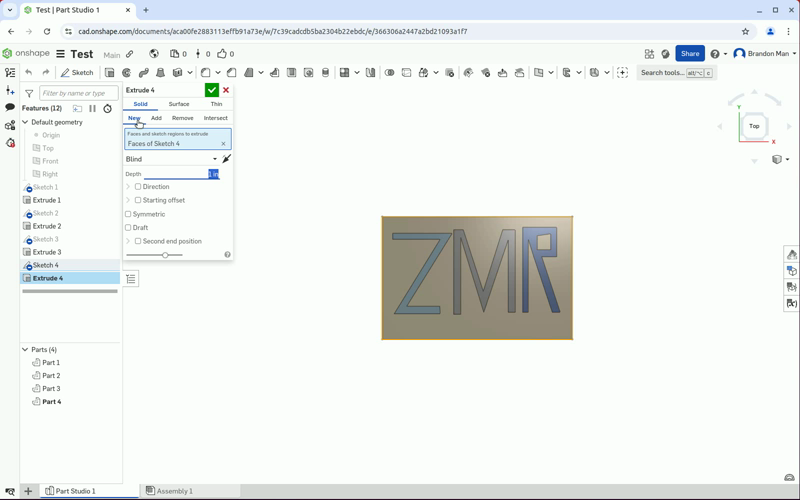
text(2.648)
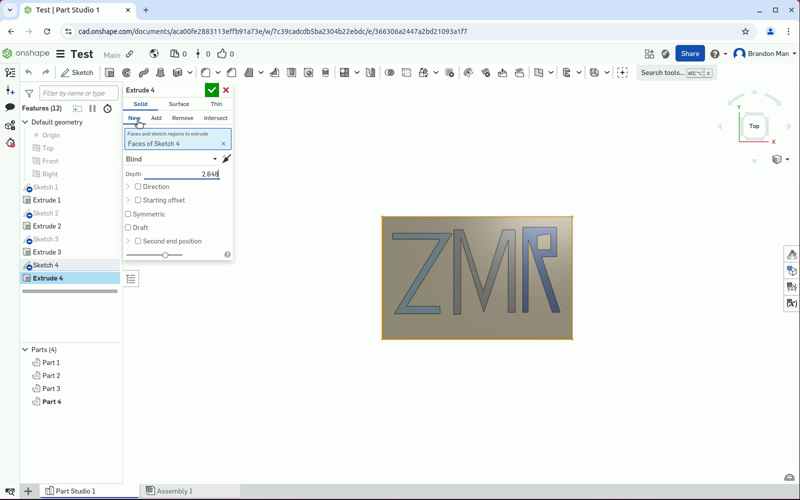
key(enter)
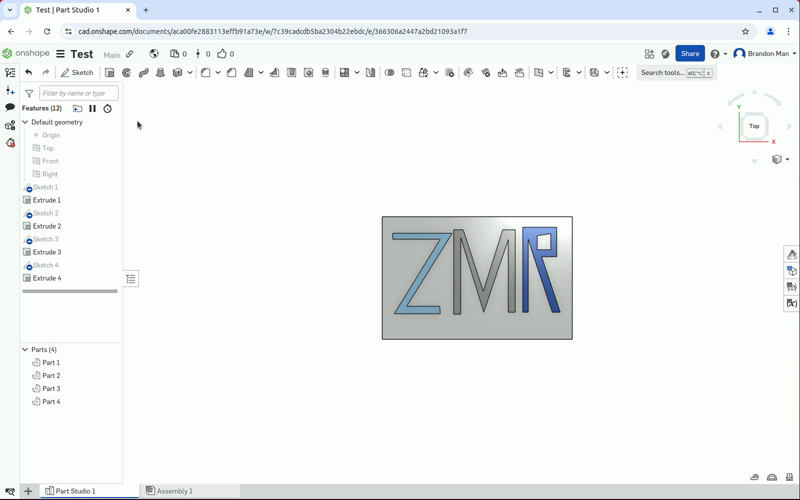
key(shift+h)
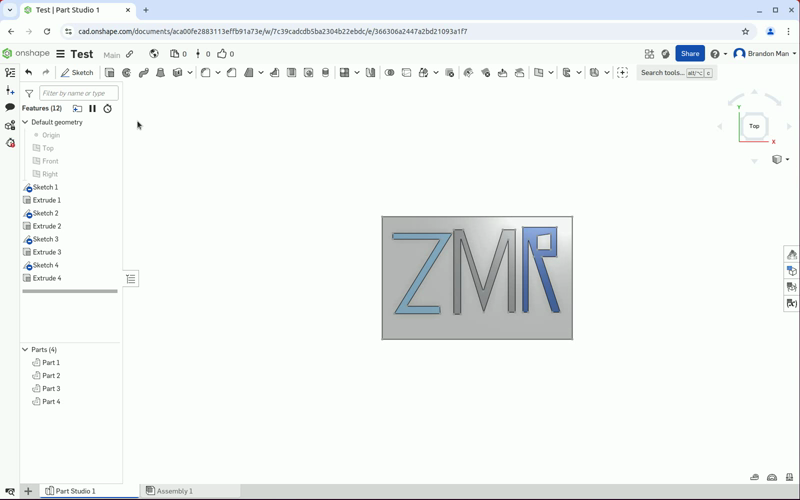
key(shift+h)
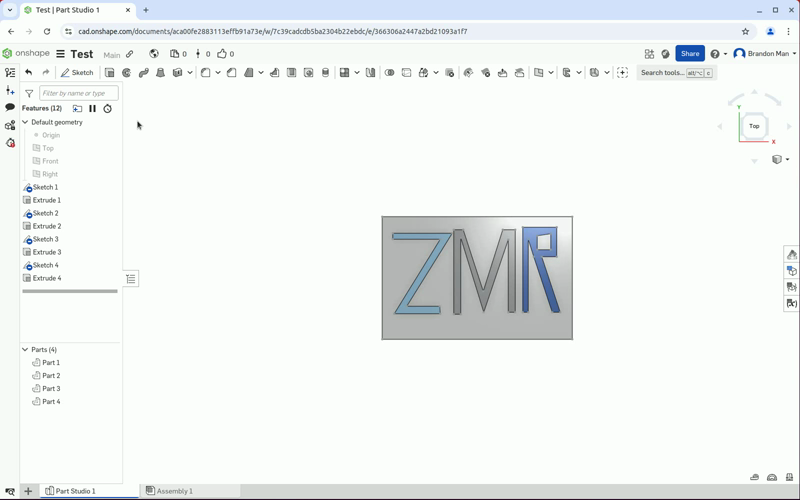
key(shift+7)
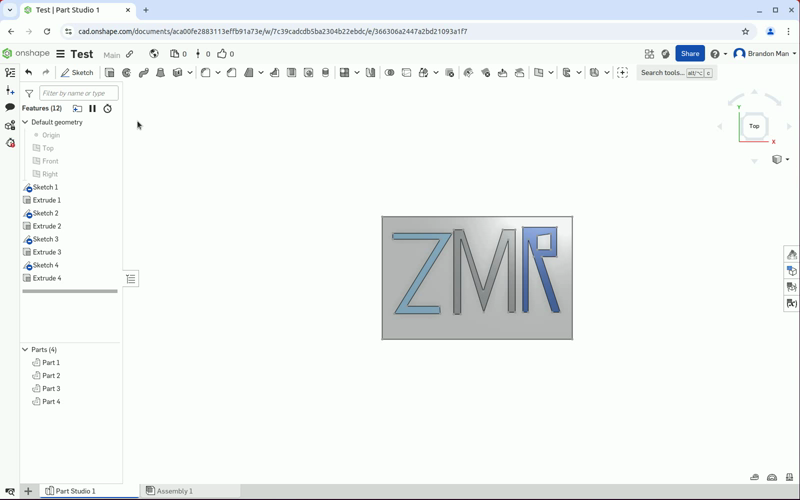
key(up, 3)
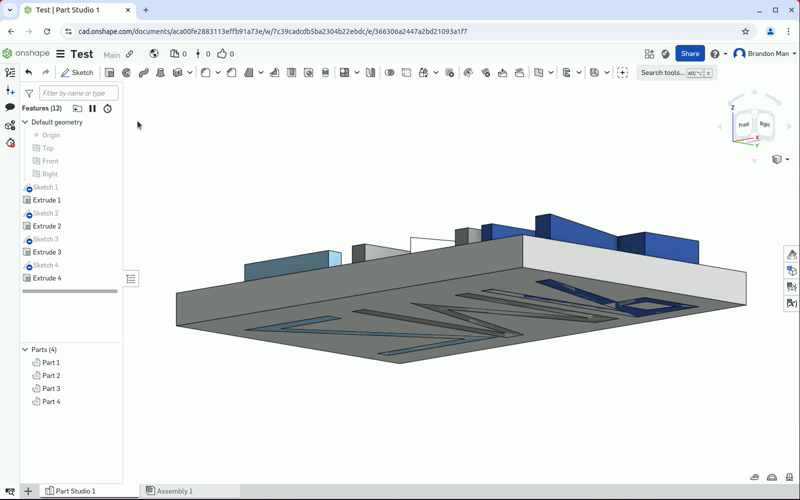
key(left, 3)
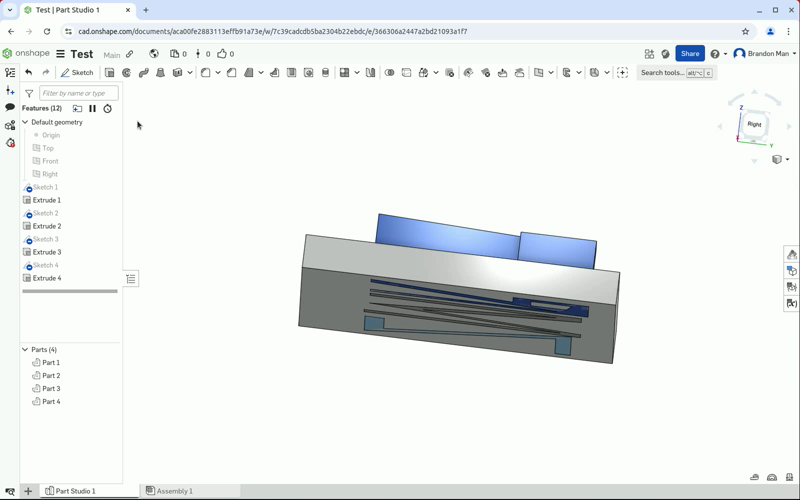
key(right, 3)
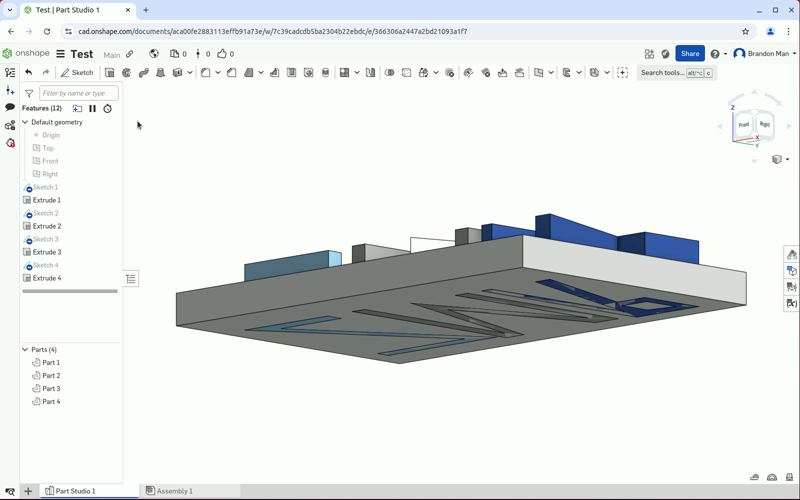
key(down, 3)
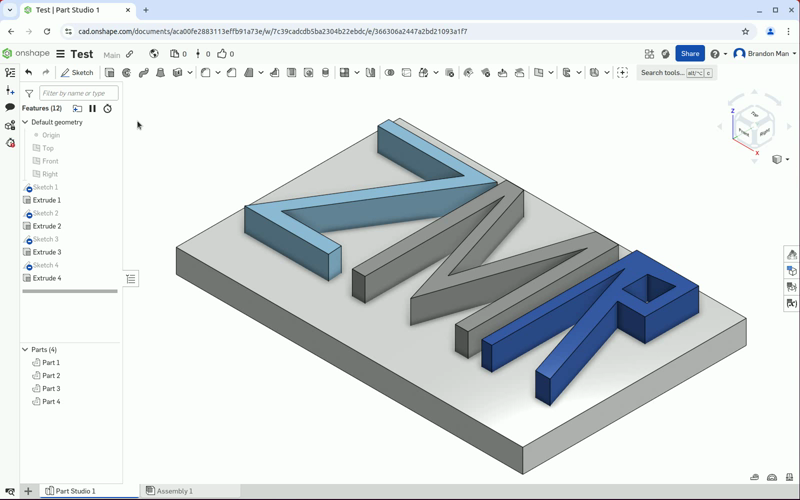
mouse_move(73, 189)
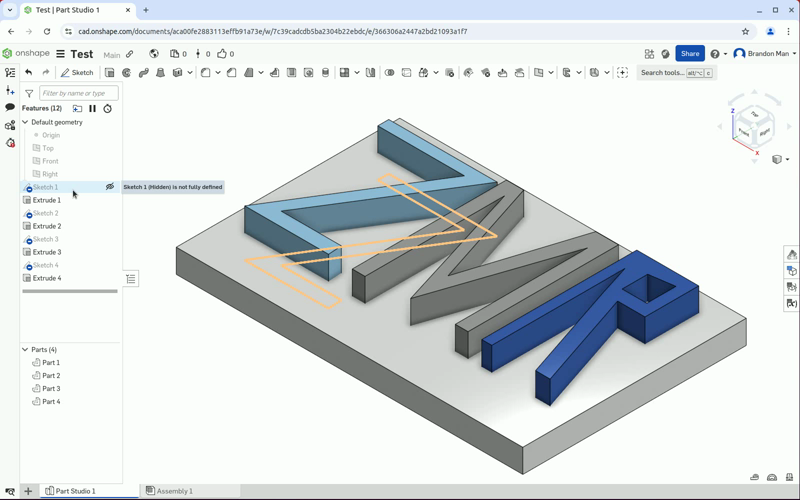
click(73, 189)